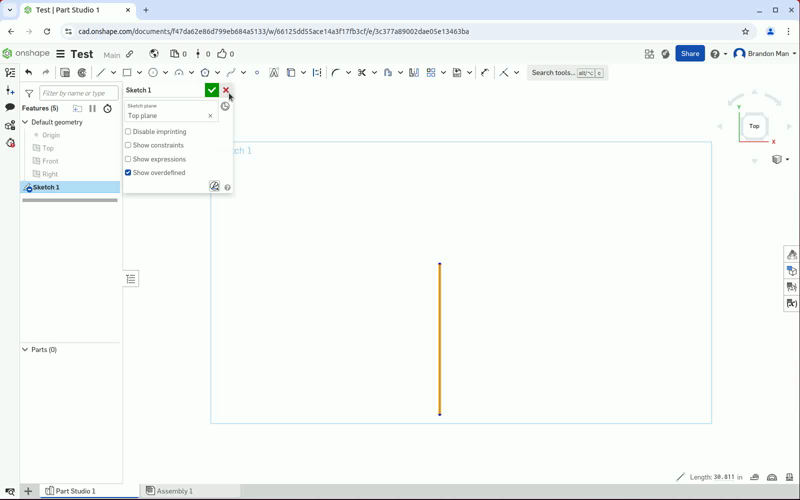
key(shift+h)
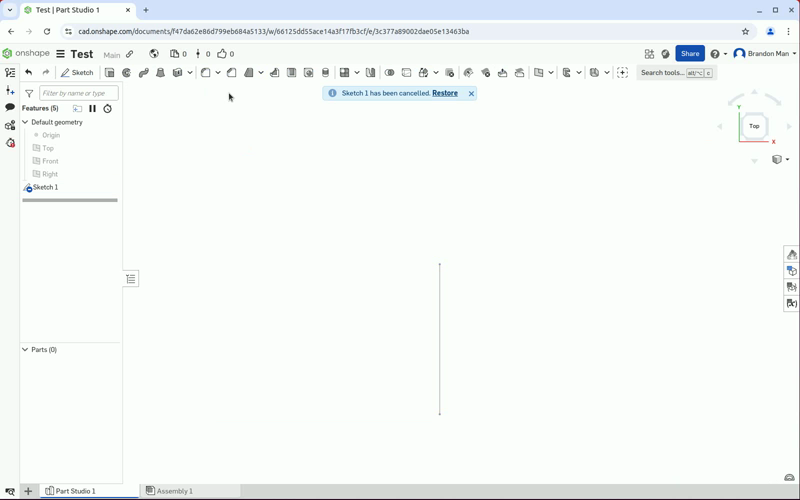
mouse_move(73, 352)
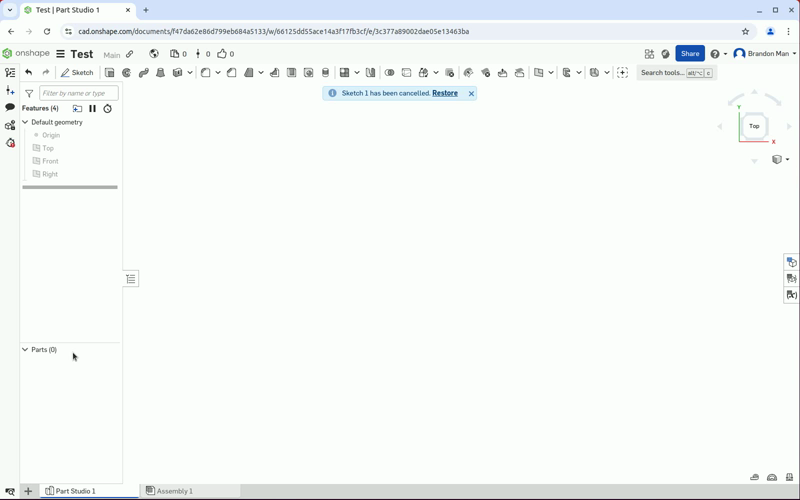
key(y)
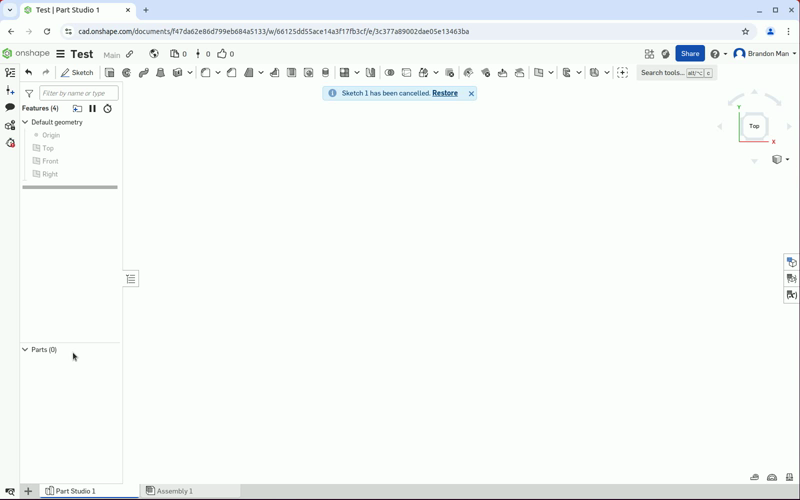
key(shift+p)
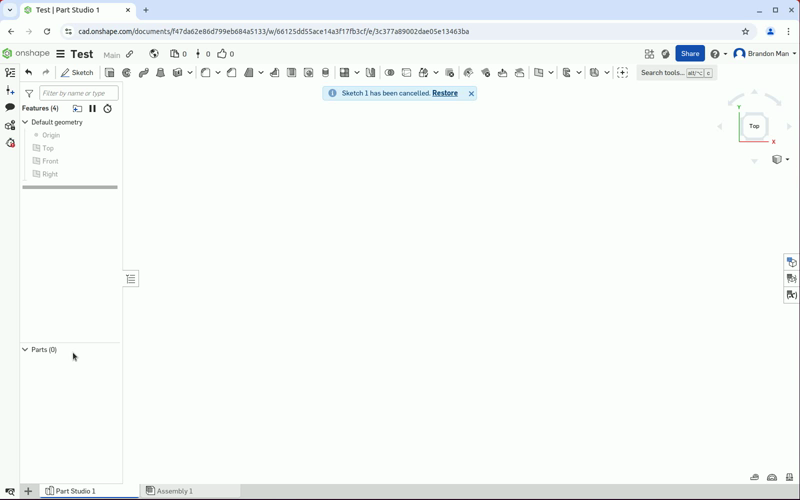
key(space)
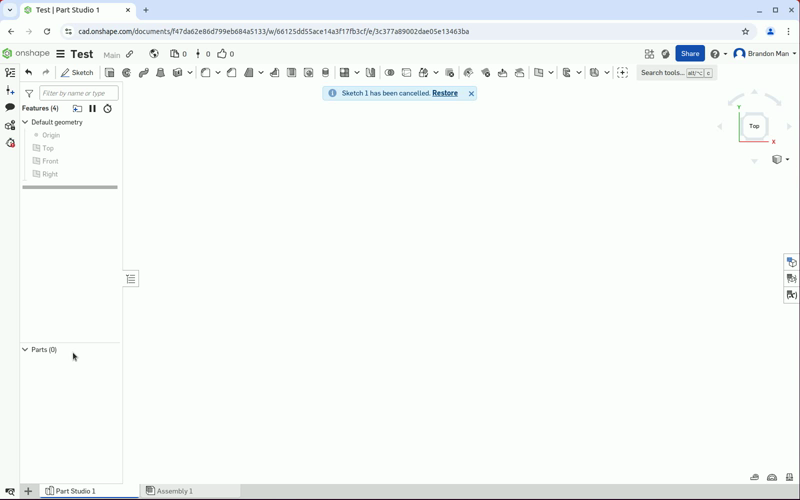
key_down(shift)
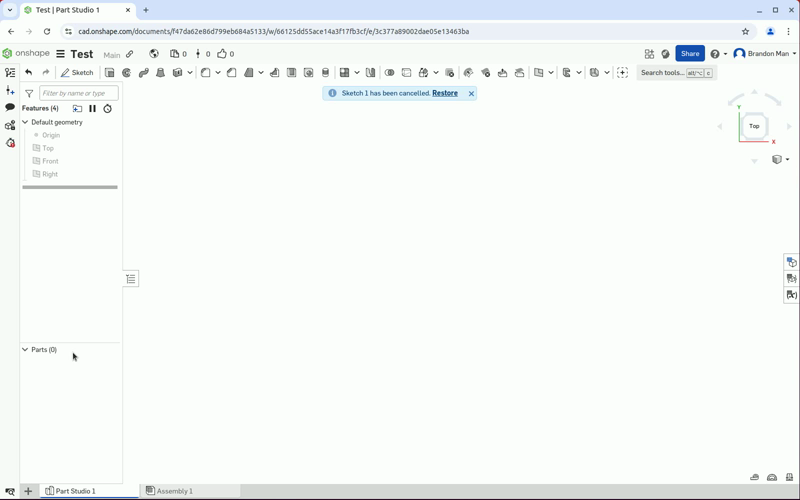
key(up)
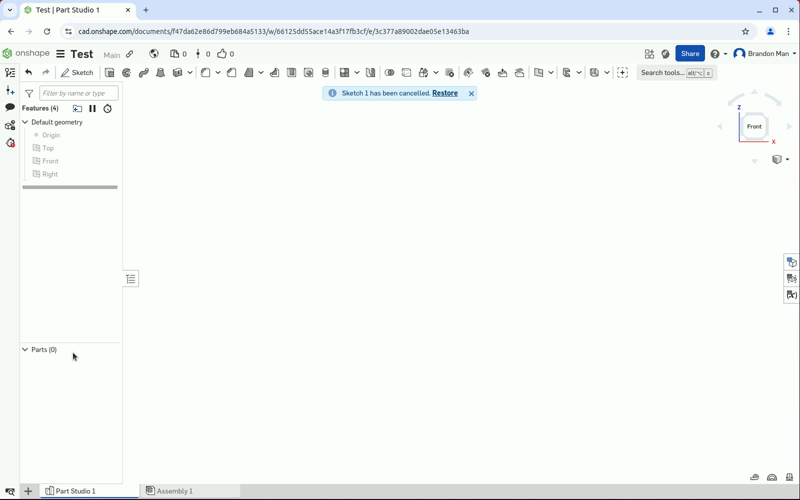
key_up(shift)
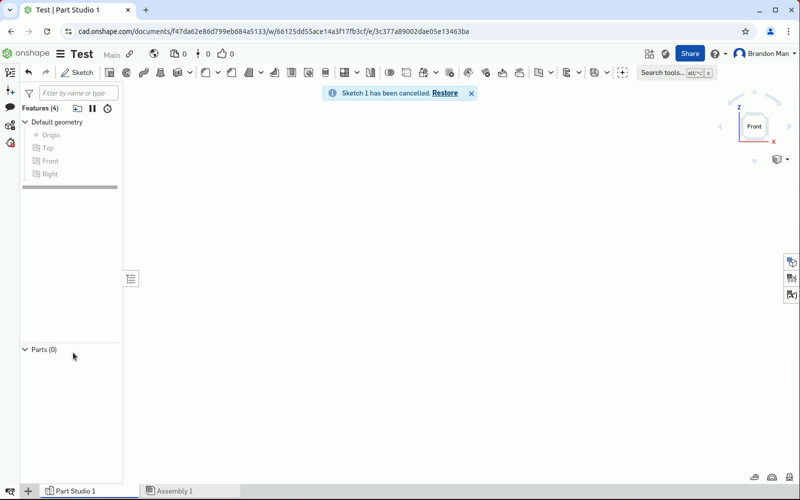
mouse_move(73, 352)
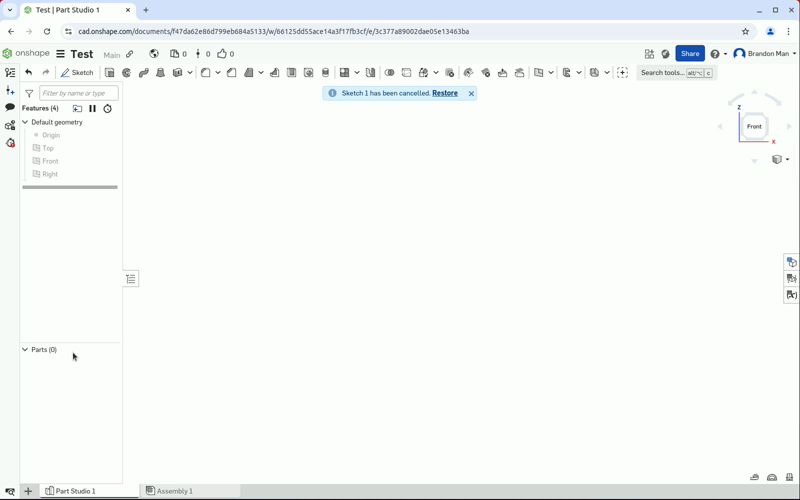
key(shift+y)
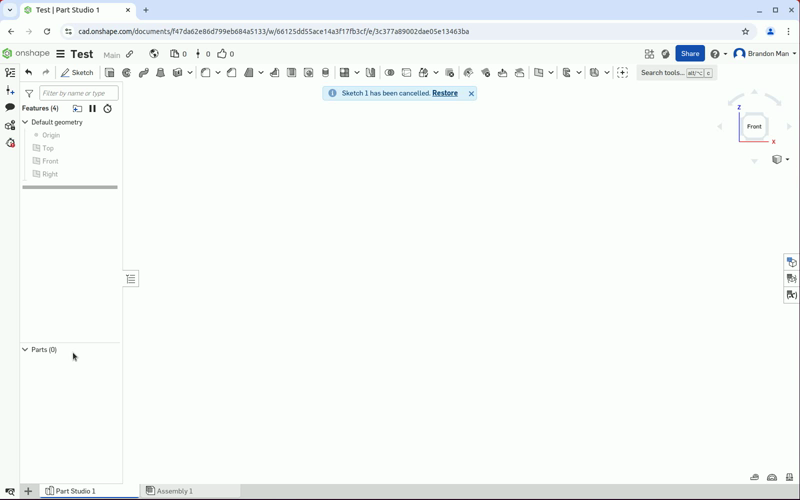
key(shift+s)
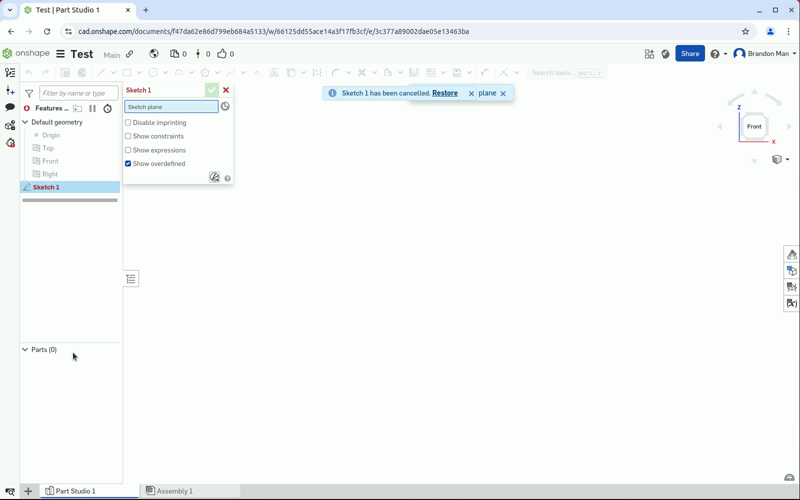
mouse_move(73, 163)
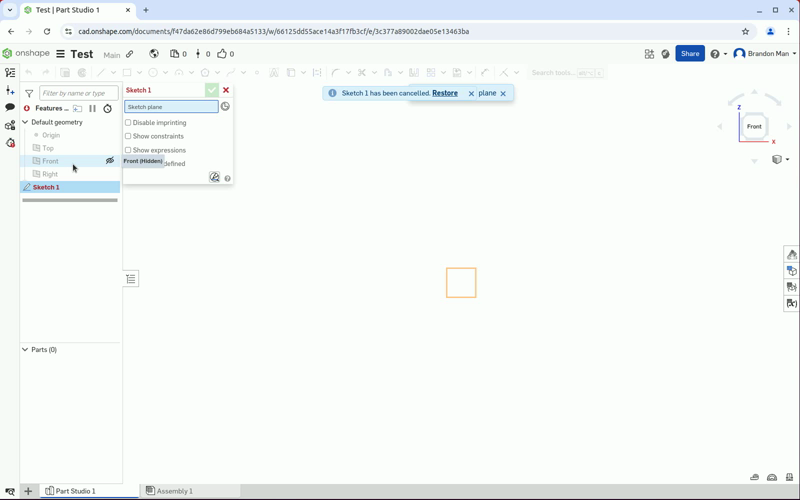
click(73, 163)
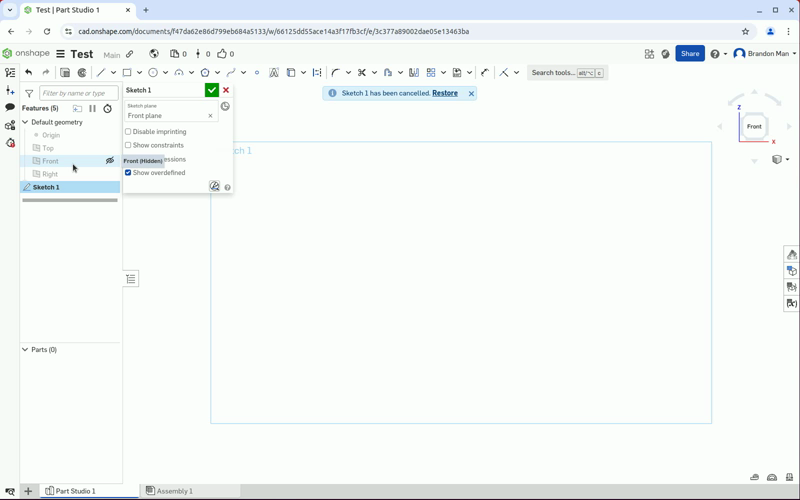
mouse_move(73, 352)
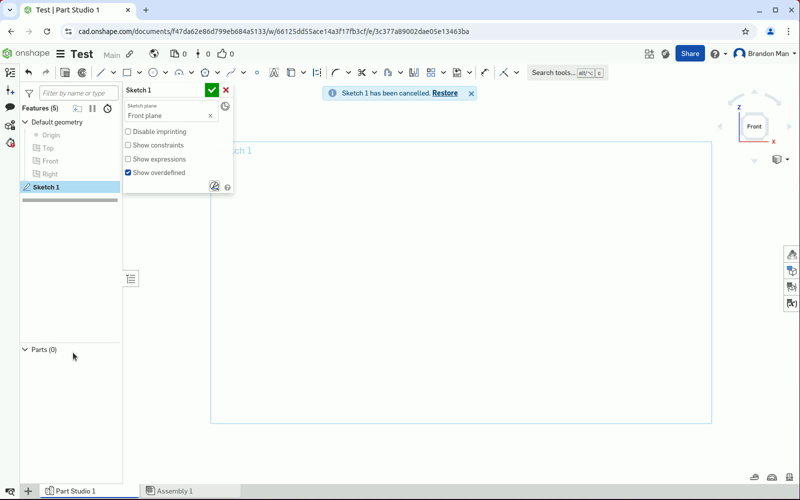
key(y)
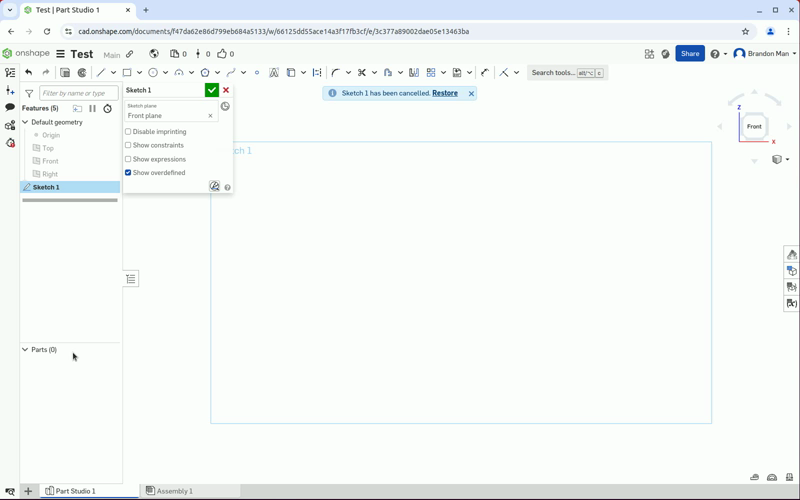
key(l)
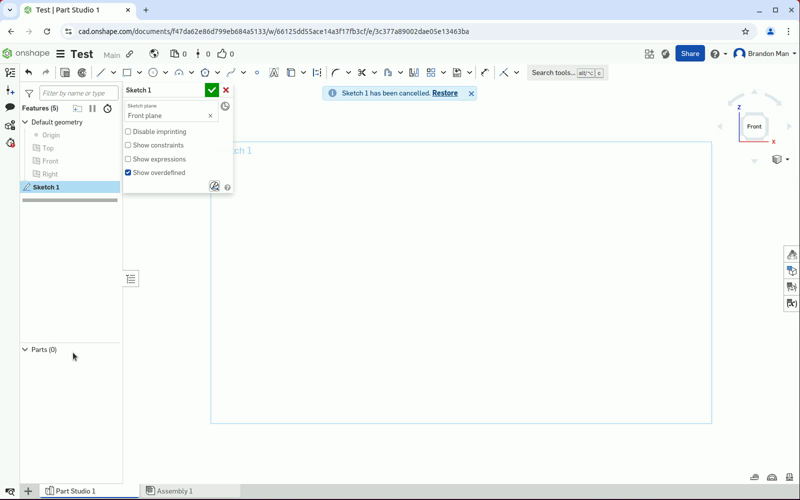
key_down(shift)
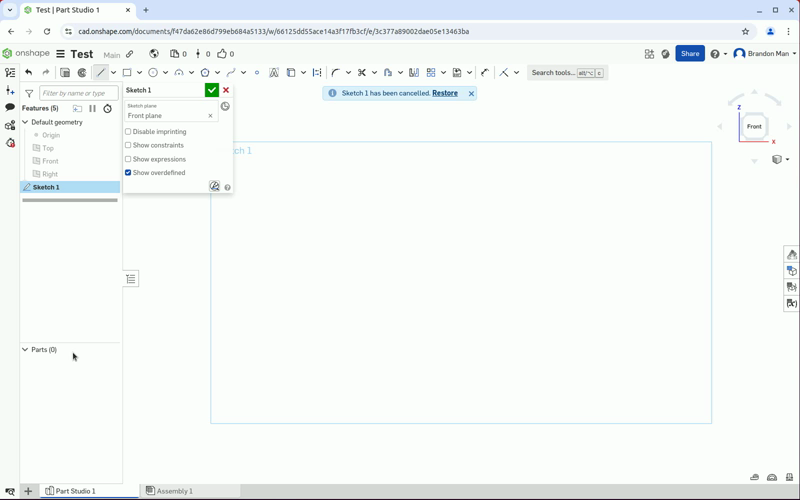
mouse_move(445, 337)
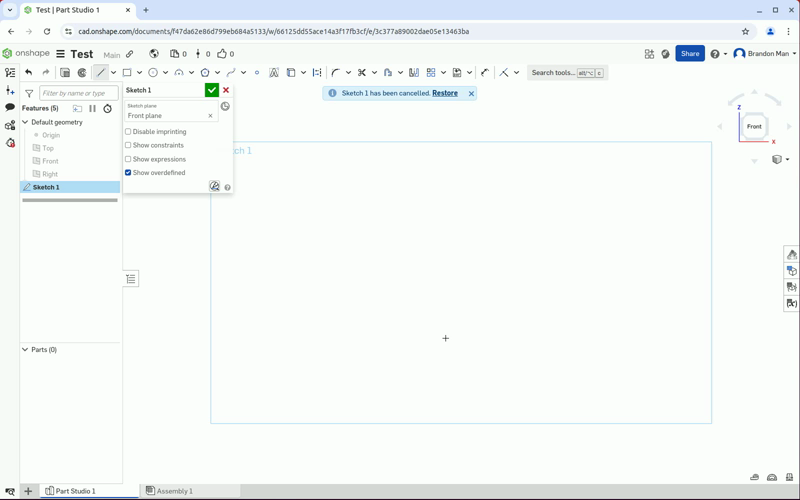
click(445, 337)
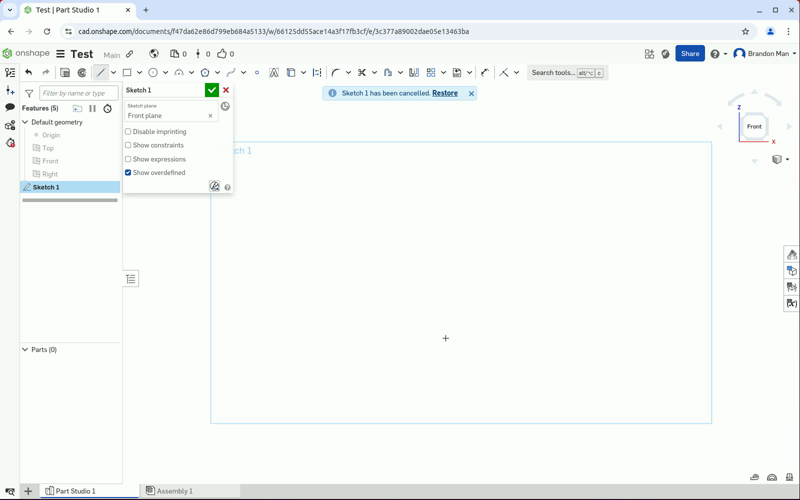
key_up(shift)
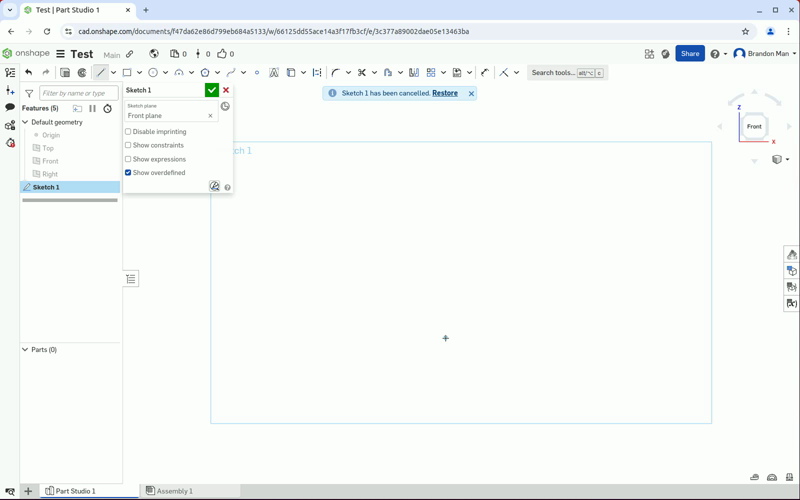
key_down(shift)
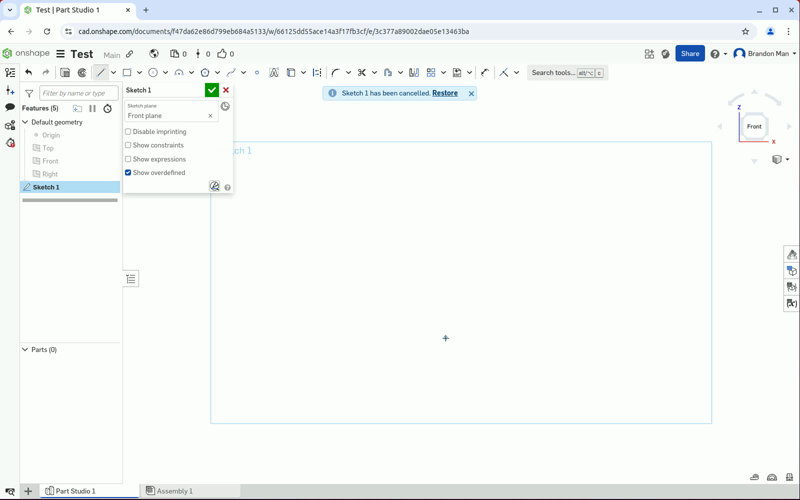
mouse_move(475, 337)
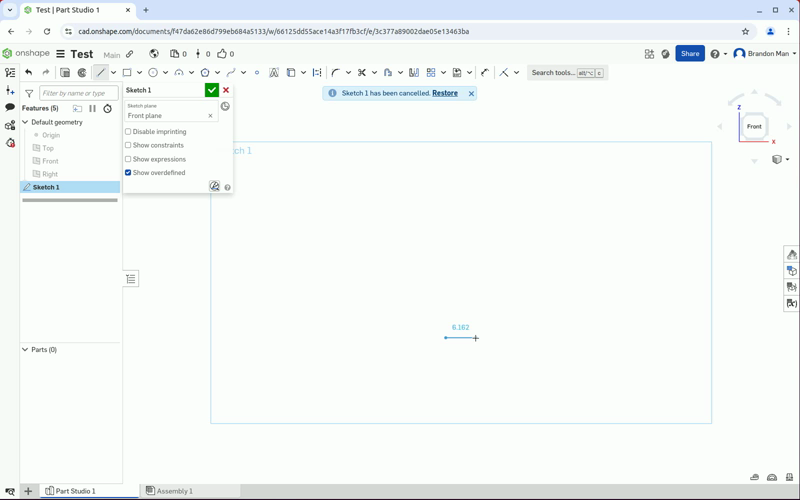
mouse_move(473, 337)
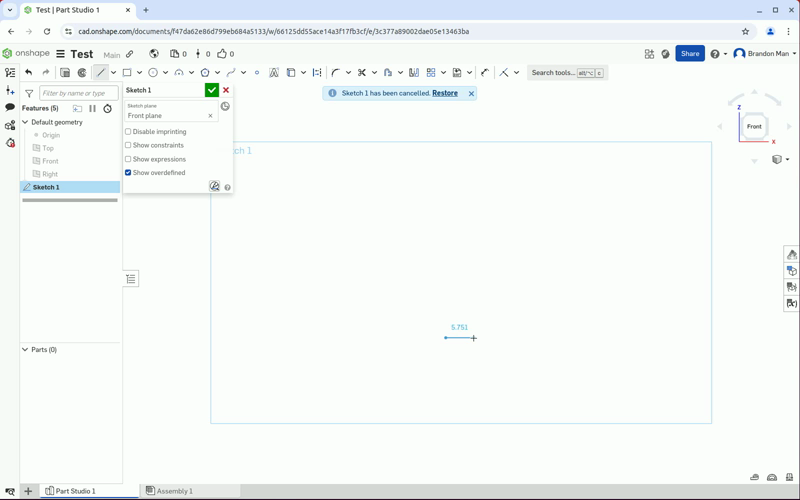
click(473, 337)
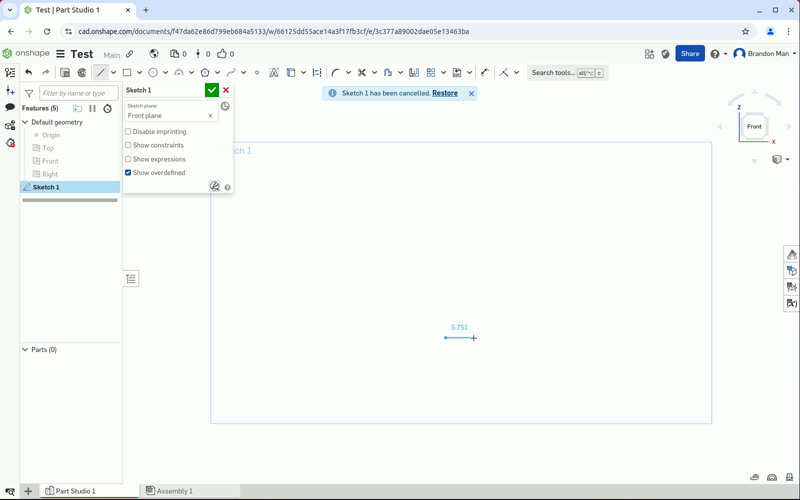
key_up(shift)
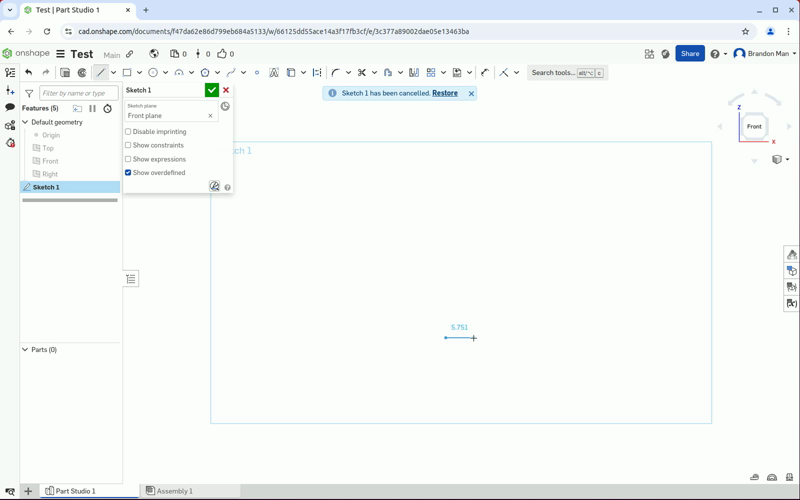
key_down(shift)
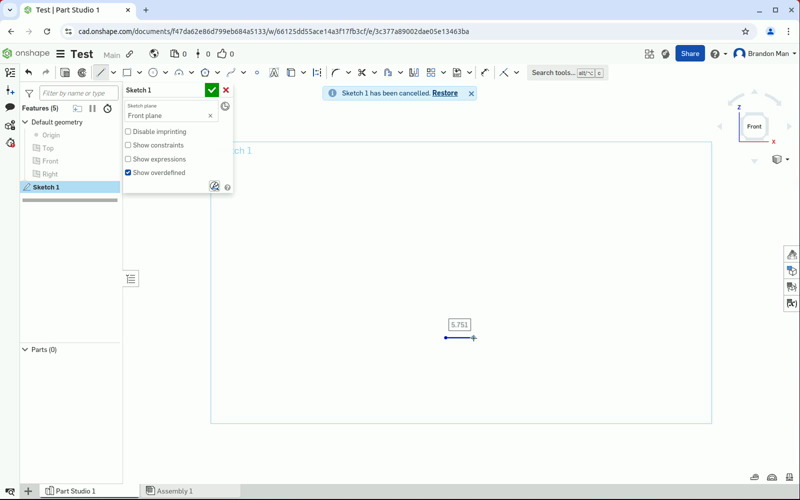
mouse_move(503, 337)
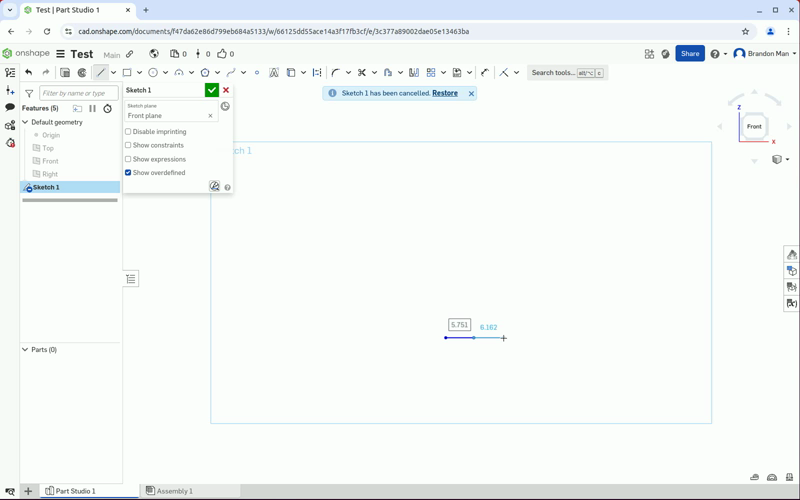
mouse_move(473, 291)
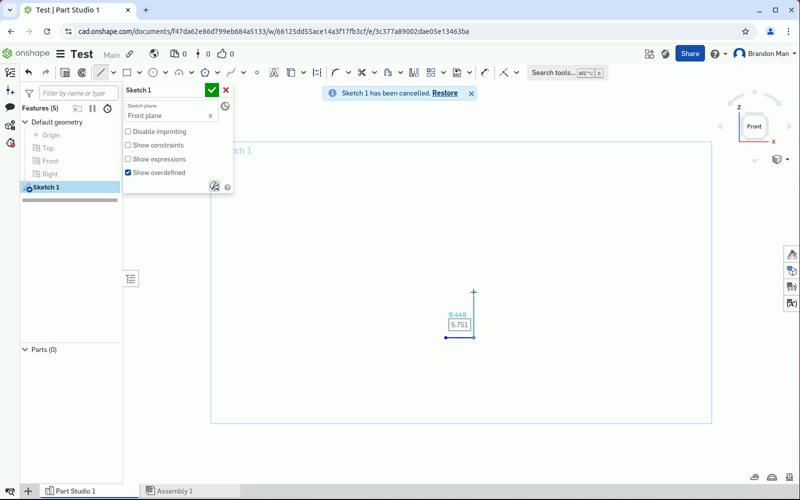
click(473, 291)
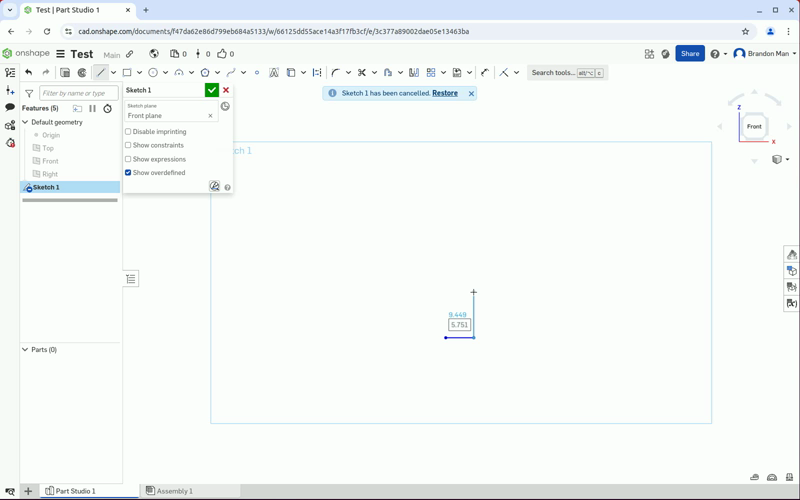
key_up(shift)
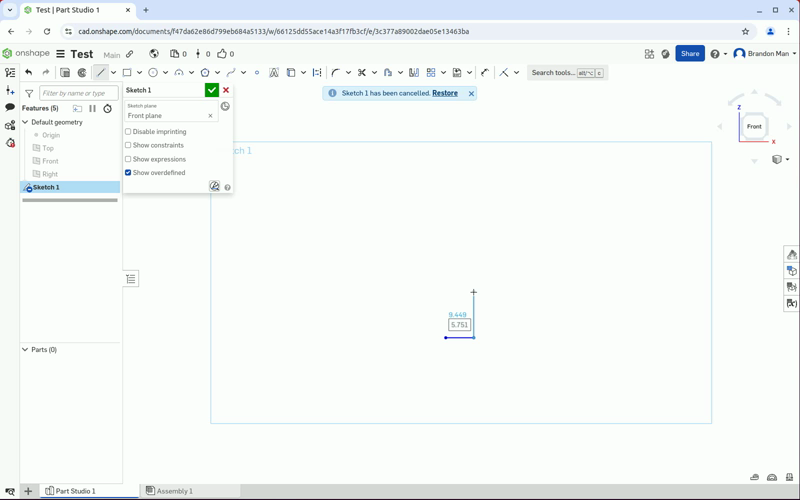
key_down(shift)
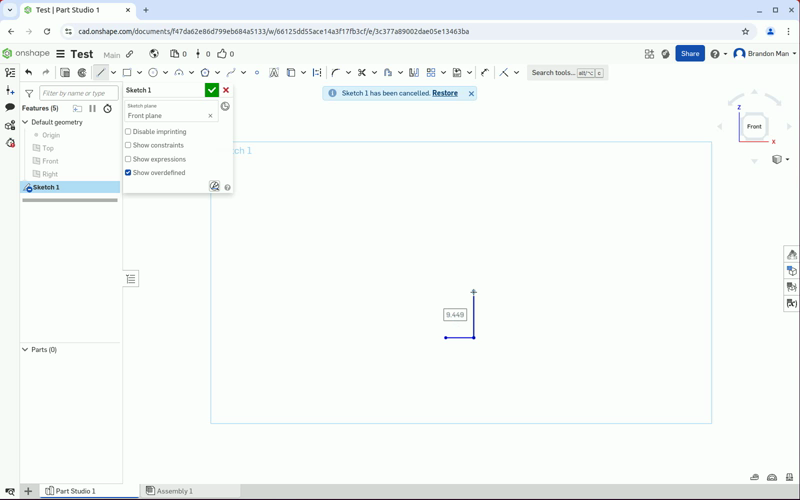
mouse_move(503, 291)
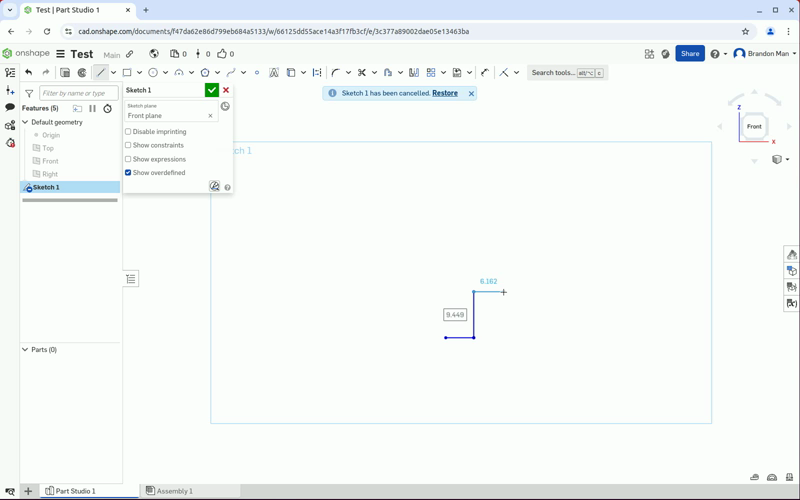
mouse_move(445, 291)
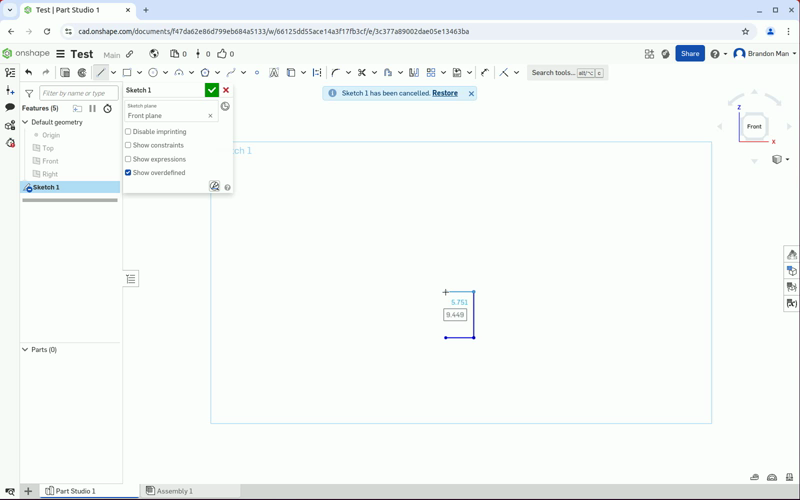
click(445, 291)
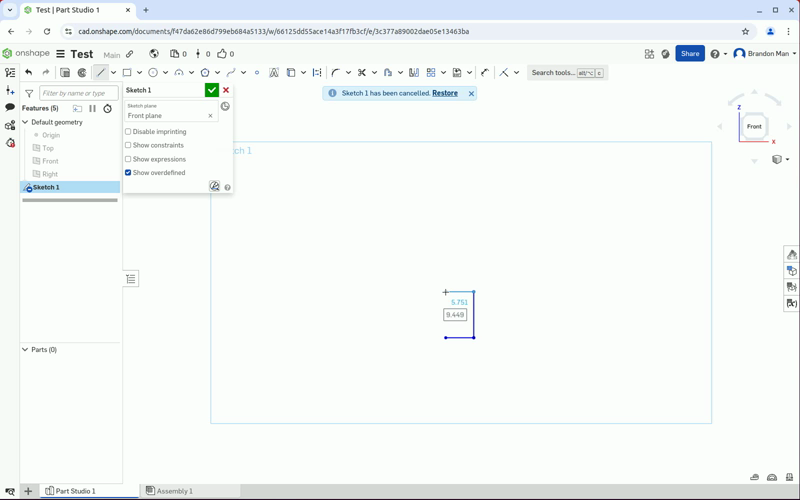
key_up(shift)
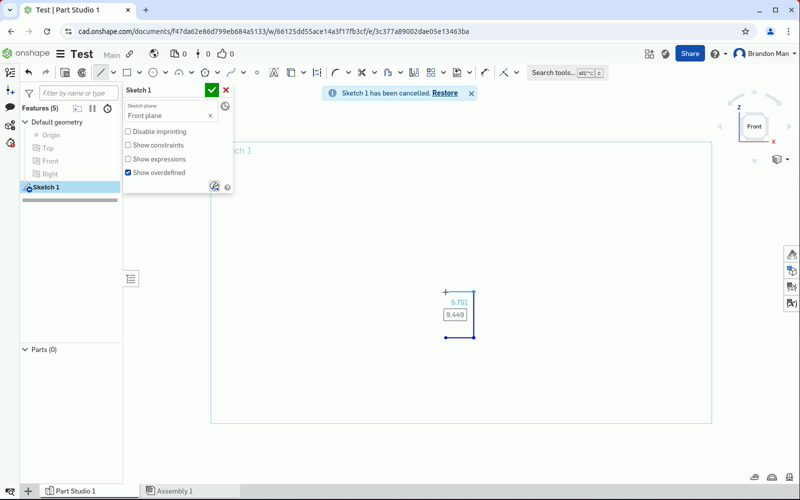
mouse_move(475, 291)
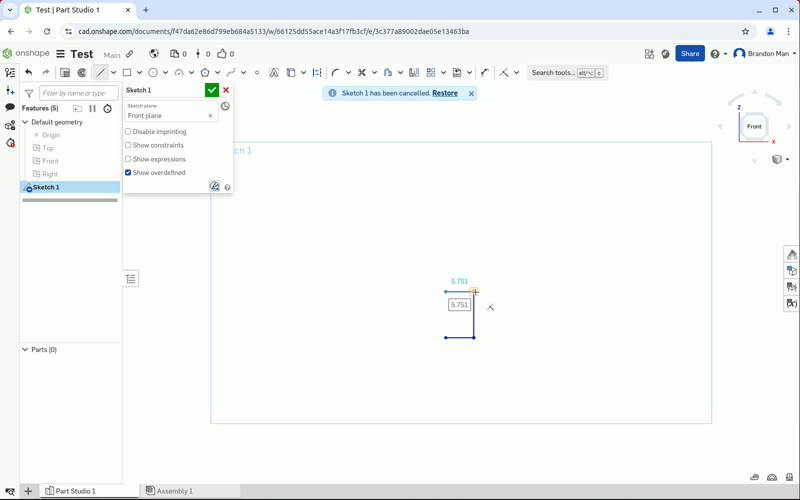
key_down(shift)
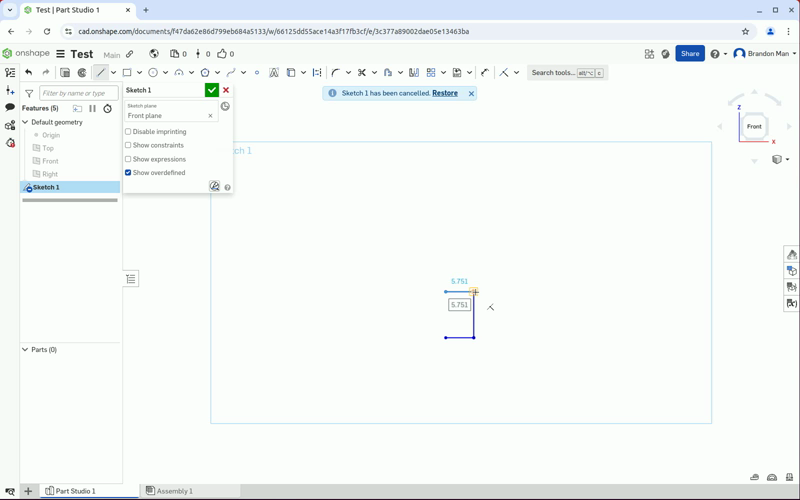
mouse_move(445, 337)
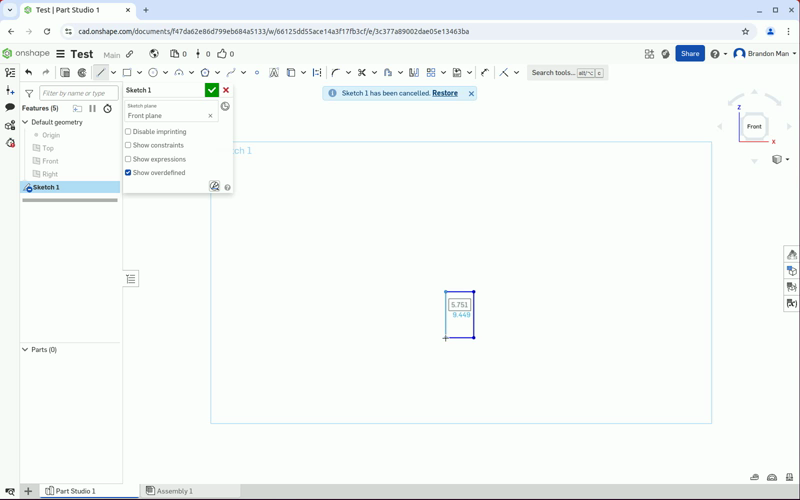
key_up(shift)
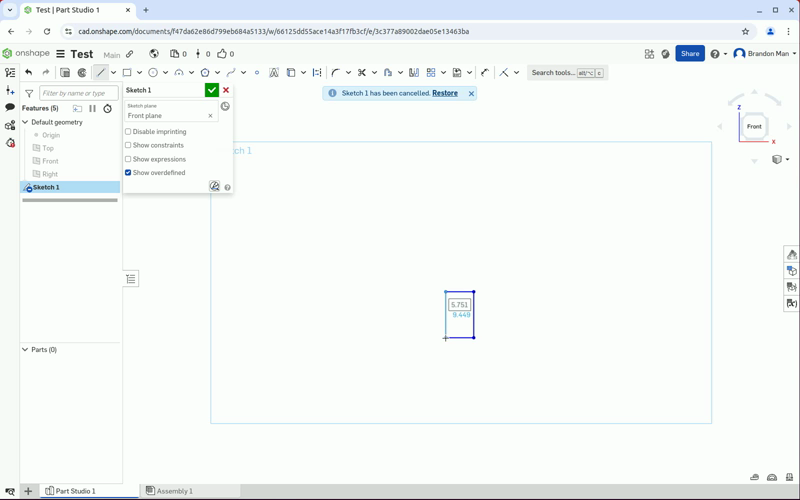
click(445, 337)
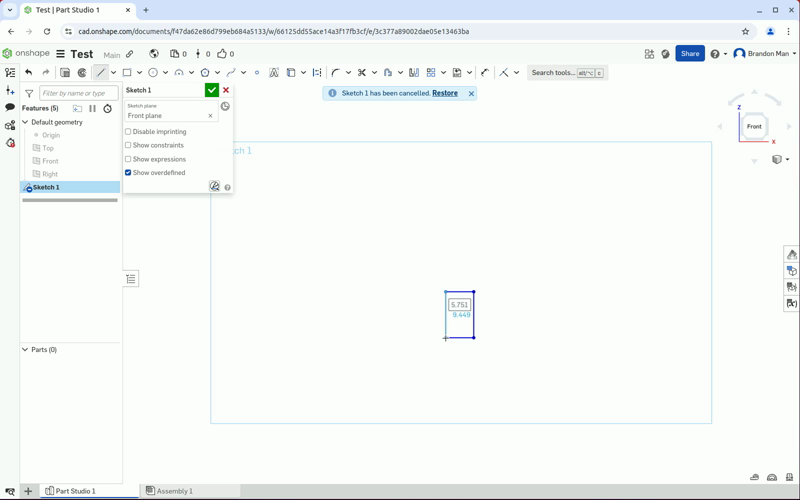
key(esc)
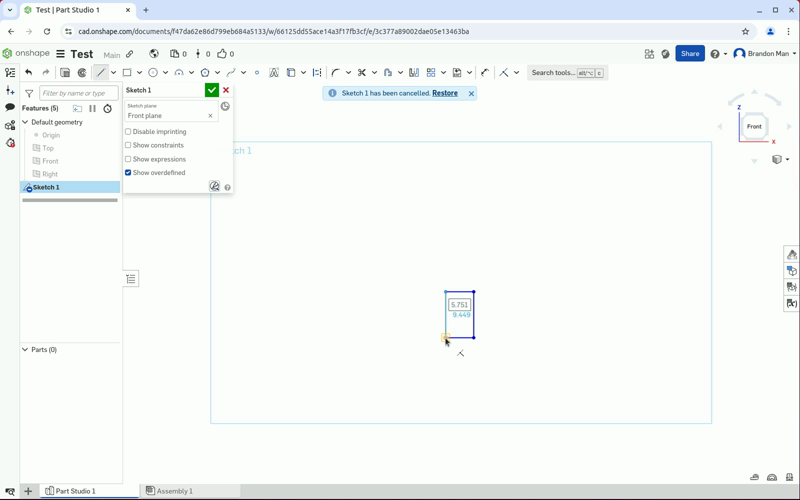
key(l)
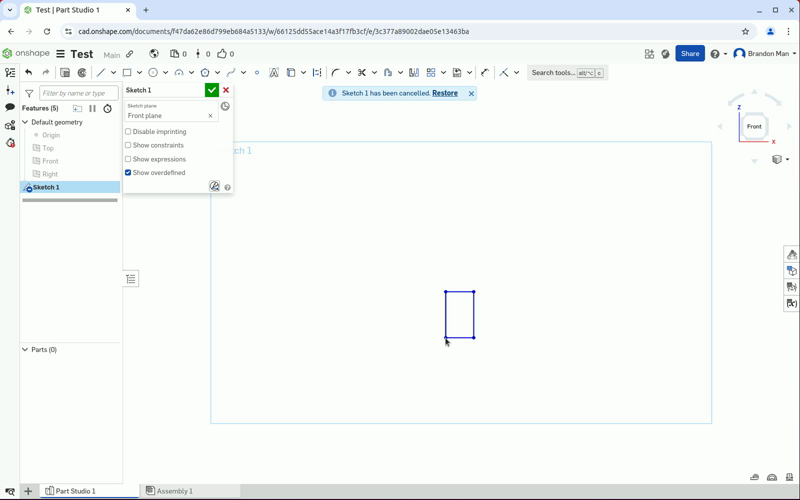
key_down(shift)
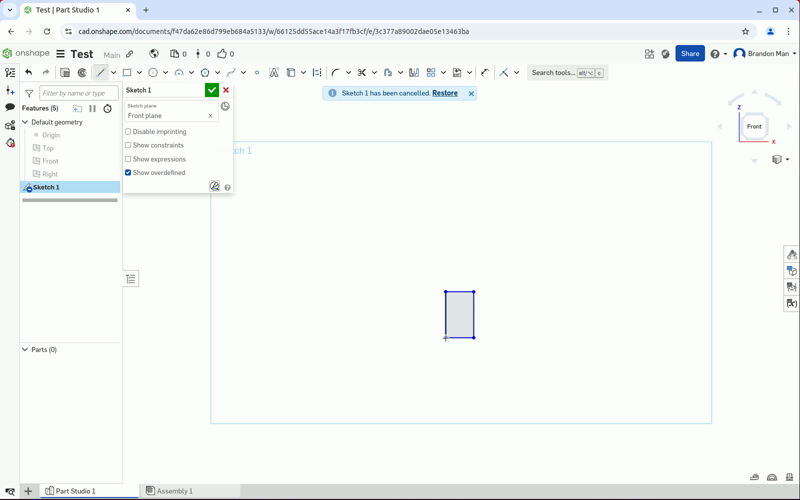
mouse_move(447, 335)
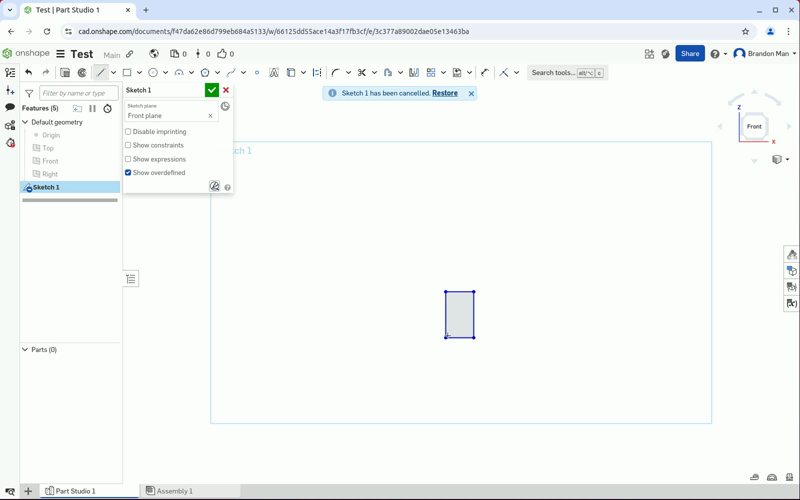
scroll(6)
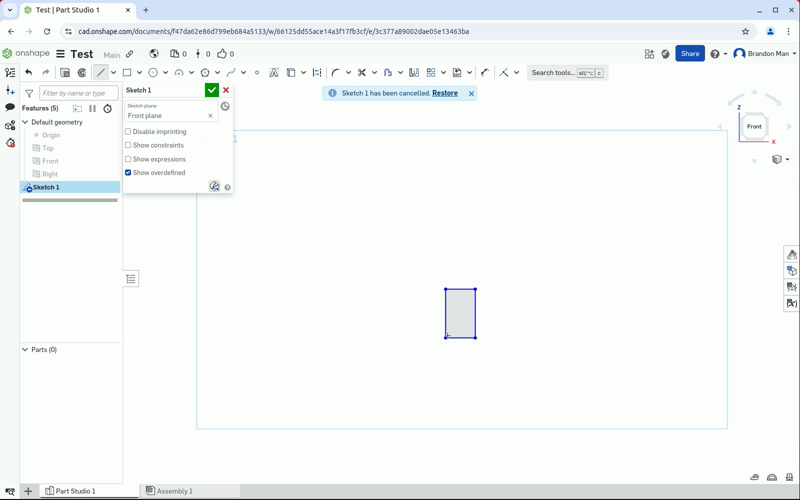
scroll(6)
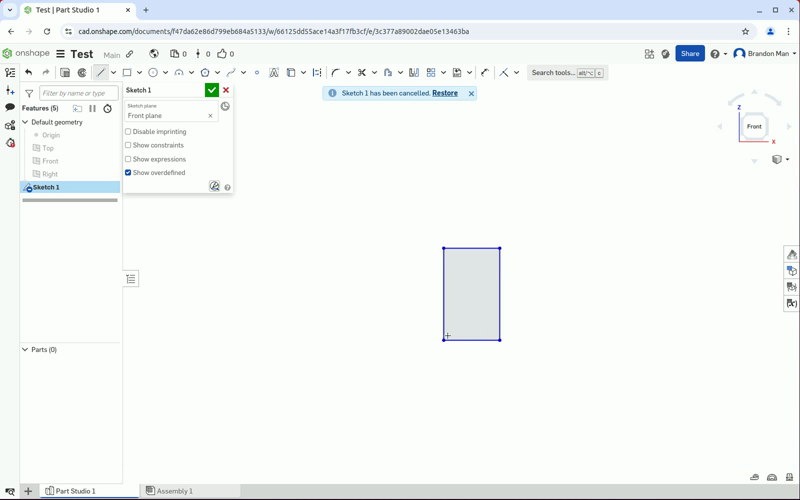
scroll(6)
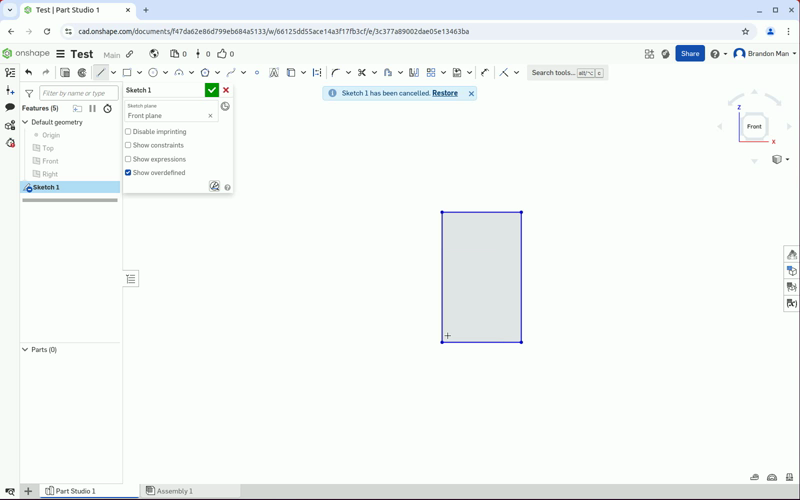
scroll(6)
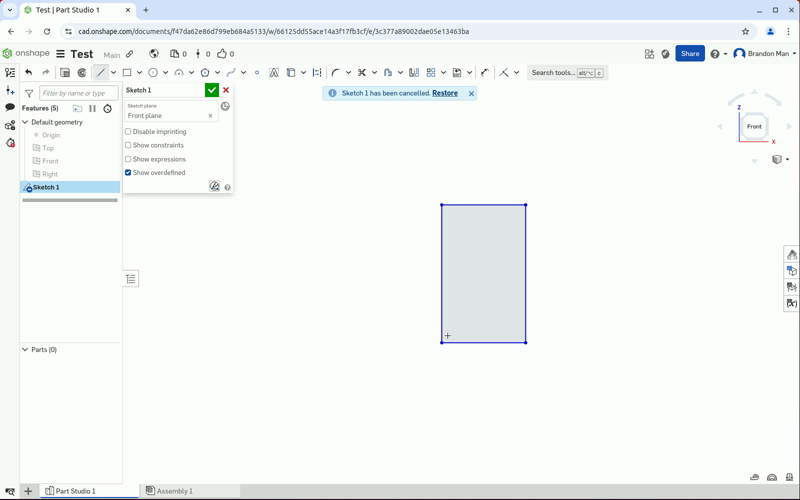
scroll(6)
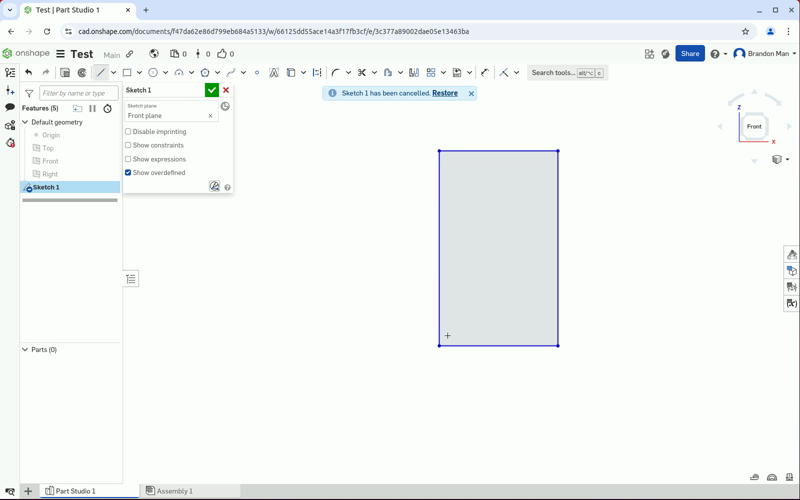
scroll(6)
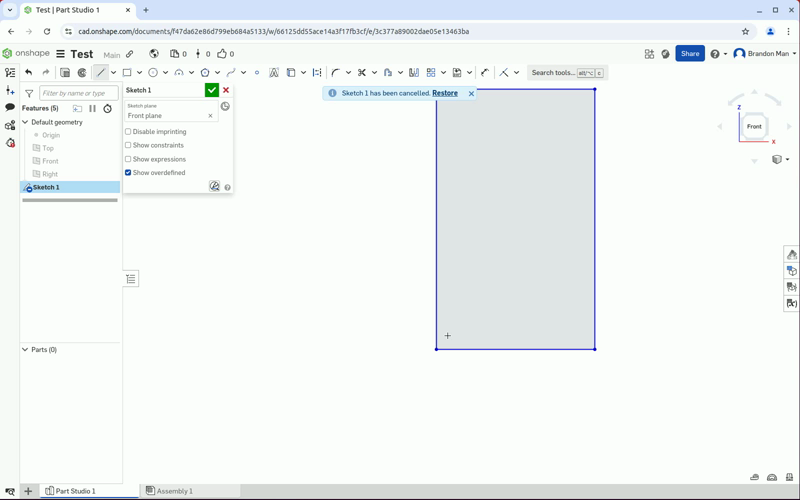
scroll(6)
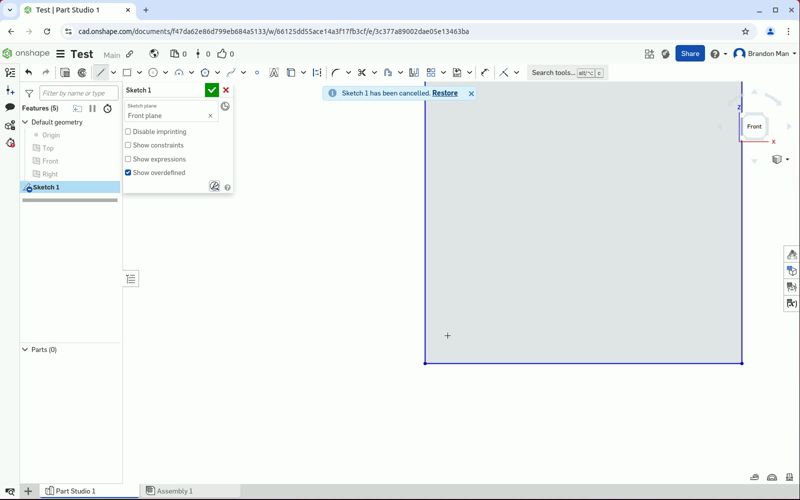
click(447, 335)
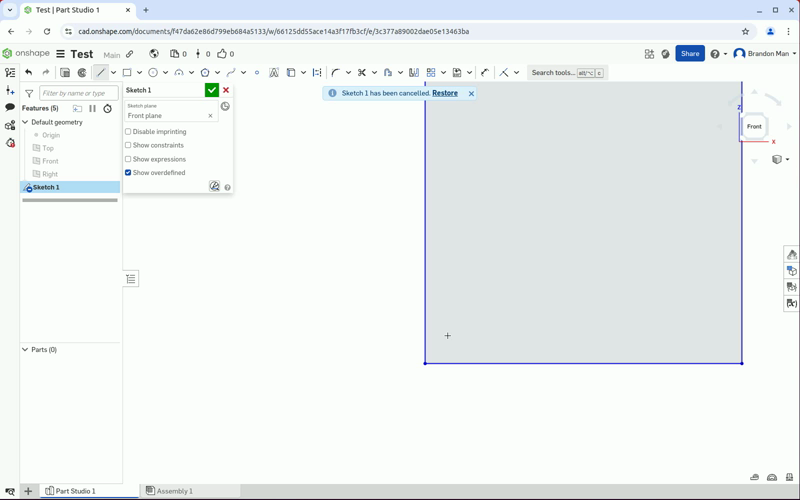
scroll(-6)
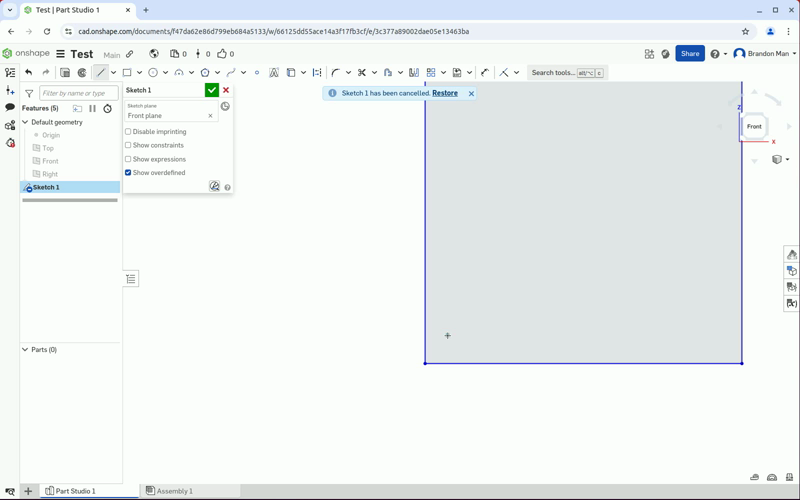
scroll(-6)
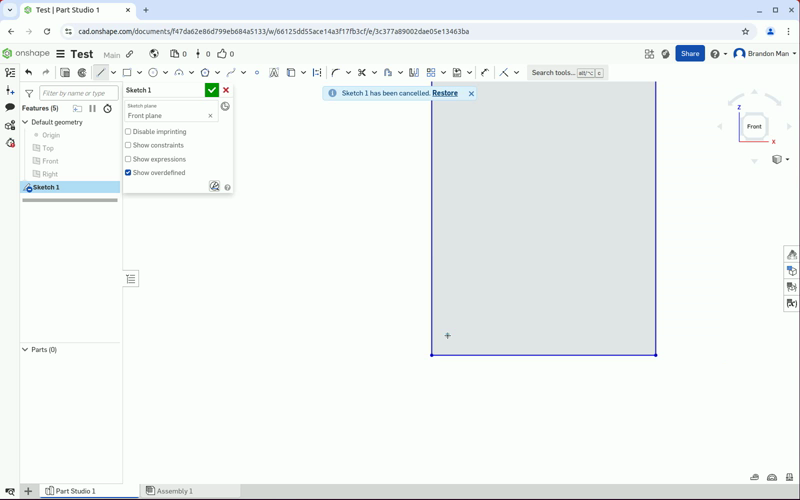
scroll(-6)
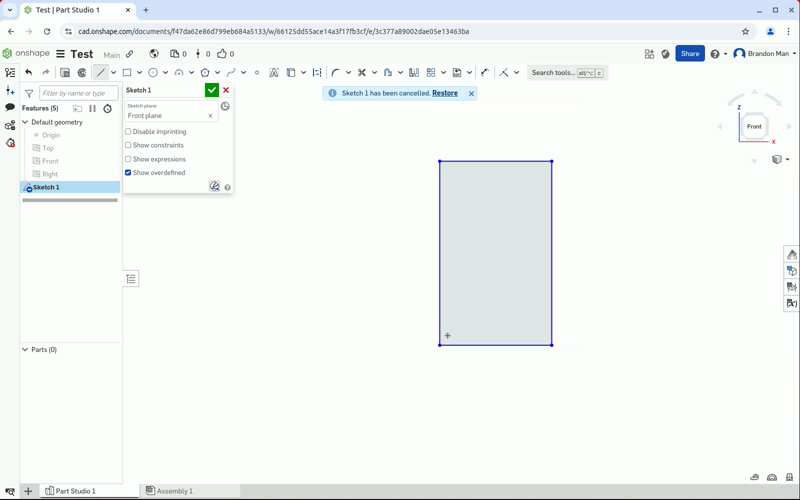
scroll(-6)
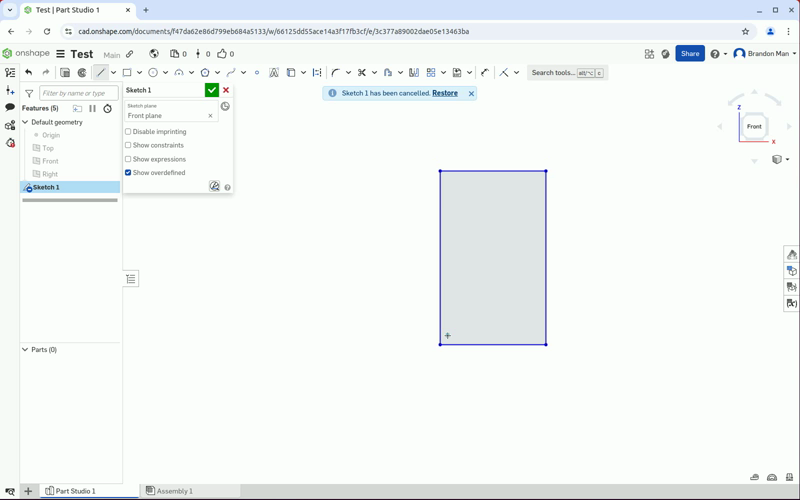
scroll(-6)
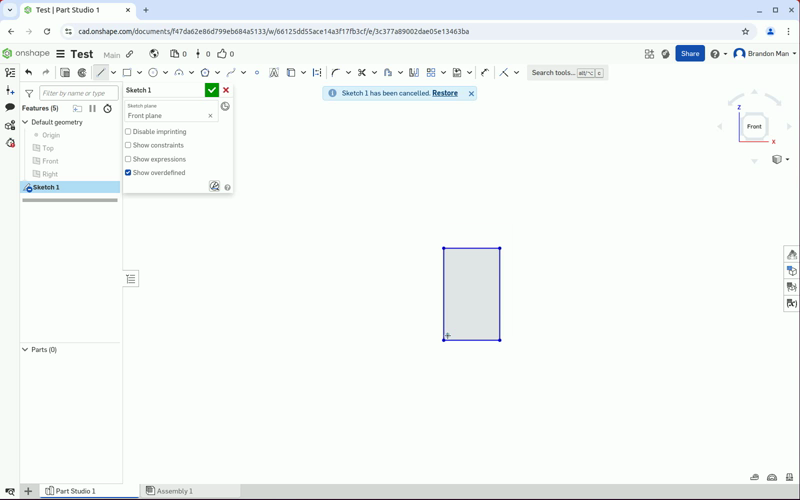
scroll(-6)
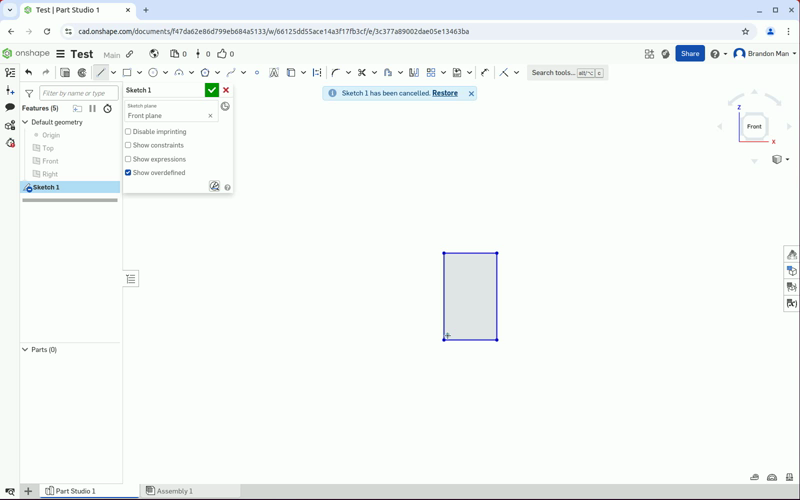
scroll(-6)
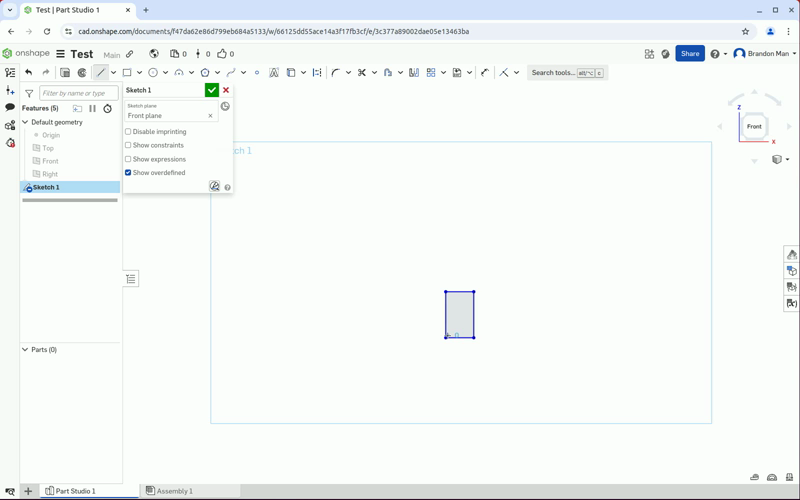
key_up(shift)
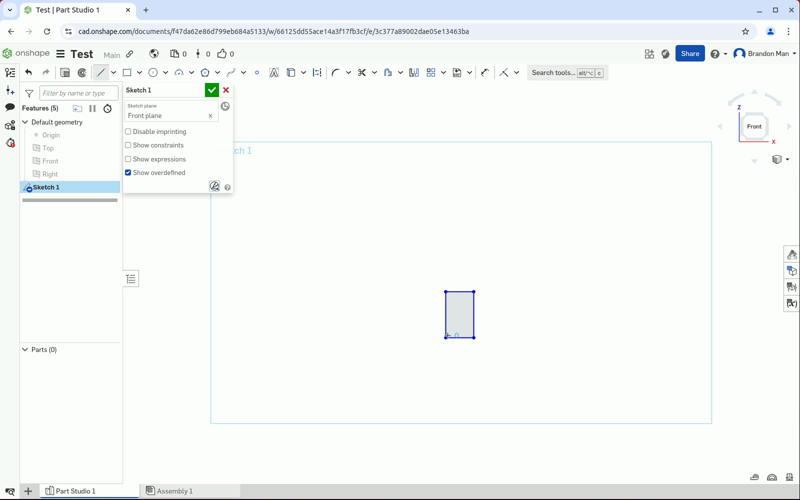
key_down(shift)
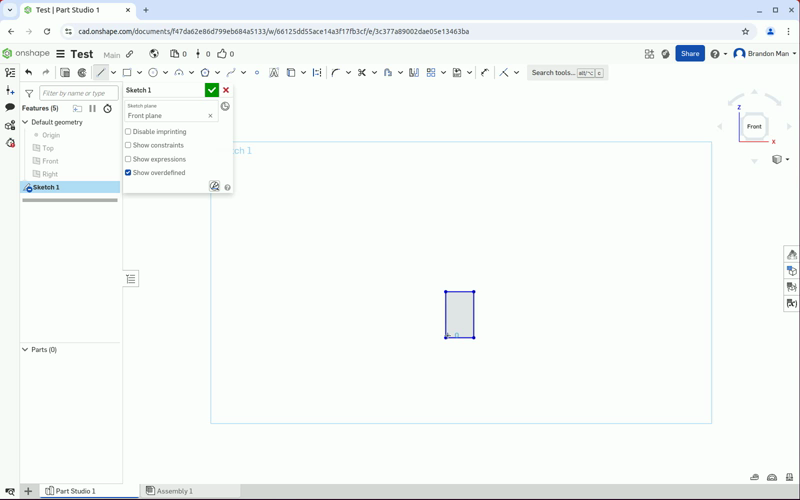
mouse_move(477, 335)
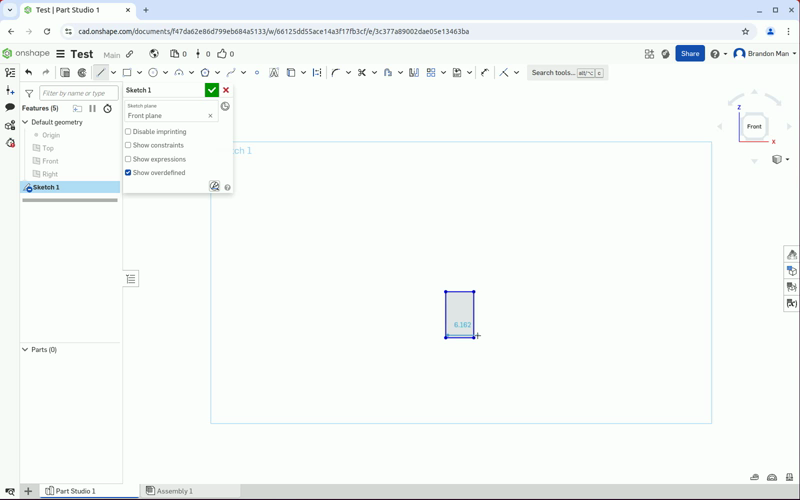
mouse_move(471, 335)
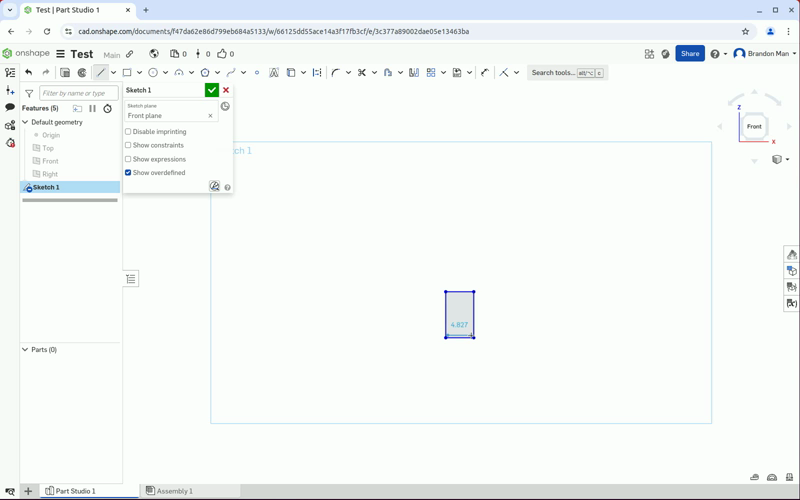
scroll(6)
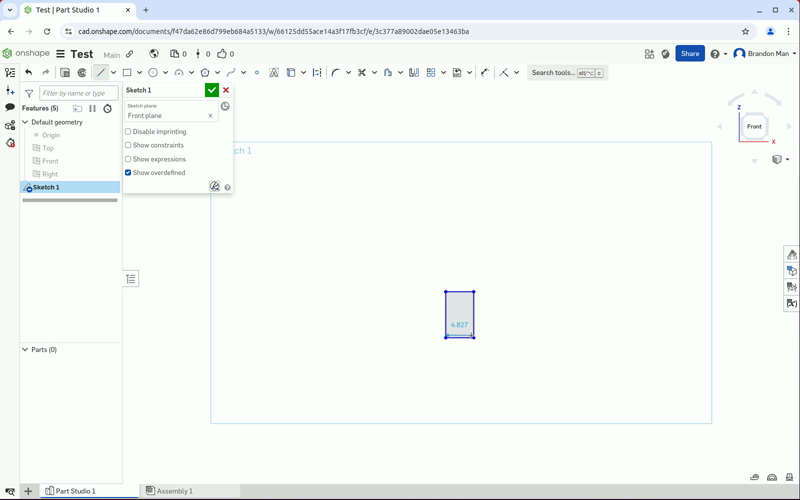
scroll(6)
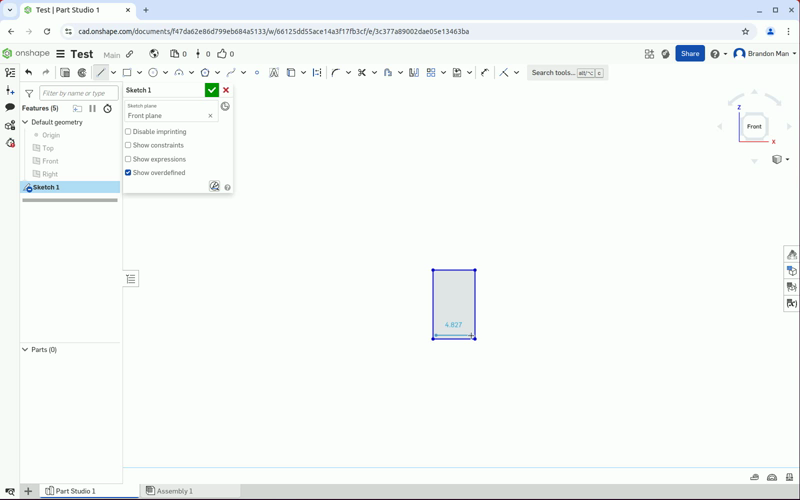
scroll(6)
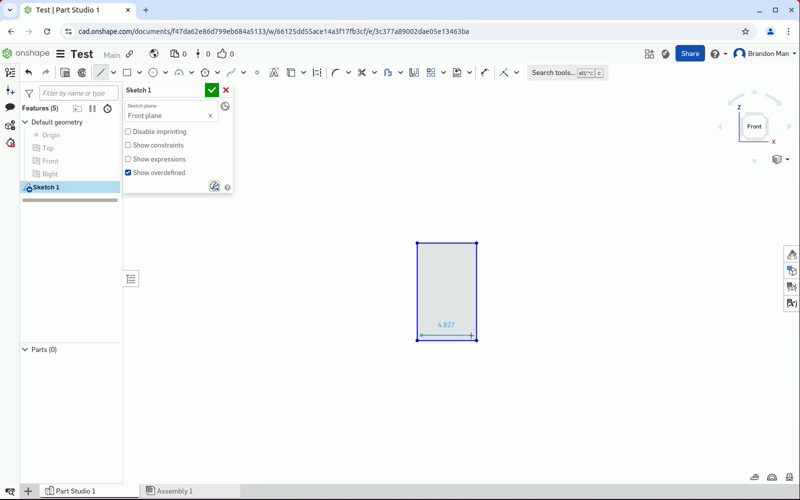
scroll(6)
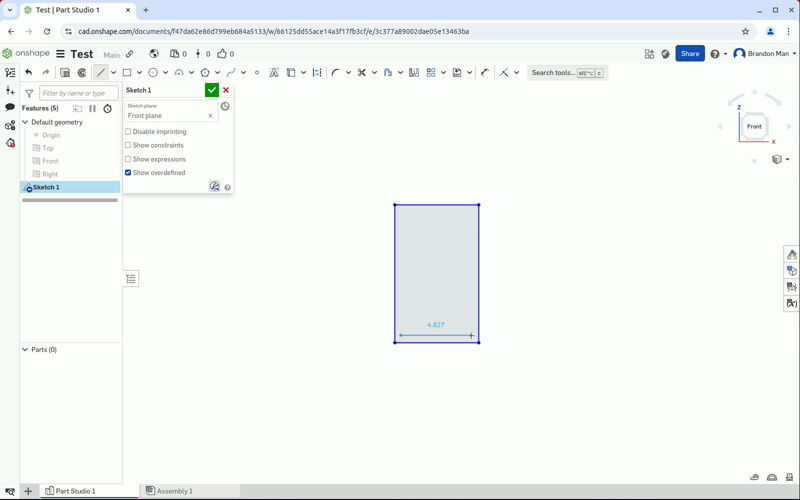
scroll(6)
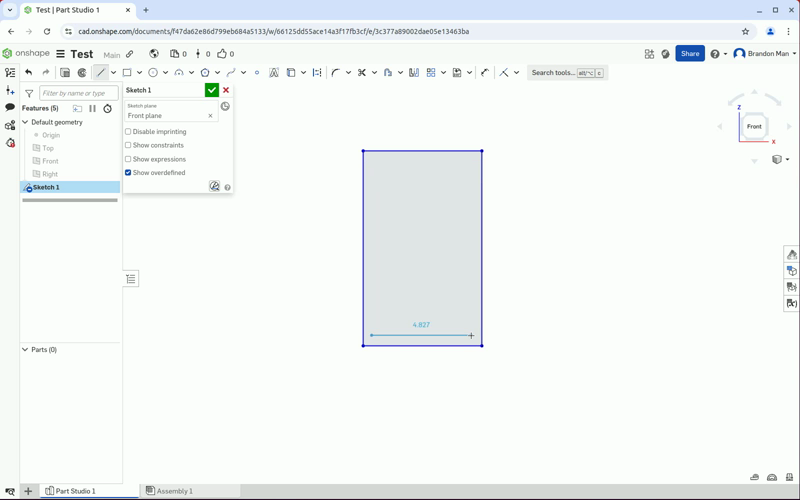
scroll(6)
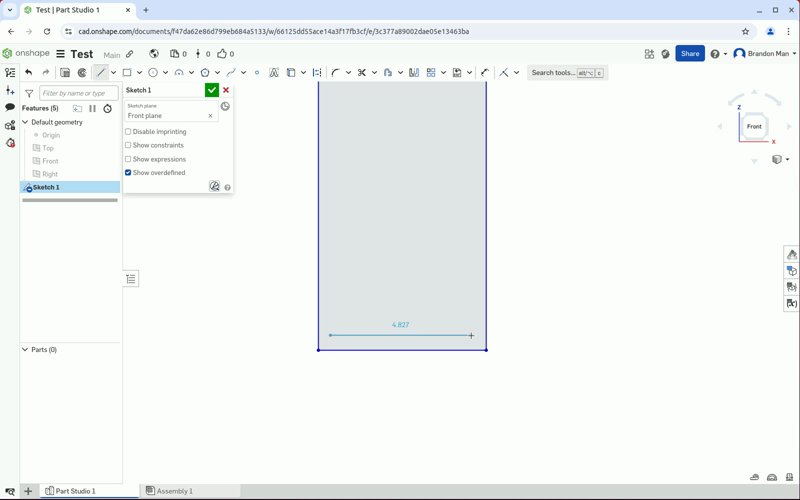
scroll(6)
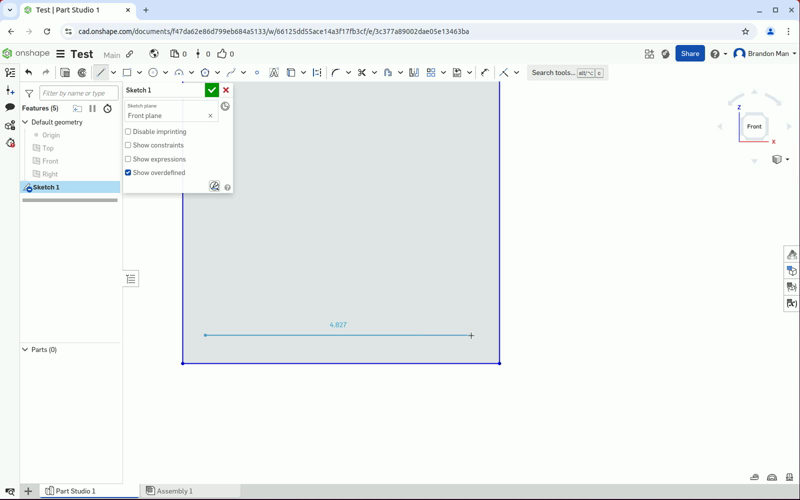
click(471, 335)
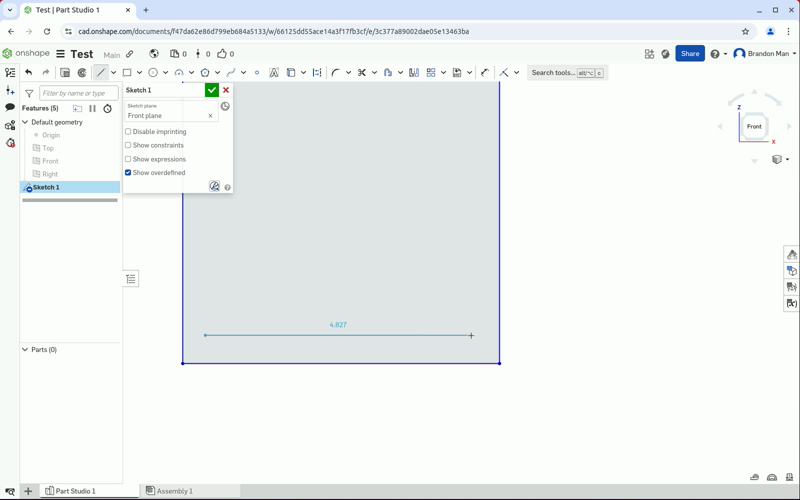
scroll(-6)
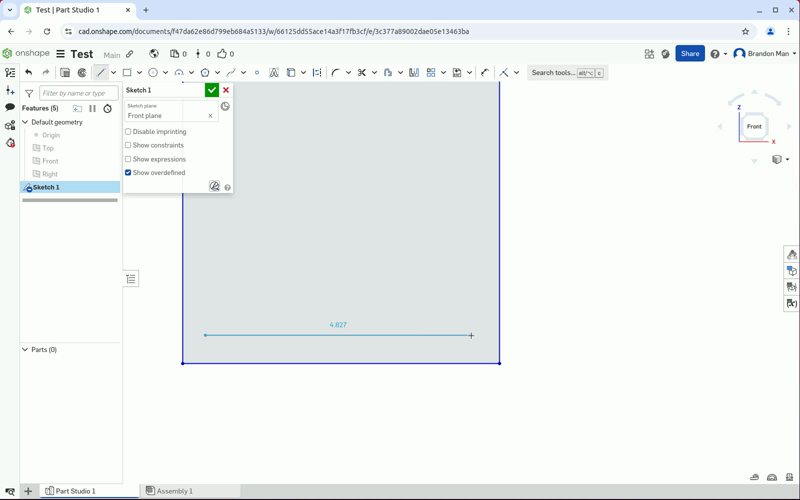
scroll(-6)
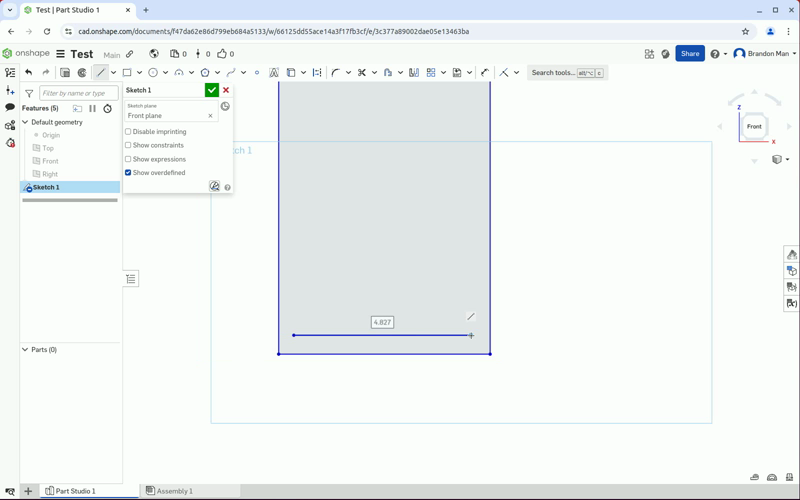
scroll(-6)
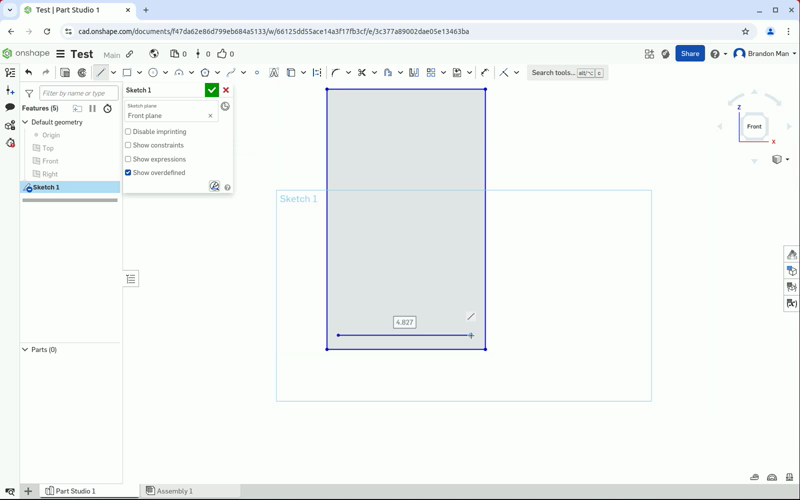
scroll(-6)
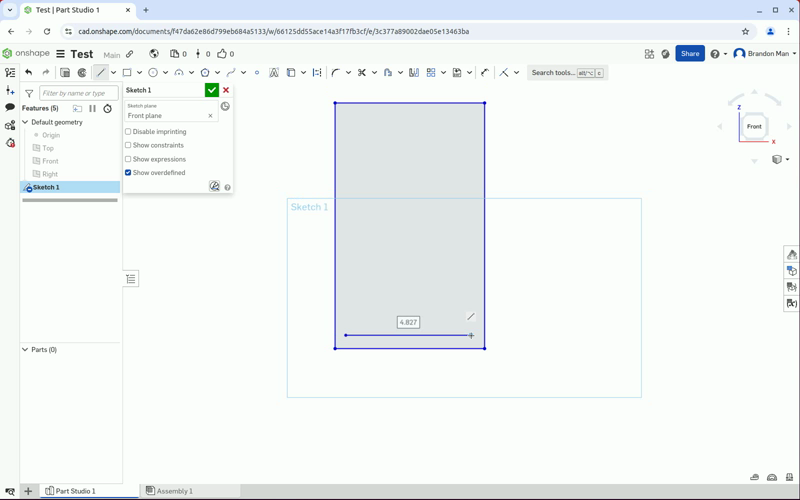
scroll(-6)
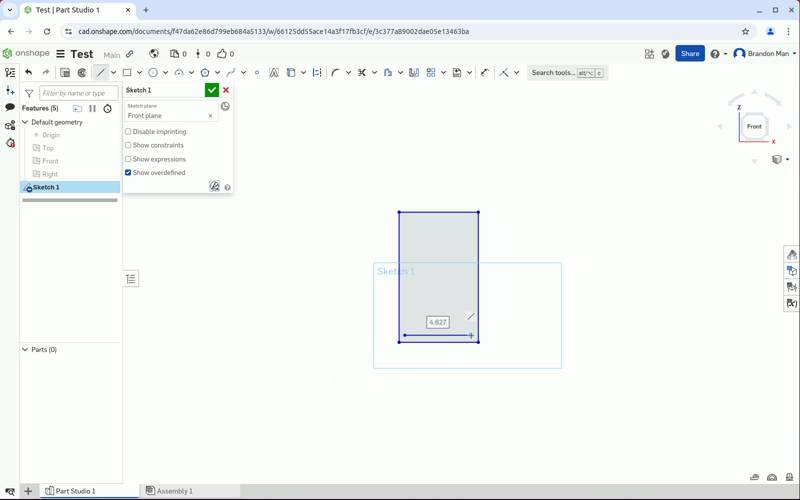
scroll(-6)
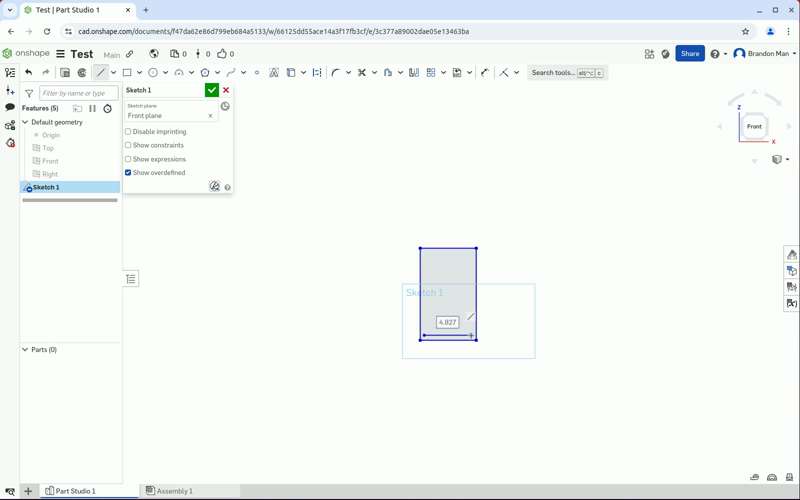
scroll(-6)
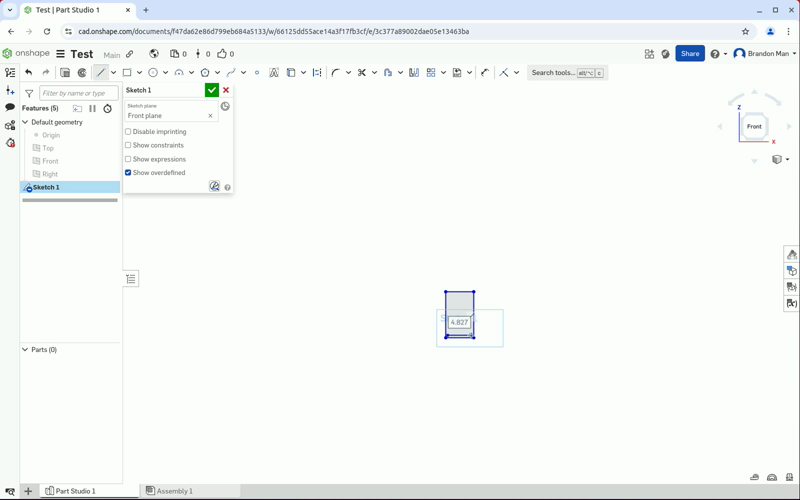
key_up(shift)
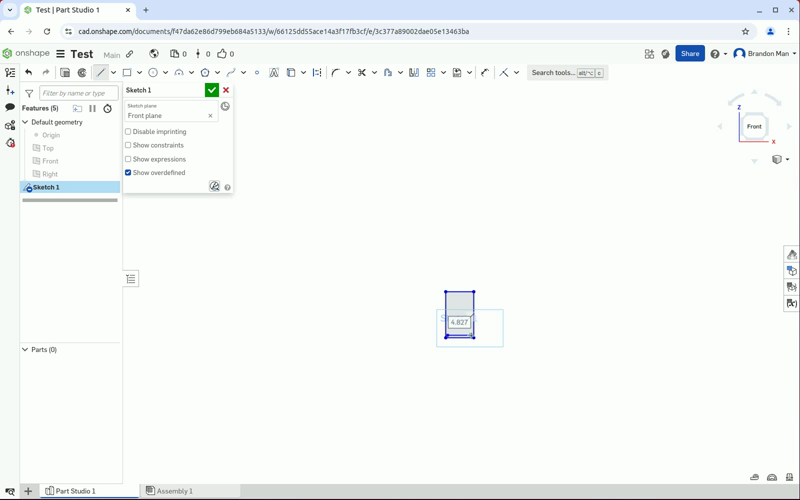
key_down(shift)
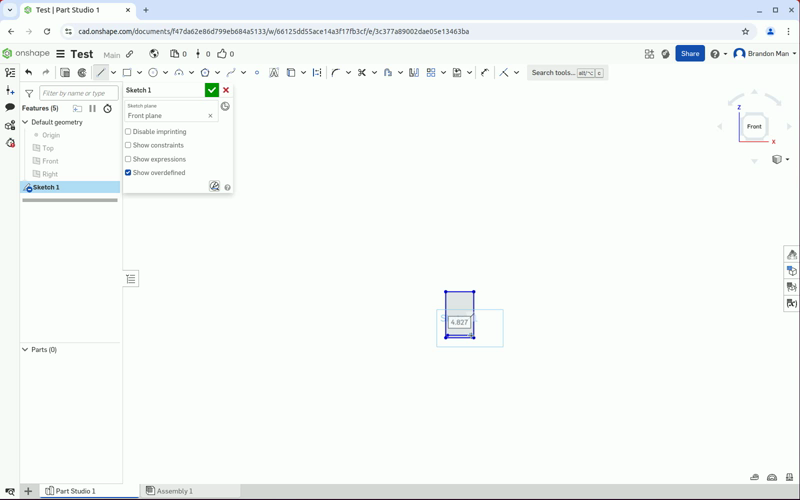
mouse_move(501, 335)
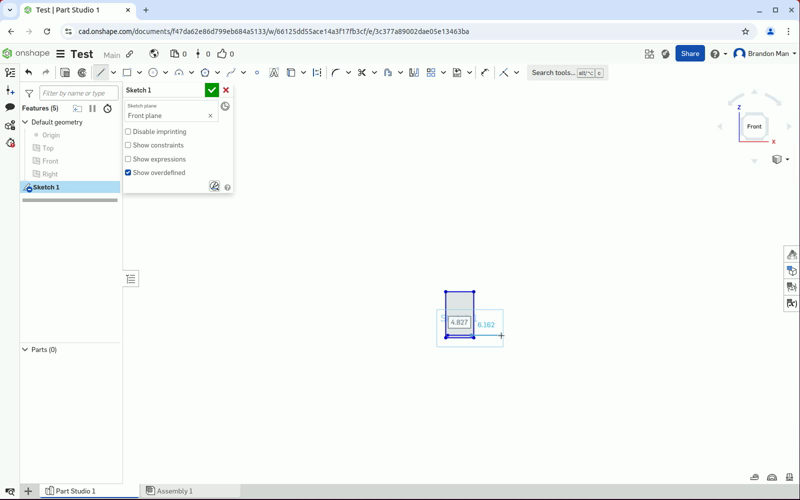
mouse_move(471, 294)
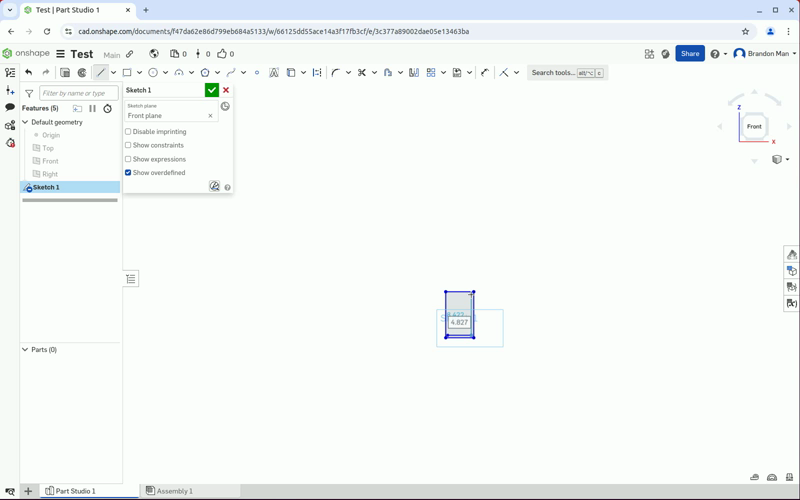
scroll(6)
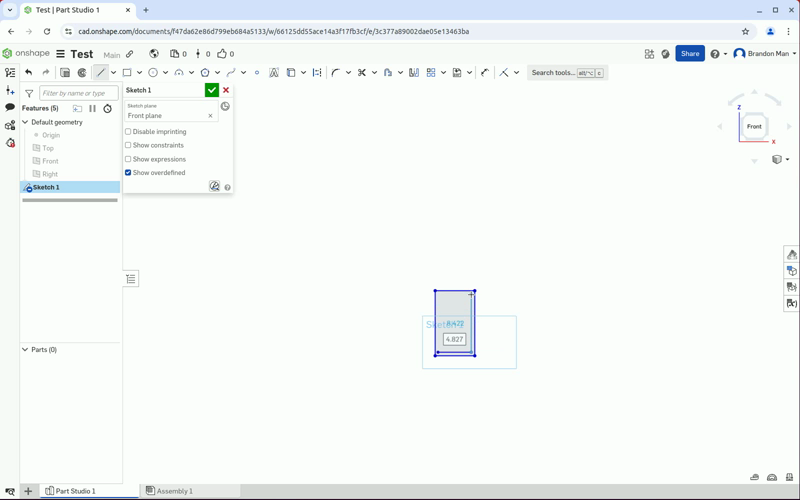
scroll(6)
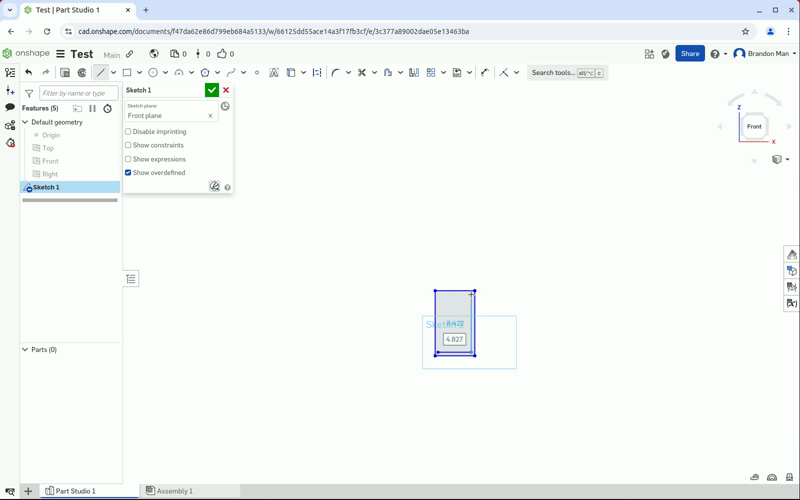
scroll(6)
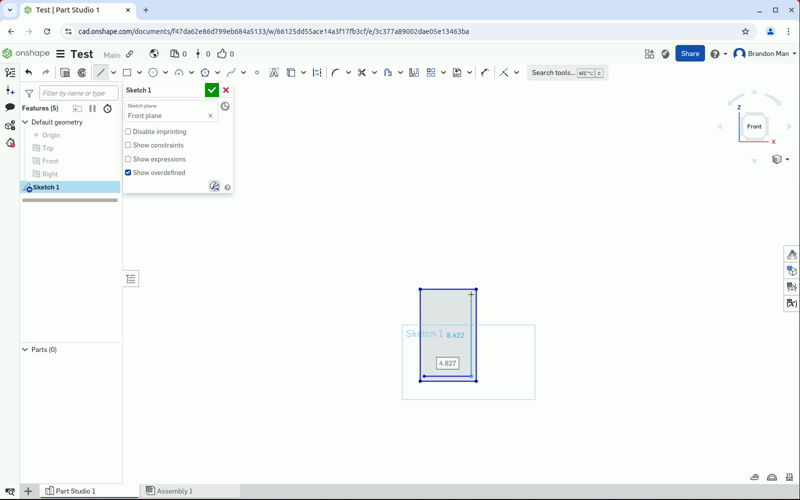
scroll(6)
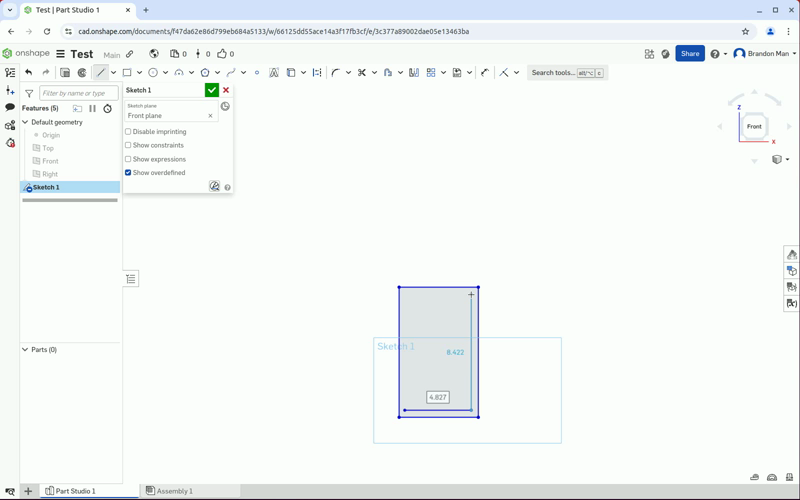
scroll(6)
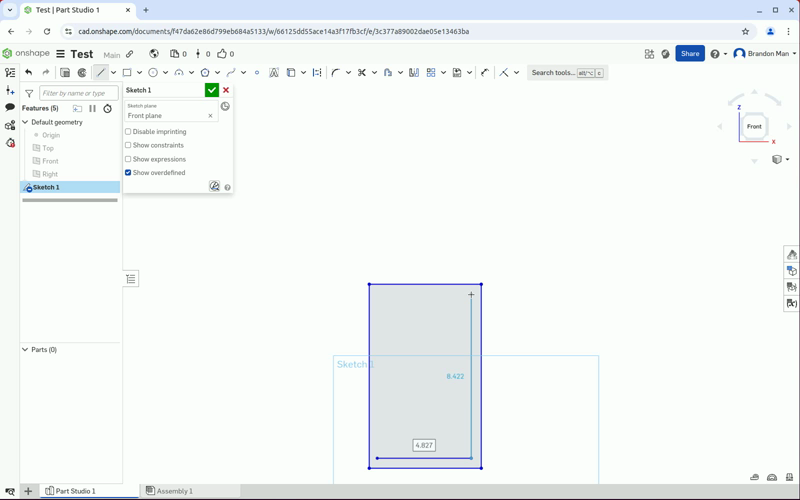
scroll(6)
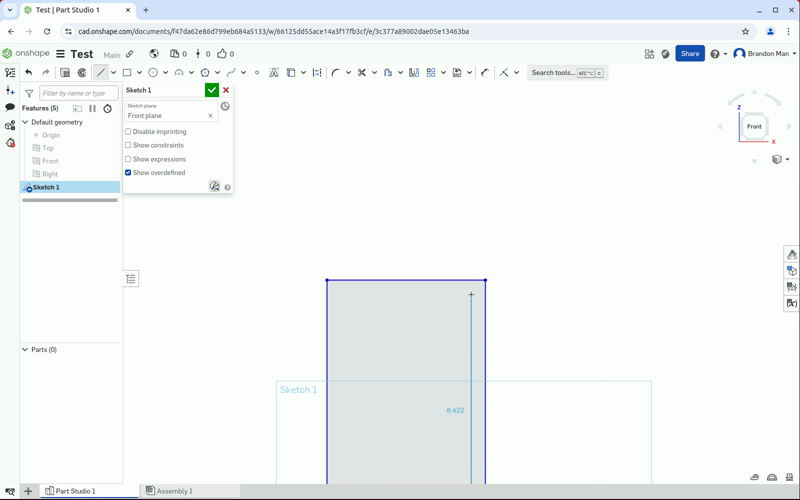
scroll(6)
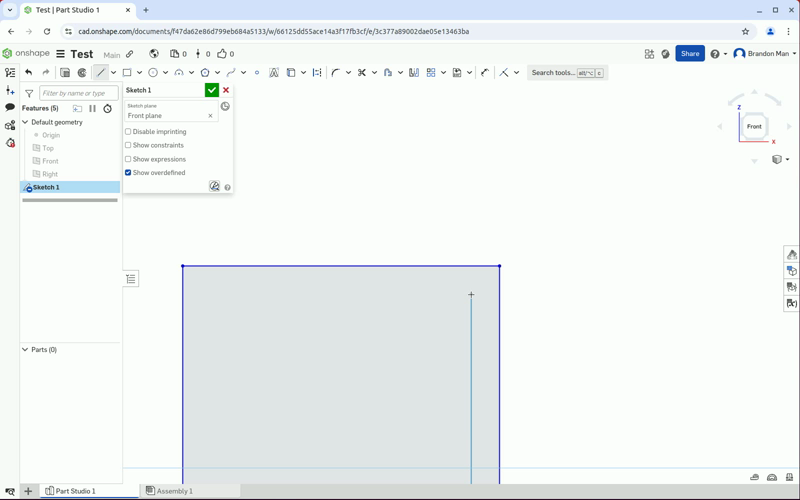
click(471, 294)
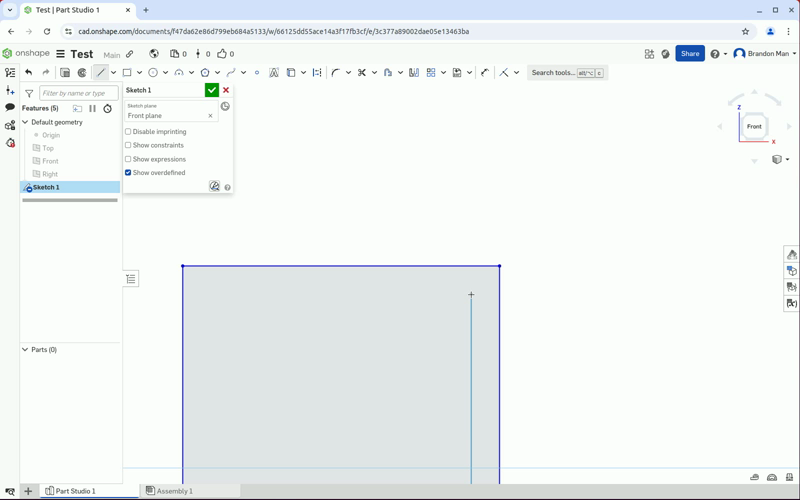
scroll(-6)
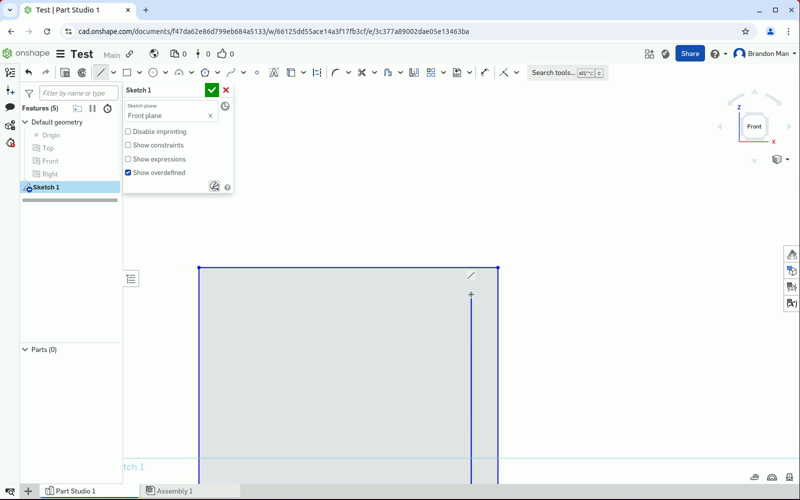
scroll(-6)
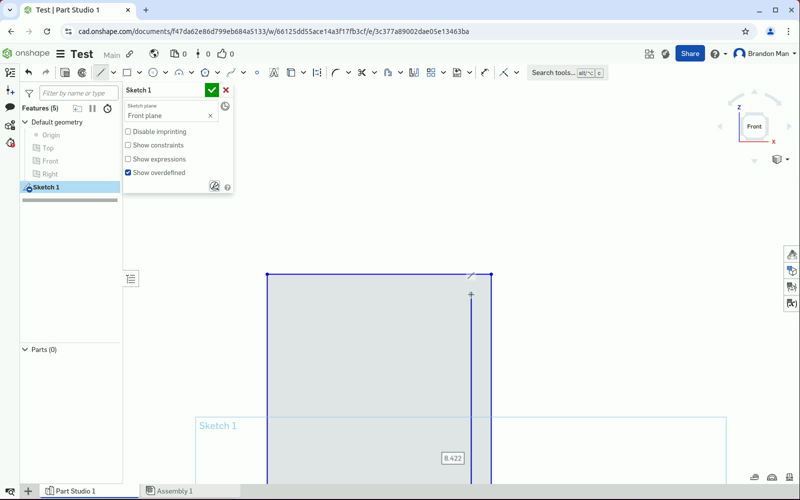
scroll(-6)
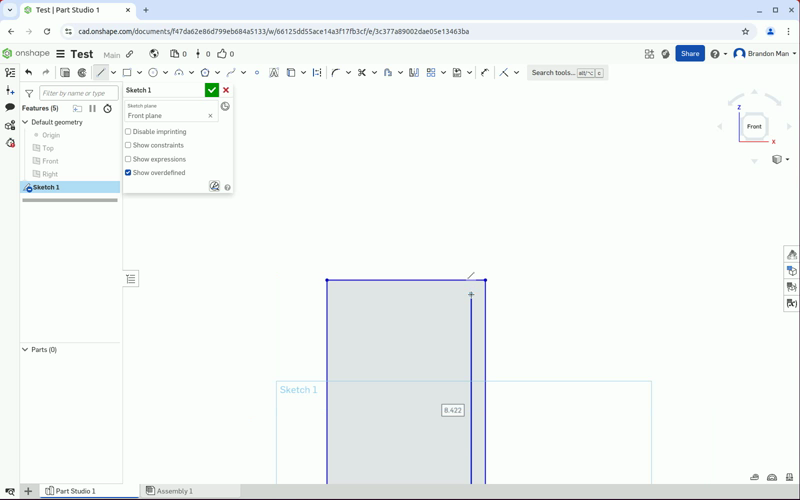
scroll(-6)
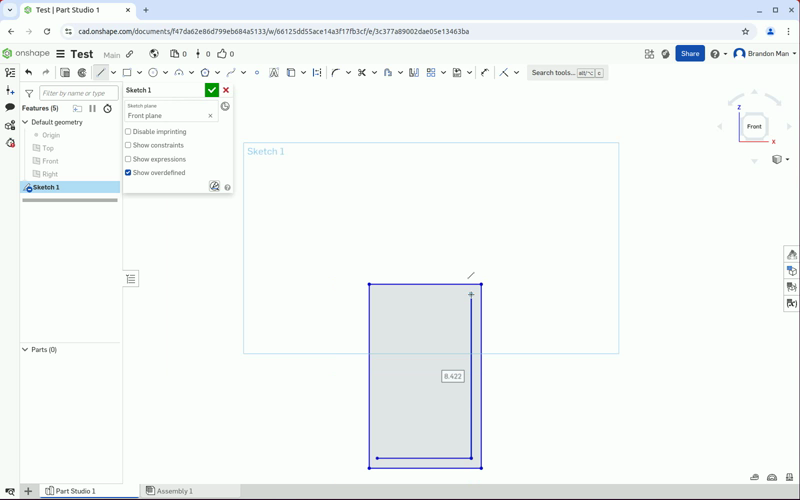
scroll(-6)
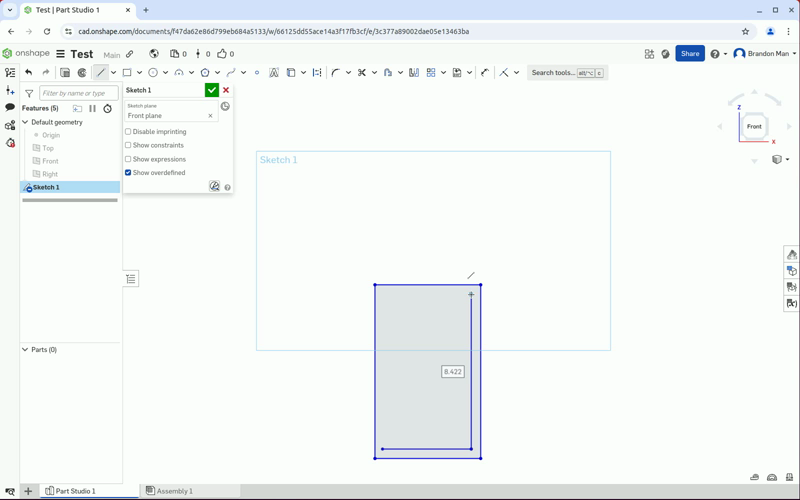
scroll(-6)
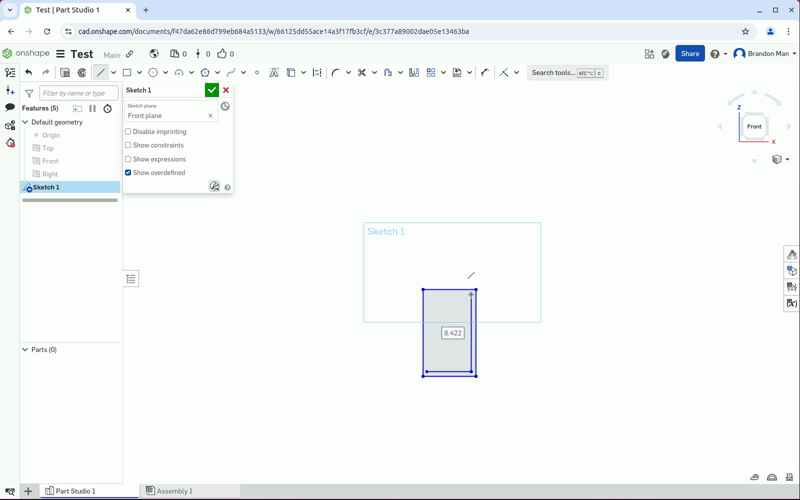
scroll(-6)
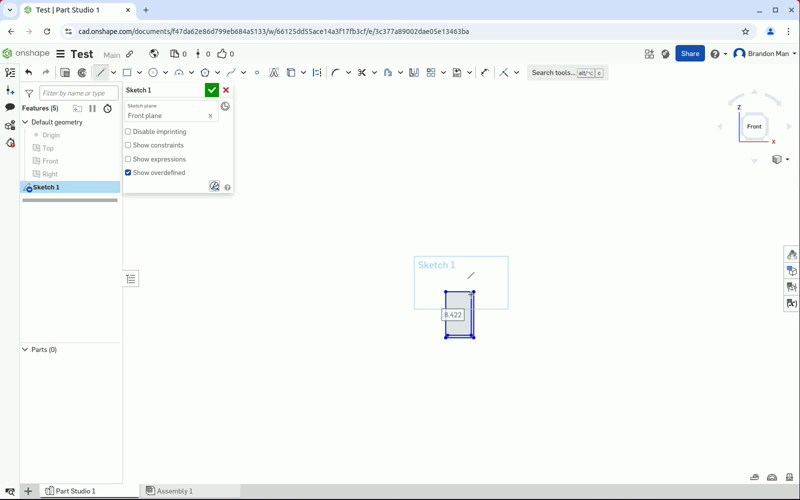
key_up(shift)
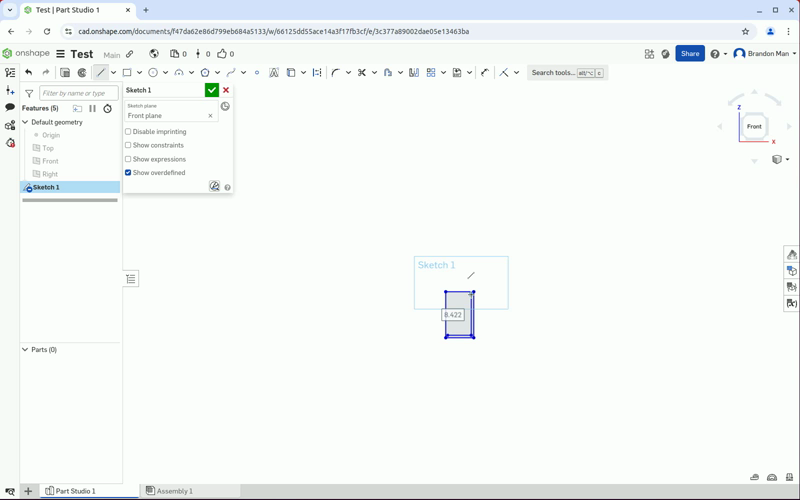
key_down(shift)
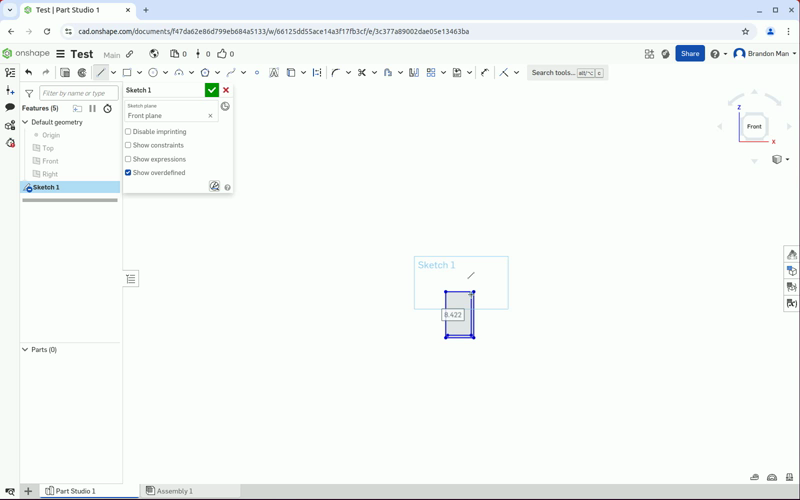
mouse_move(501, 294)
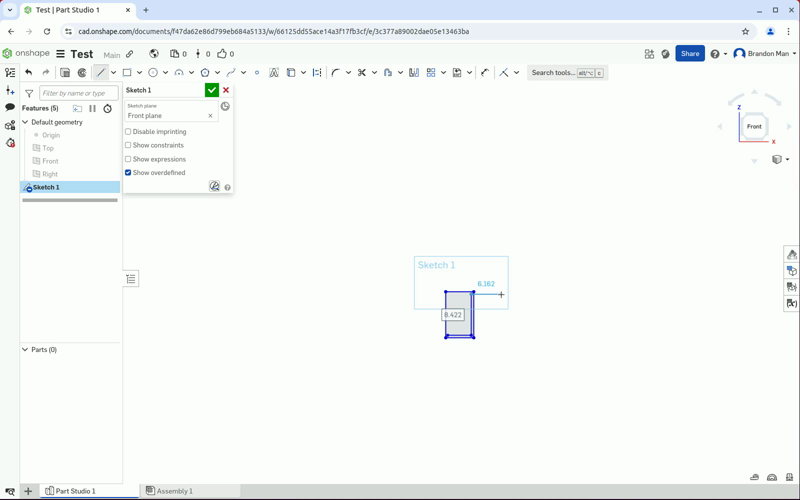
mouse_move(447, 294)
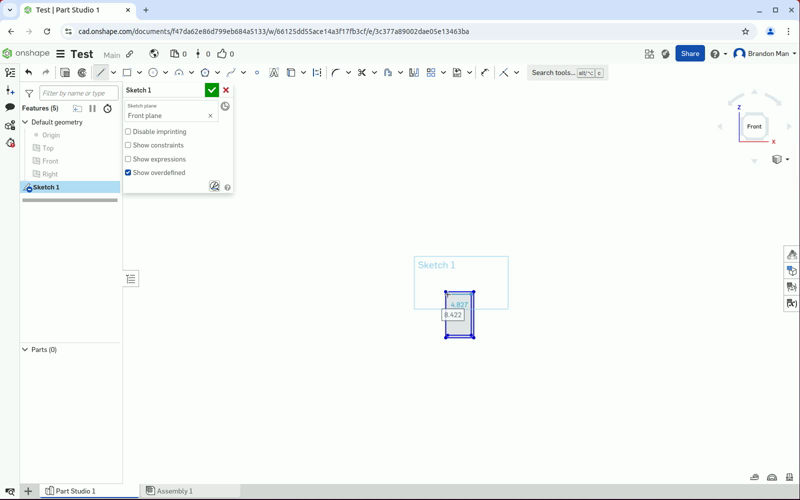
scroll(6)
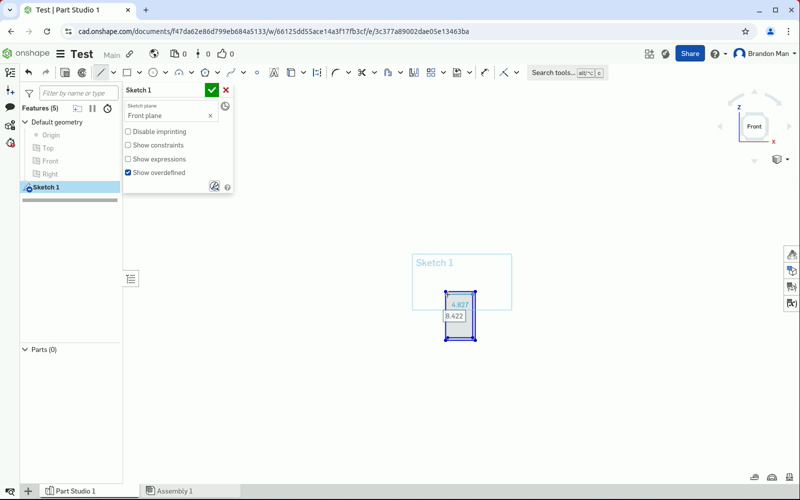
scroll(6)
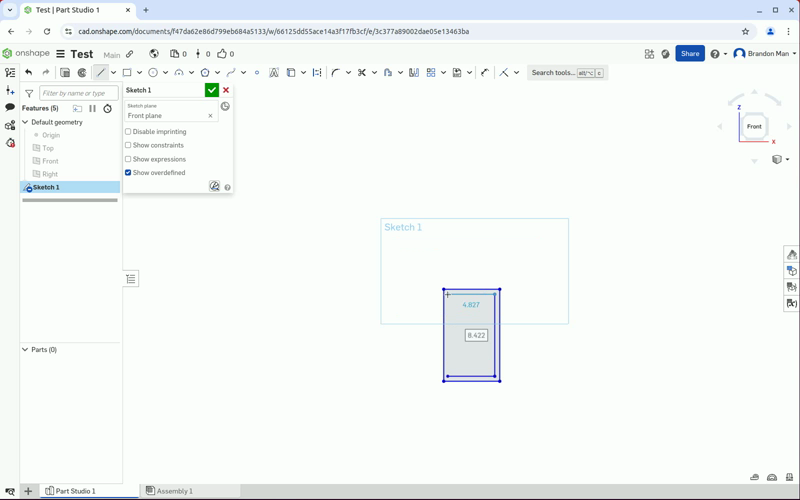
scroll(6)
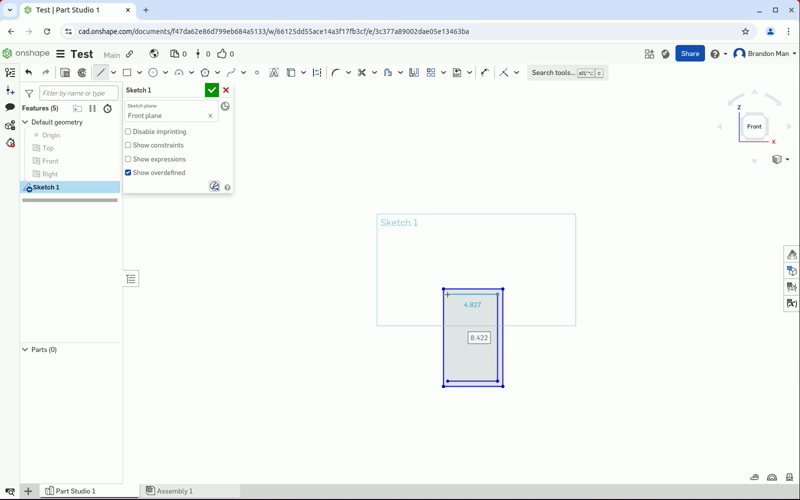
scroll(6)
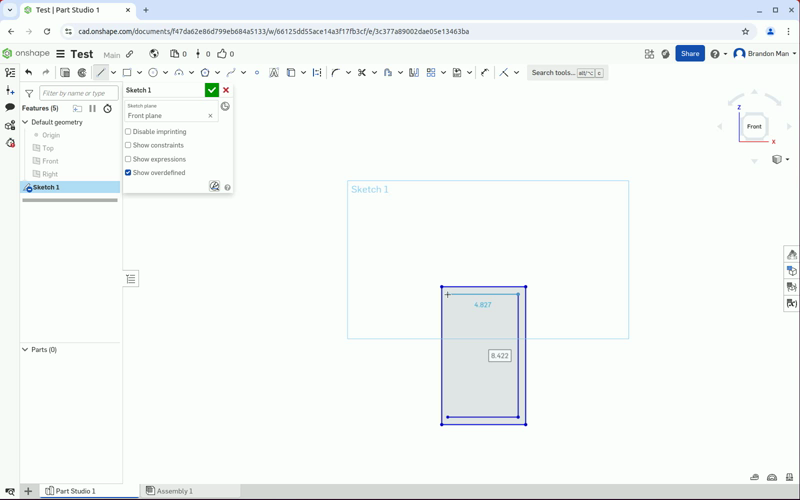
scroll(6)
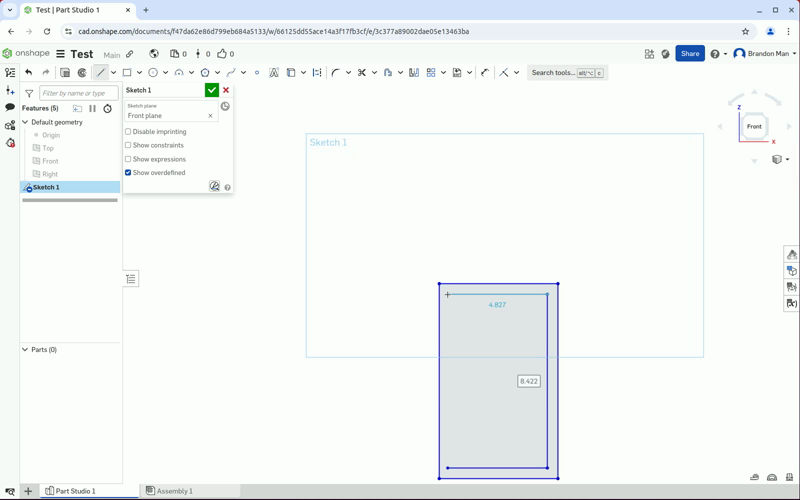
scroll(6)
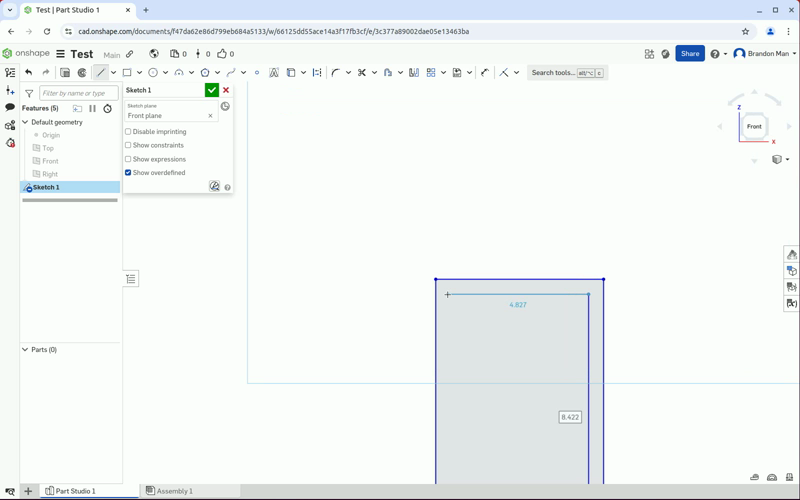
scroll(6)
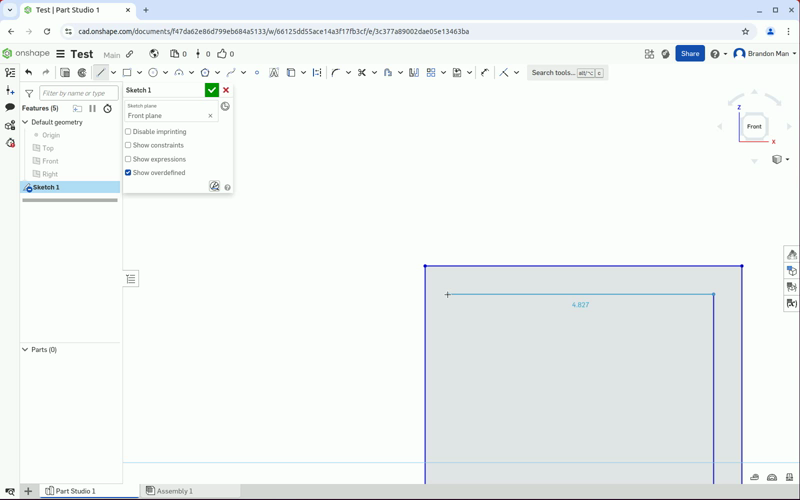
click(447, 294)
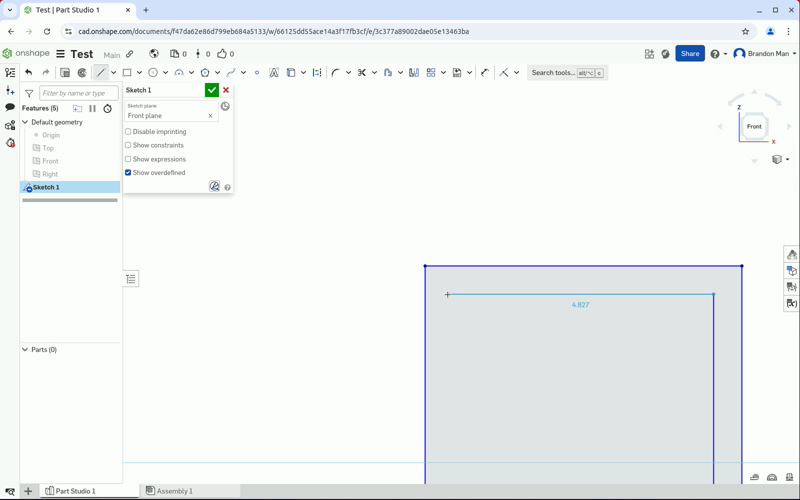
scroll(-6)
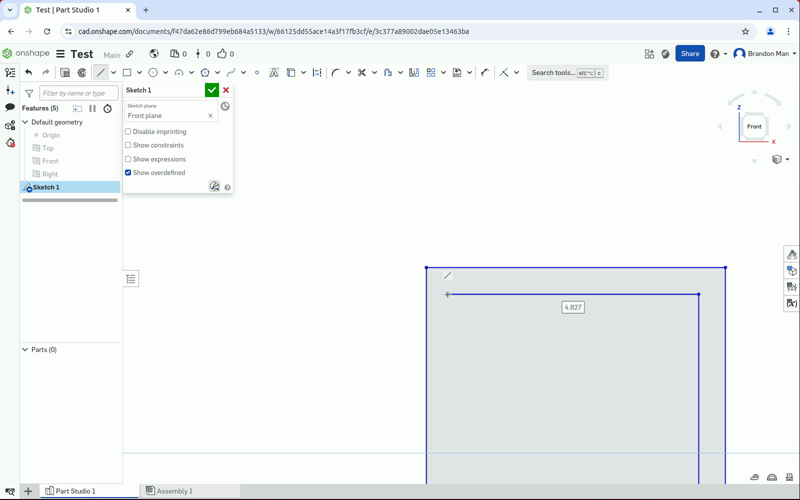
scroll(-6)
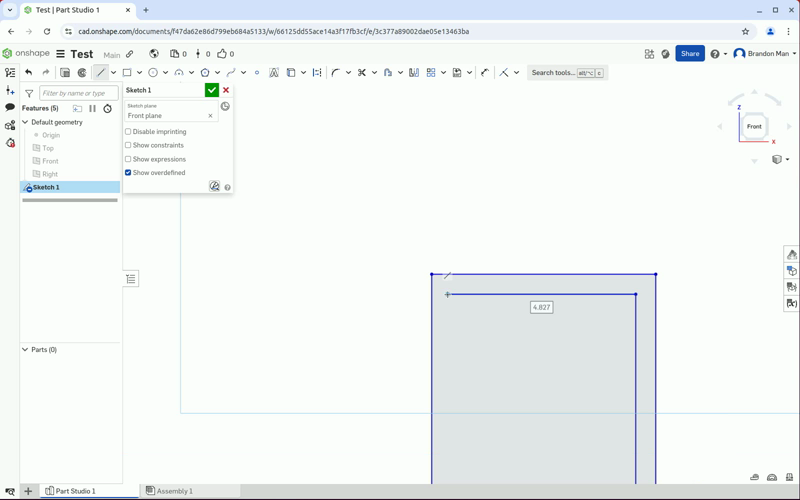
scroll(-6)
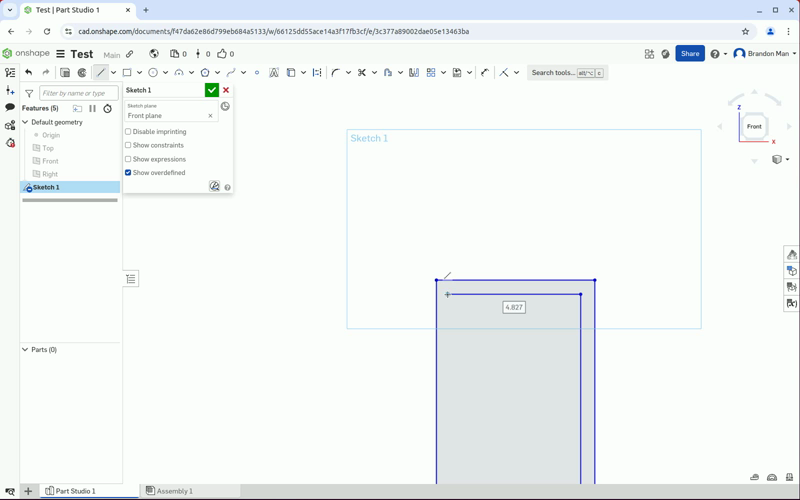
scroll(-6)
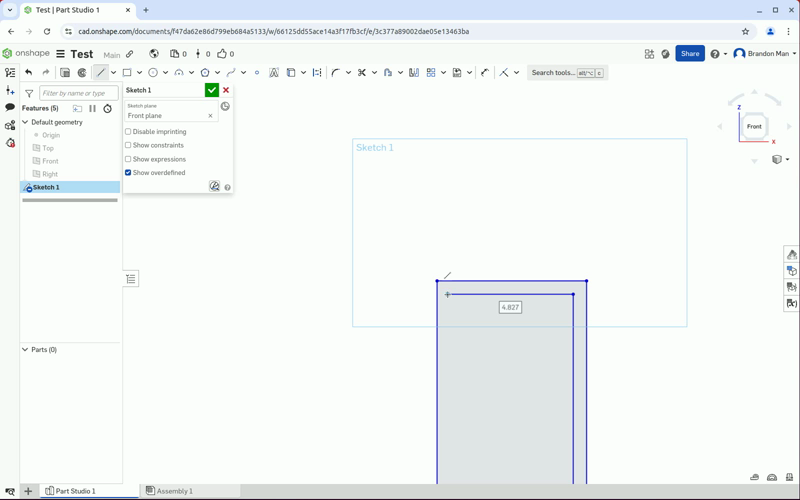
scroll(-6)
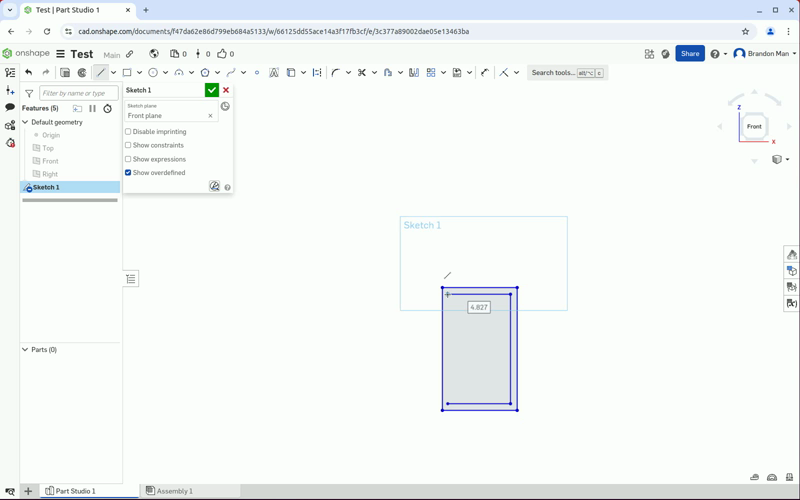
scroll(-6)
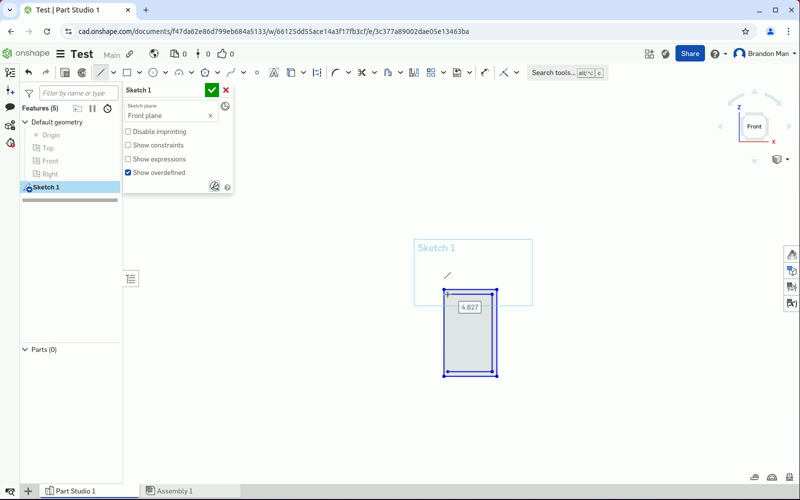
scroll(-6)
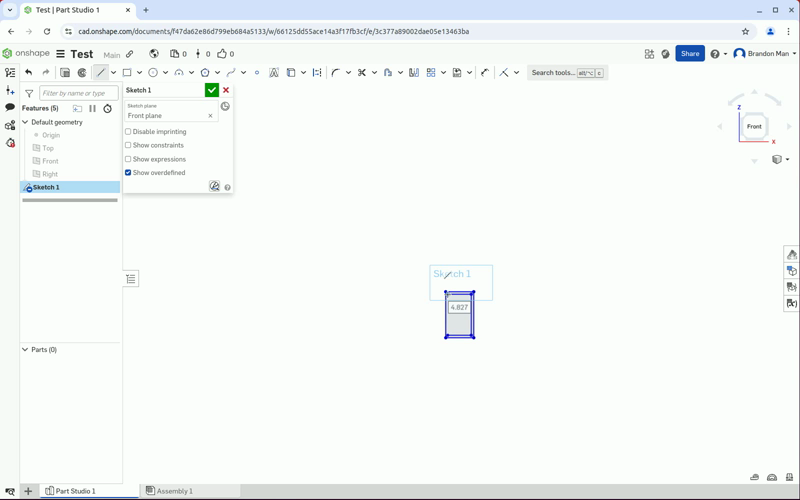
key_up(shift)
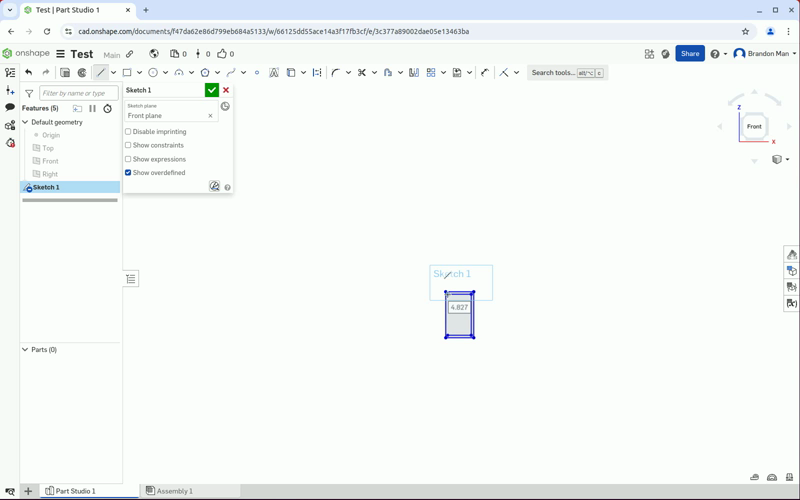
mouse_move(477, 294)
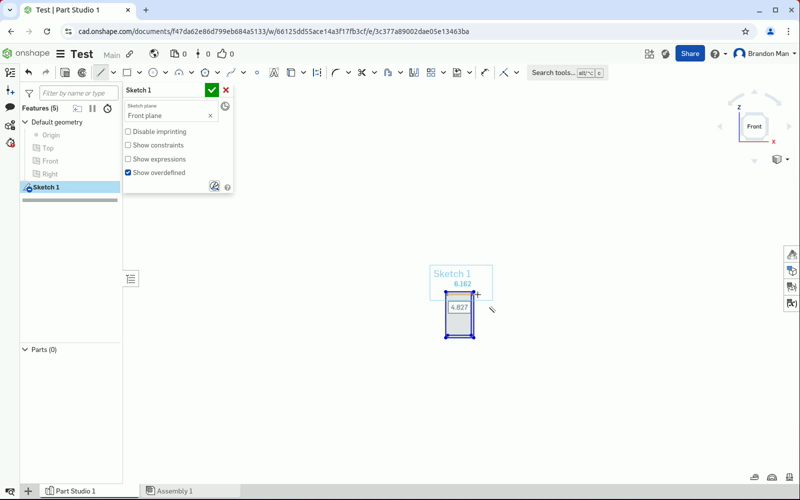
key_down(shift)
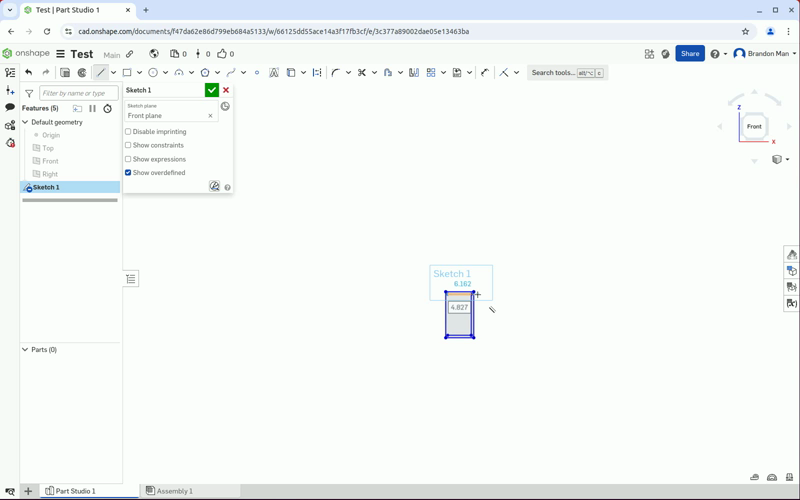
mouse_move(447, 335)
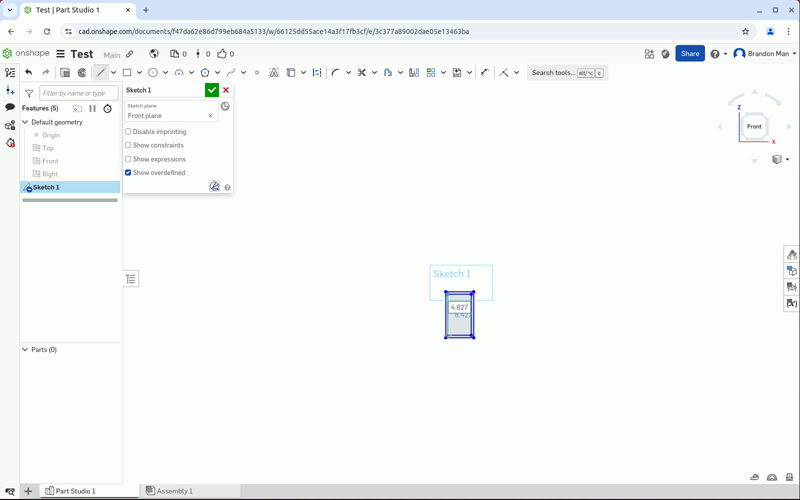
scroll(6)
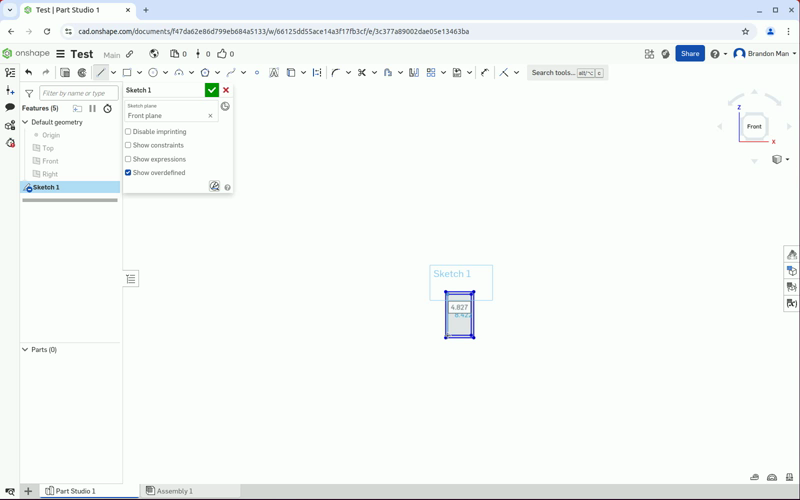
scroll(6)
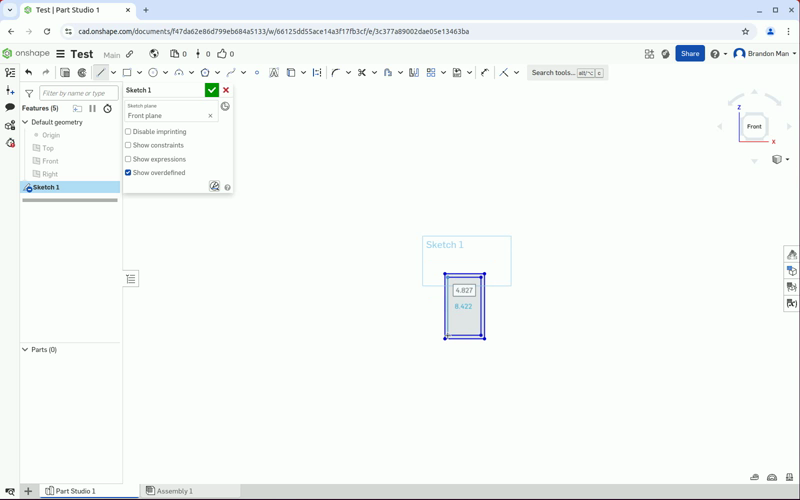
scroll(6)
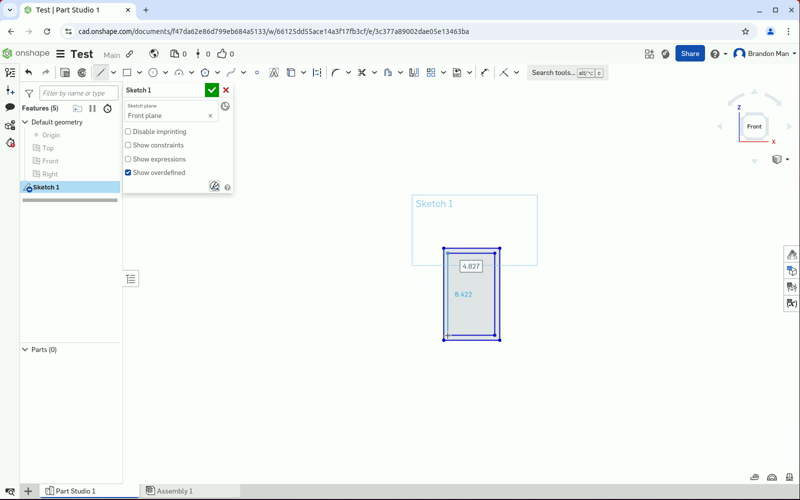
scroll(6)
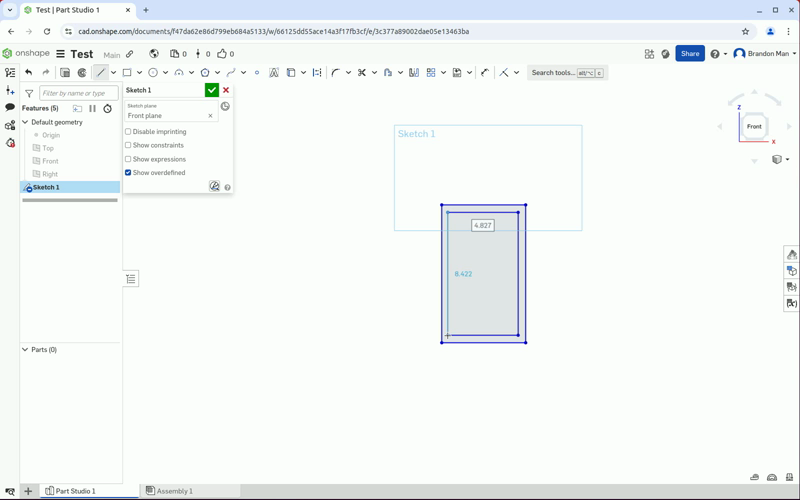
scroll(6)
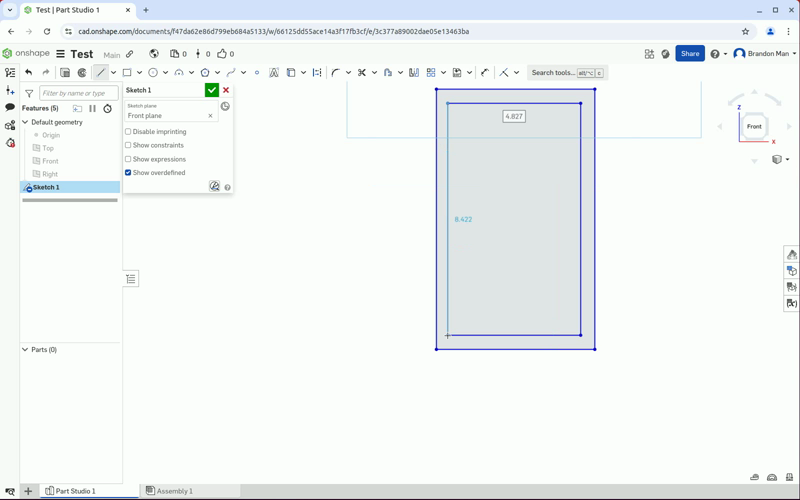
scroll(6)
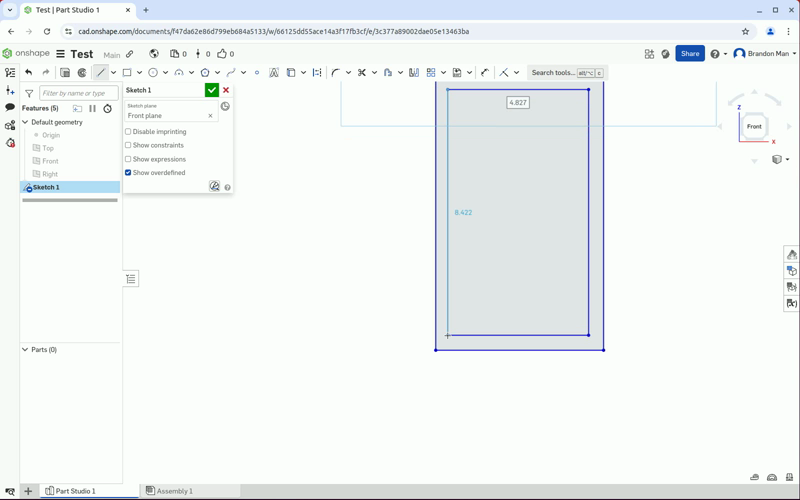
scroll(6)
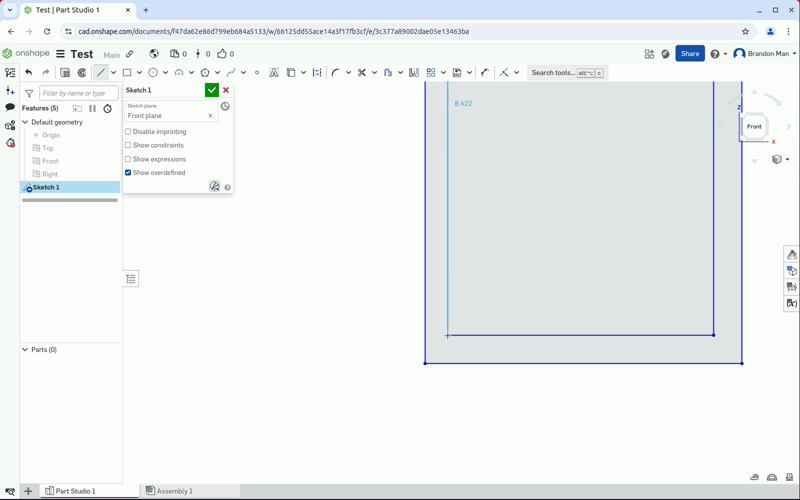
key_up(shift)
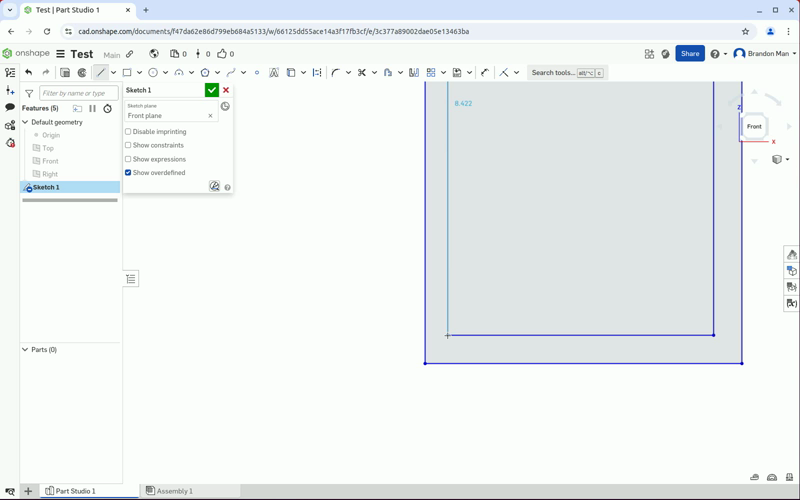
click(447, 335)
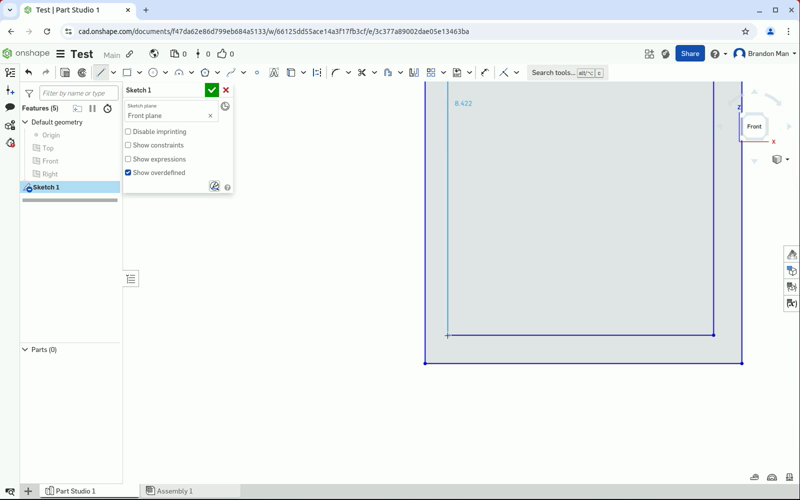
scroll(-6)
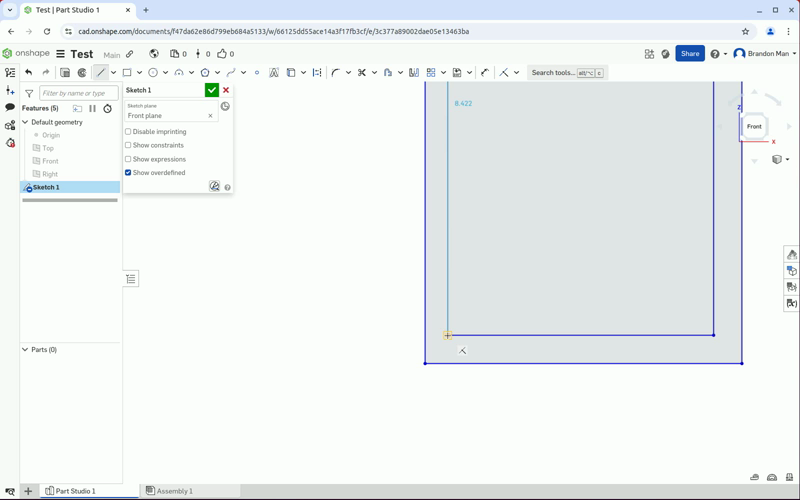
scroll(-6)
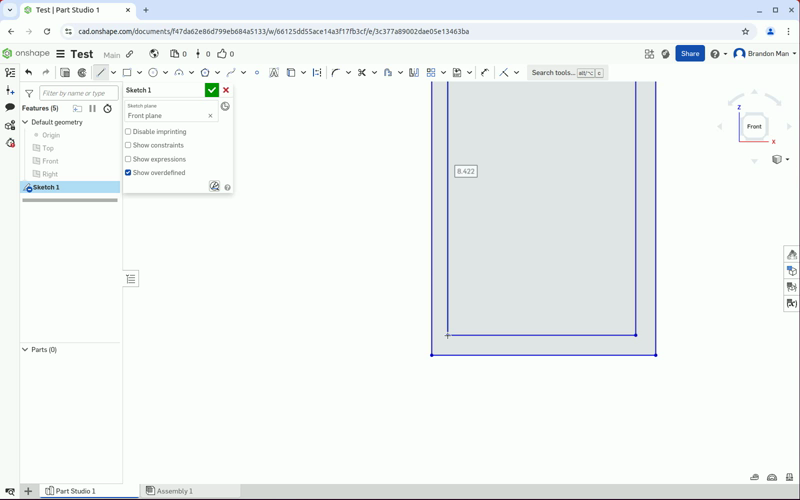
scroll(-6)
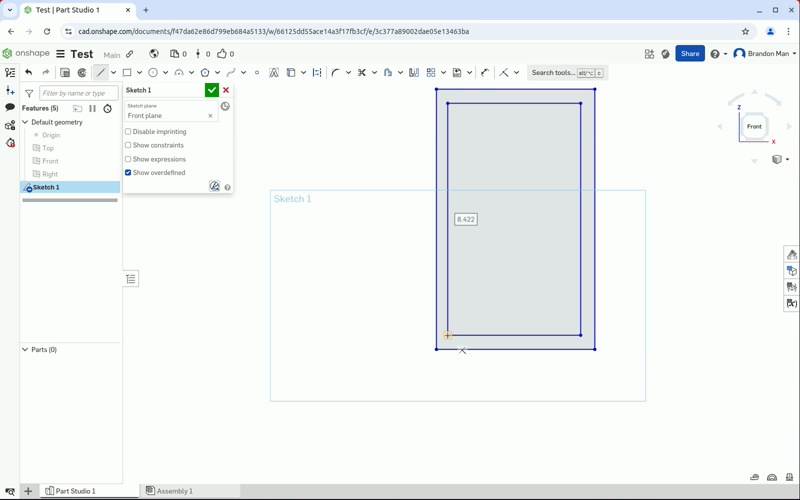
scroll(-6)
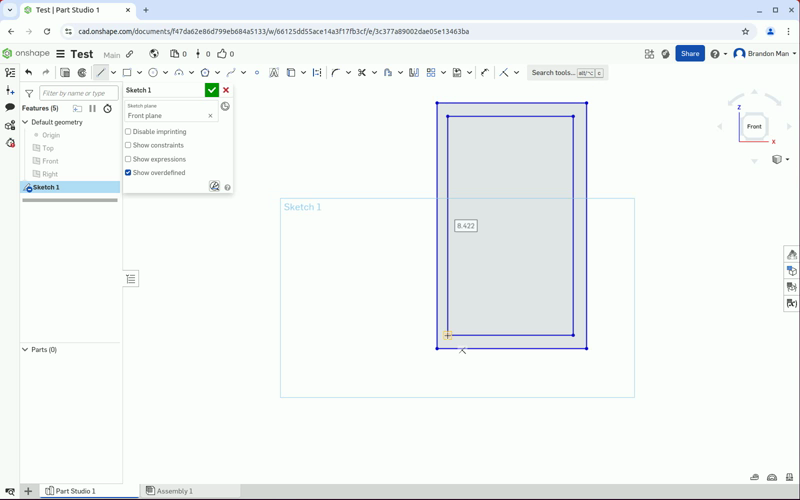
scroll(-6)
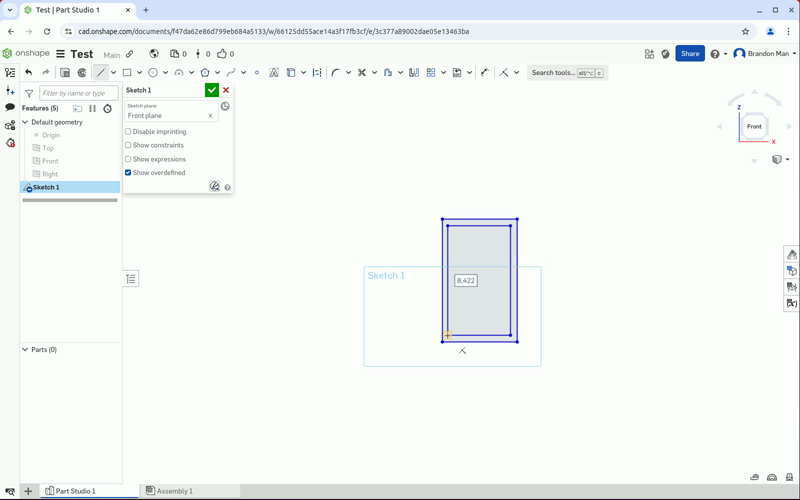
scroll(-6)
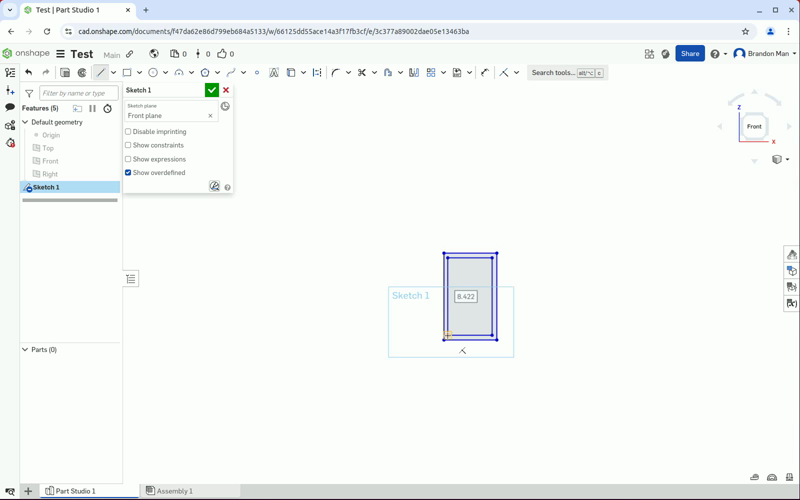
scroll(-6)
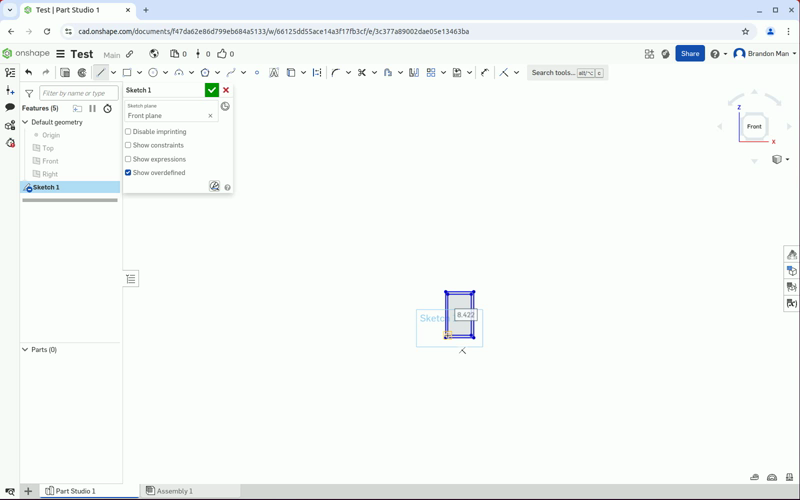
key(esc)
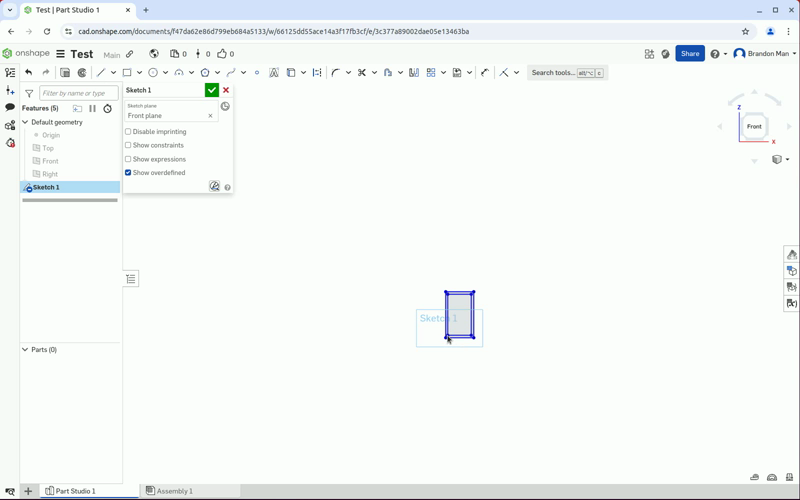
mouse_move(446, 321)
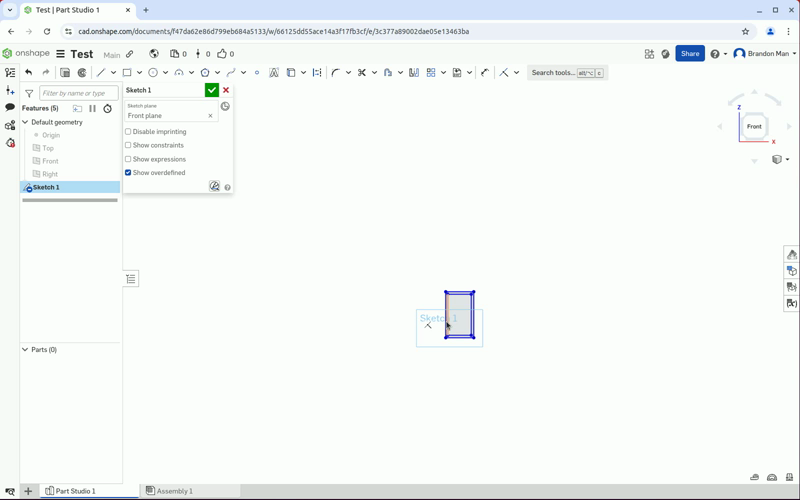
scroll(6)
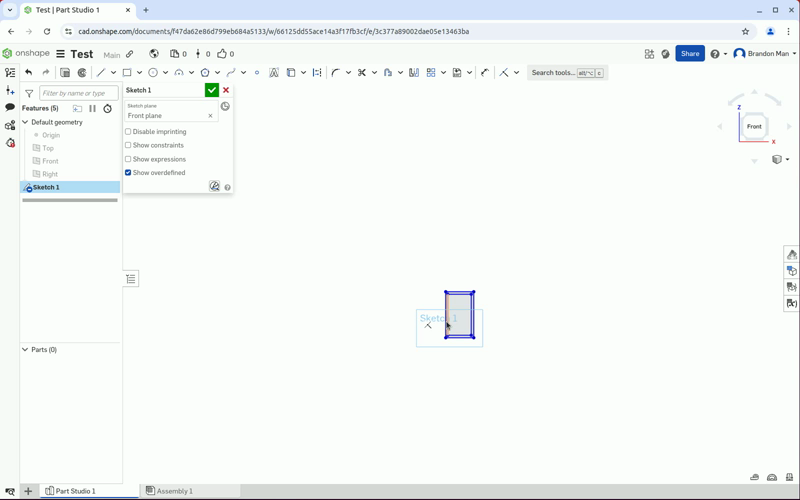
scroll(6)
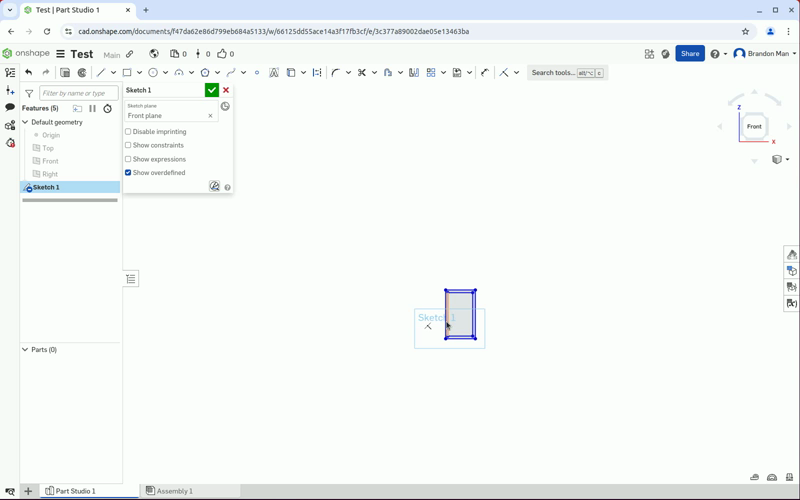
scroll(6)
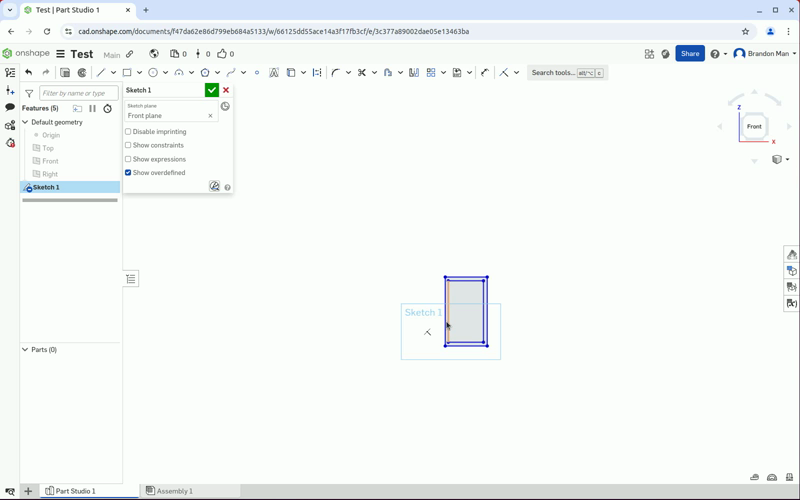
scroll(6)
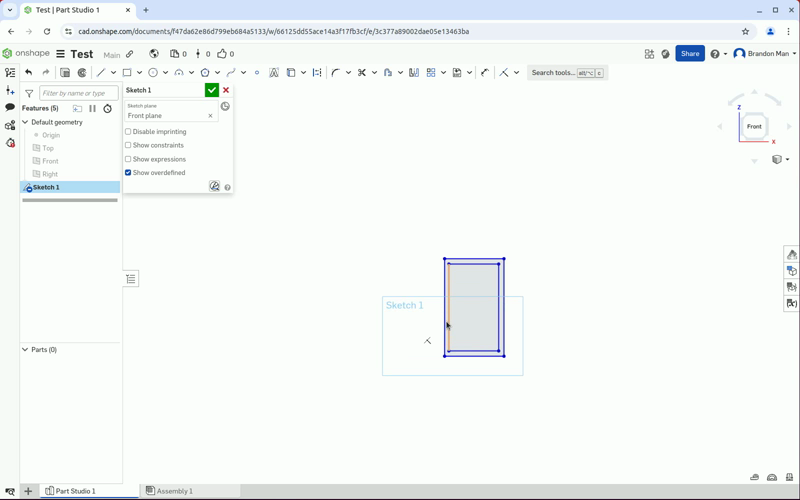
scroll(6)
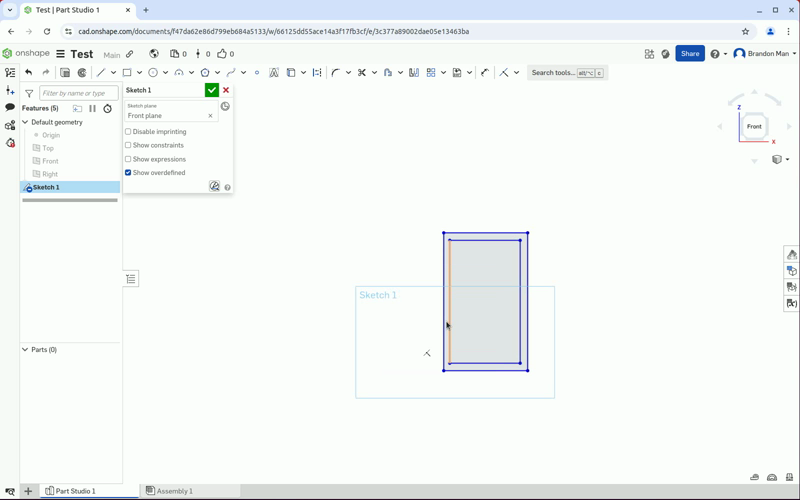
scroll(6)
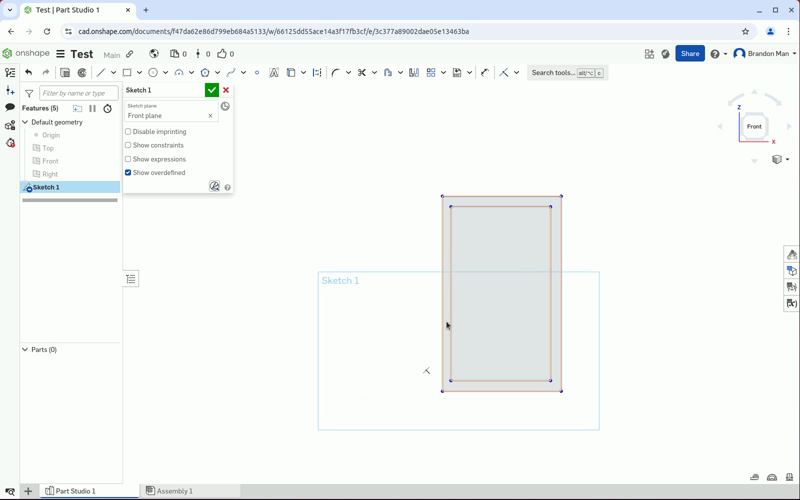
scroll(6)
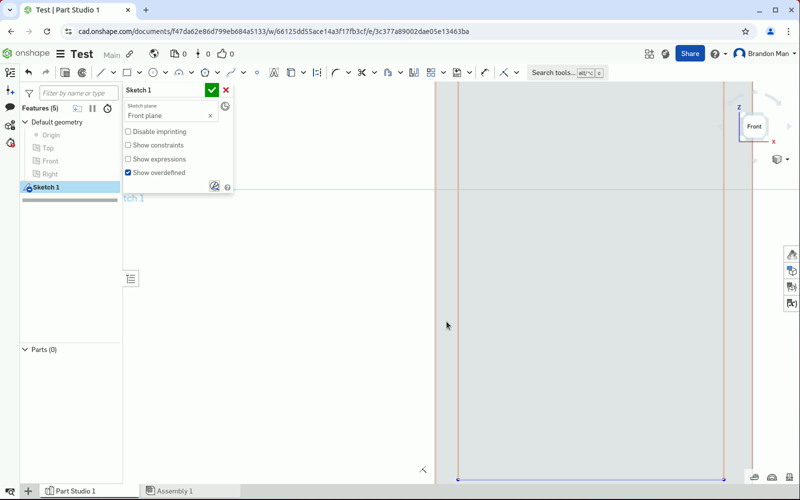
click(446, 321)
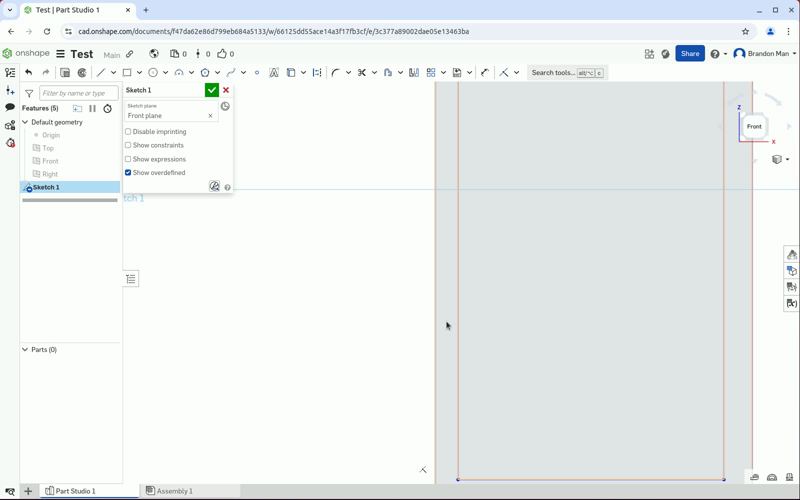
scroll(-6)
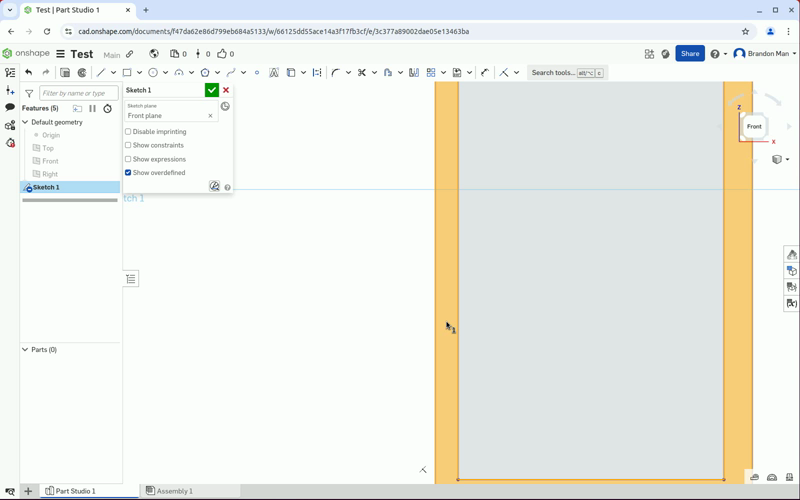
scroll(-6)
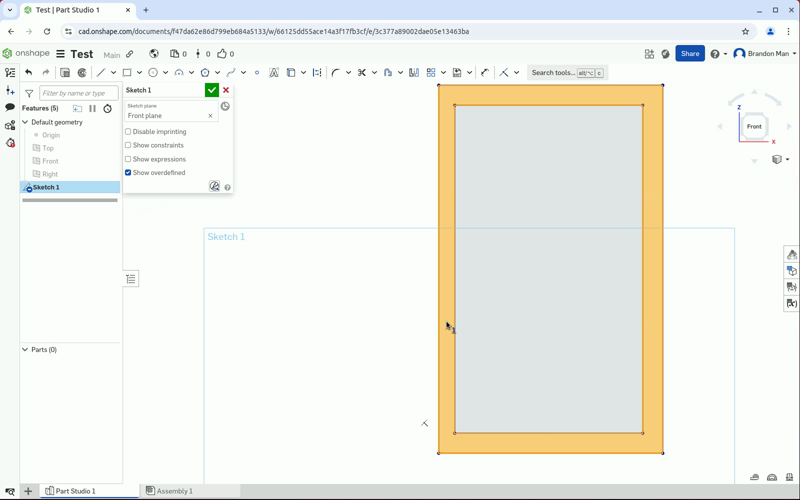
scroll(-6)
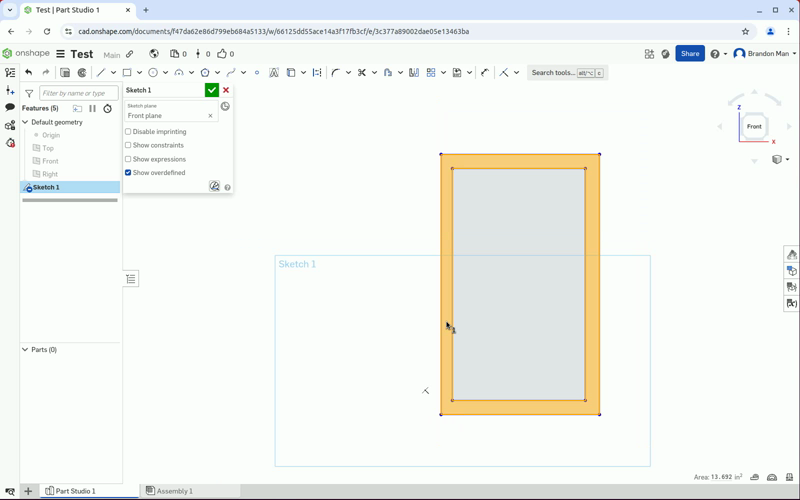
scroll(-6)
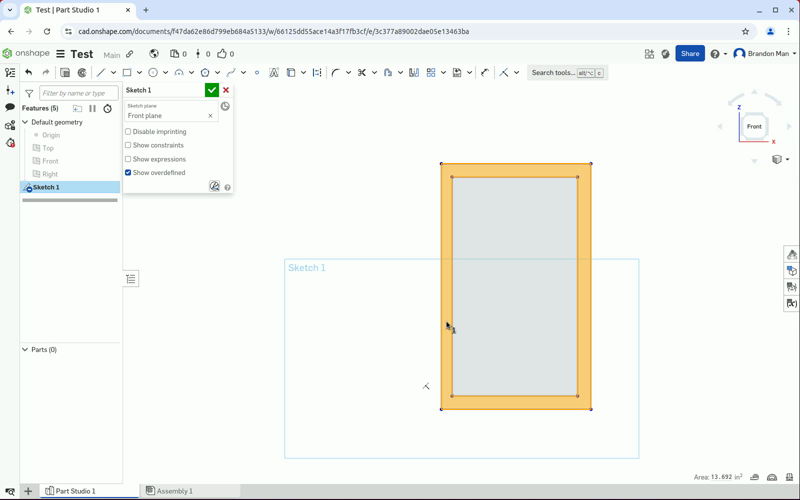
scroll(-6)
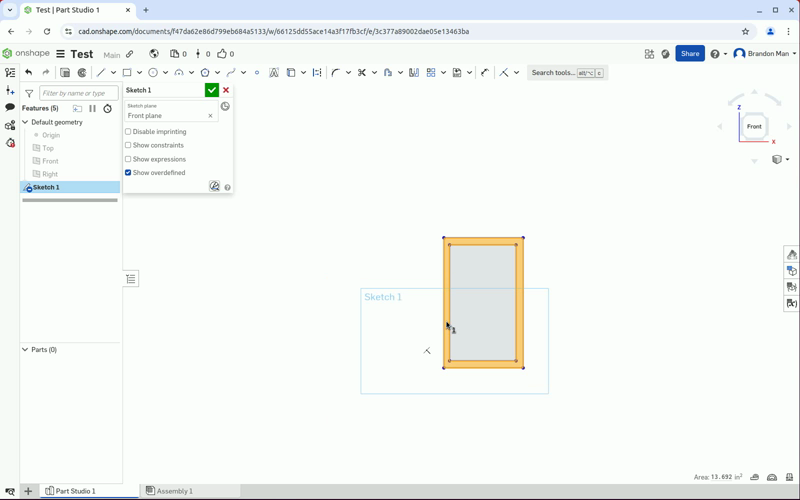
scroll(-6)
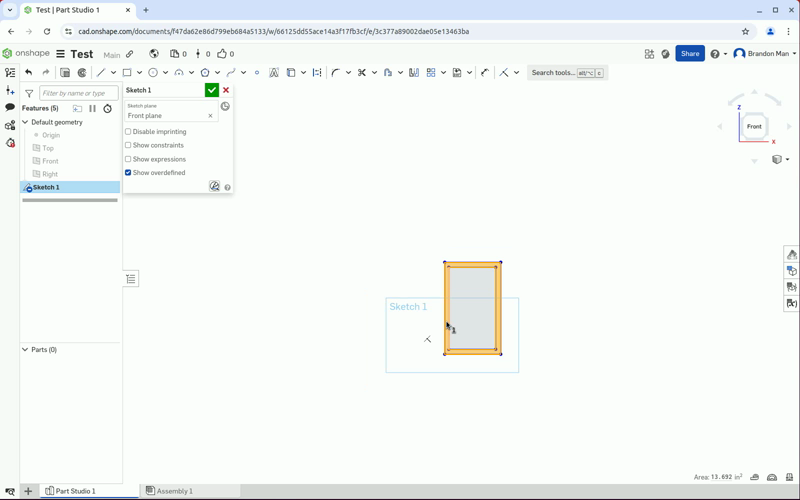
scroll(-6)
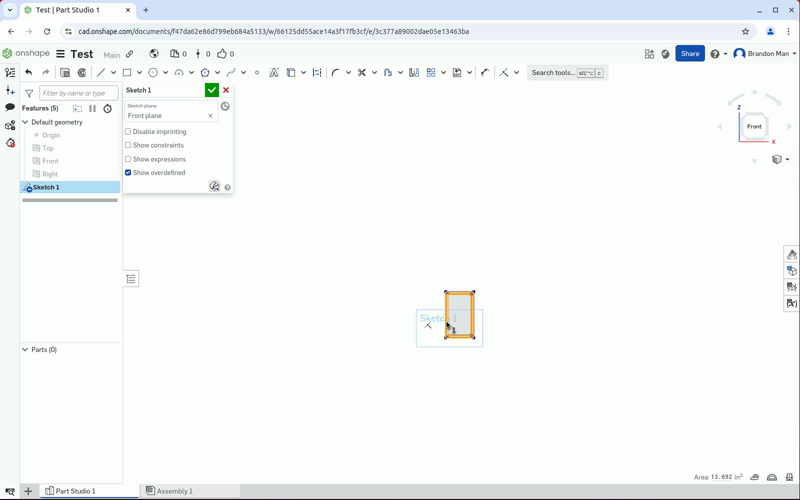
mouse_move(73, 352)
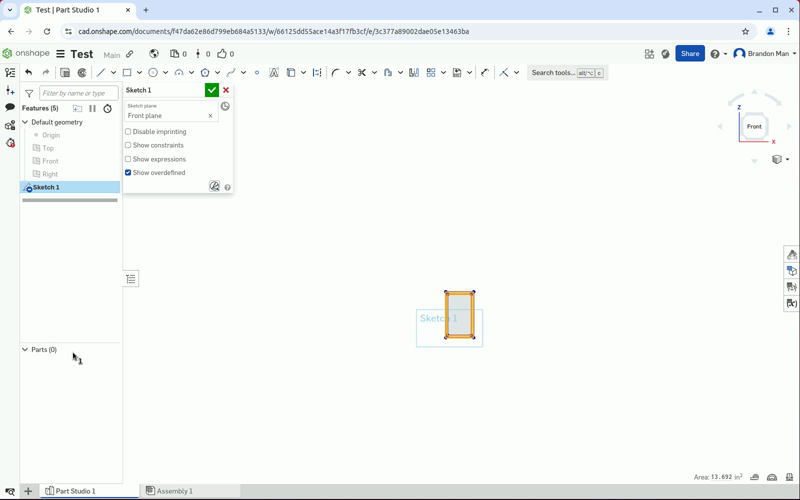
key(shift+y)
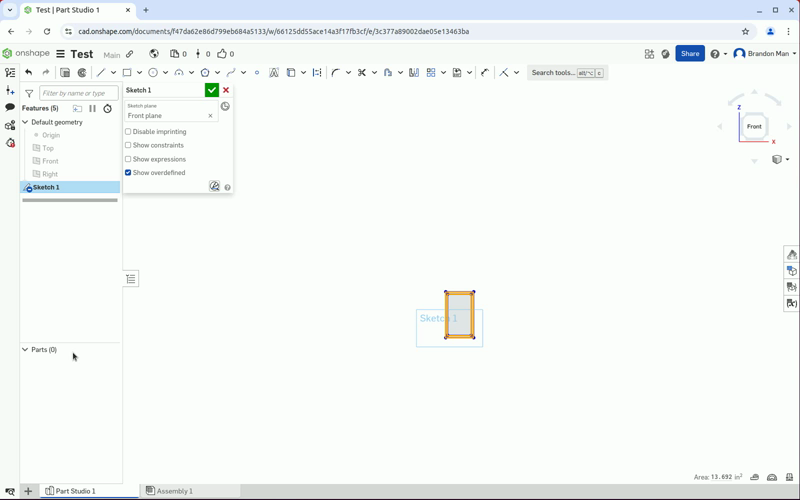
key(shift+e)
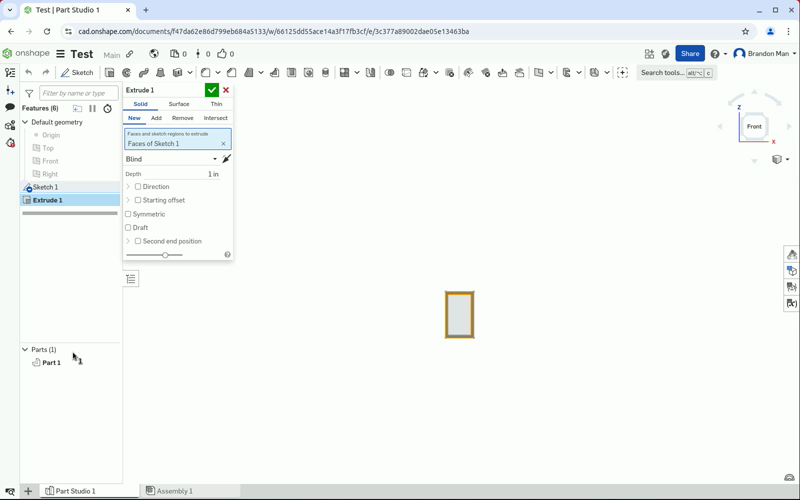
mouse_move(143, 106)
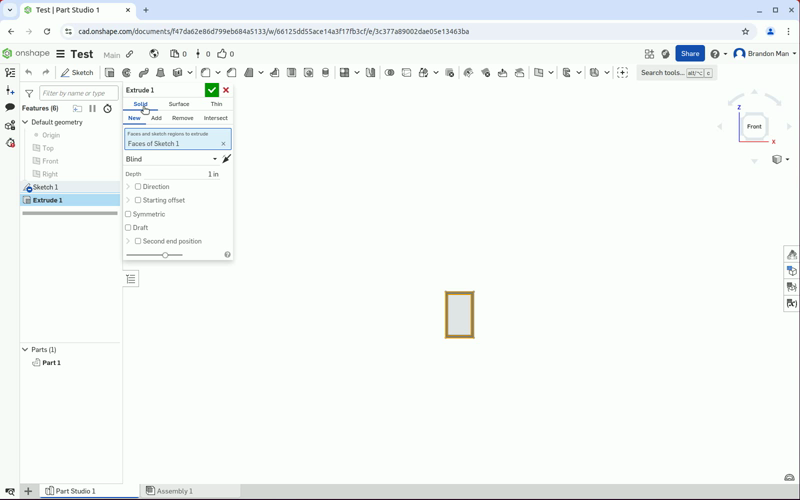
click(143, 106)
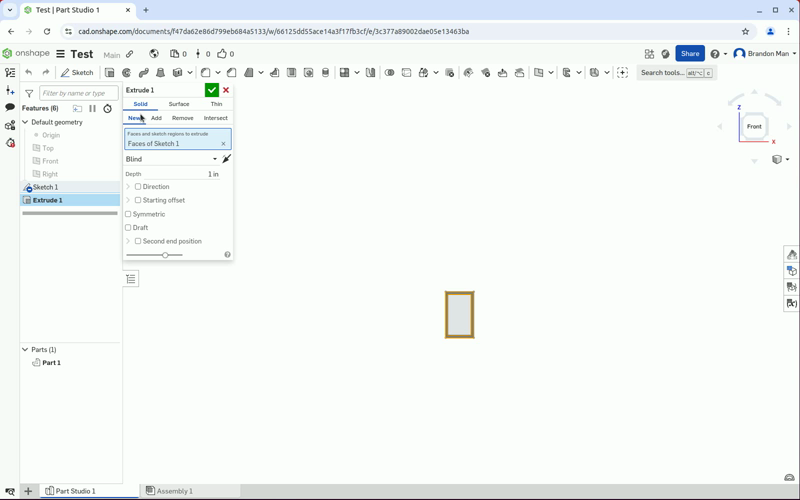
mouse_move(137, 120)
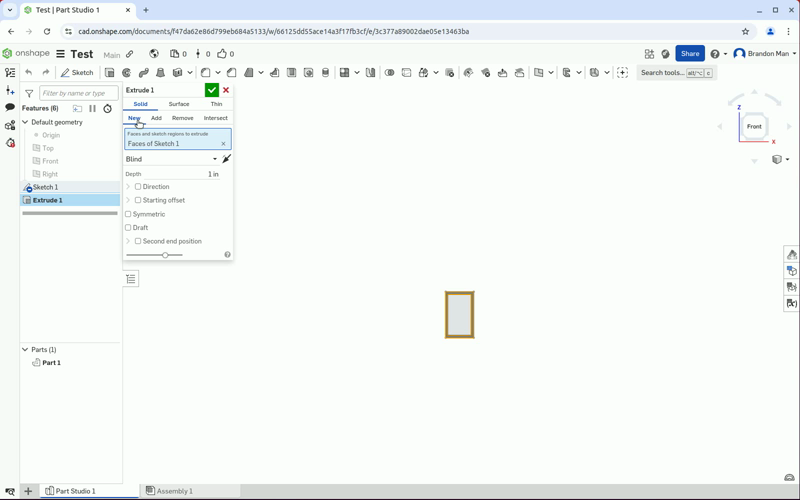
click(137, 120)
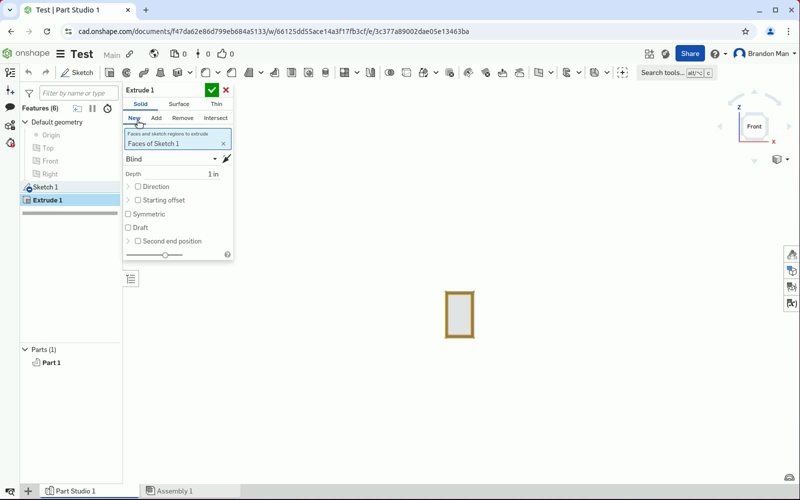
key(tab, 4)
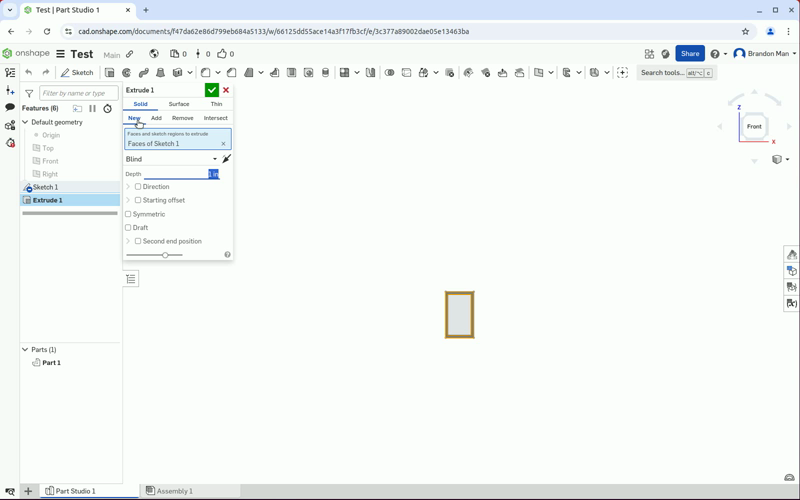
text(1.204)
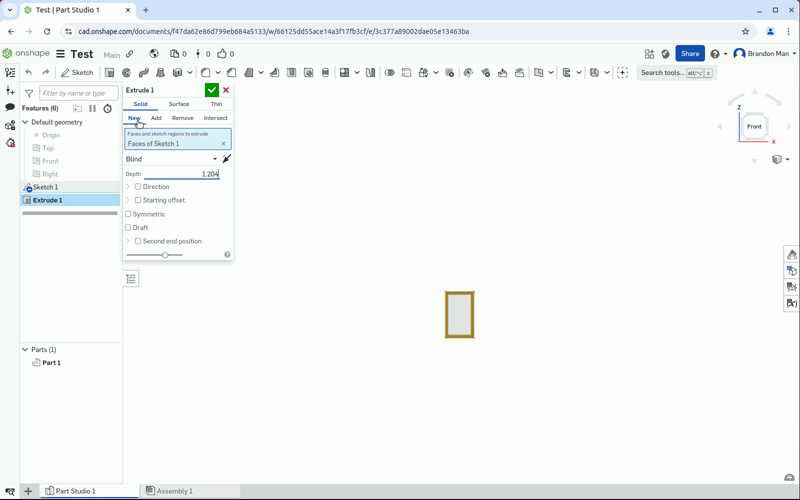
key(enter)
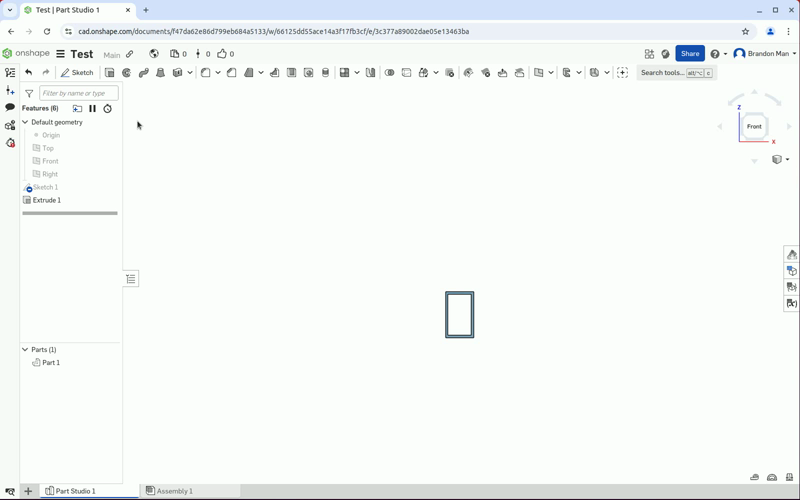
key(shift+h)
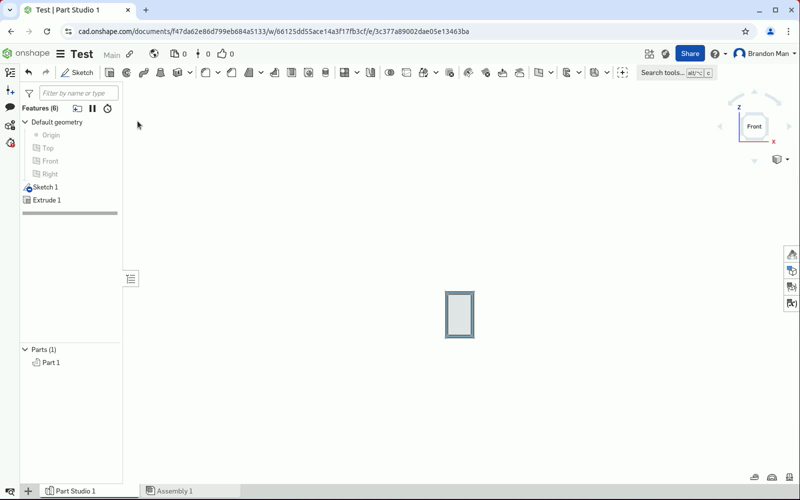
key(shift+h)
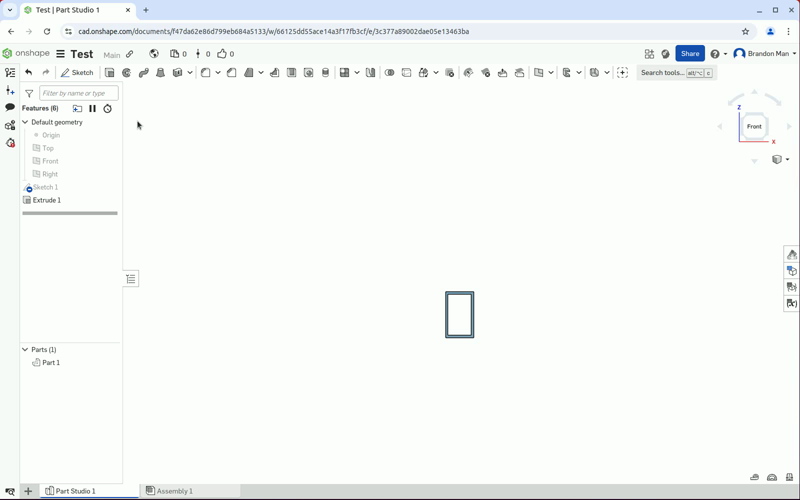
mouse_move(73, 189)
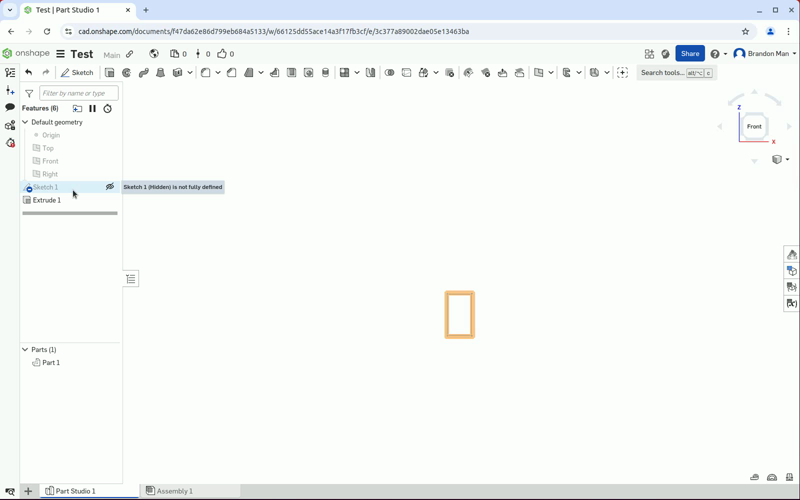
click(73, 189)
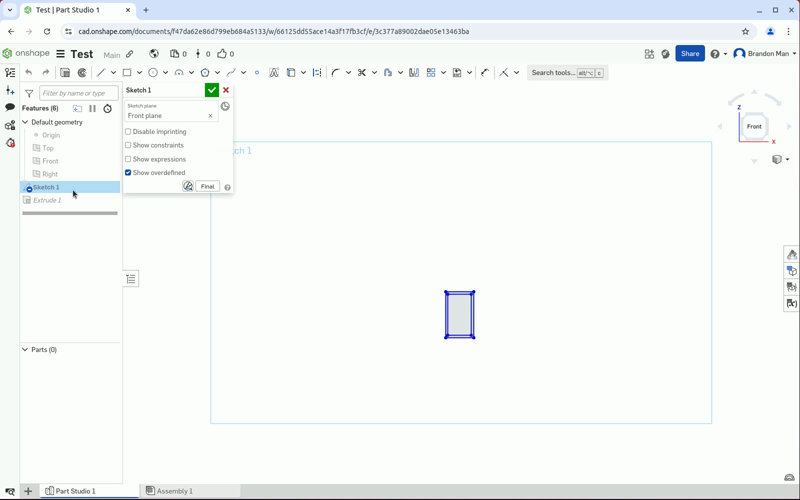
mouse_move(229, 92)
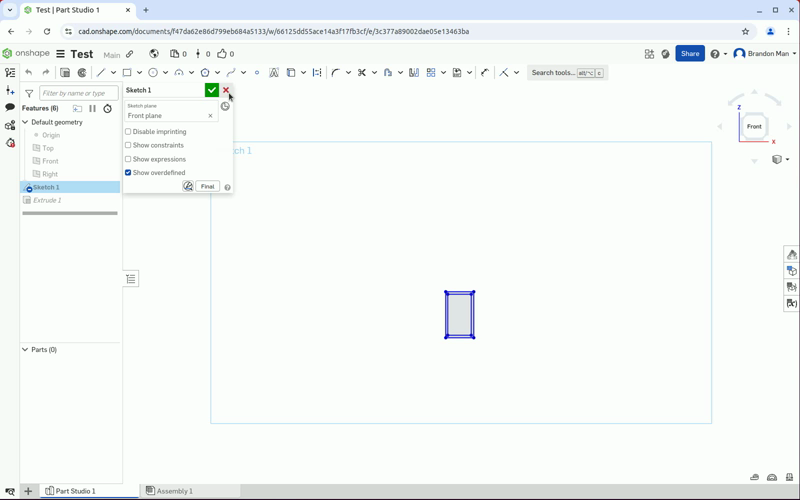
click(229, 92)
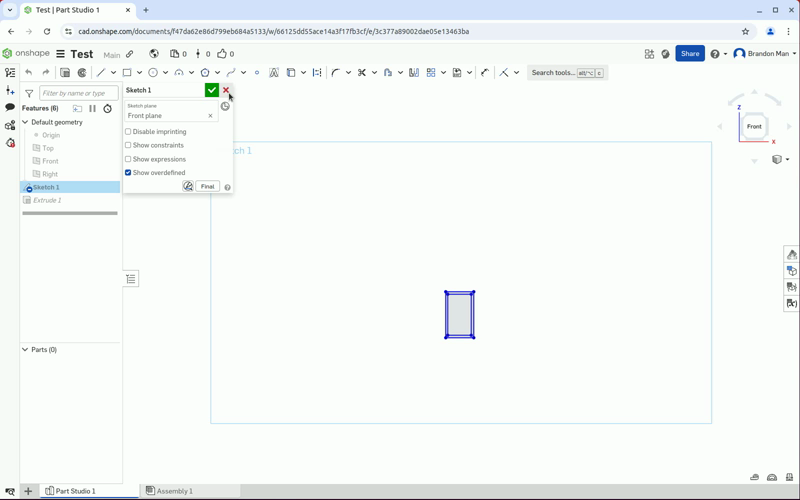
key(shift+s)
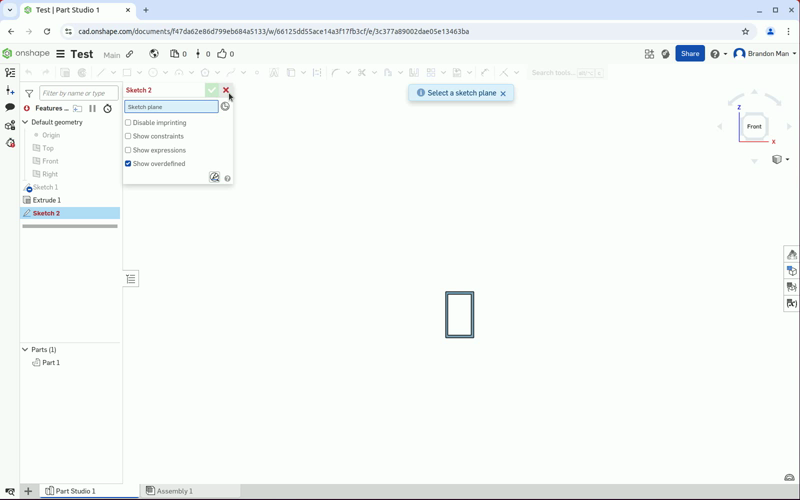
mouse_move(73, 163)
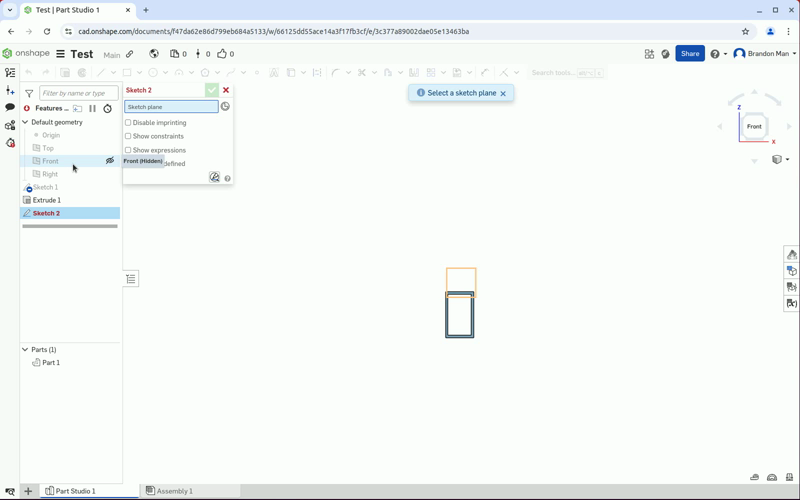
click(73, 163)
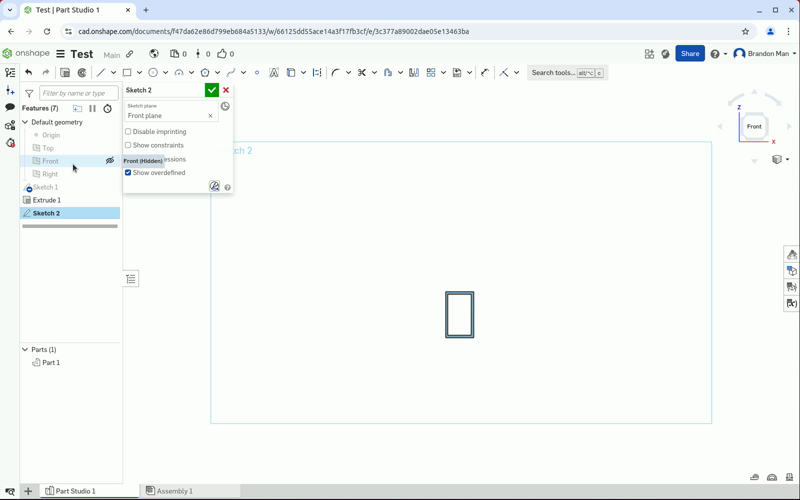
mouse_move(73, 352)
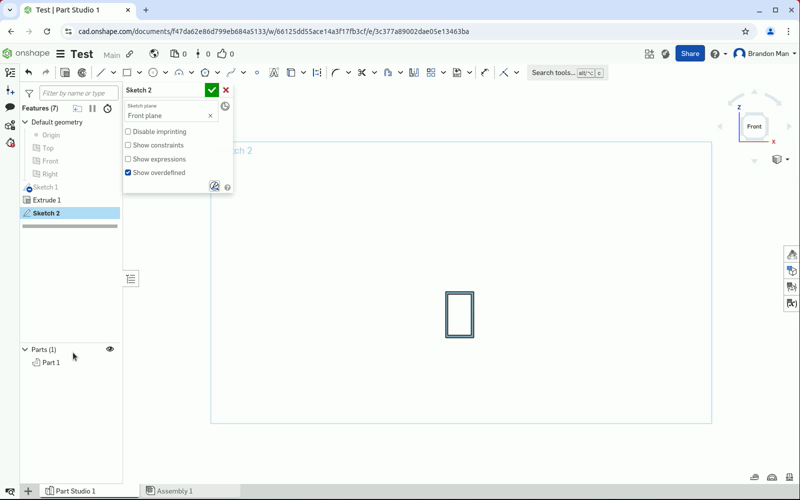
key(y)
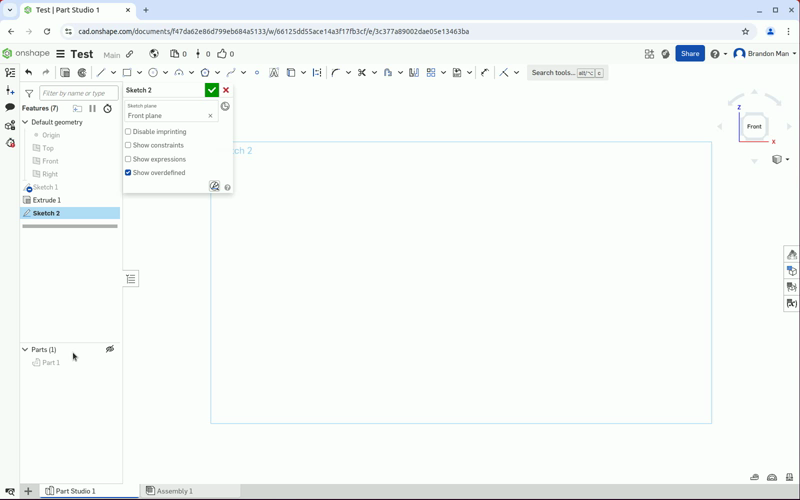
key(l)
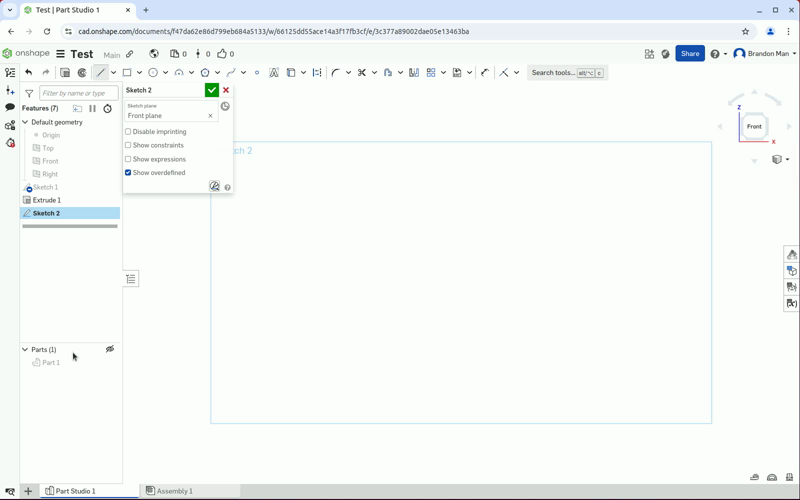
key_down(shift)
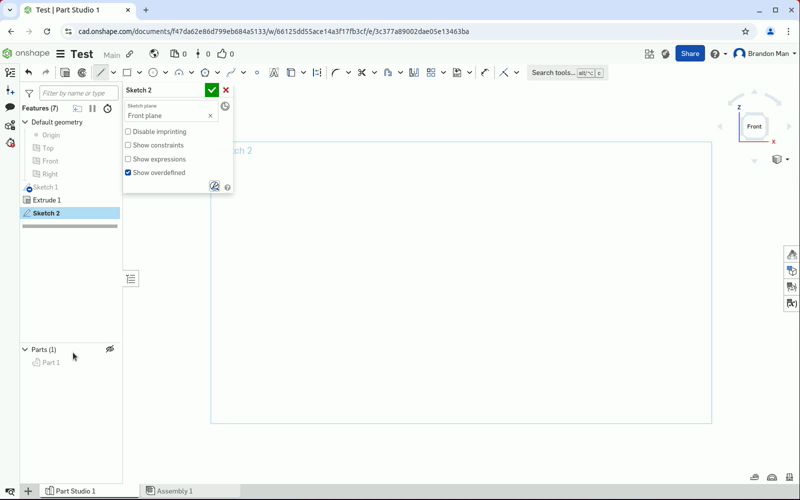
mouse_move(445, 290)
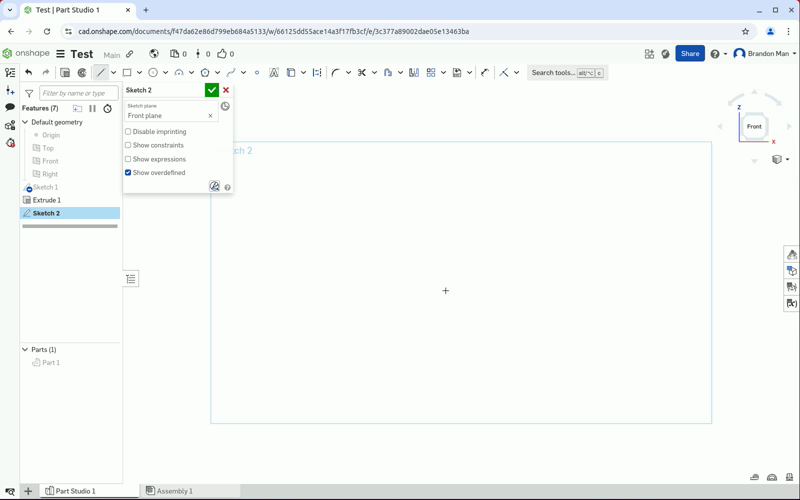
click(445, 290)
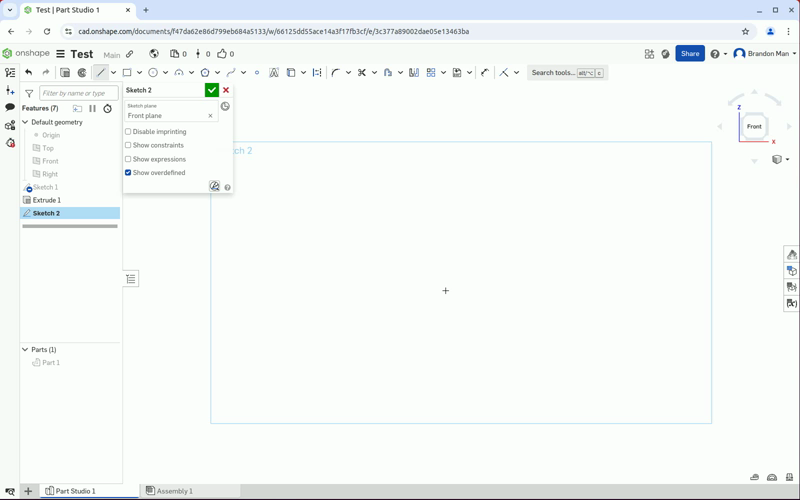
key_up(shift)
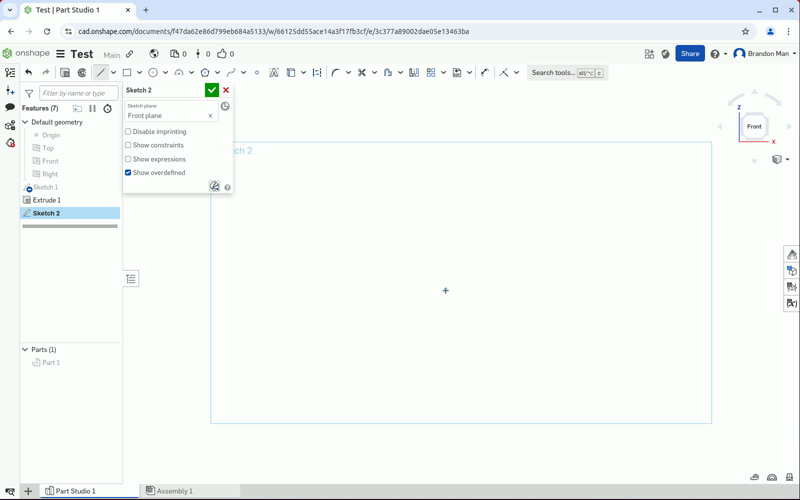
key_down(shift)
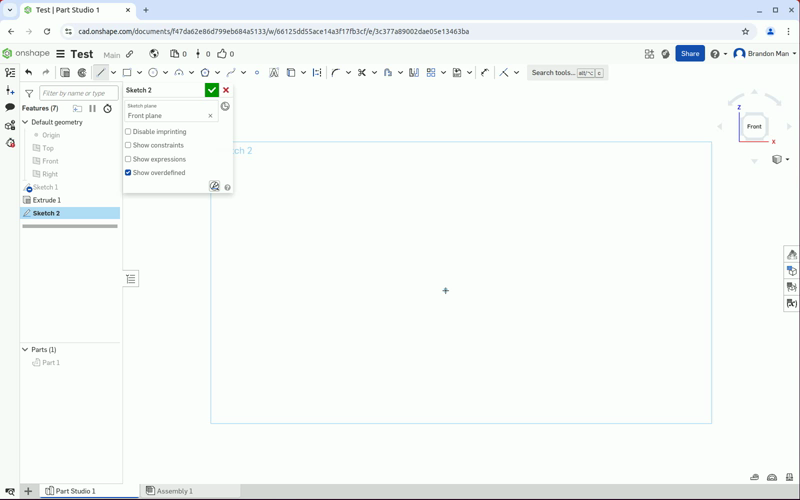
mouse_move(475, 290)
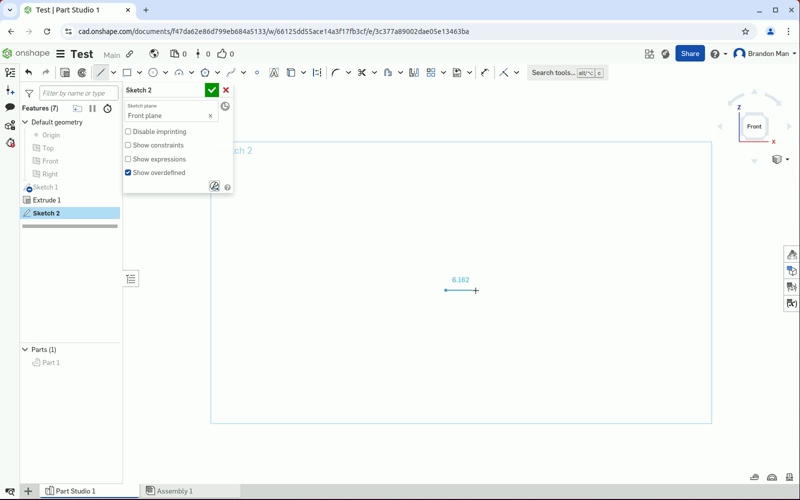
mouse_move(474, 290)
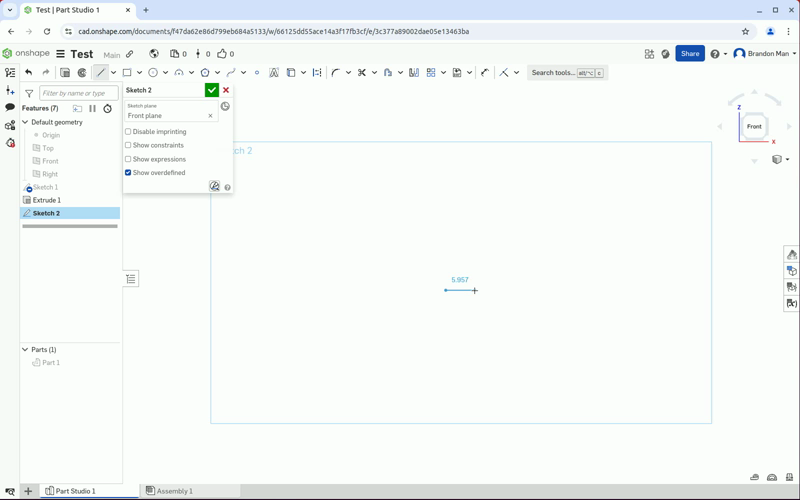
click(474, 290)
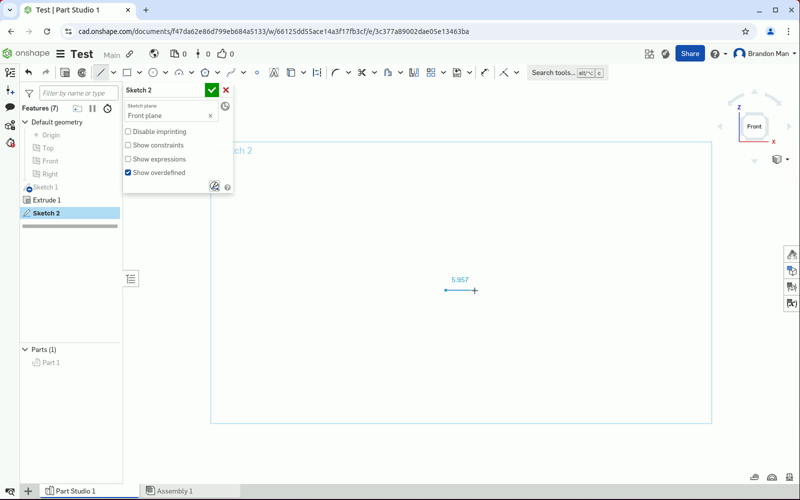
key_up(shift)
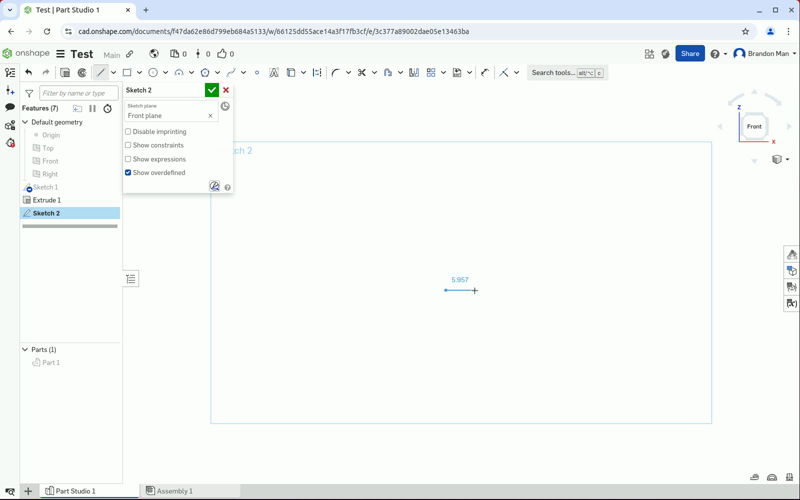
key_down(shift)
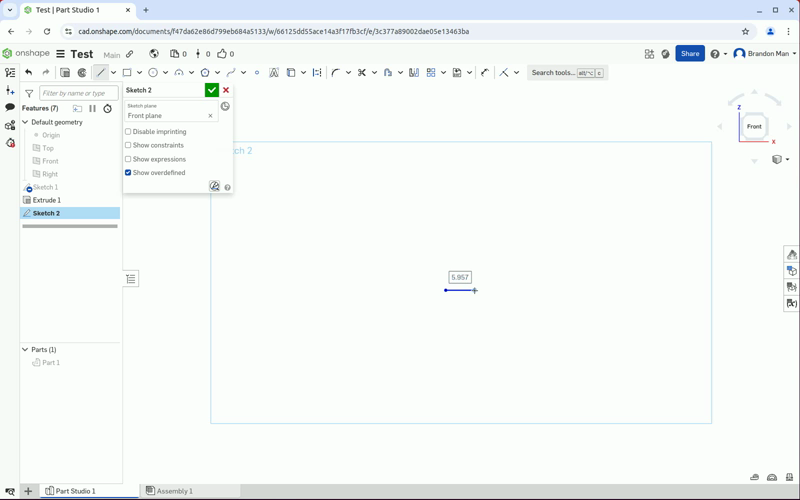
mouse_move(504, 290)
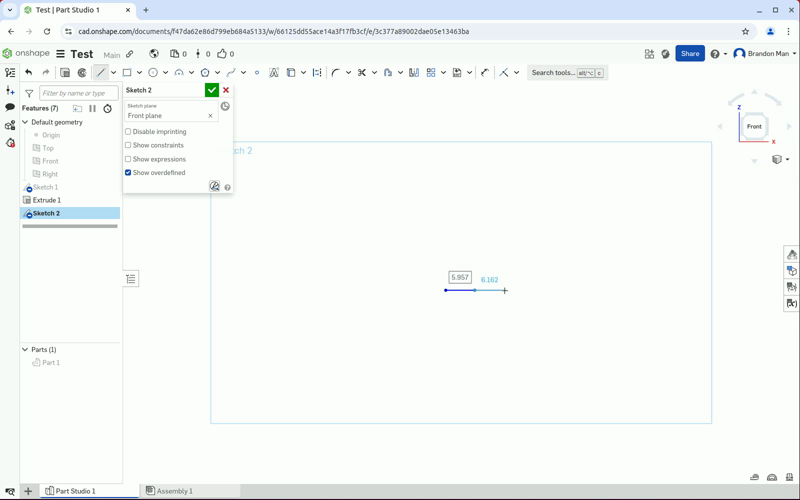
mouse_move(474, 268)
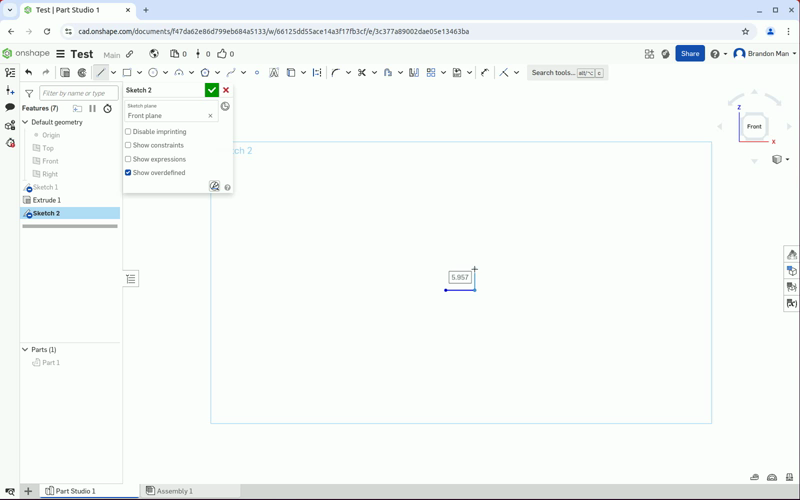
click(474, 268)
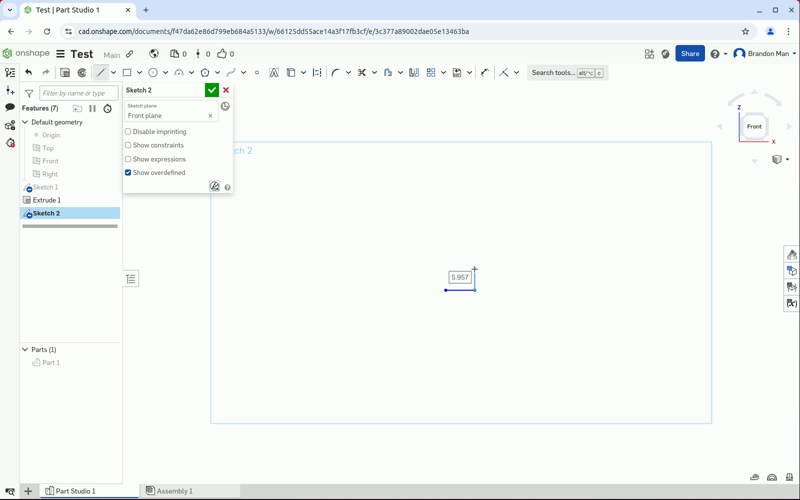
key_up(shift)
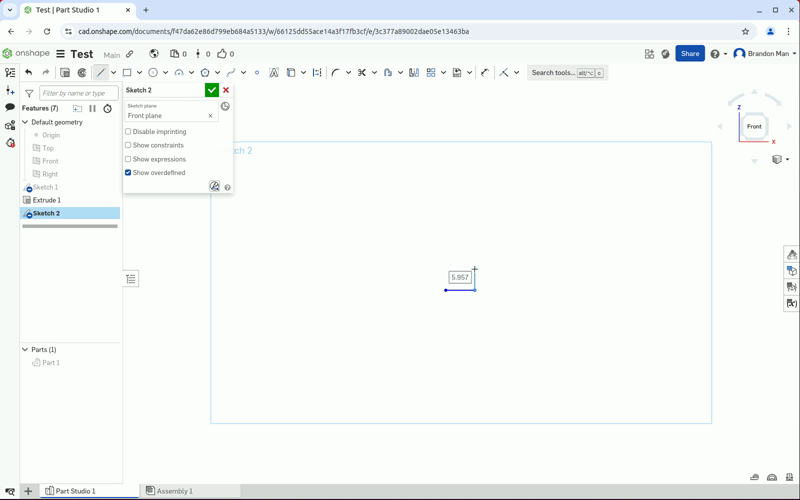
key_down(shift)
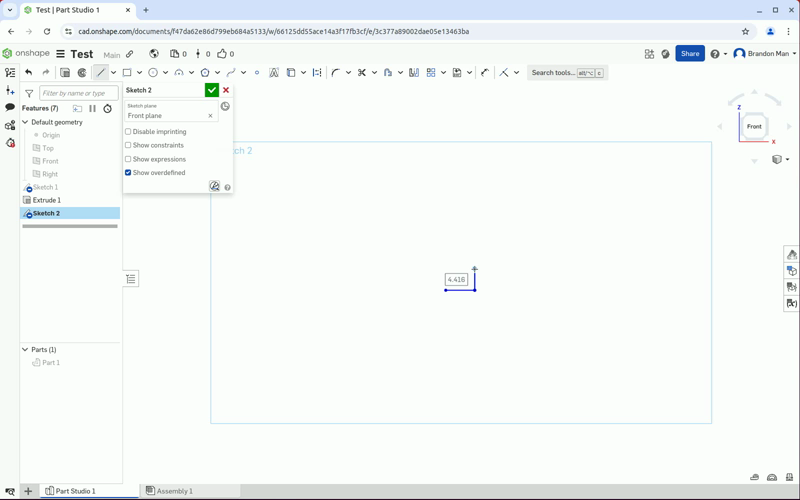
mouse_move(504, 268)
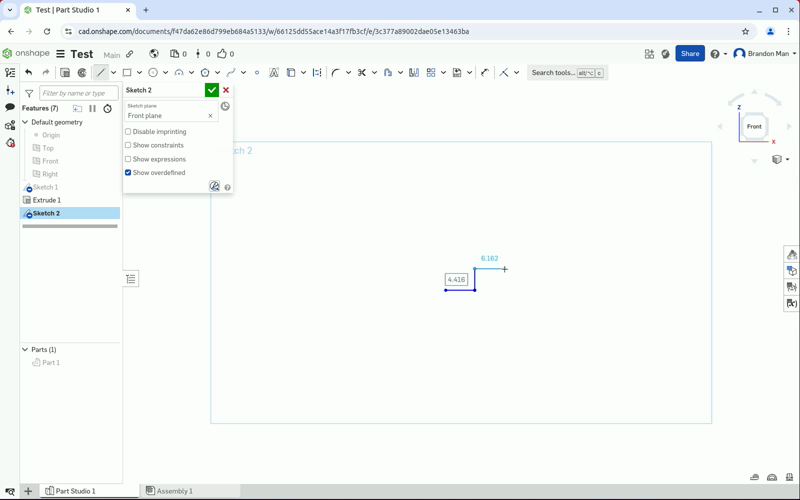
mouse_move(445, 268)
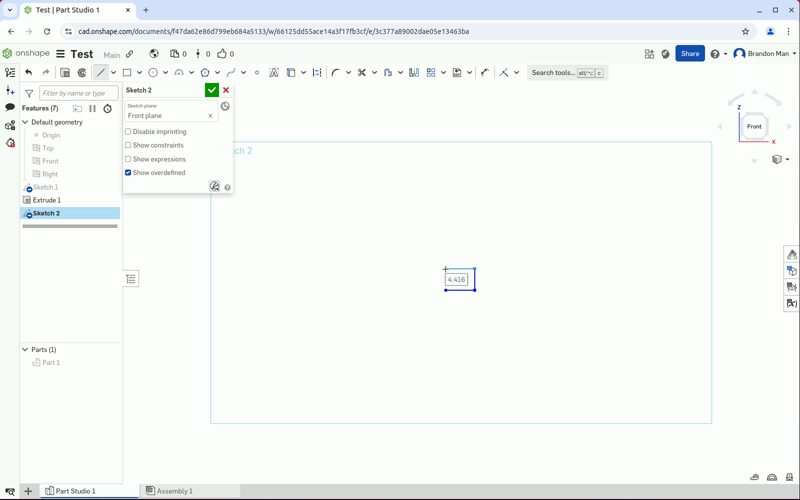
click(445, 268)
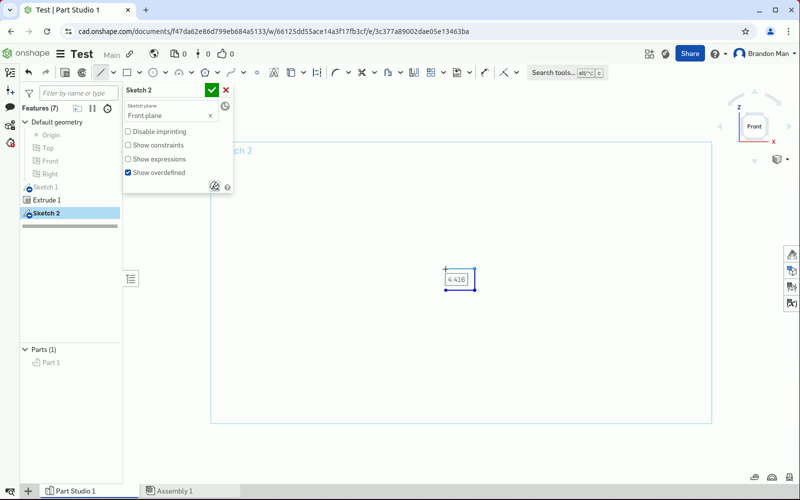
key_up(shift)
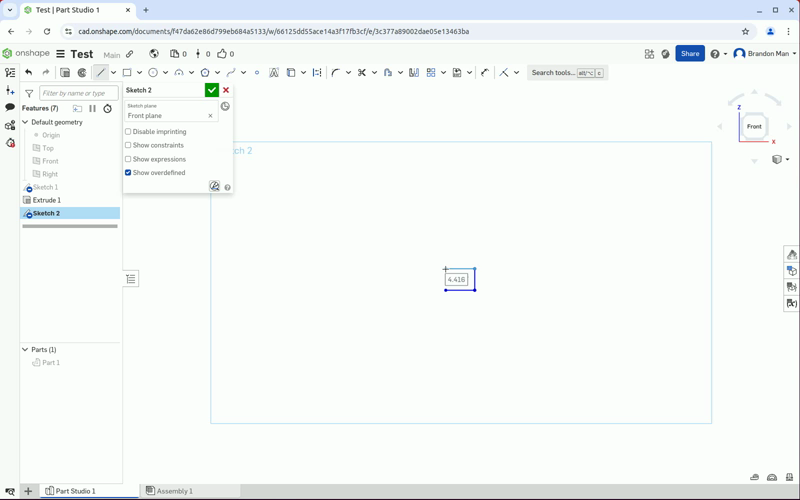
mouse_move(475, 268)
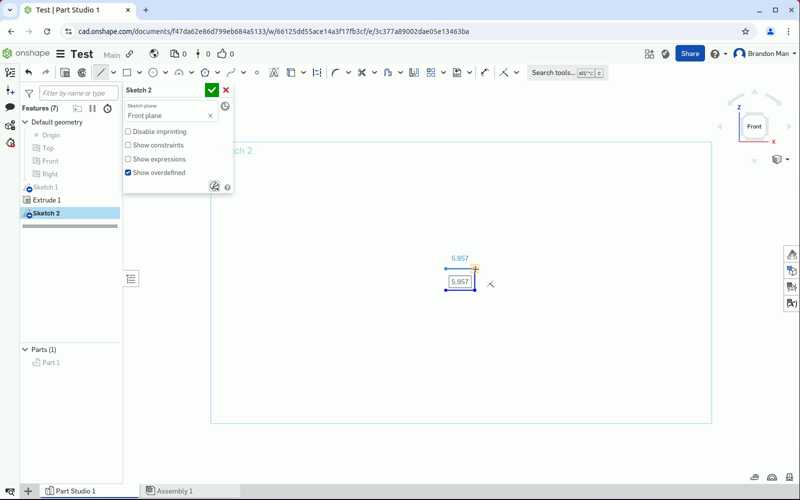
key_down(shift)
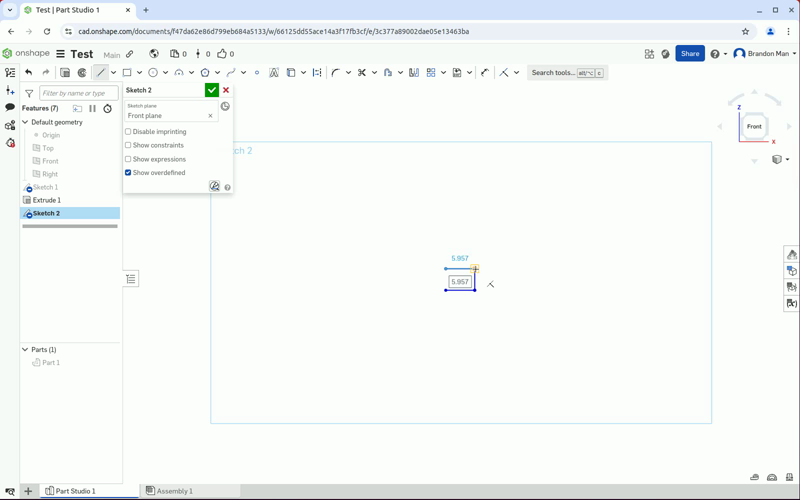
mouse_move(445, 290)
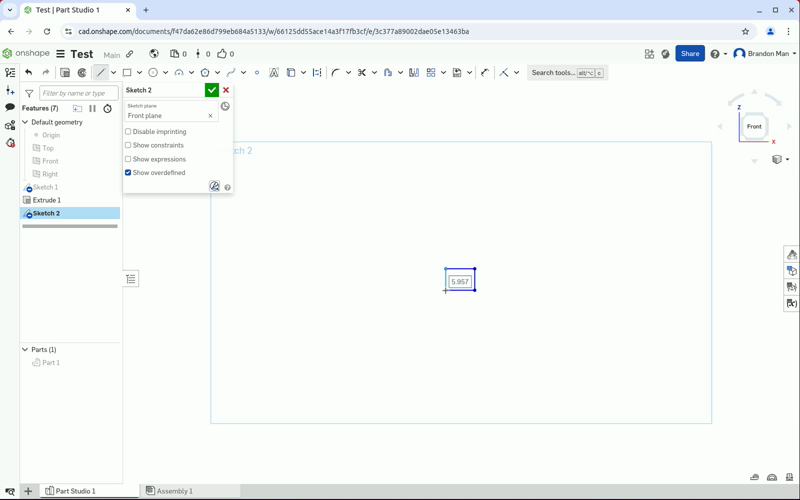
key_up(shift)
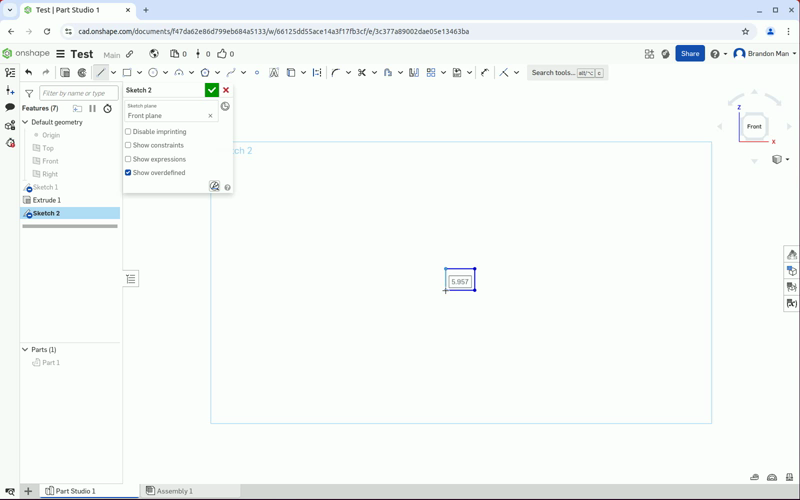
click(445, 290)
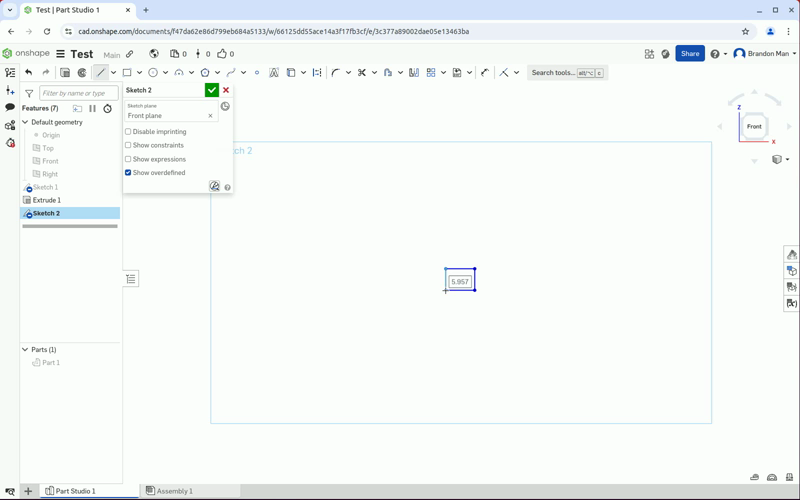
key(esc)
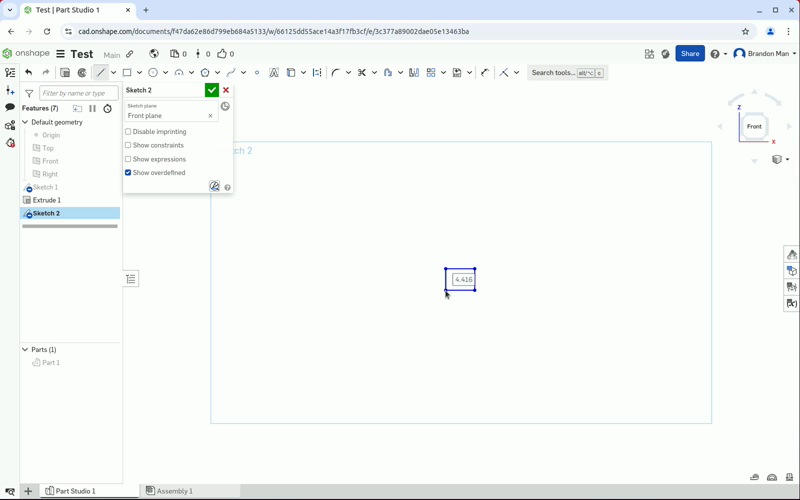
key(l)
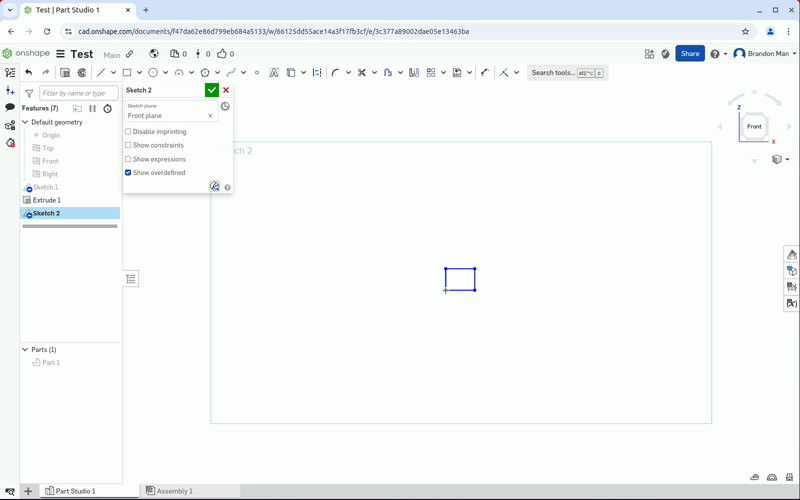
key_down(shift)
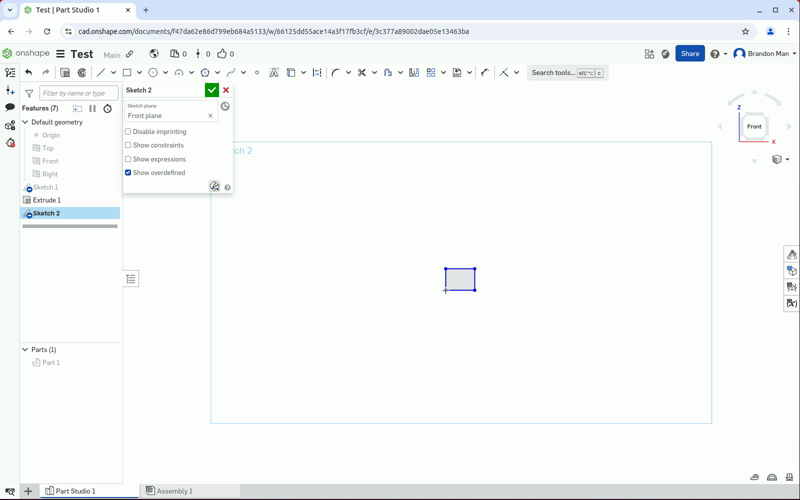
mouse_move(448, 287)
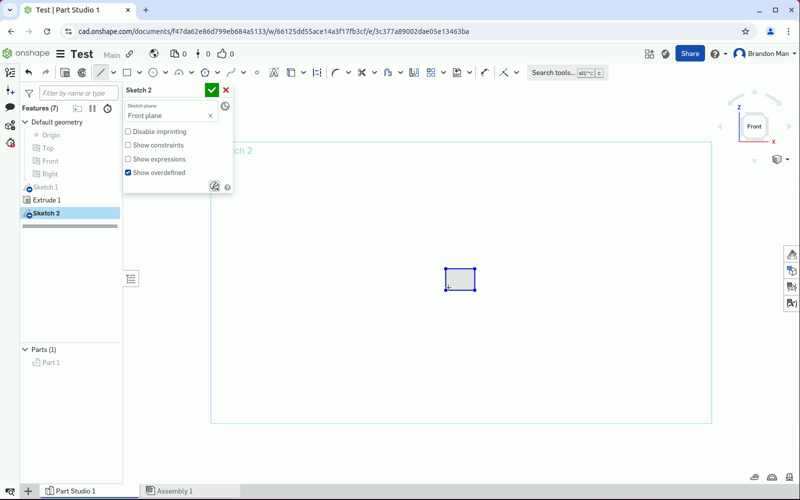
scroll(6)
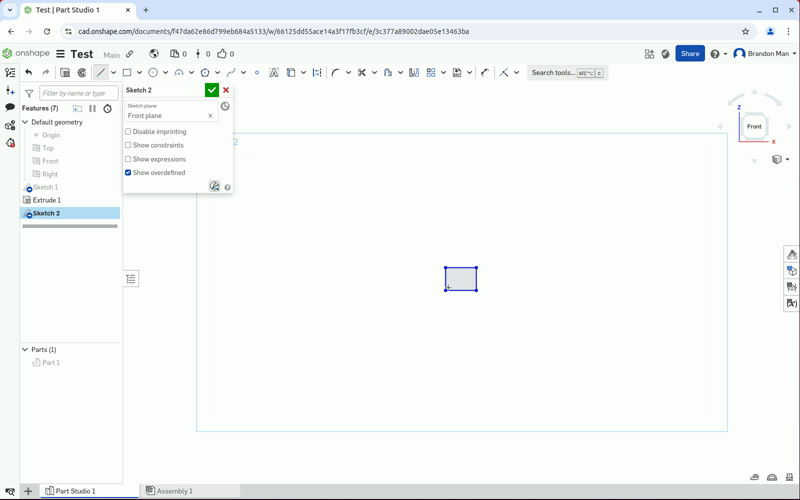
scroll(6)
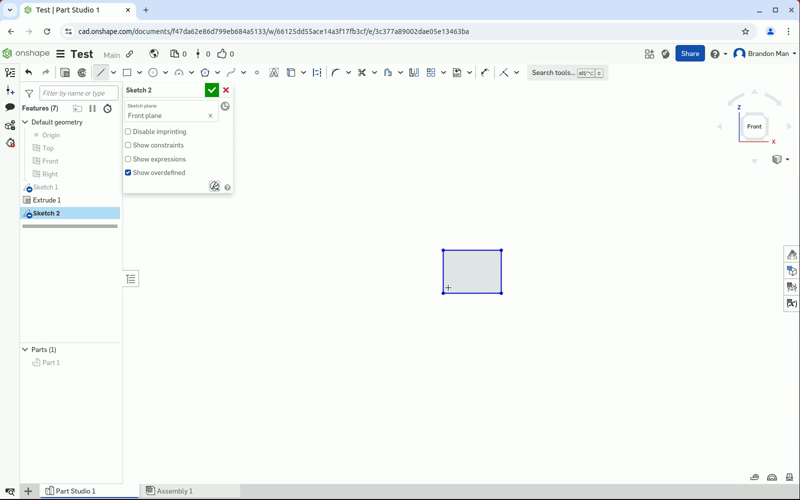
scroll(6)
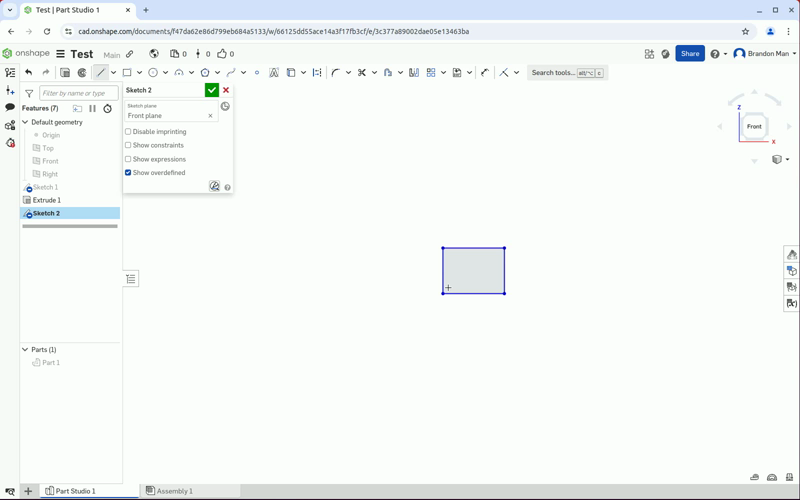
scroll(6)
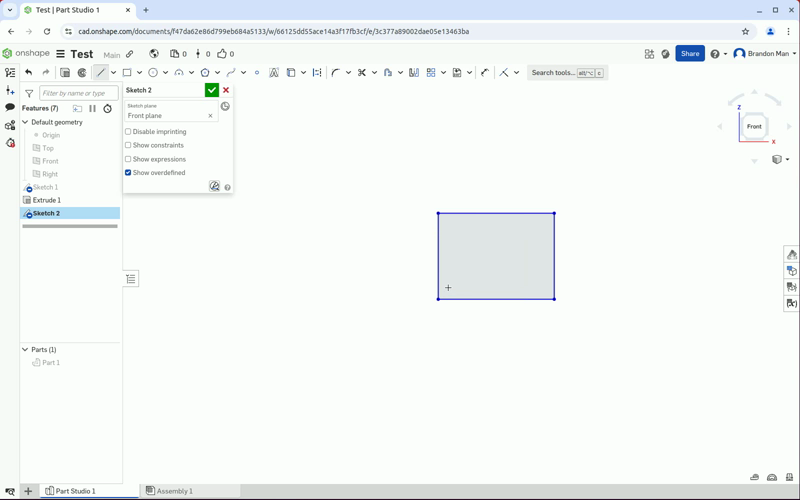
scroll(6)
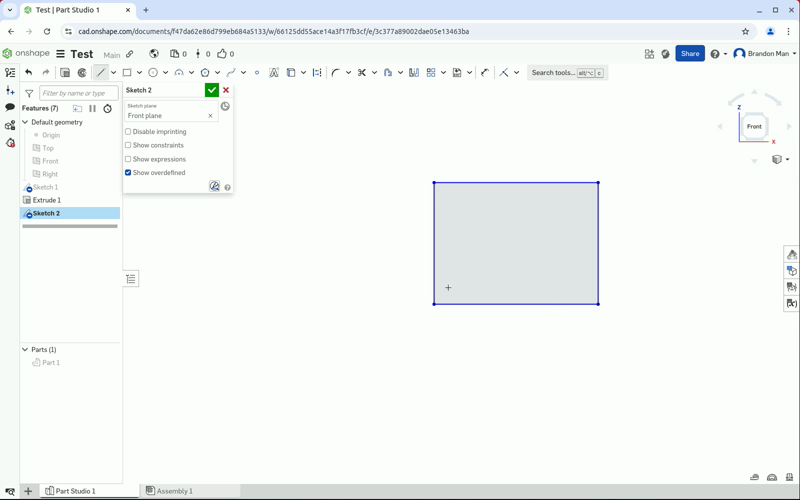
scroll(6)
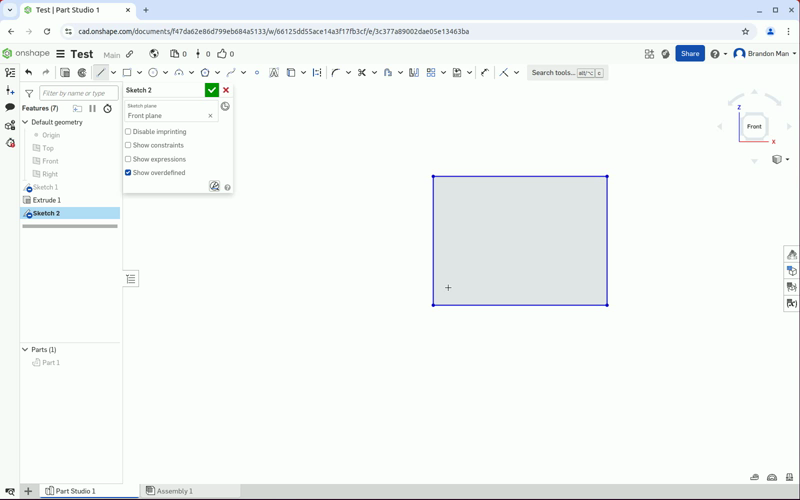
scroll(6)
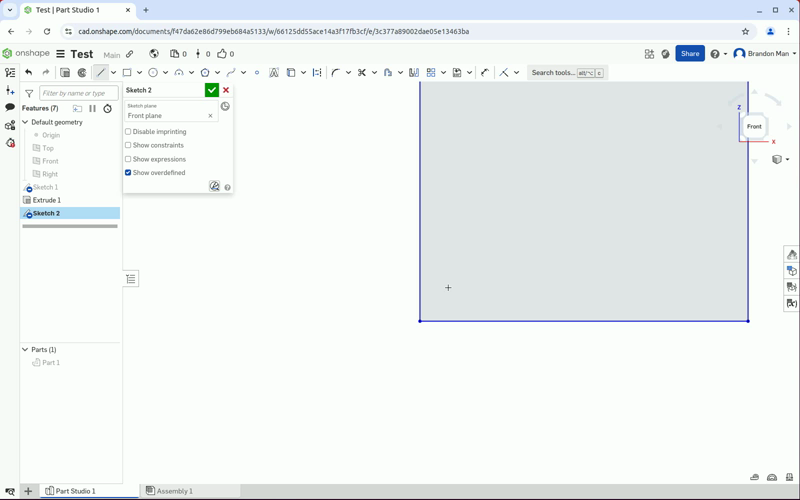
click(448, 287)
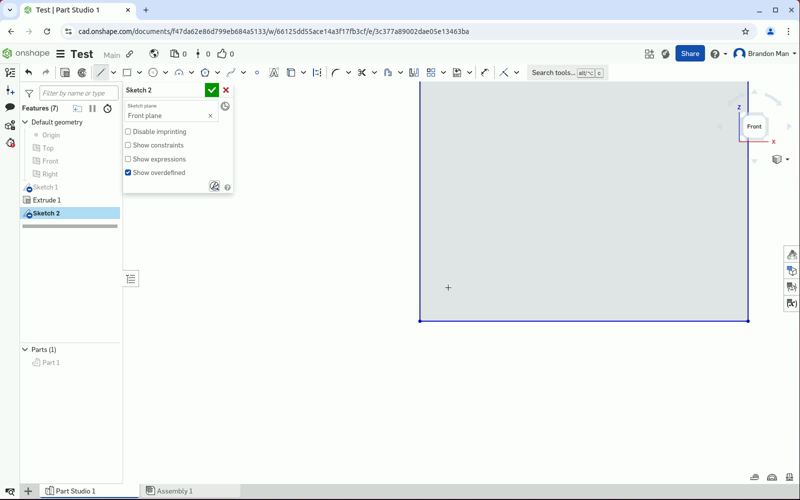
scroll(-6)
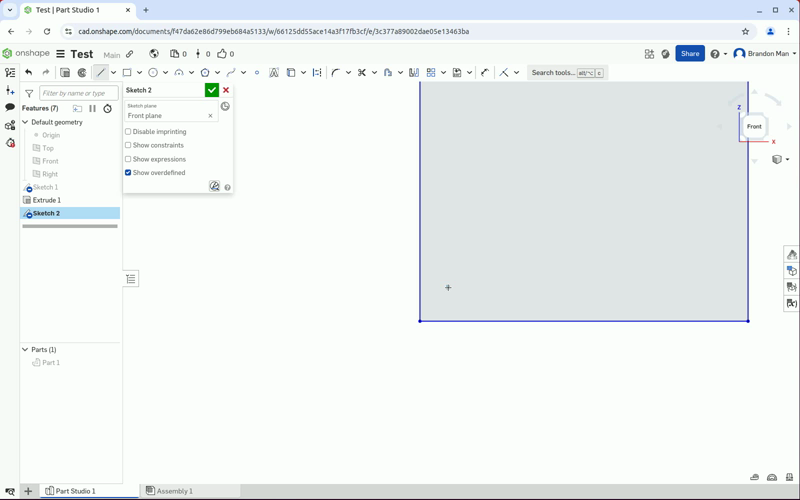
scroll(-6)
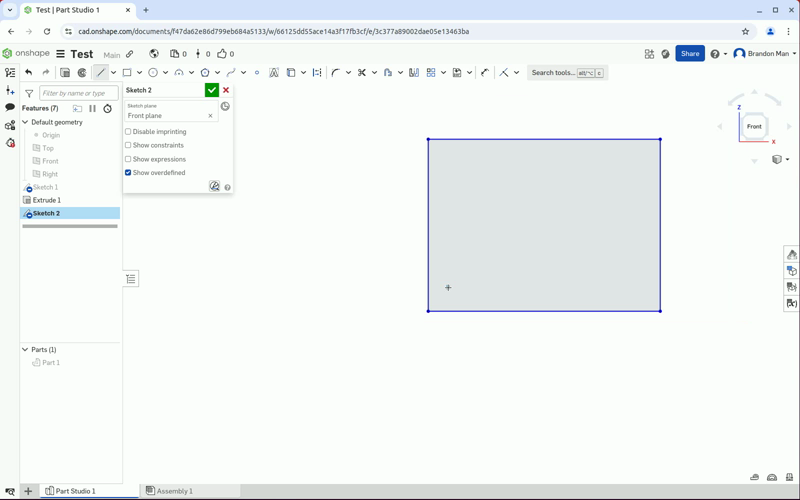
scroll(-6)
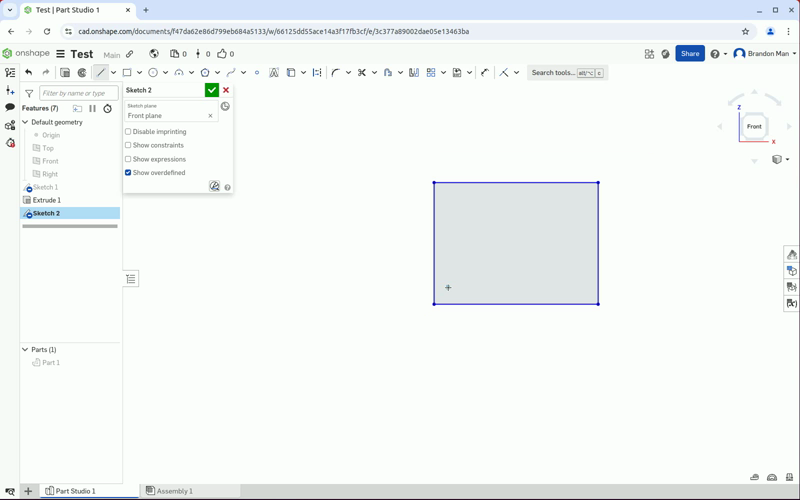
scroll(-6)
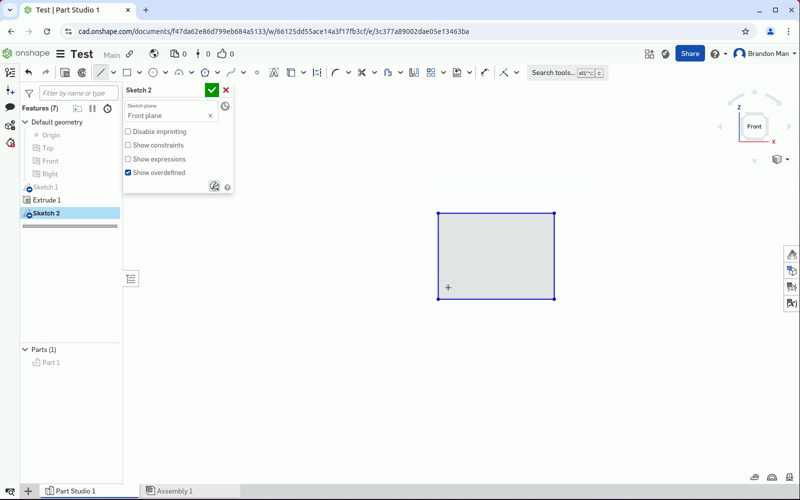
scroll(-6)
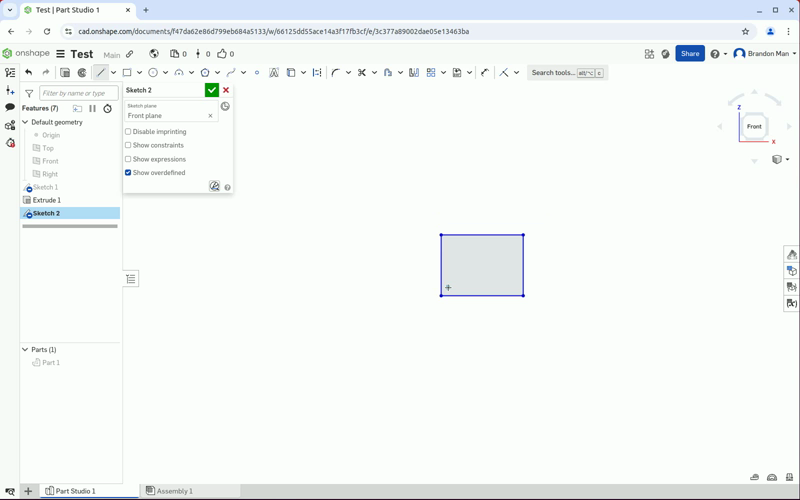
scroll(-6)
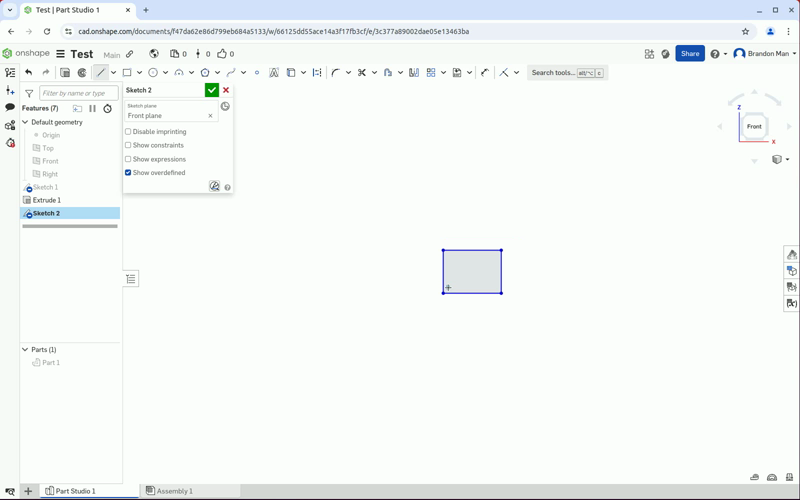
scroll(-6)
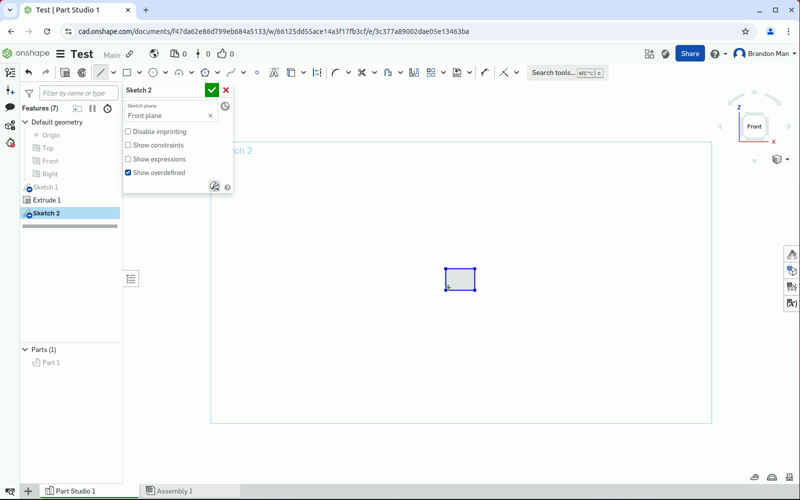
key_up(shift)
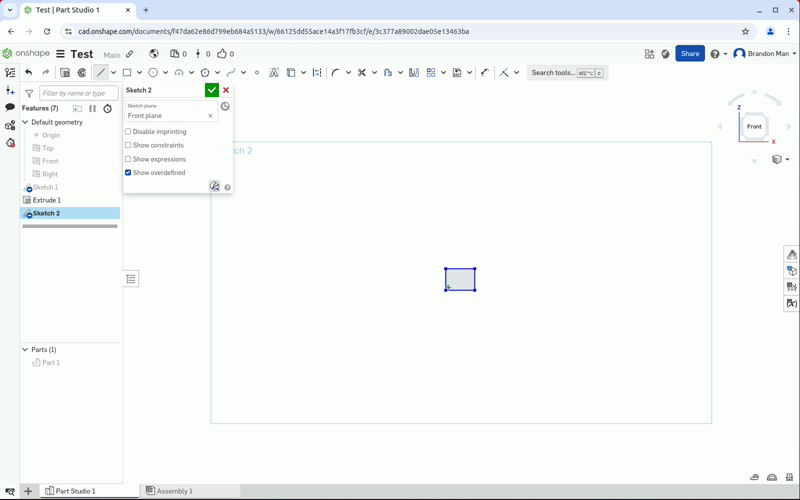
key_down(shift)
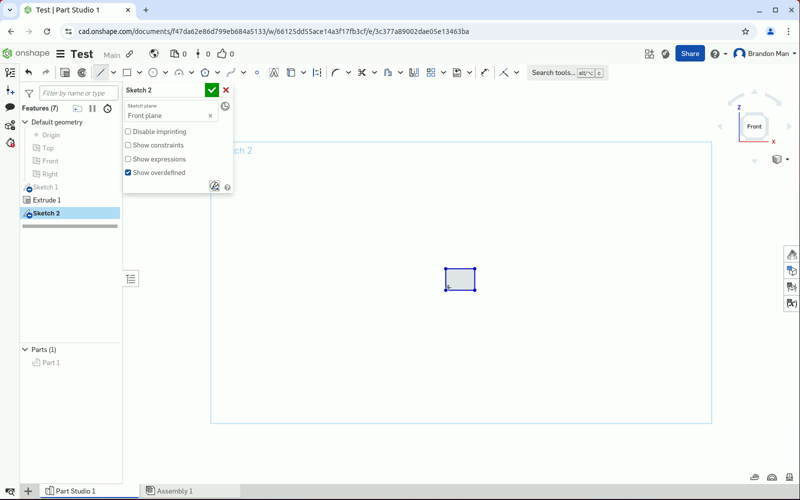
mouse_move(478, 287)
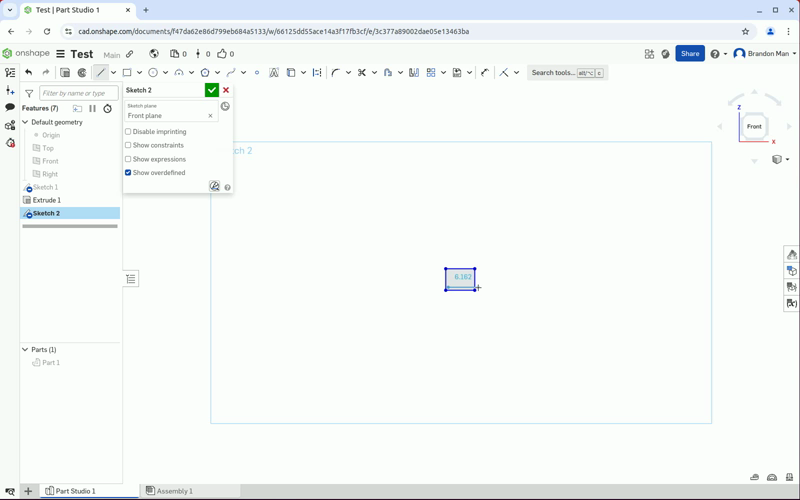
mouse_move(471, 287)
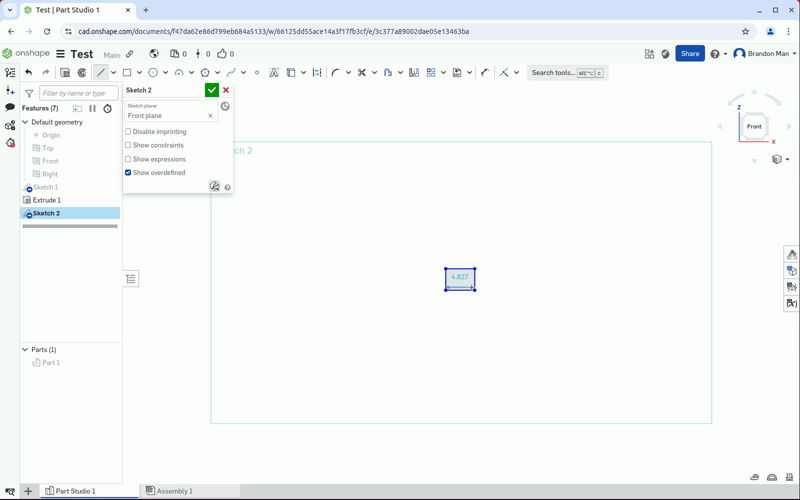
scroll(6)
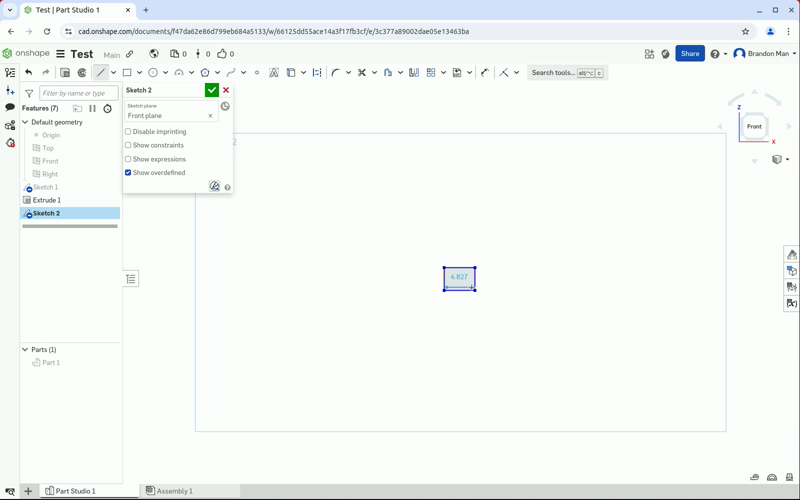
scroll(6)
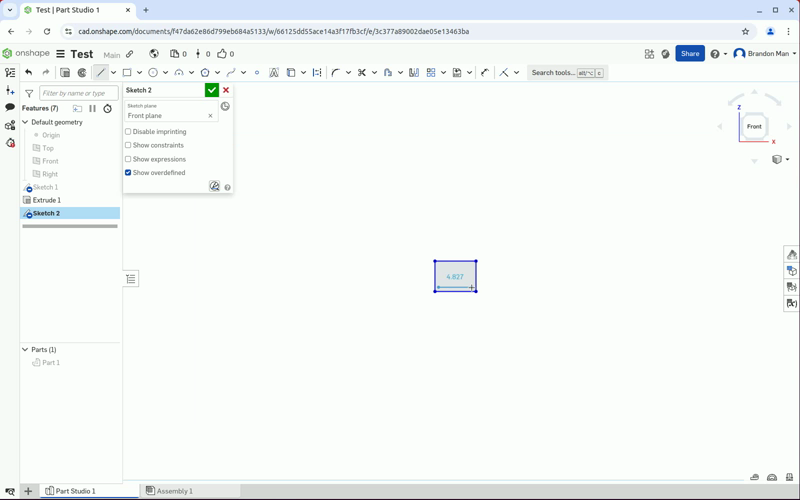
scroll(6)
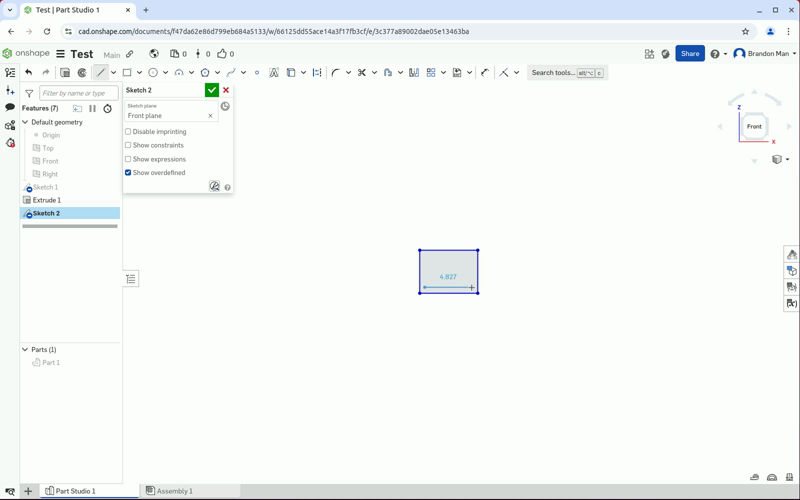
scroll(6)
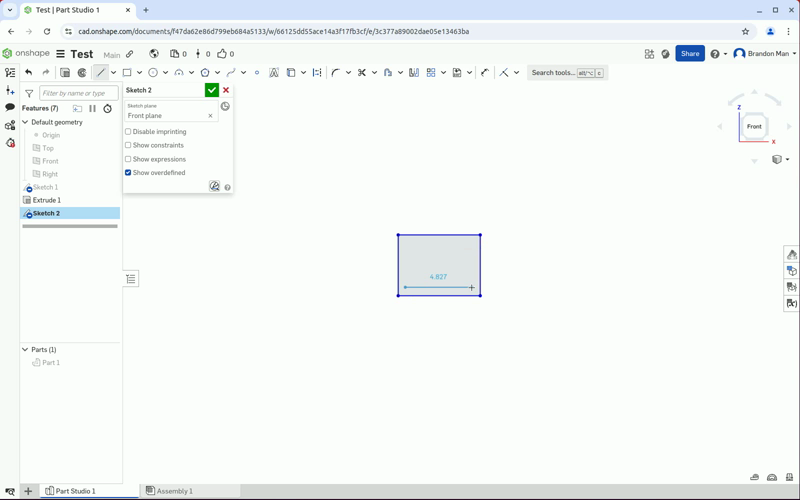
scroll(6)
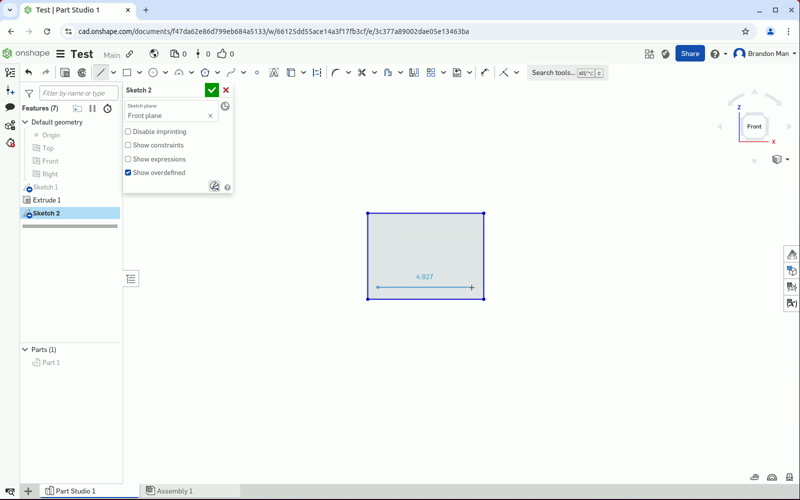
scroll(6)
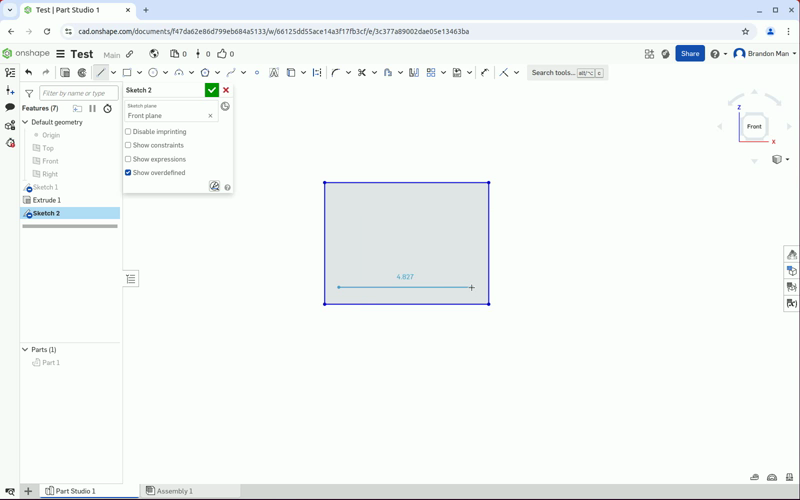
scroll(6)
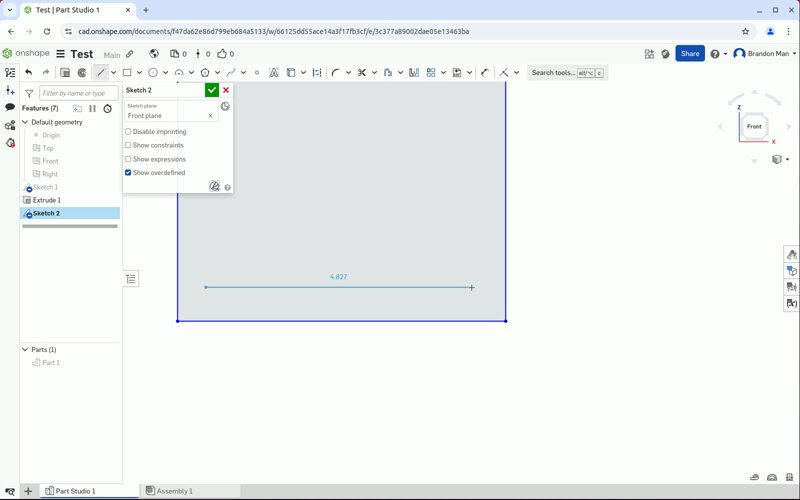
click(471, 287)
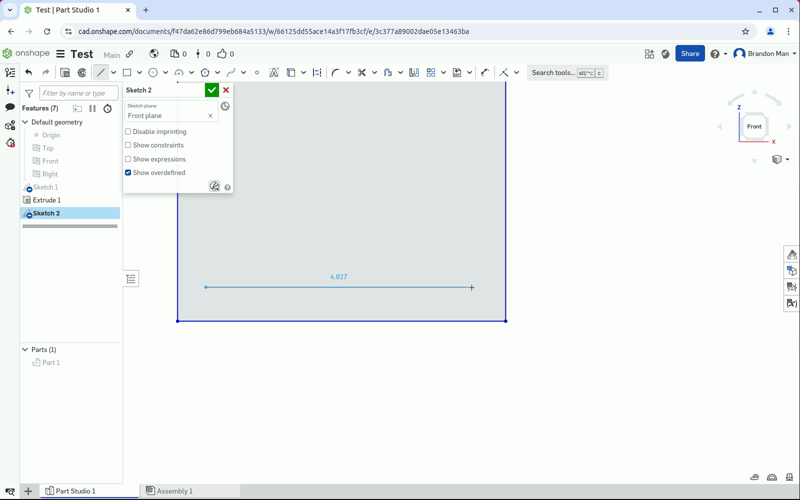
scroll(-6)
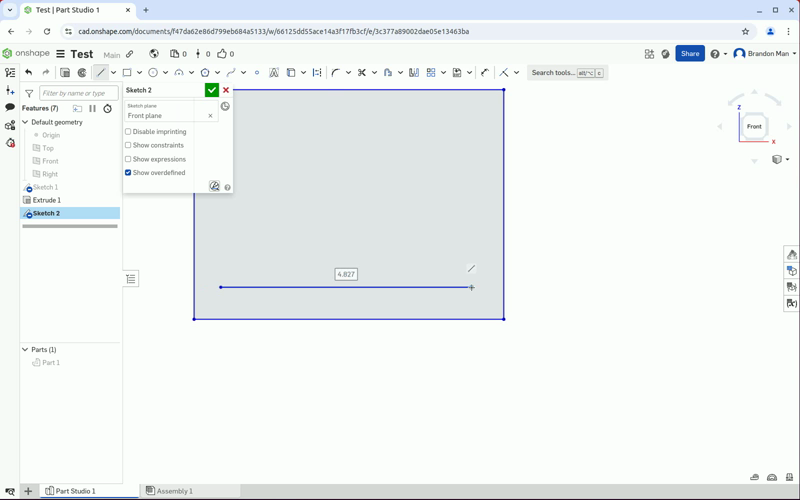
scroll(-6)
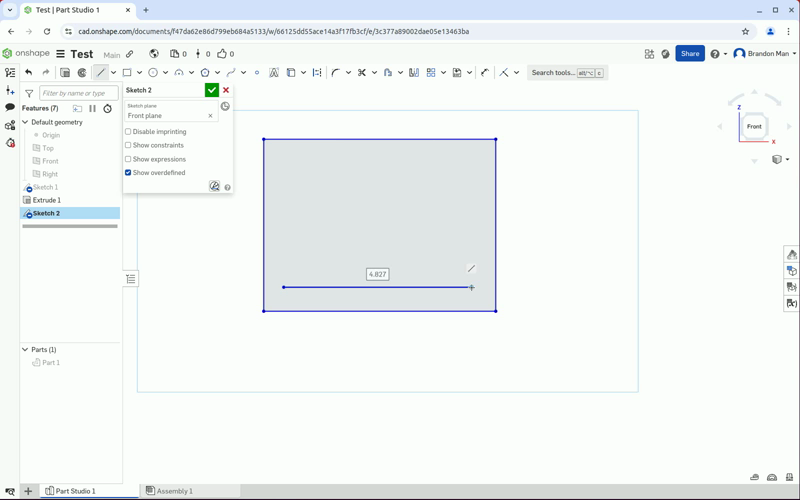
scroll(-6)
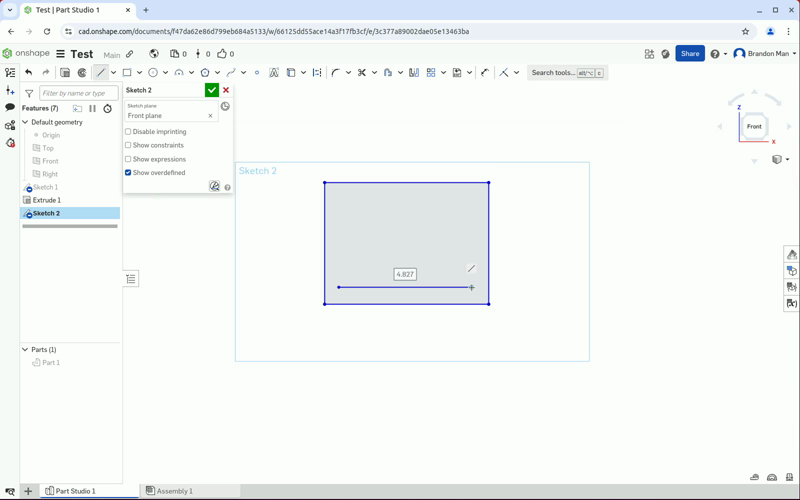
scroll(-6)
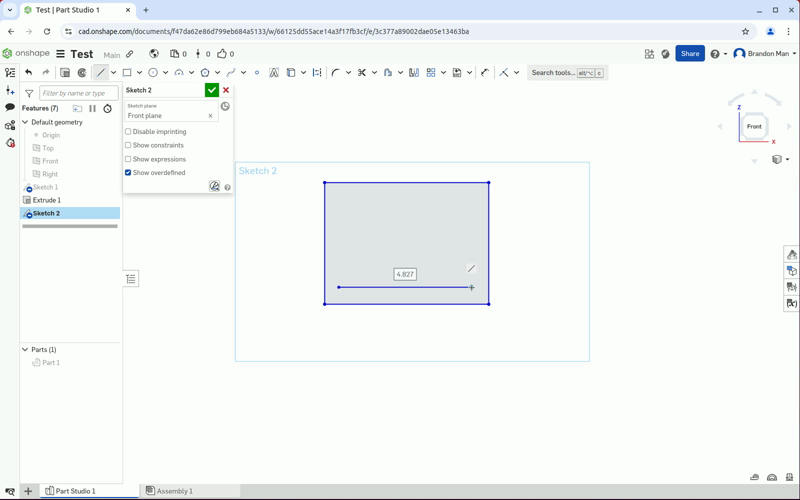
scroll(-6)
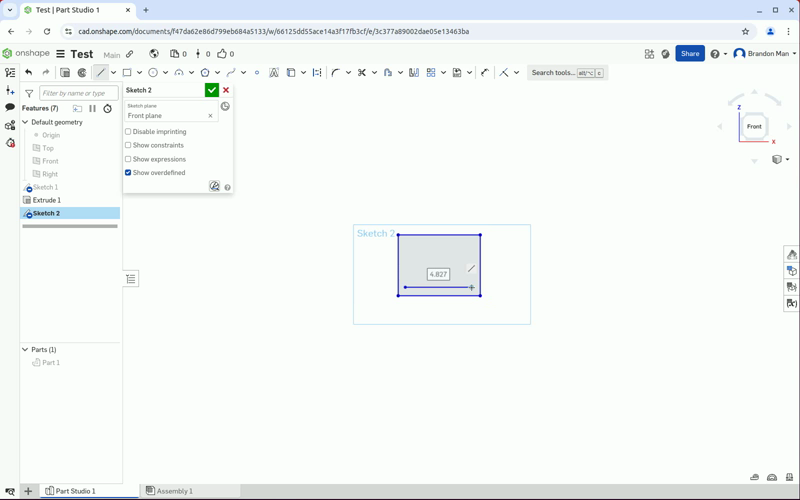
scroll(-6)
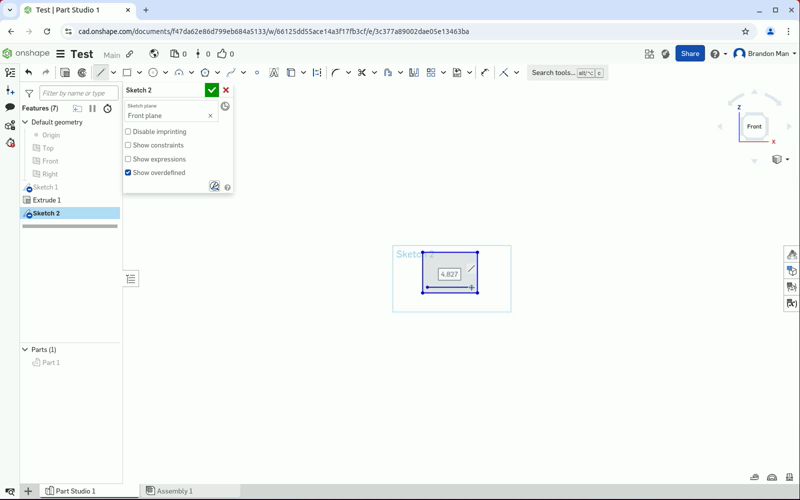
scroll(-6)
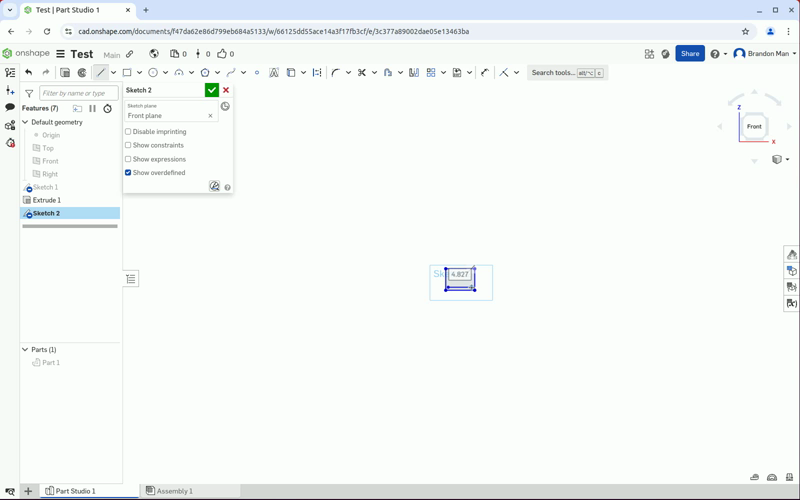
key_up(shift)
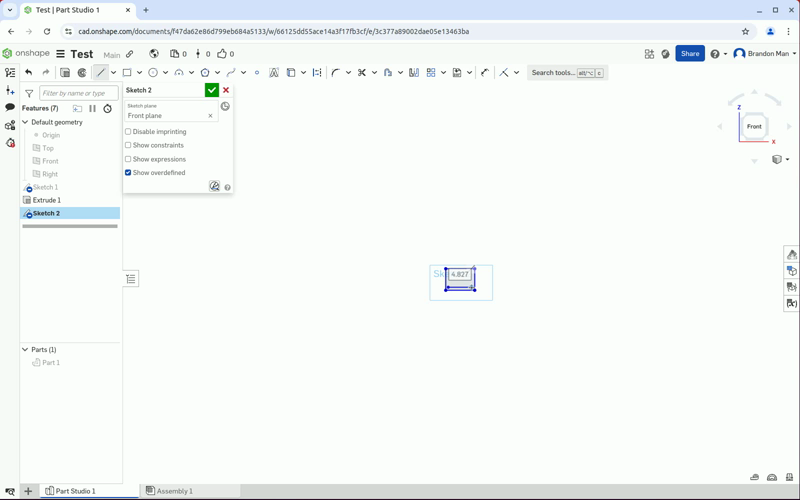
key_down(shift)
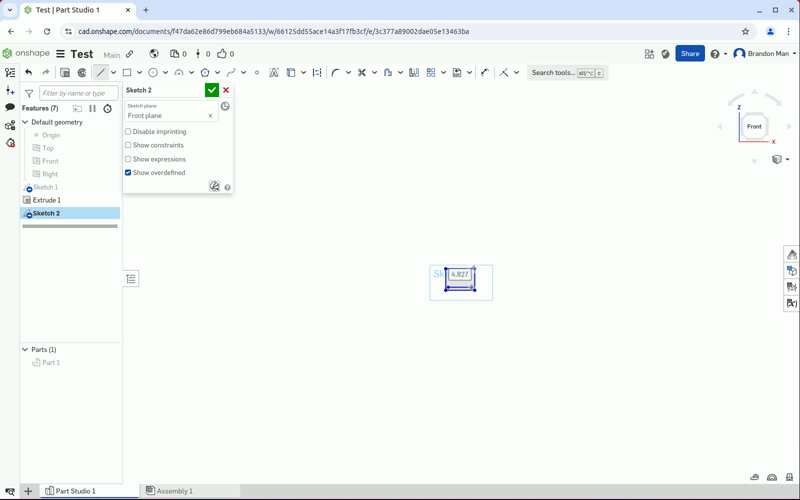
mouse_move(501, 287)
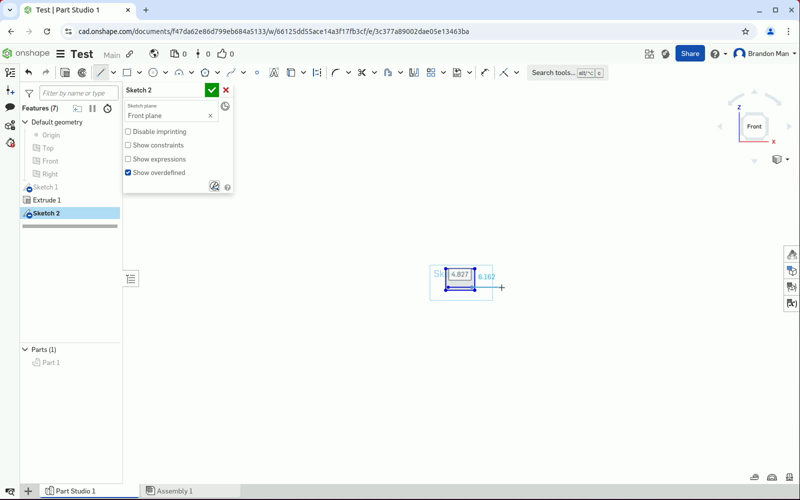
mouse_move(471, 282)
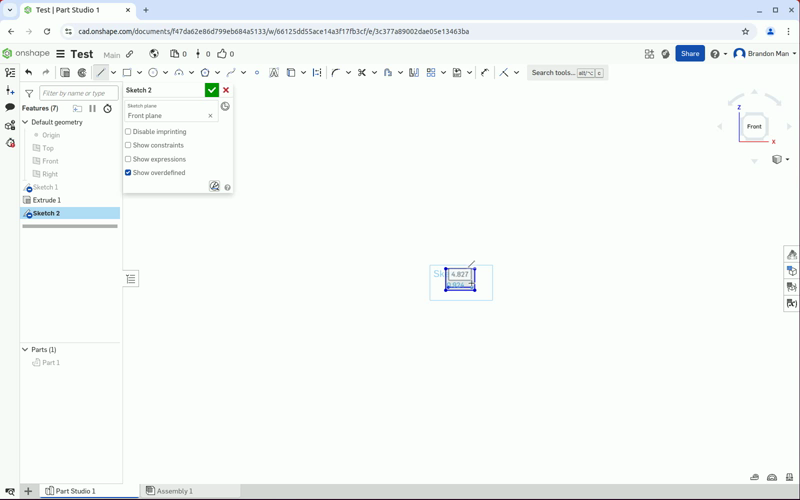
scroll(6)
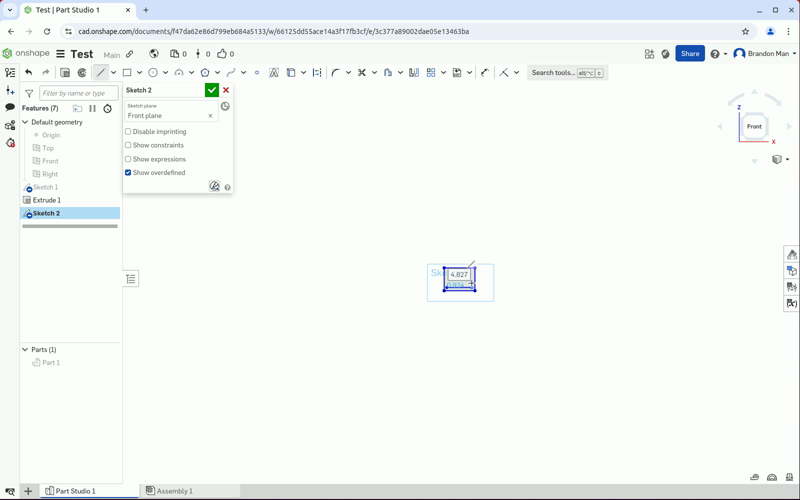
scroll(6)
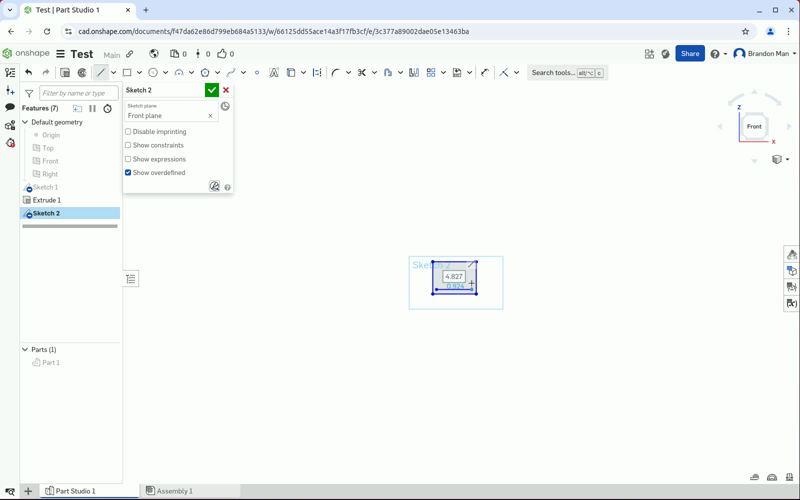
scroll(6)
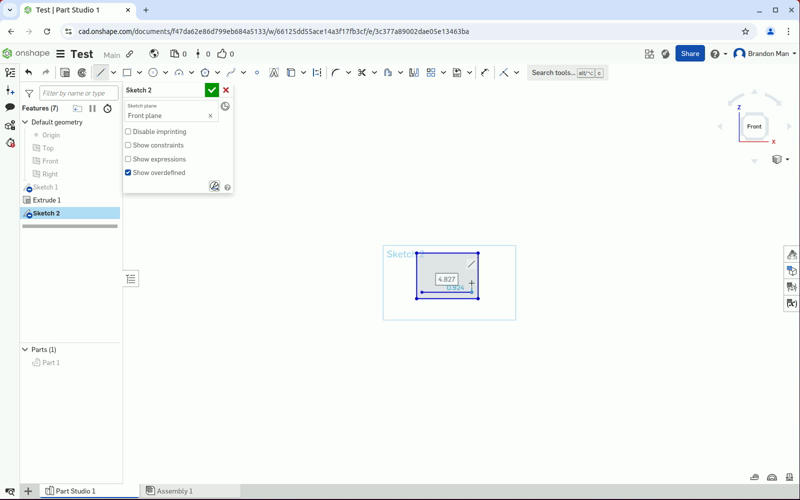
scroll(6)
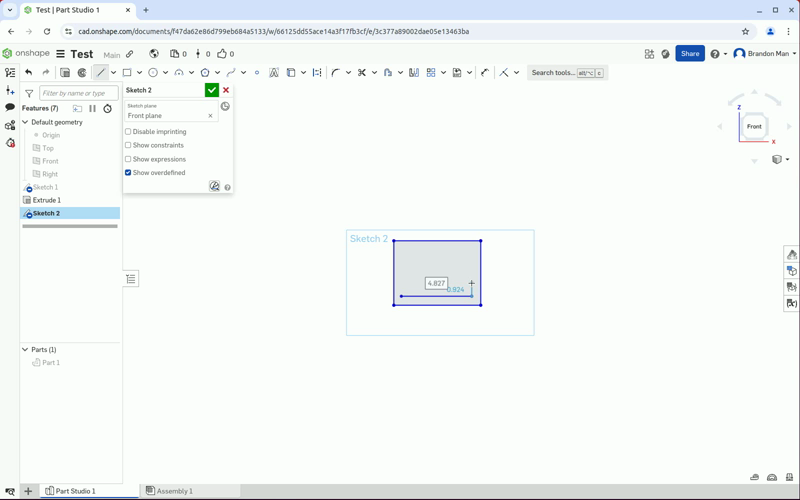
scroll(6)
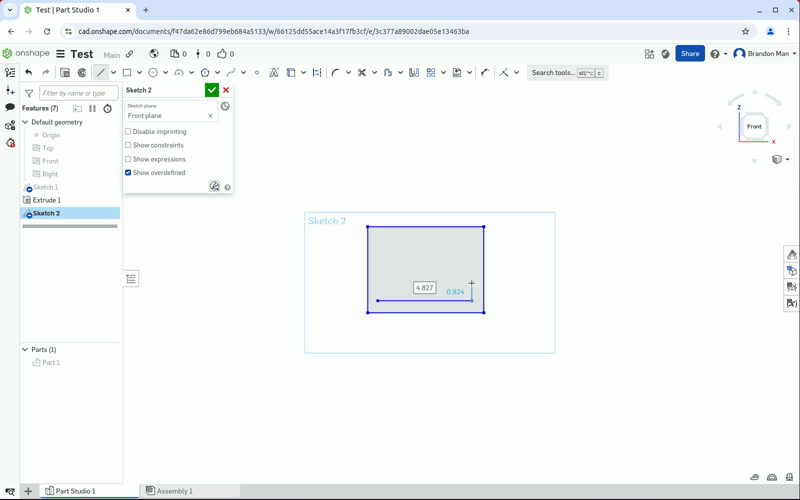
scroll(6)
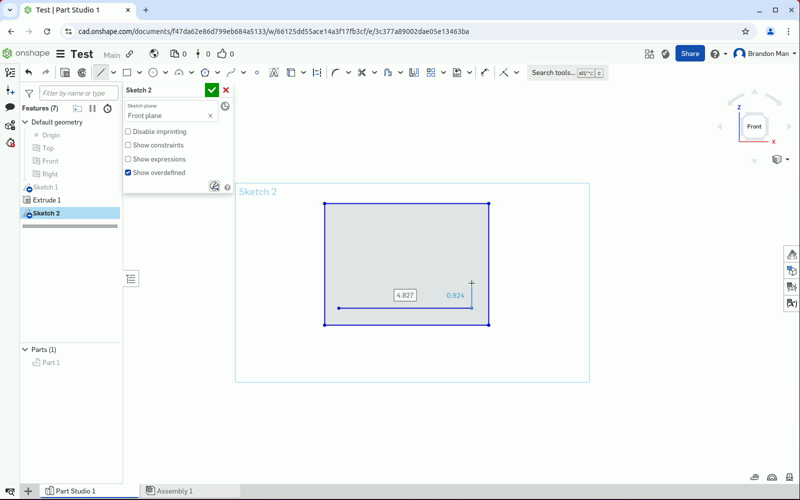
scroll(6)
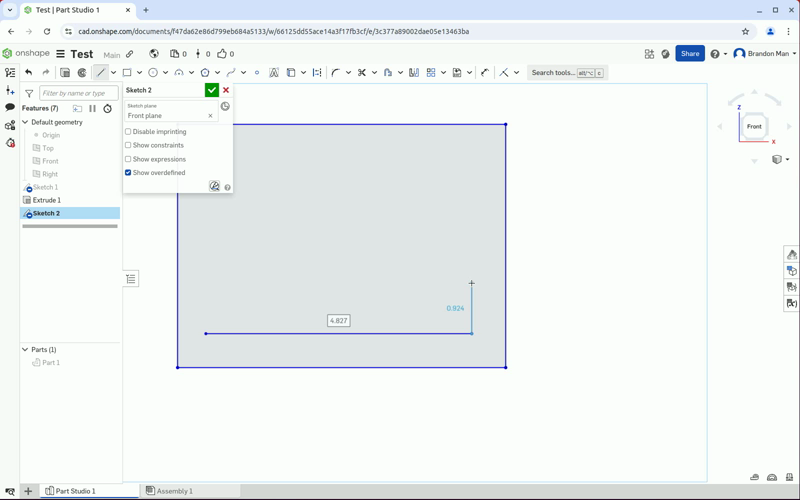
click(471, 282)
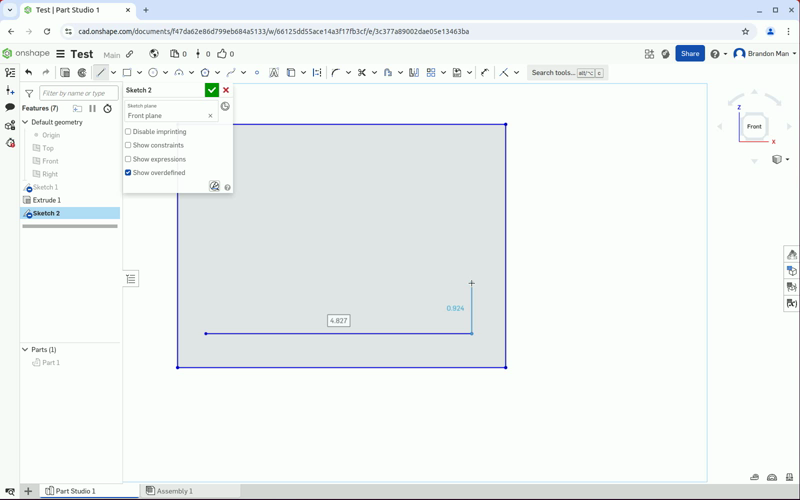
scroll(-6)
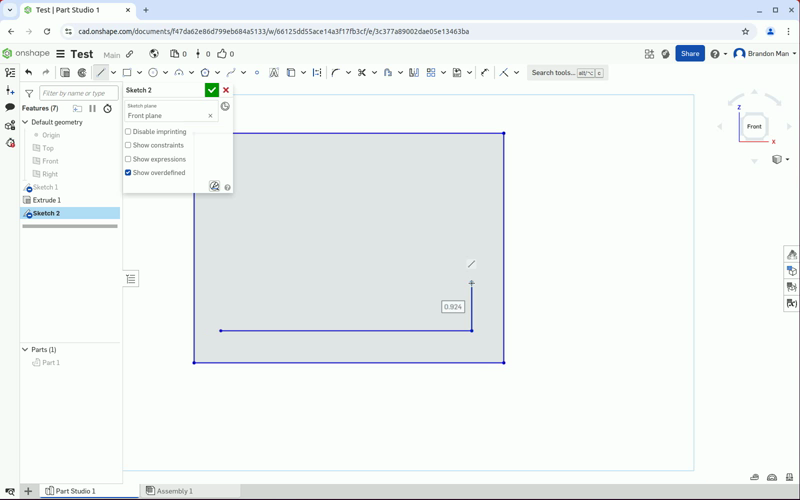
scroll(-6)
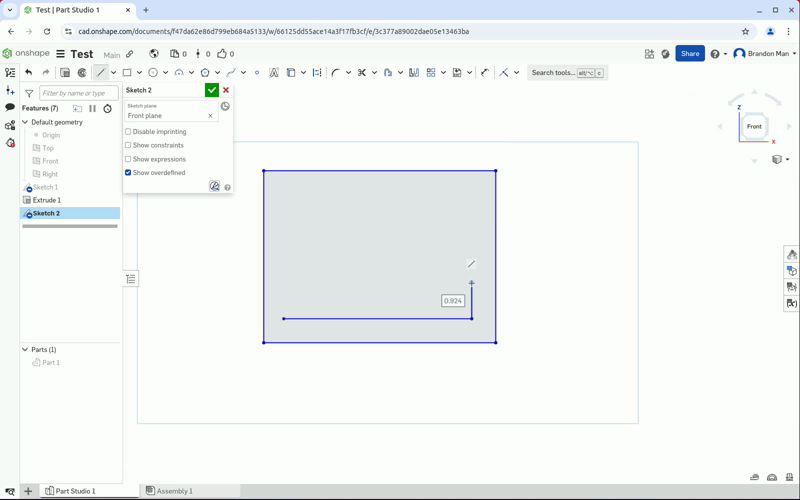
scroll(-6)
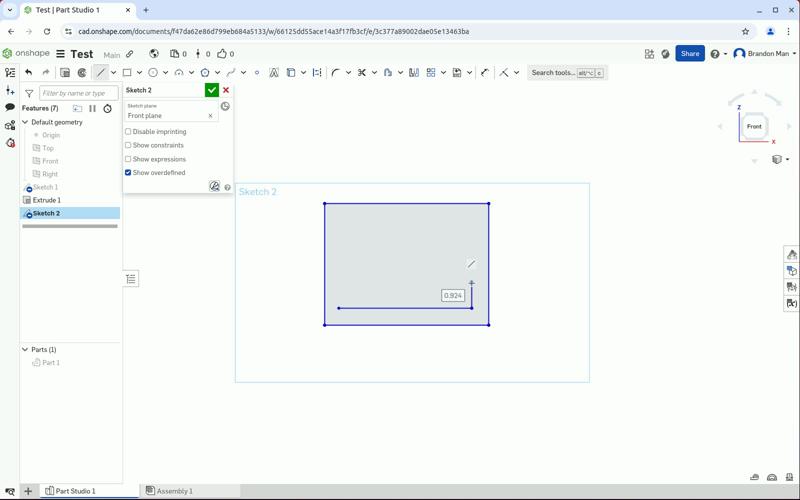
scroll(-6)
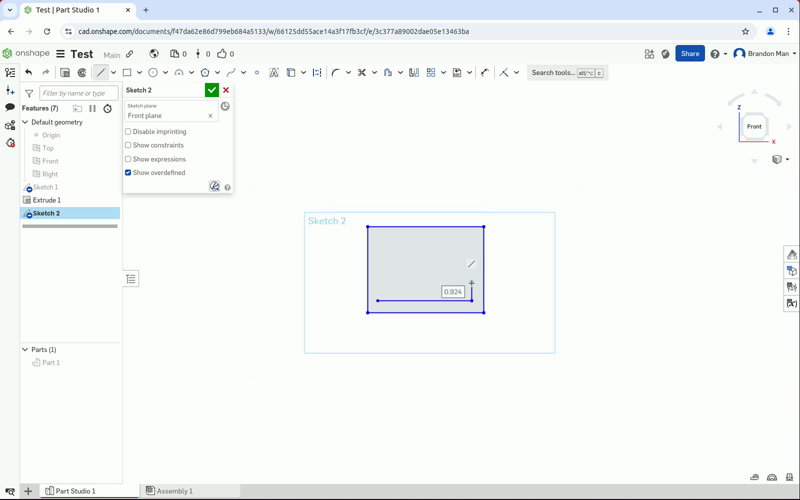
scroll(-6)
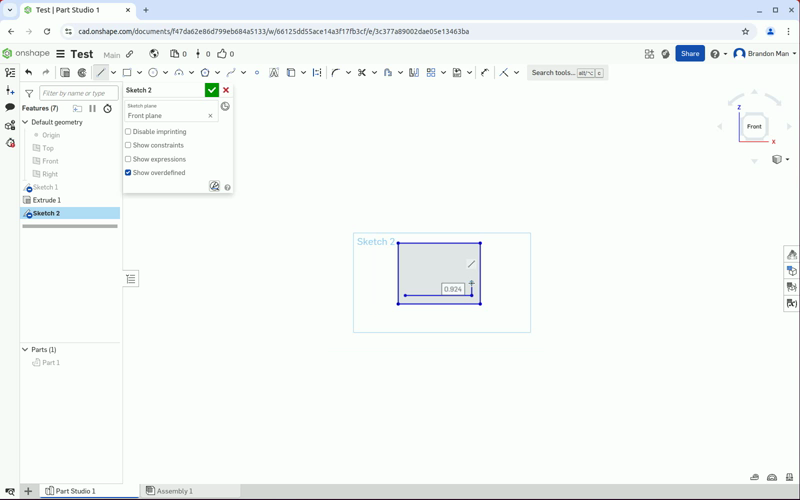
scroll(-6)
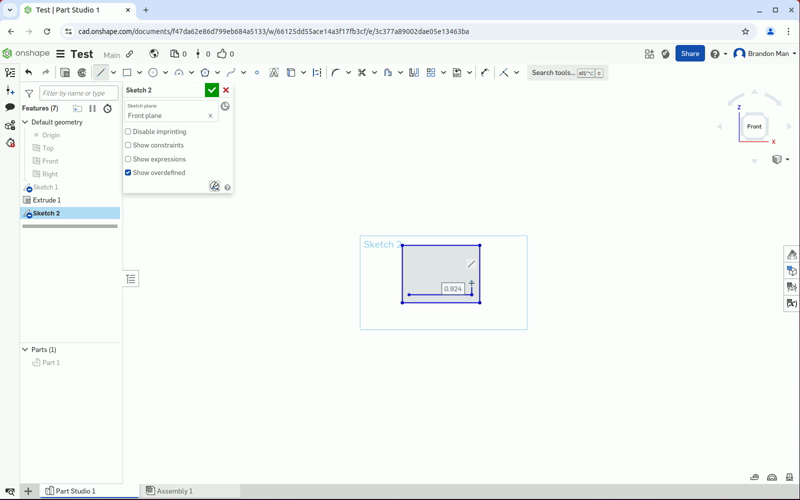
scroll(-6)
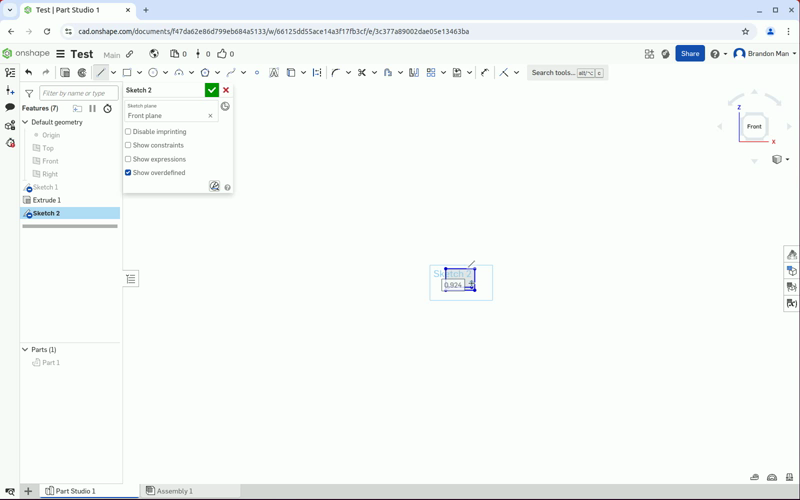
key_up(shift)
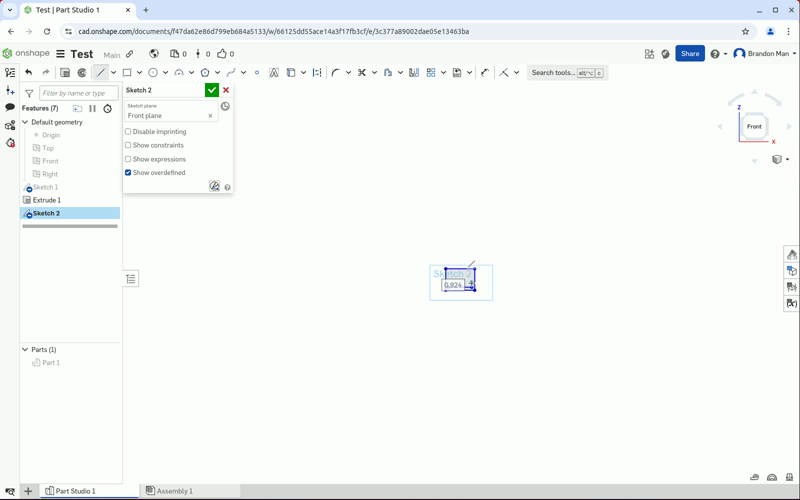
key_down(shift)
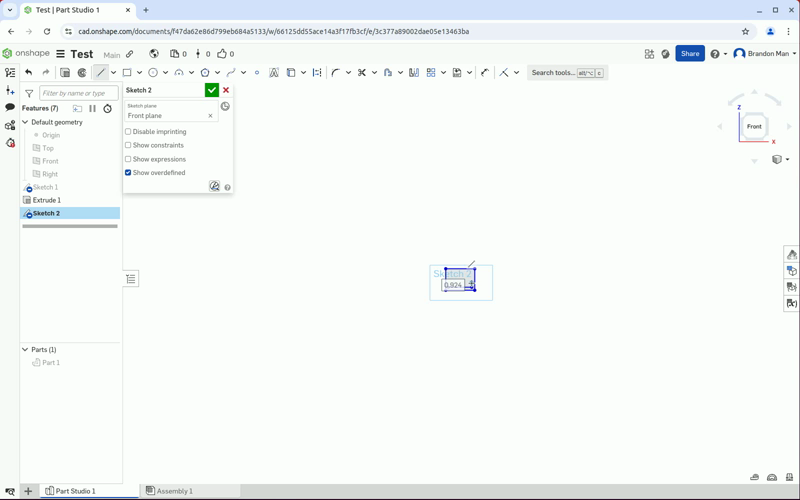
mouse_move(501, 282)
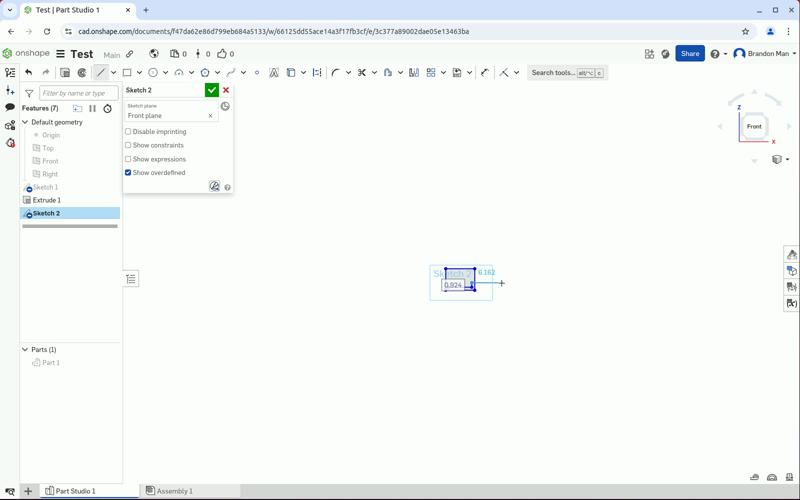
mouse_move(471, 271)
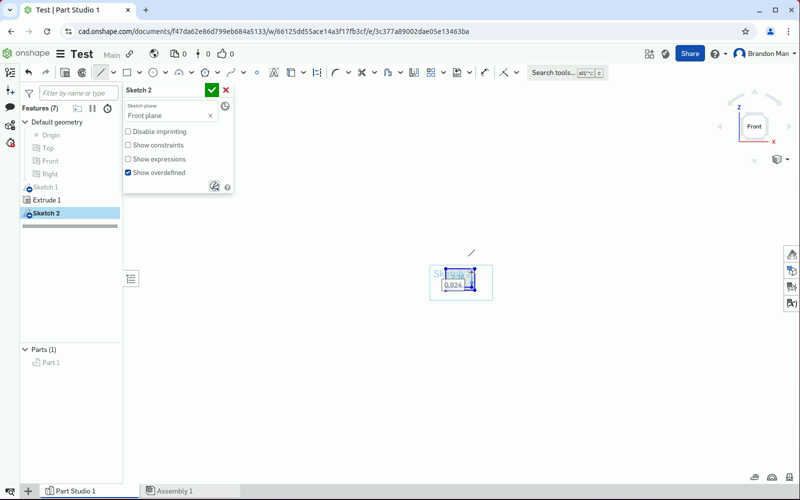
scroll(6)
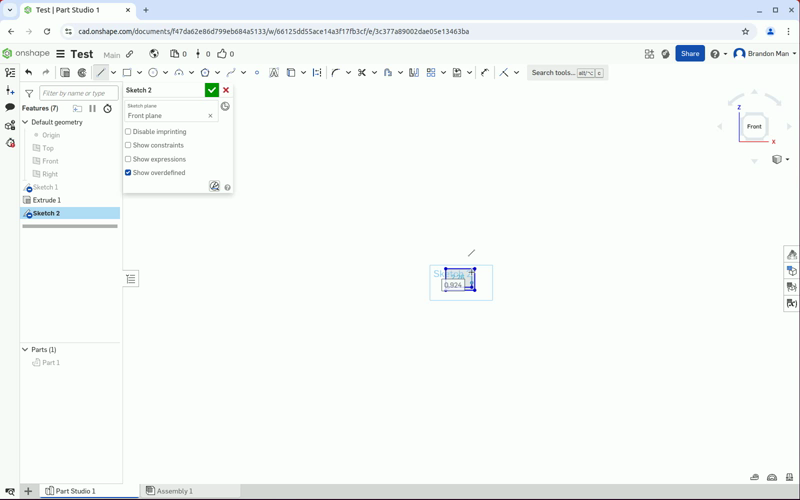
scroll(6)
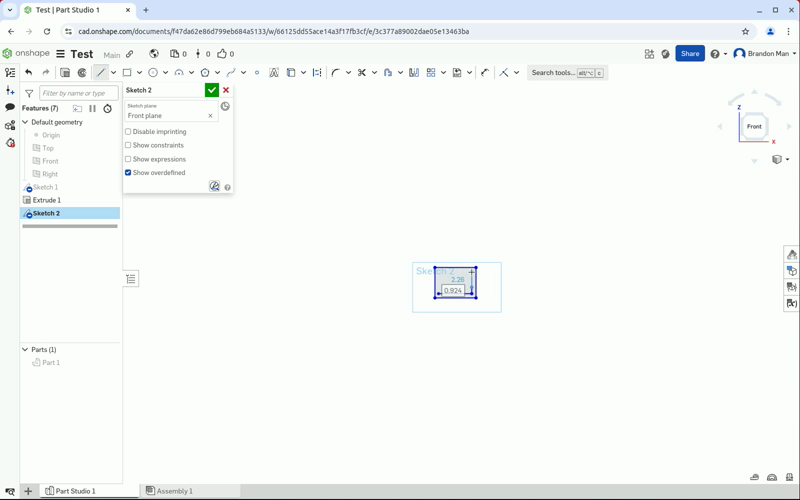
scroll(6)
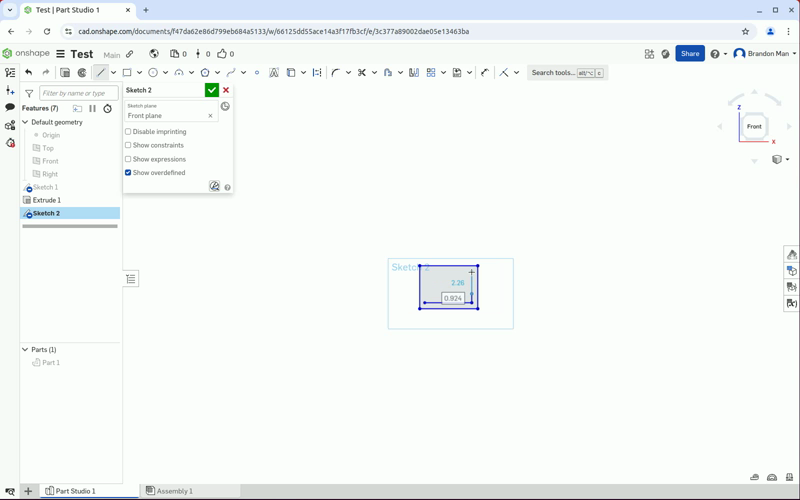
scroll(6)
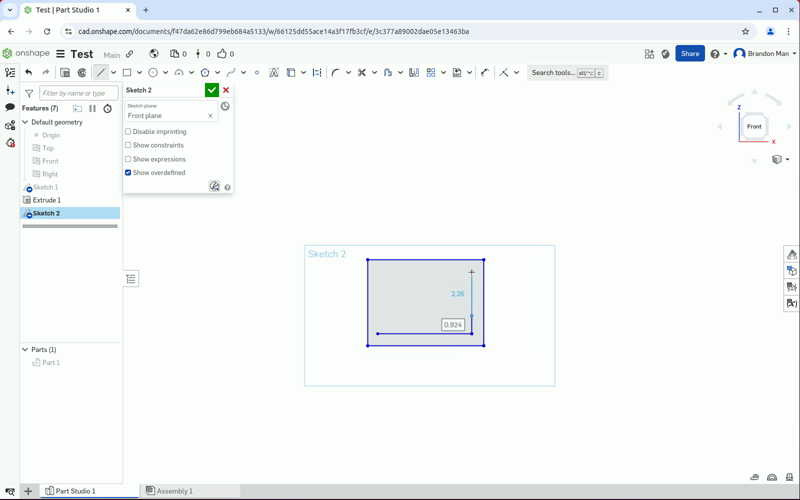
scroll(6)
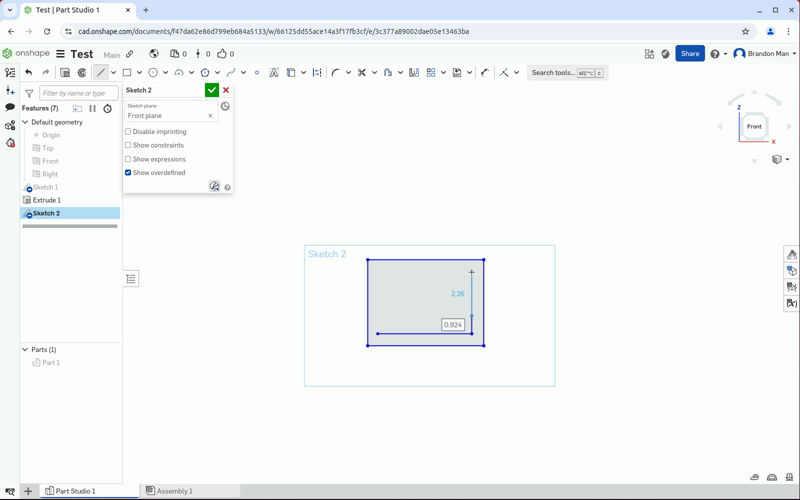
scroll(6)
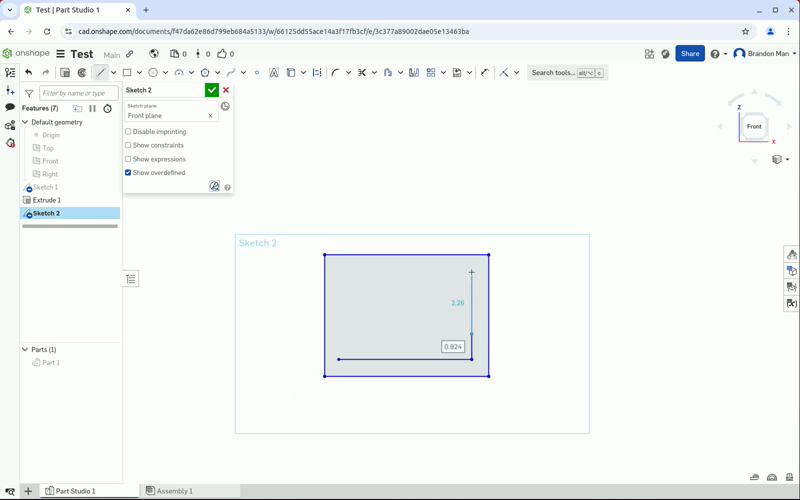
scroll(6)
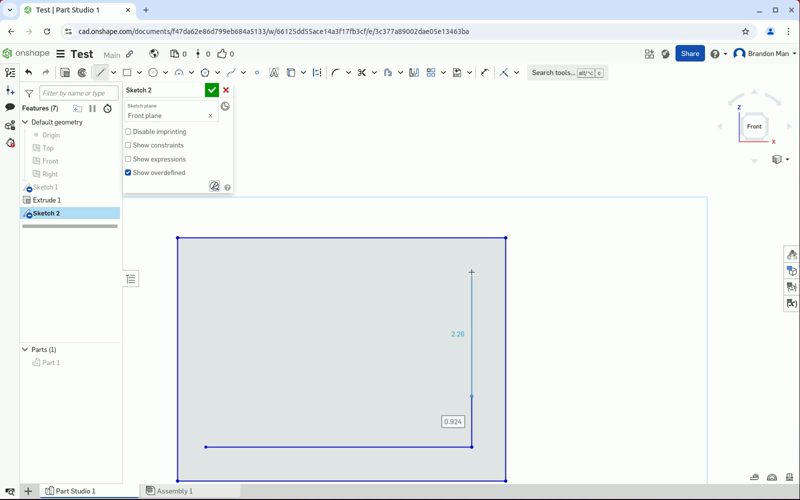
click(471, 271)
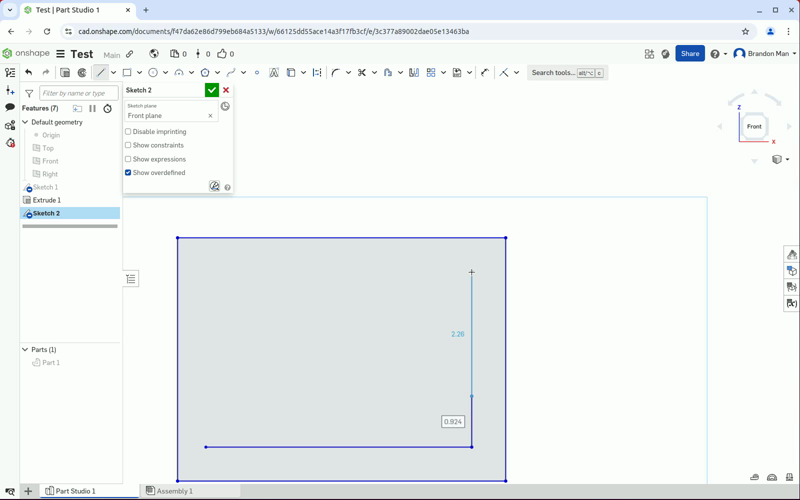
scroll(-6)
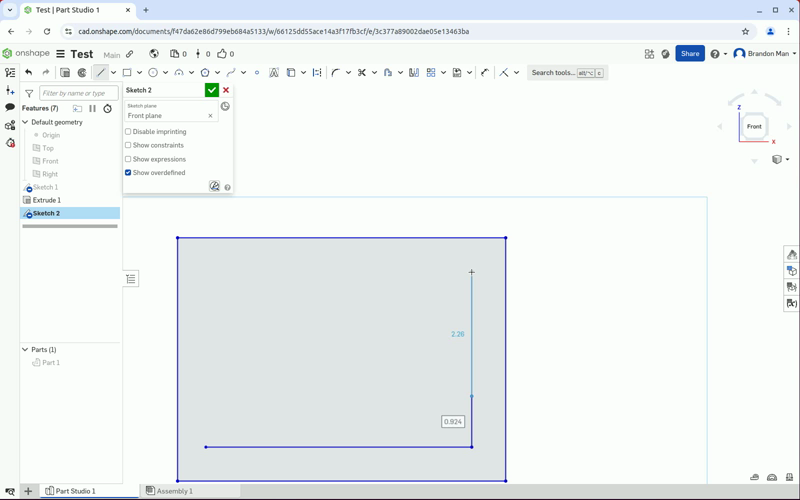
scroll(-6)
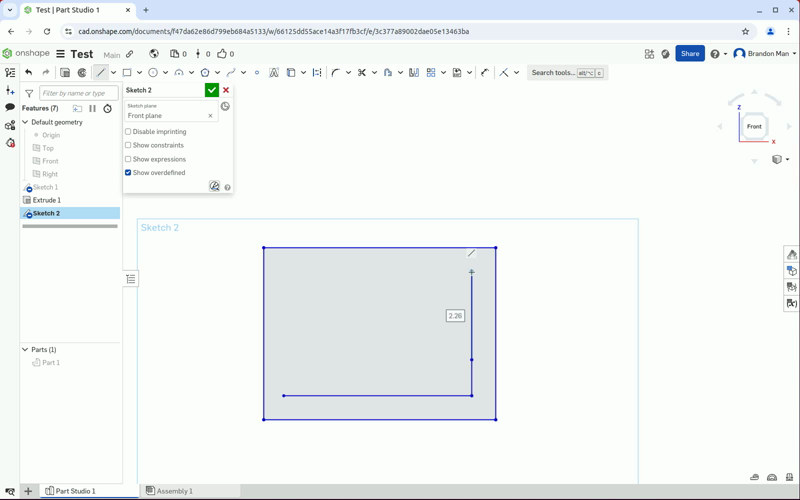
scroll(-6)
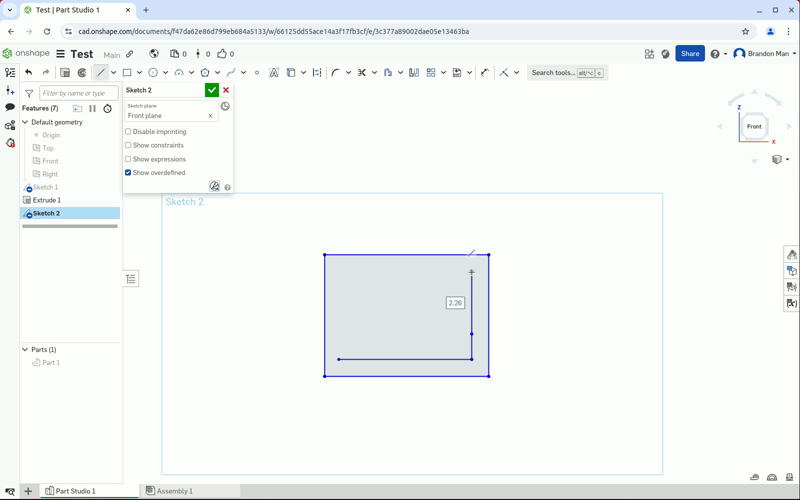
scroll(-6)
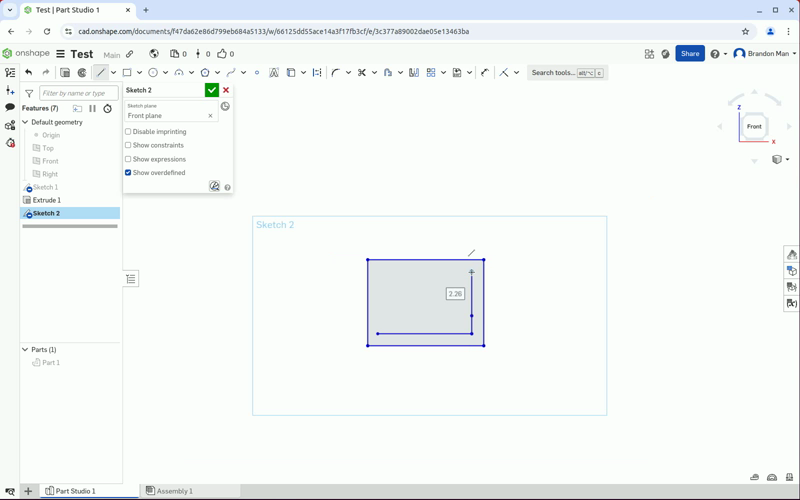
scroll(-6)
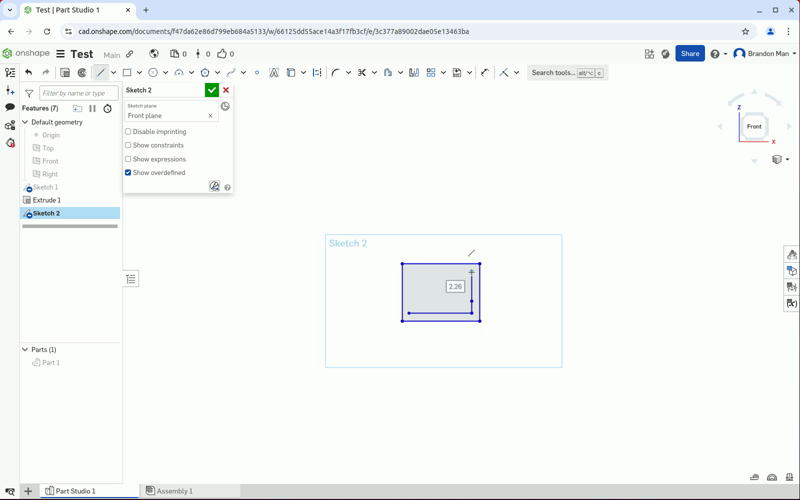
scroll(-6)
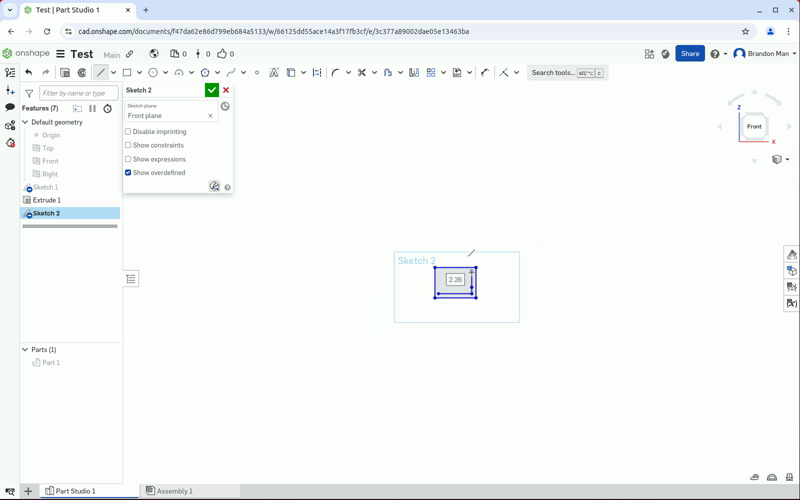
scroll(-6)
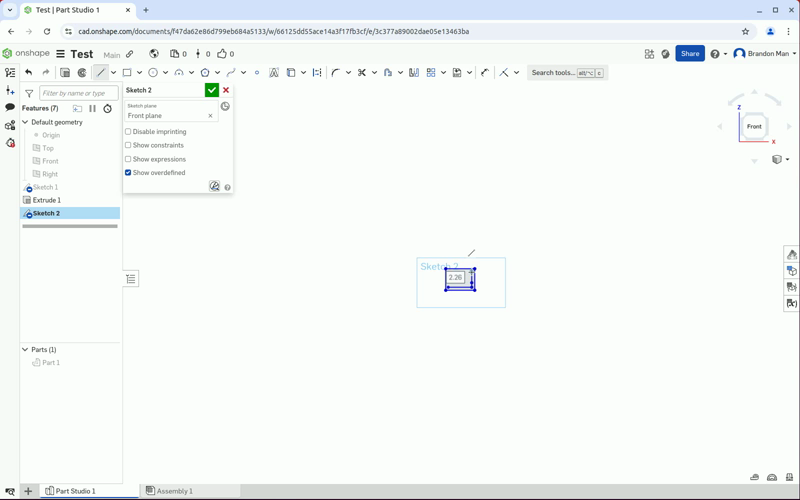
key_up(shift)
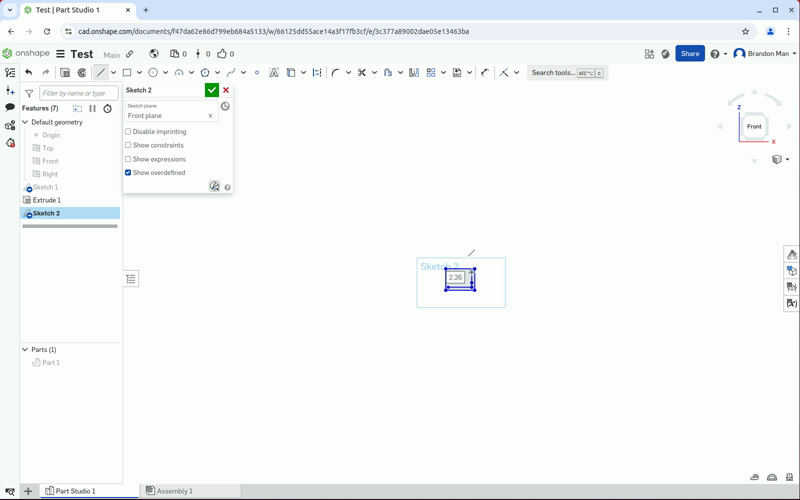
key_down(shift)
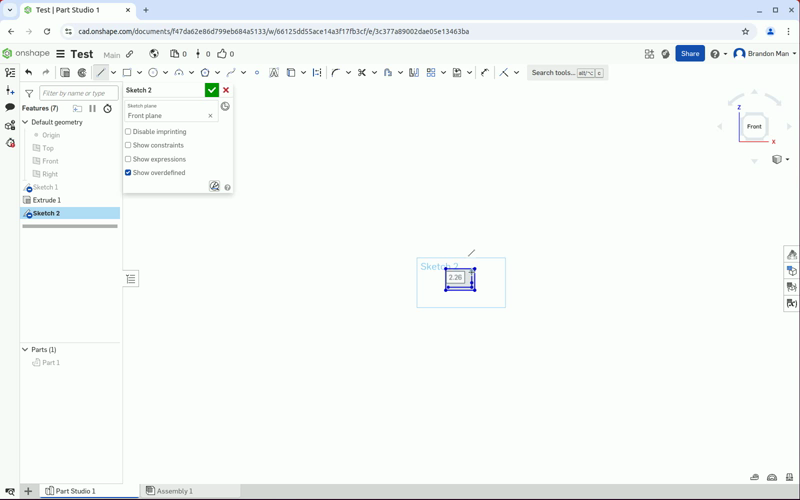
mouse_move(501, 271)
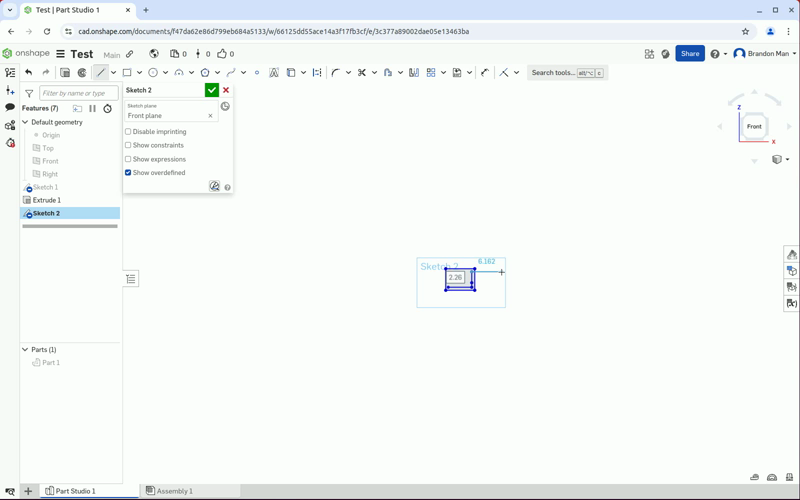
mouse_move(448, 271)
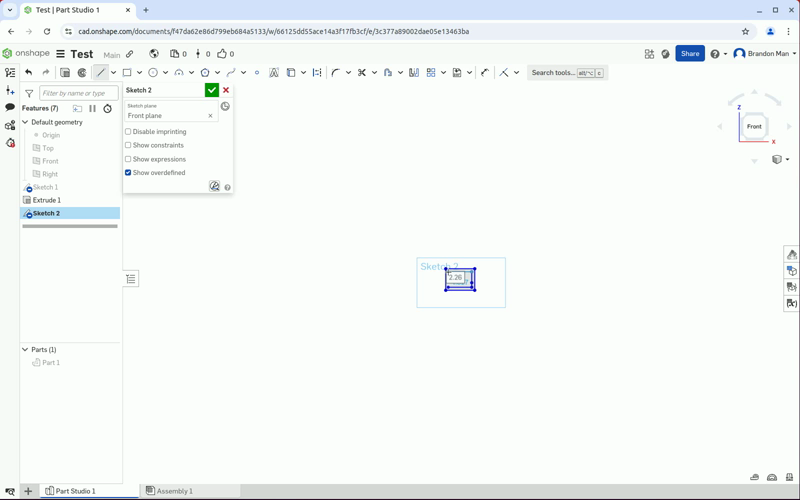
scroll(6)
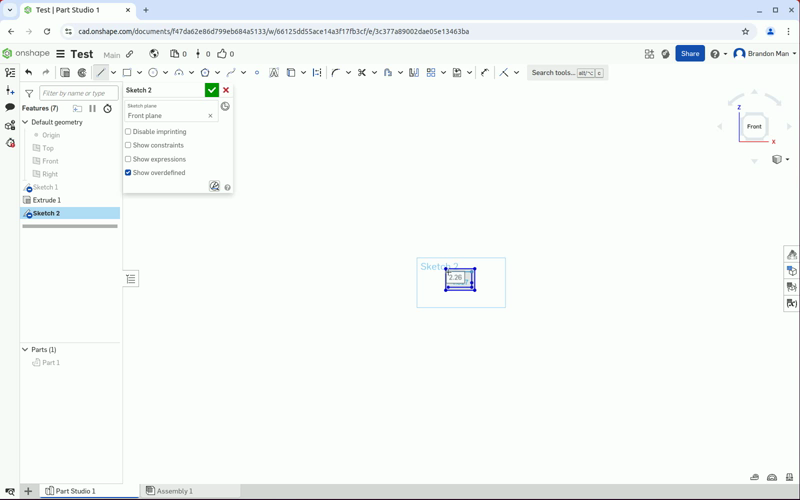
scroll(6)
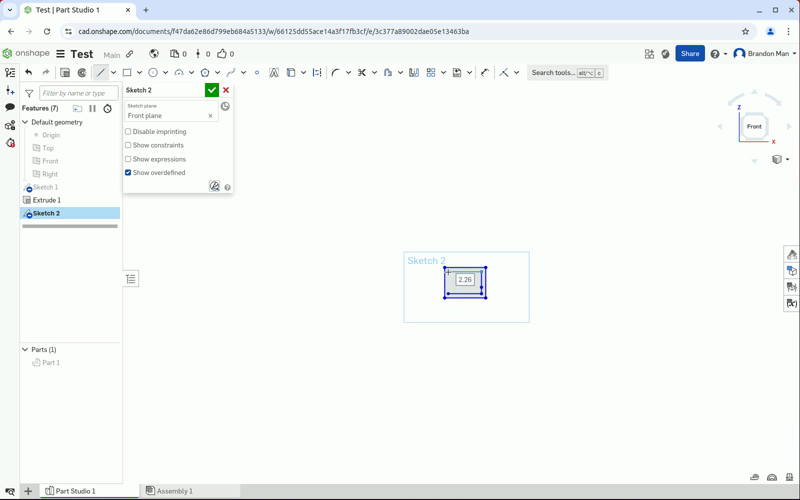
scroll(6)
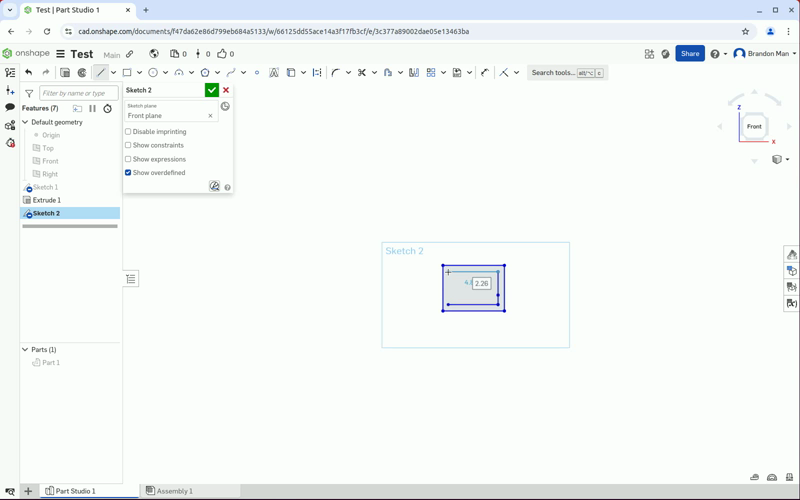
scroll(6)
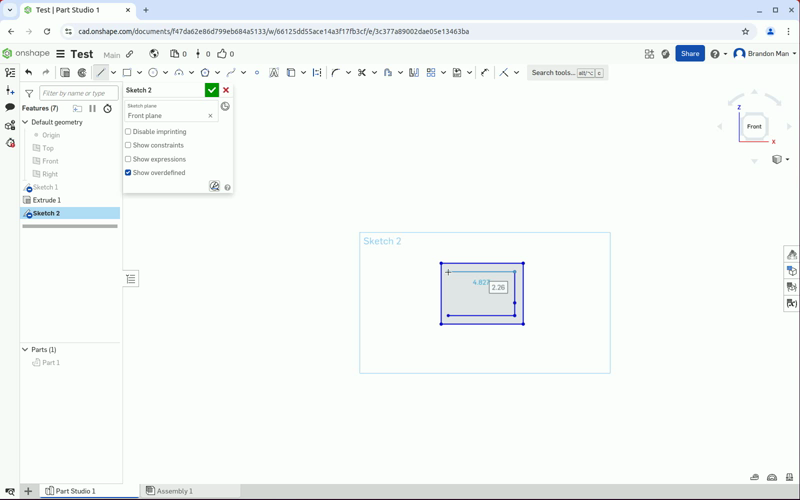
scroll(6)
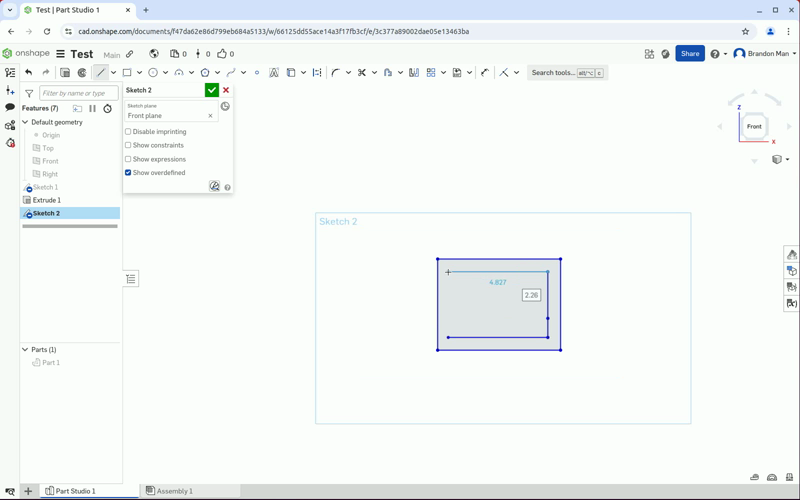
scroll(6)
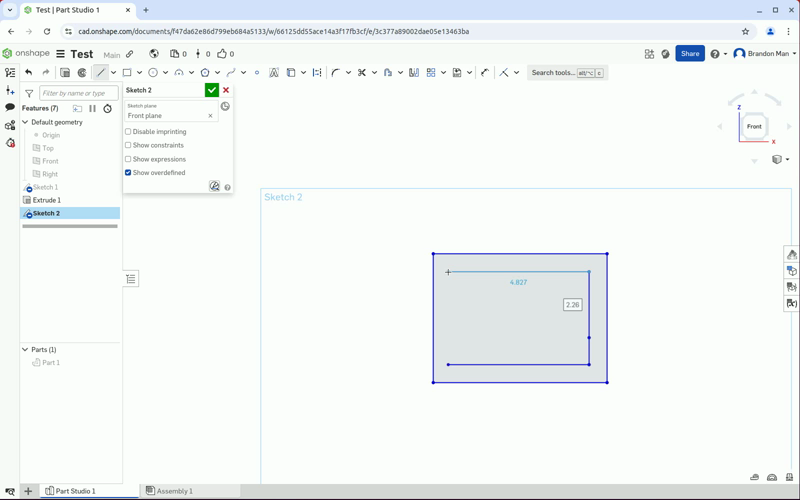
scroll(6)
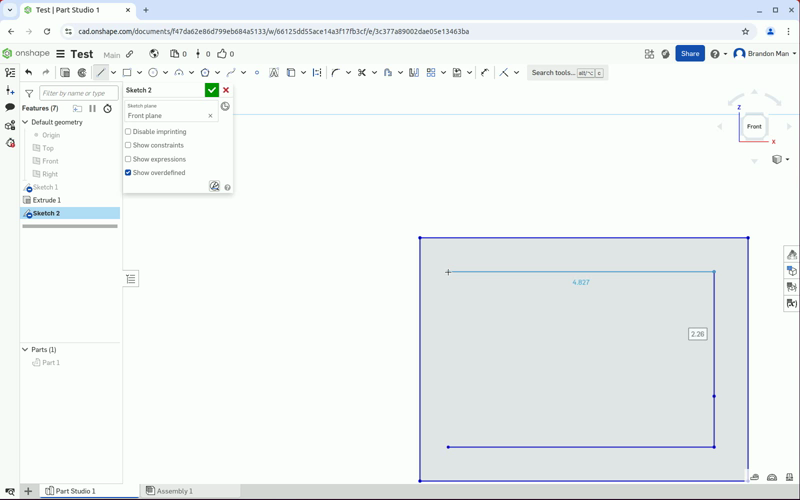
click(448, 271)
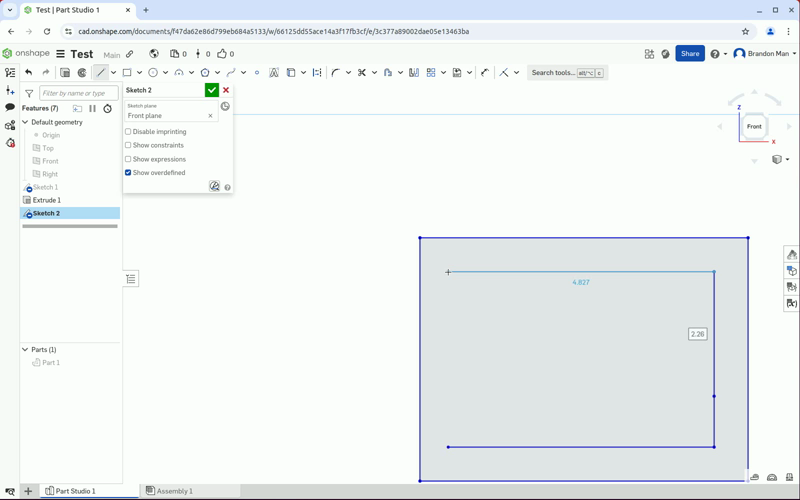
scroll(-6)
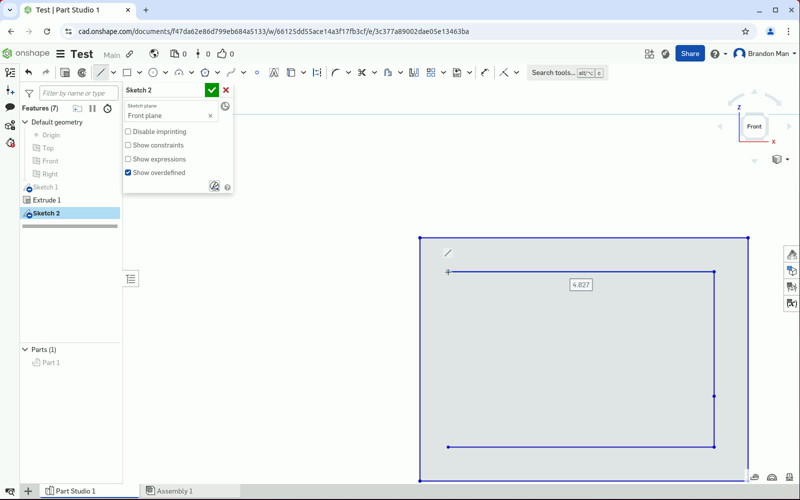
scroll(-6)
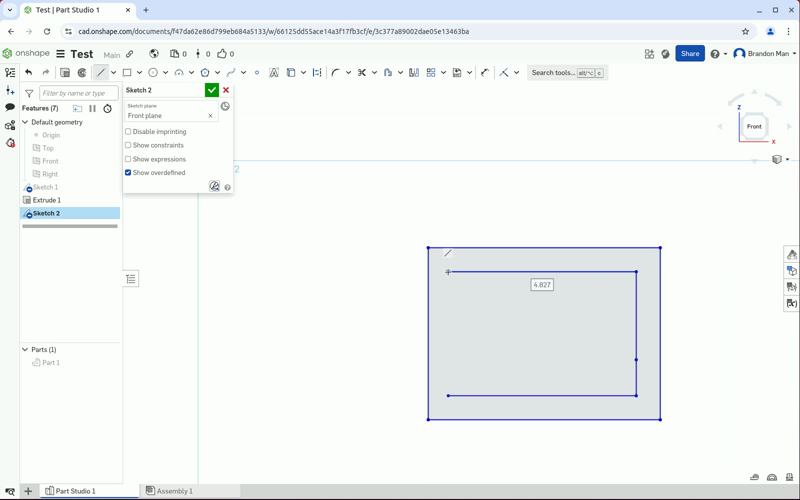
scroll(-6)
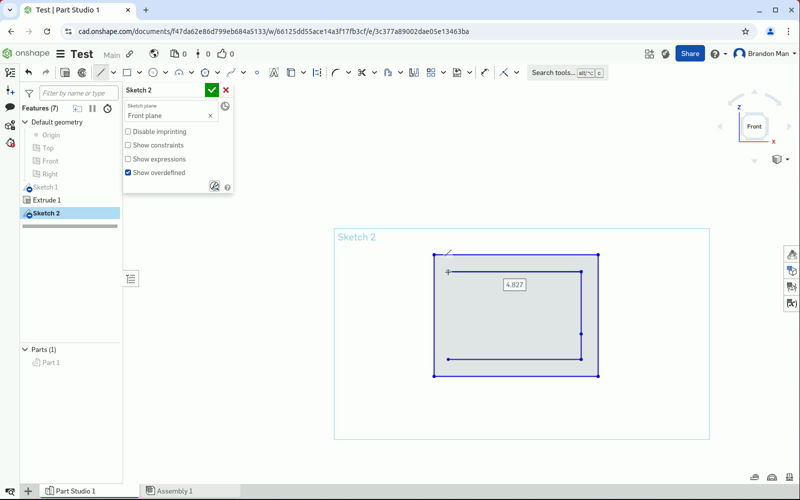
scroll(-6)
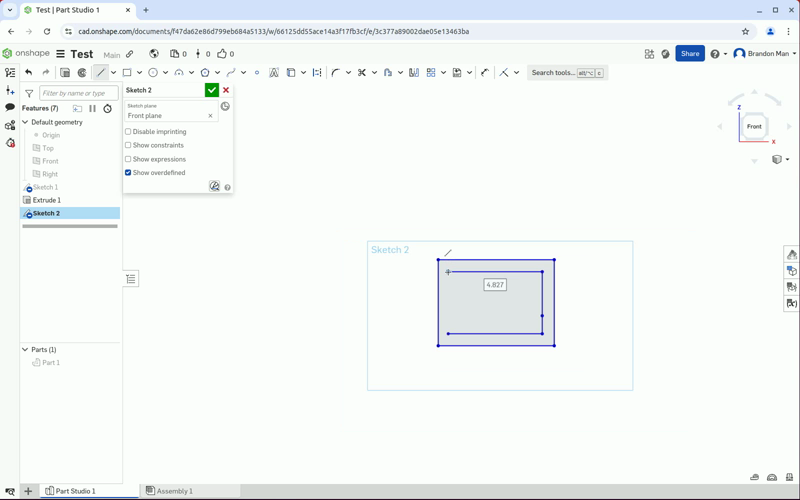
scroll(-6)
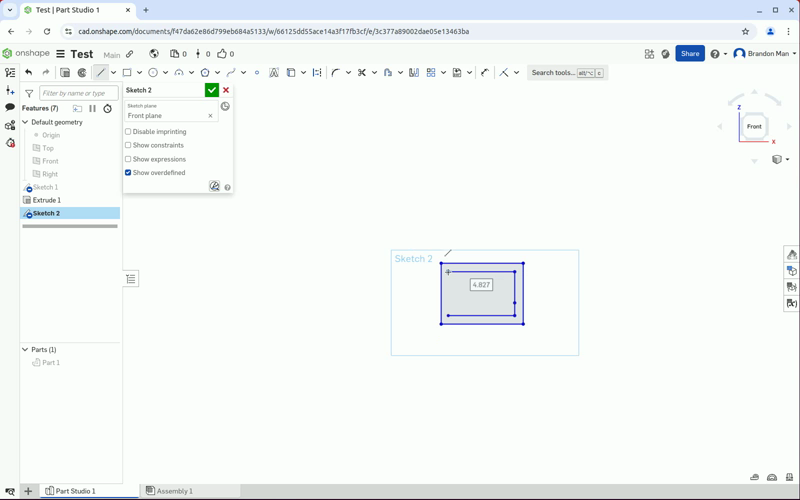
scroll(-6)
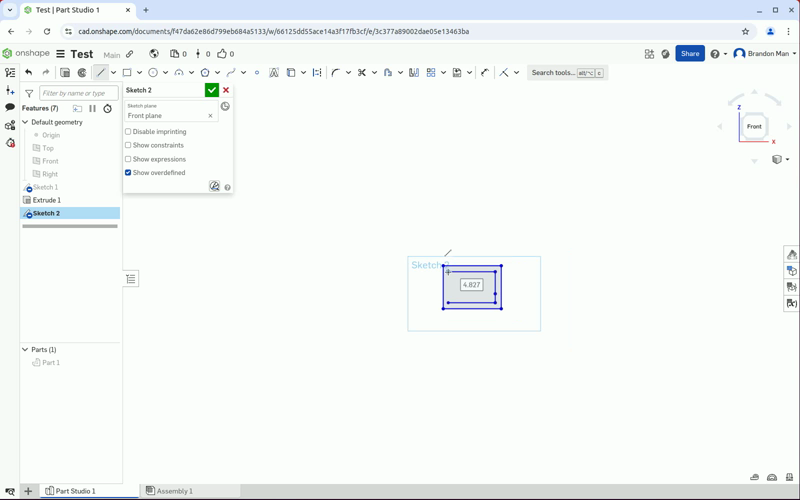
scroll(-6)
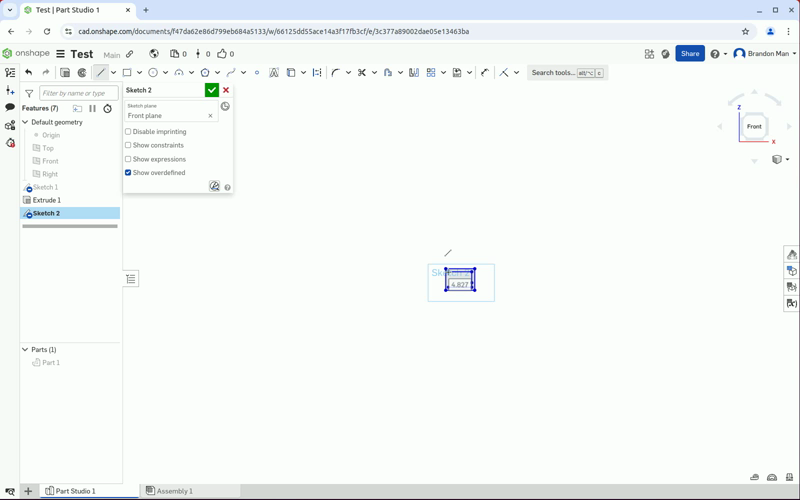
key_up(shift)
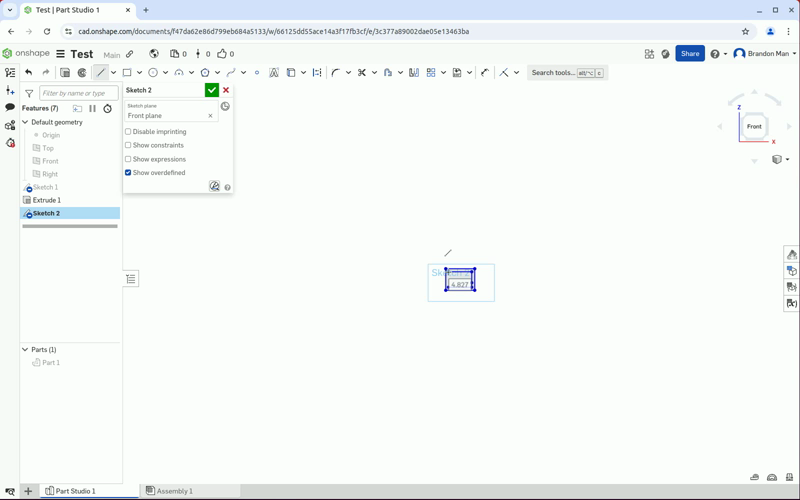
key_down(shift)
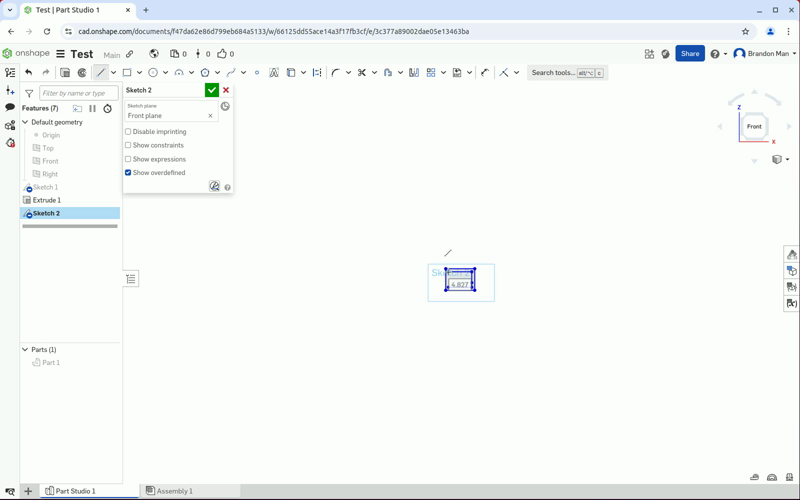
mouse_move(478, 271)
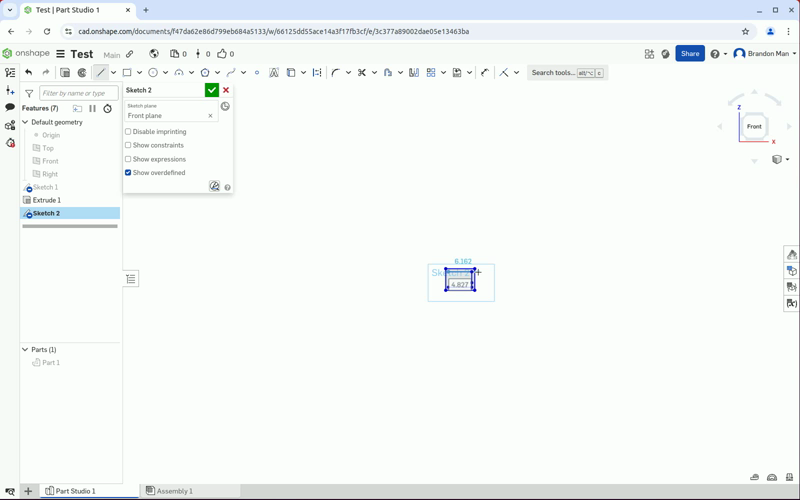
mouse_move(448, 282)
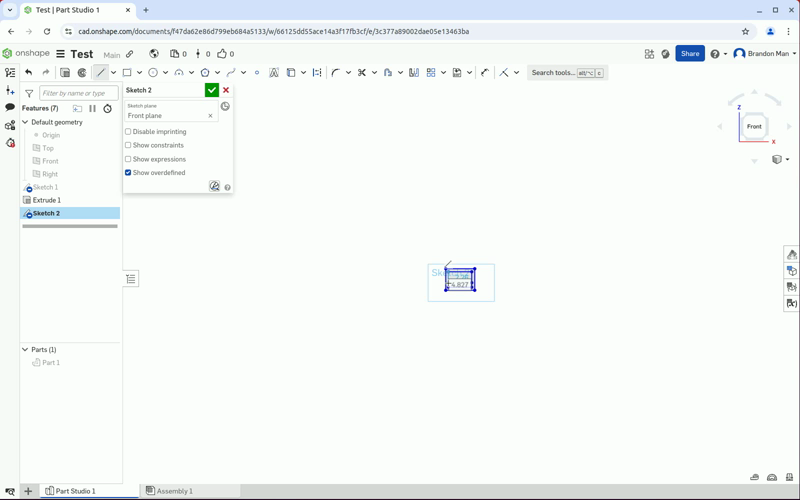
click(448, 282)
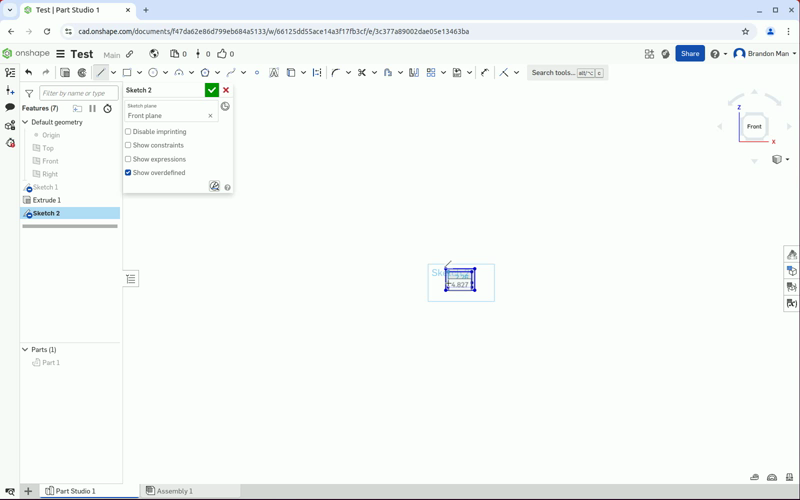
key_up(shift)
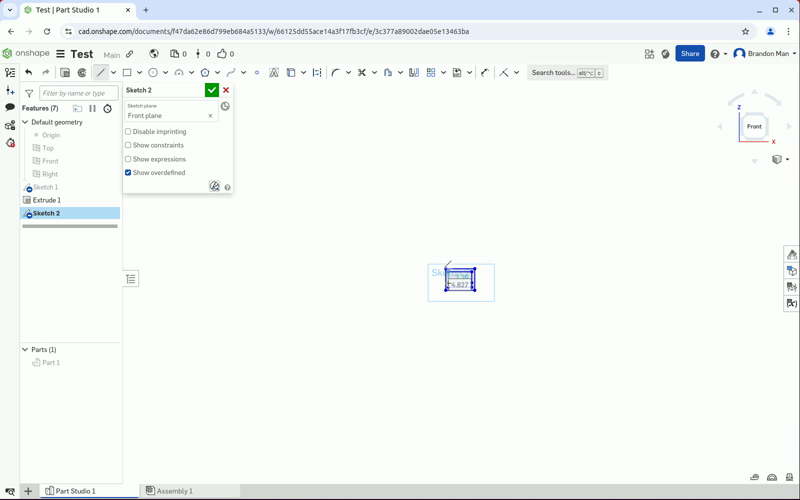
mouse_move(478, 282)
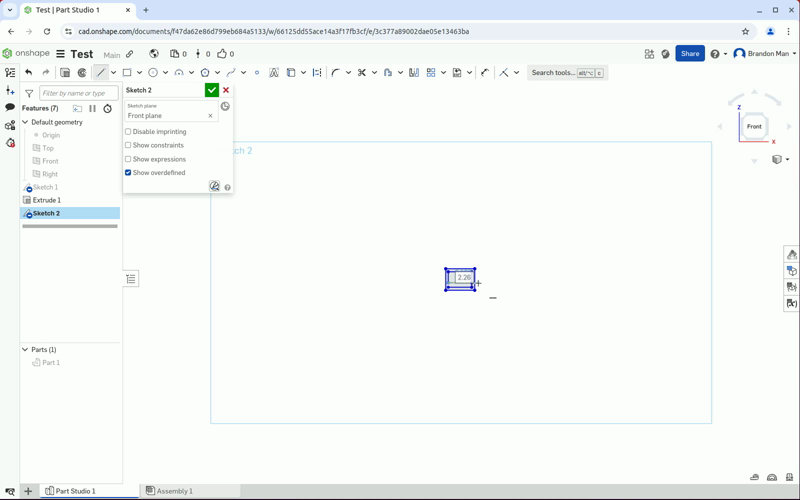
key_down(shift)
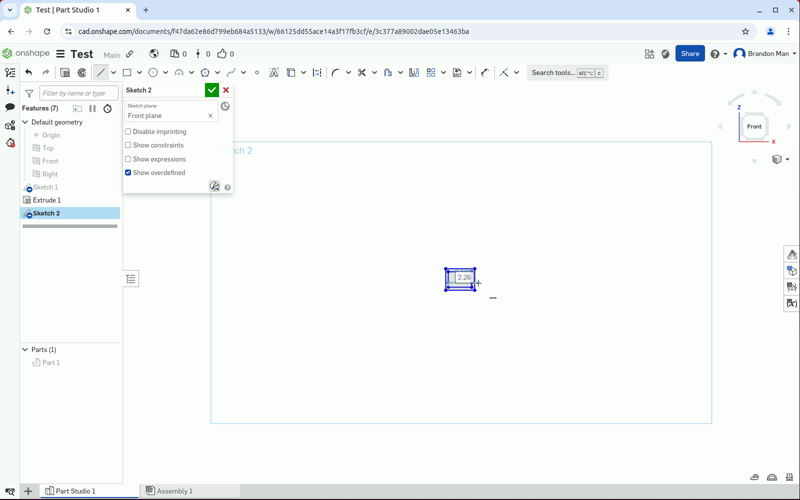
mouse_move(448, 287)
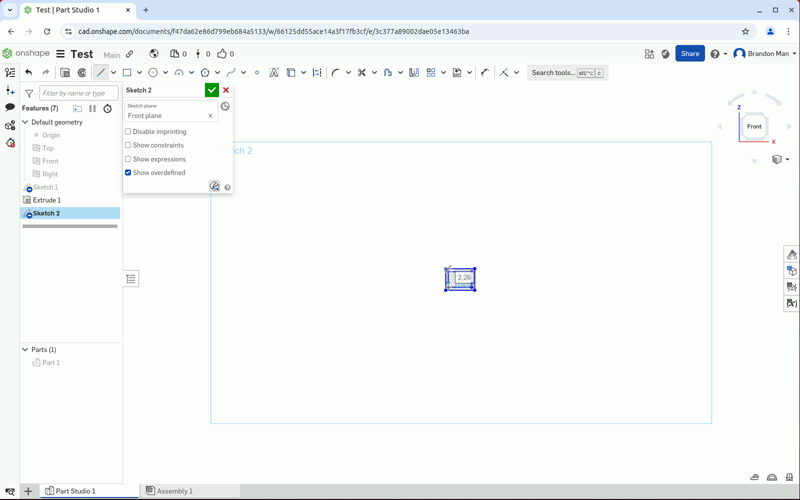
scroll(6)
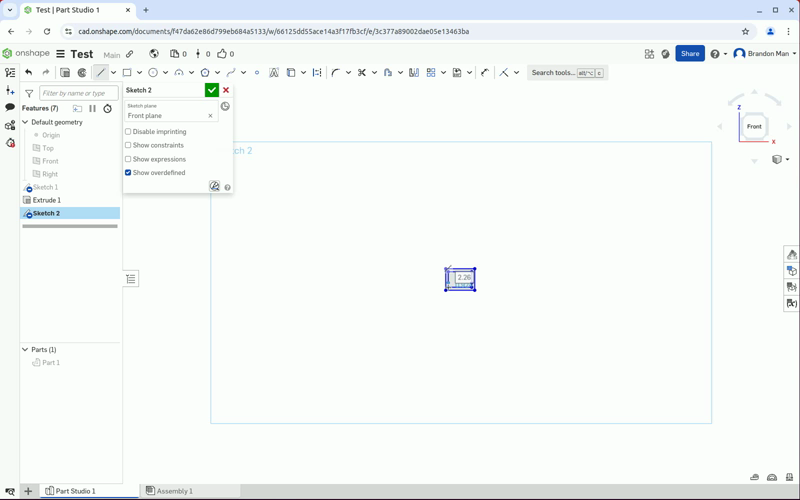
scroll(6)
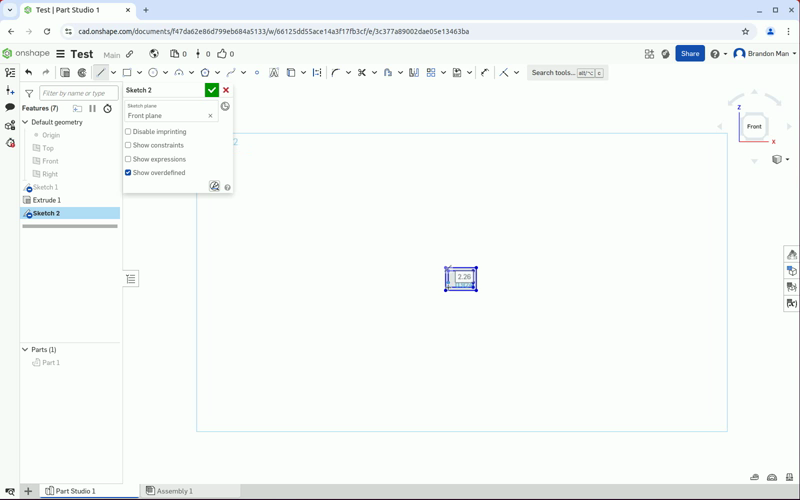
scroll(6)
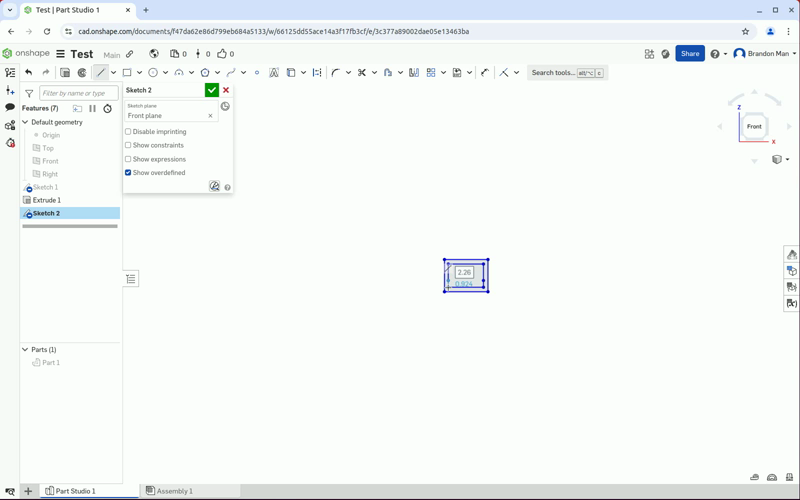
scroll(6)
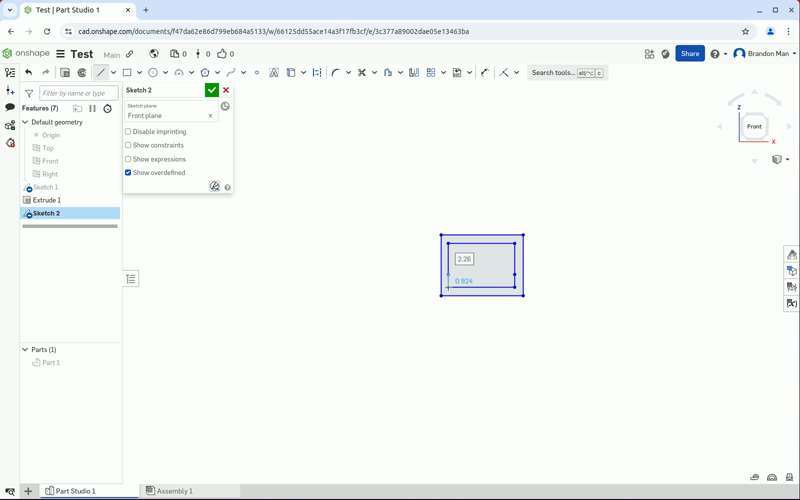
scroll(6)
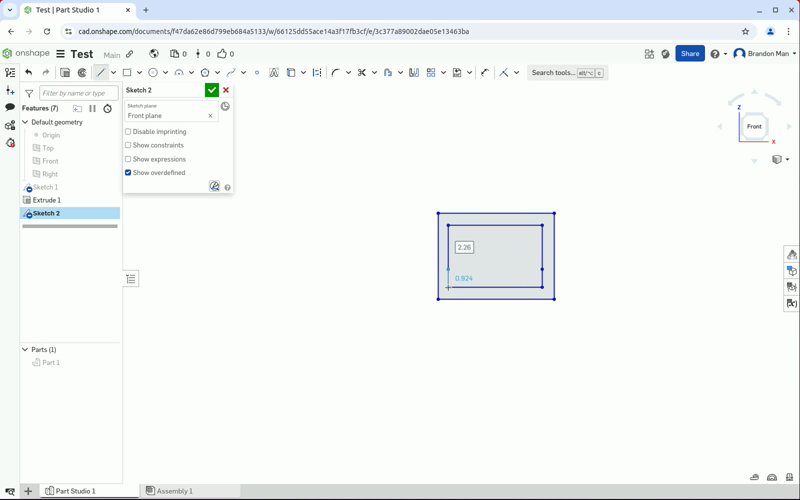
scroll(6)
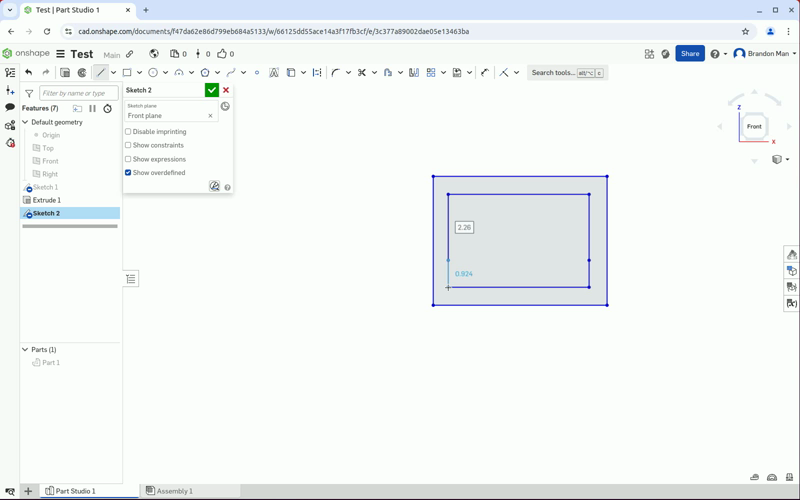
scroll(6)
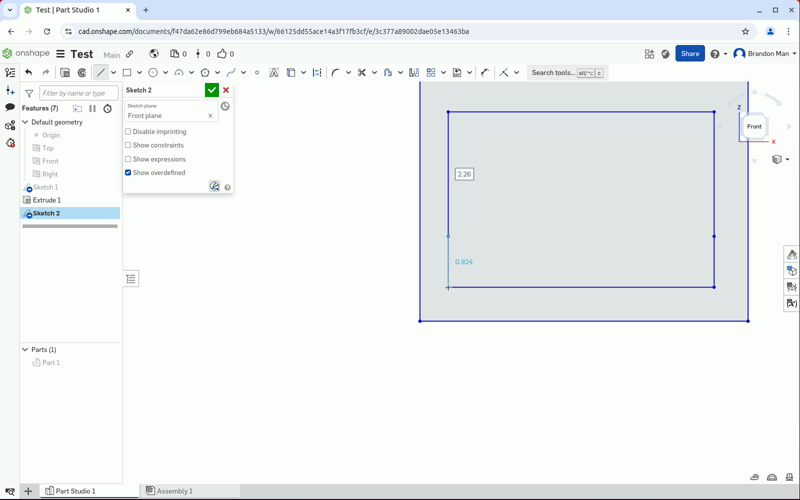
key_up(shift)
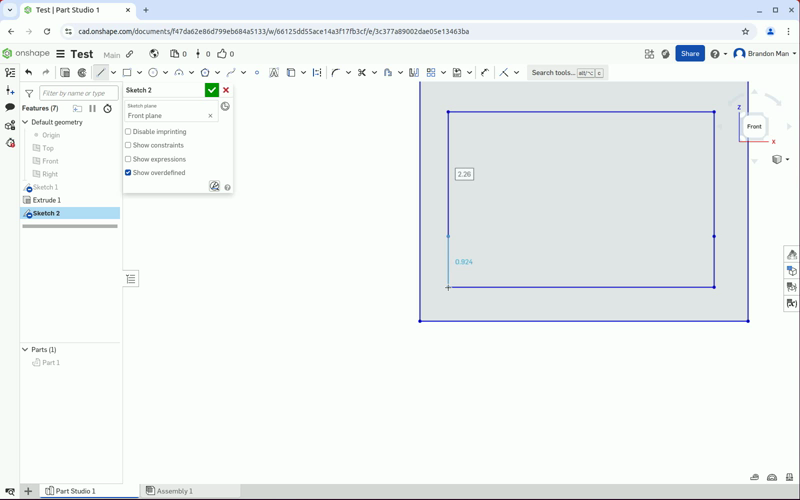
click(448, 287)
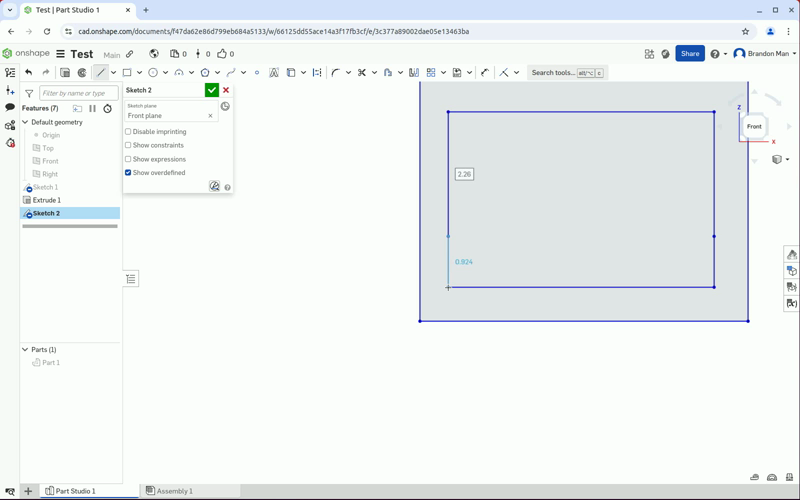
scroll(-6)
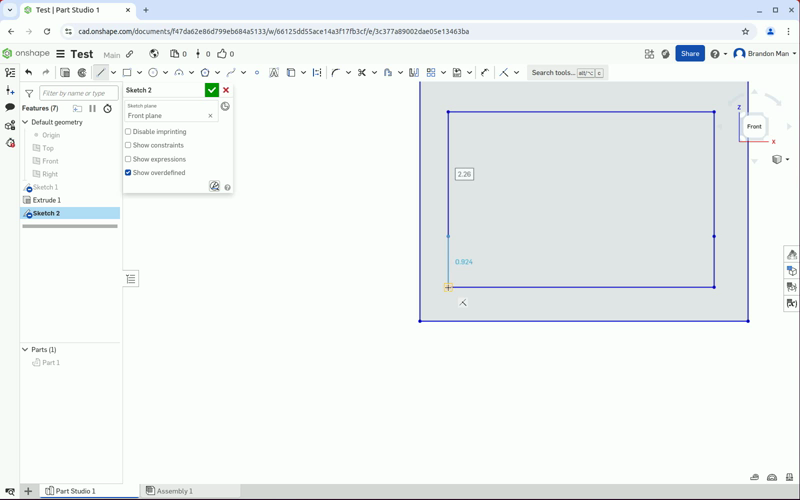
scroll(-6)
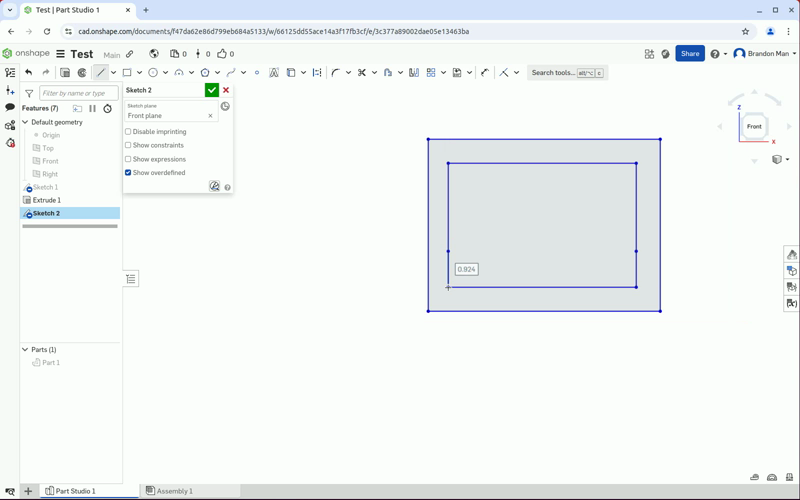
scroll(-6)
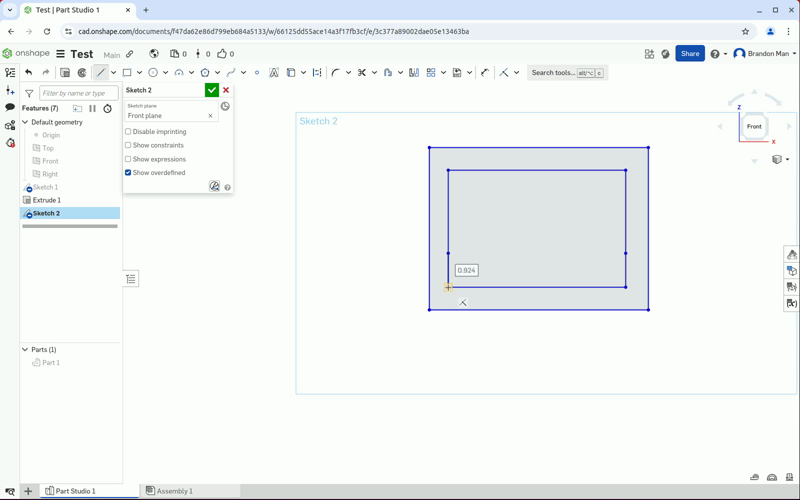
scroll(-6)
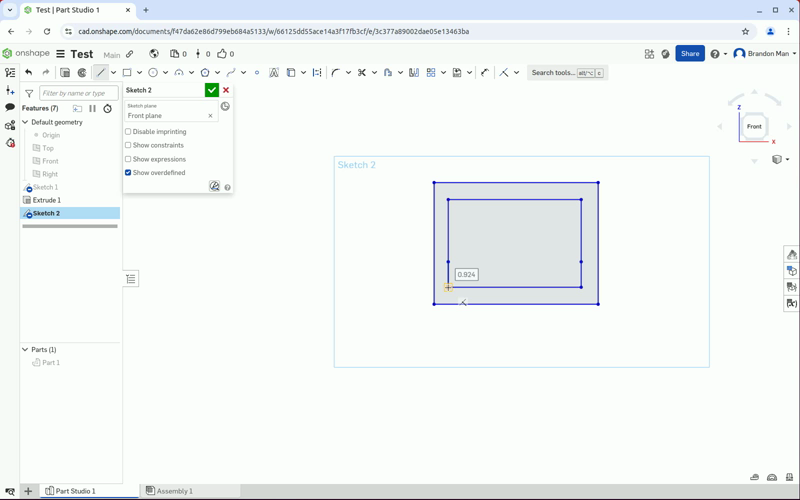
scroll(-6)
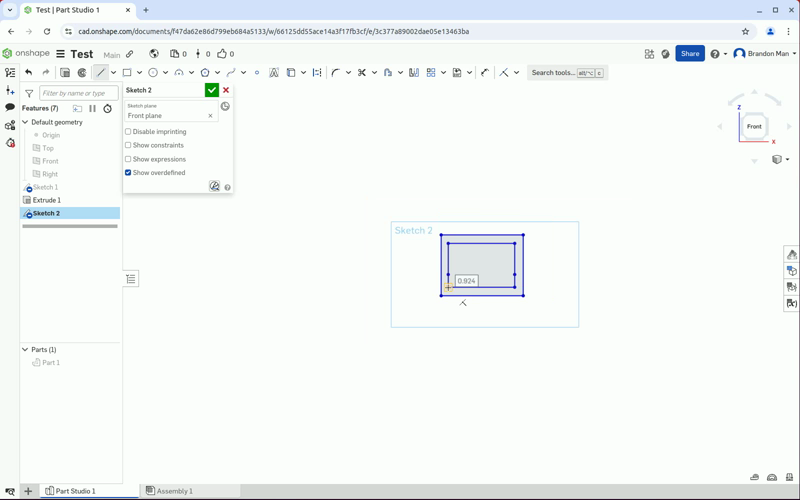
scroll(-6)
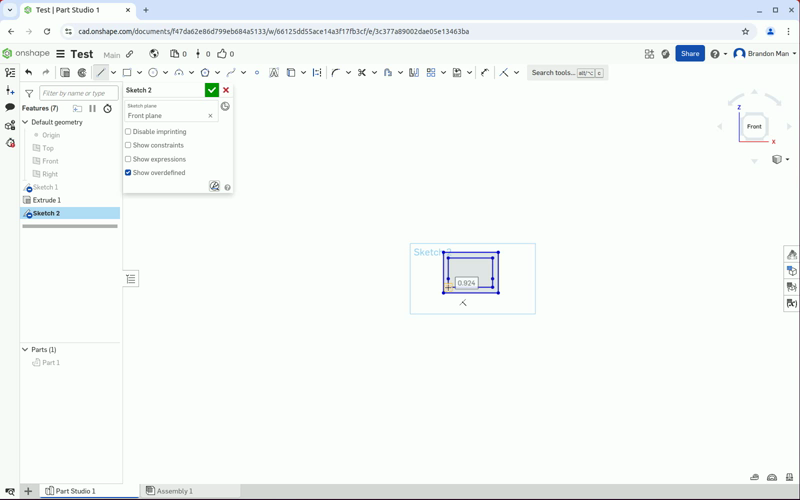
scroll(-6)
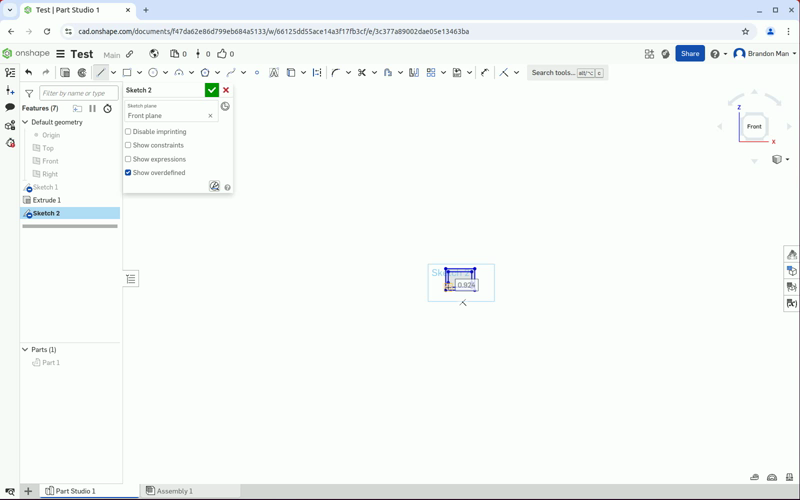
key(esc)
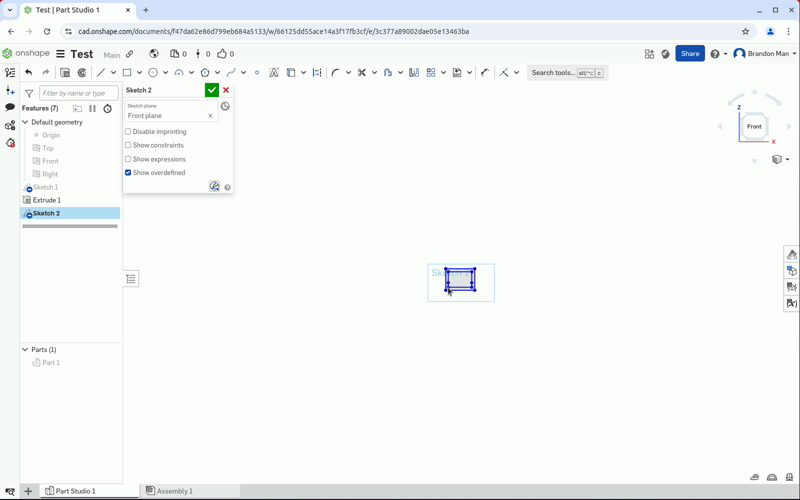
mouse_move(462, 270)
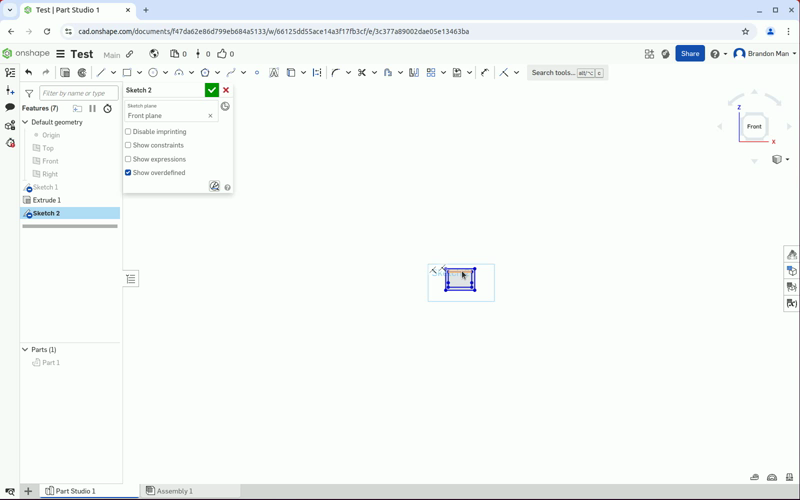
scroll(6)
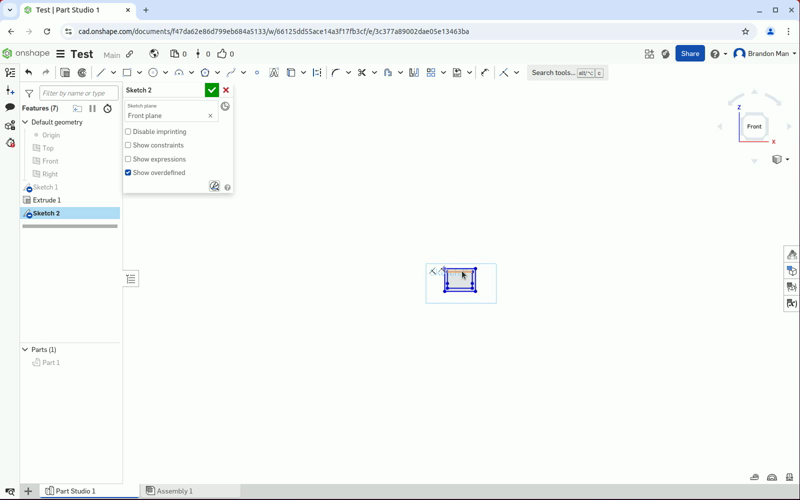
scroll(6)
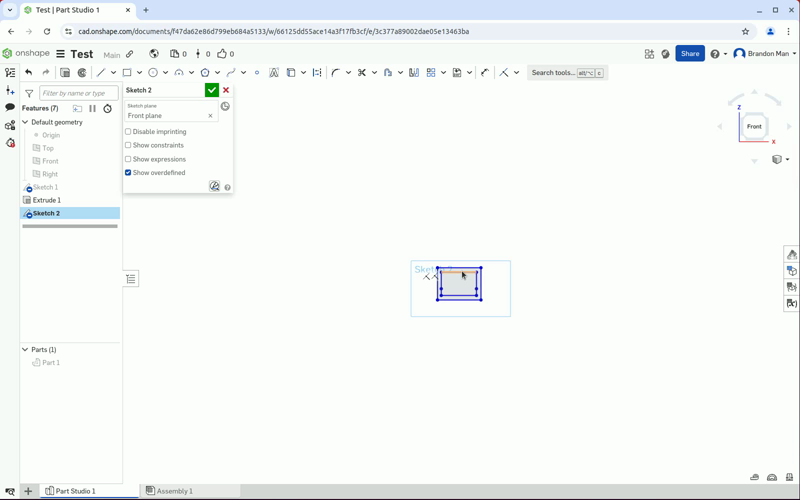
scroll(6)
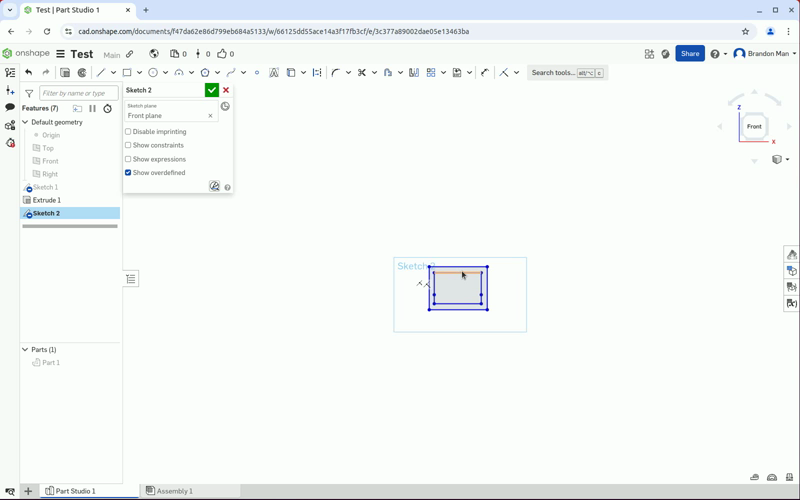
scroll(6)
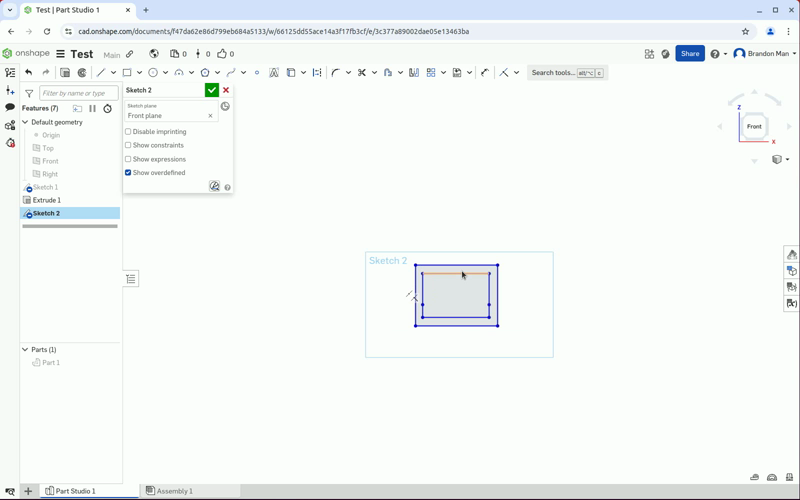
scroll(6)
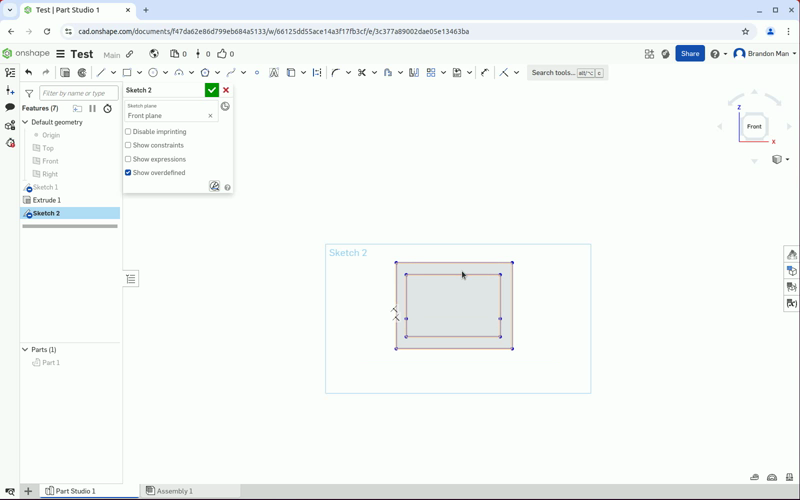
scroll(6)
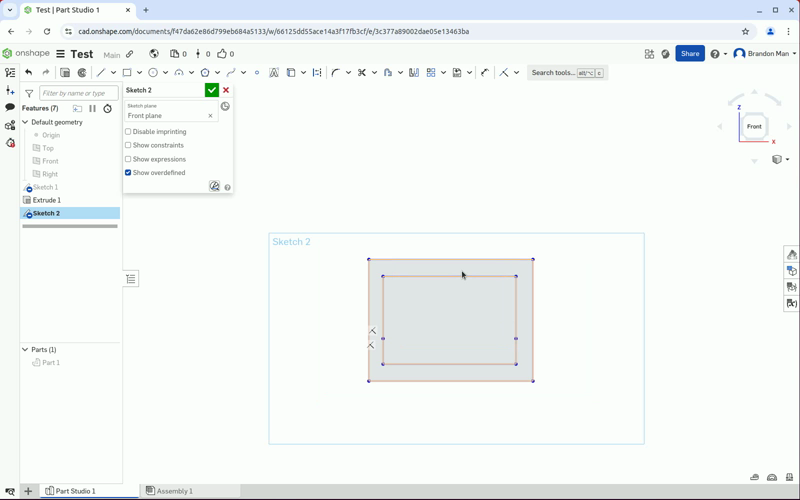
scroll(6)
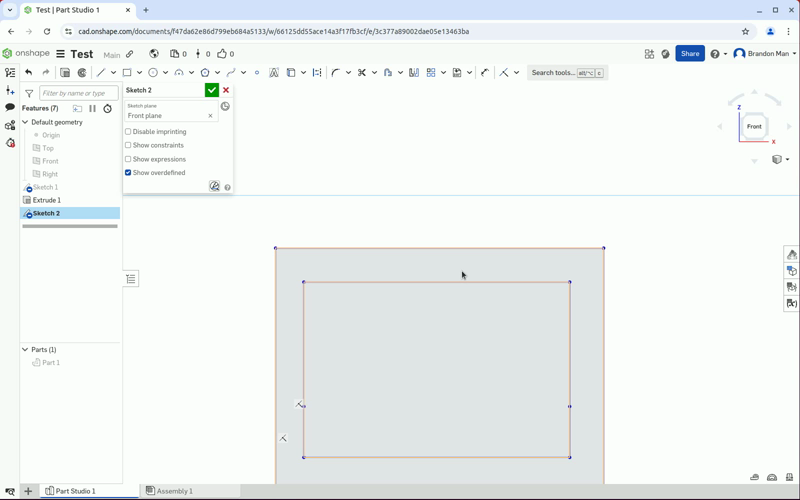
click(462, 270)
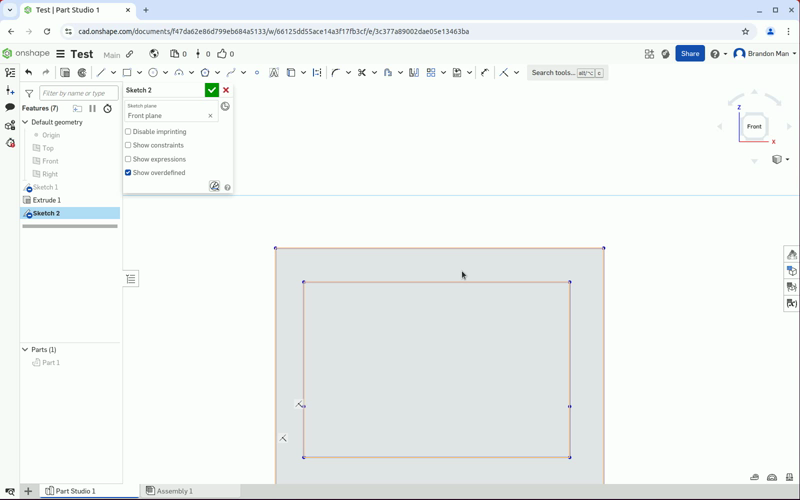
scroll(-6)
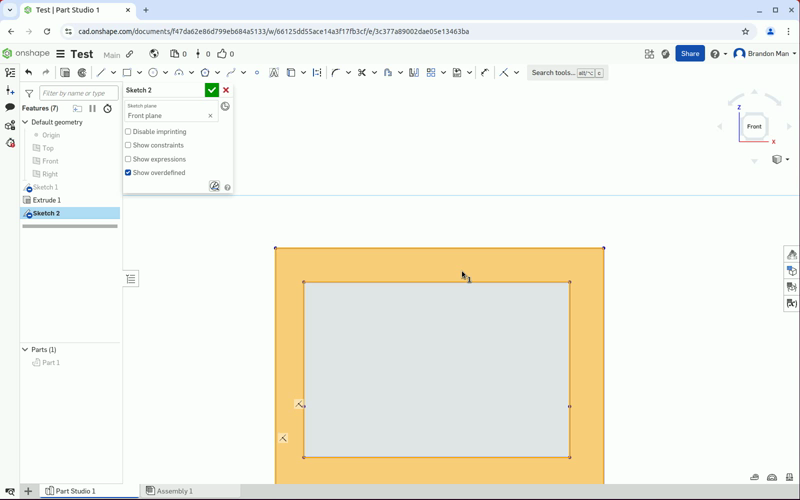
scroll(-6)
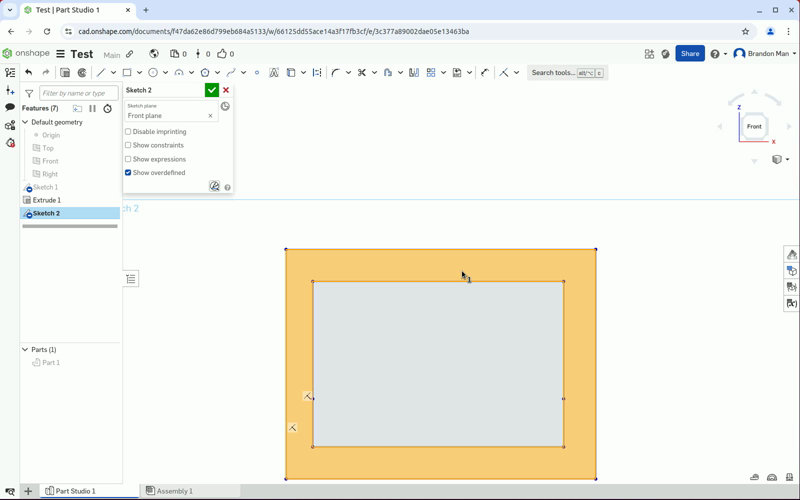
scroll(-6)
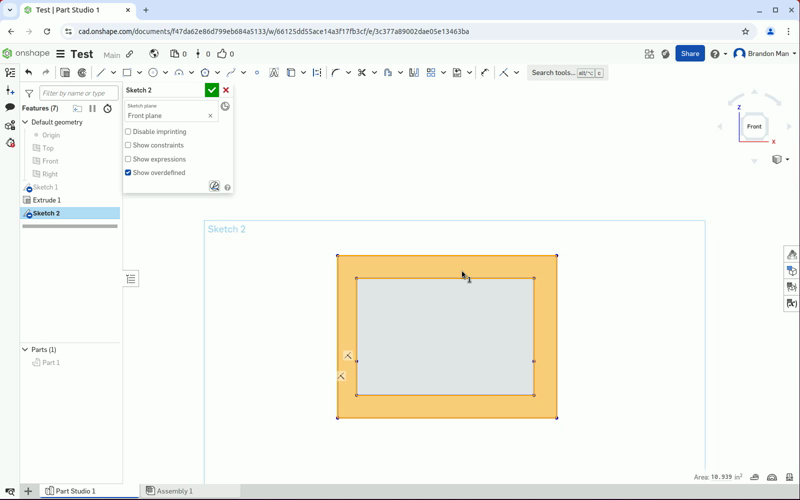
scroll(-6)
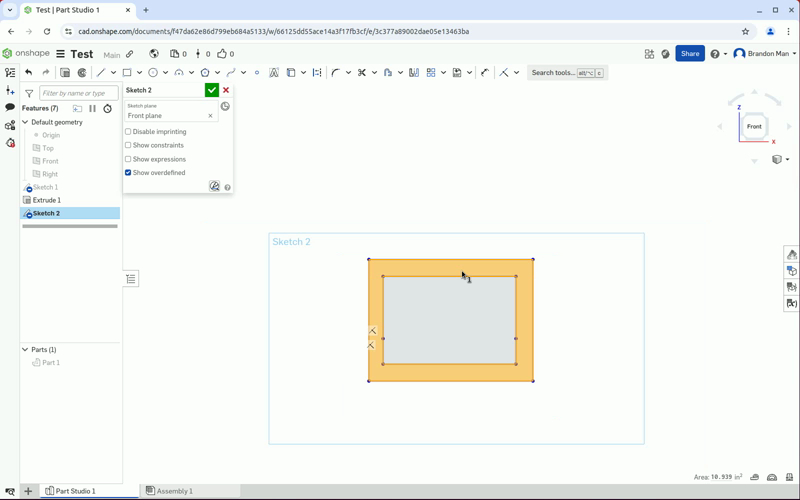
scroll(-6)
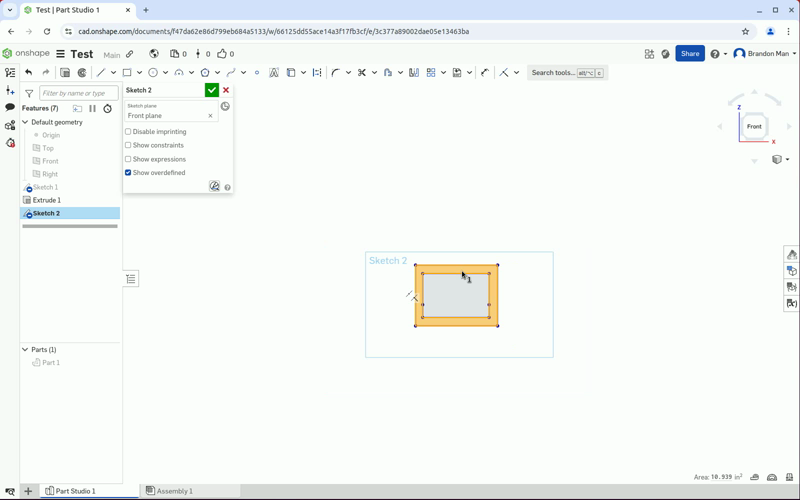
scroll(-6)
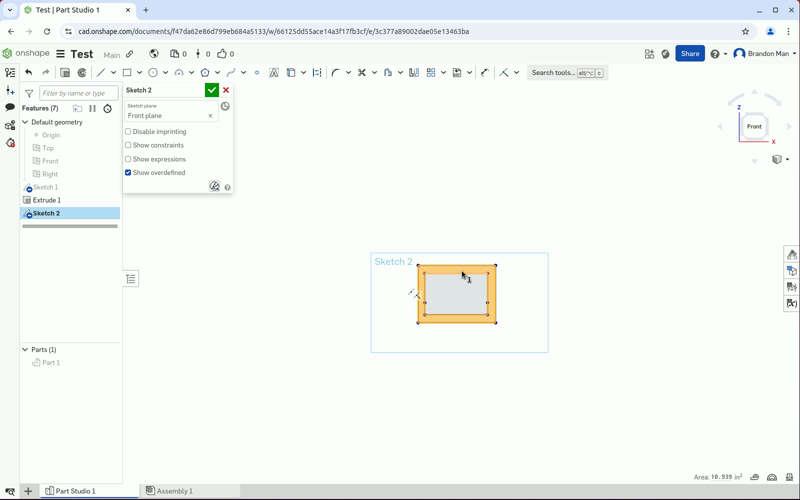
scroll(-6)
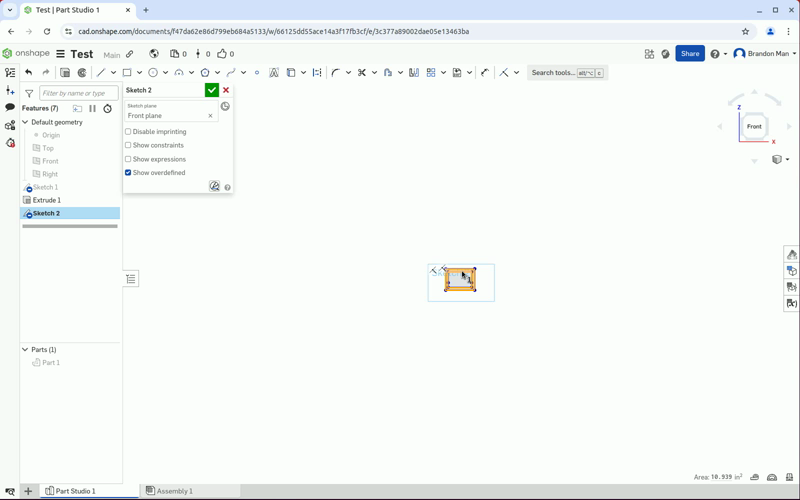
mouse_move(73, 352)
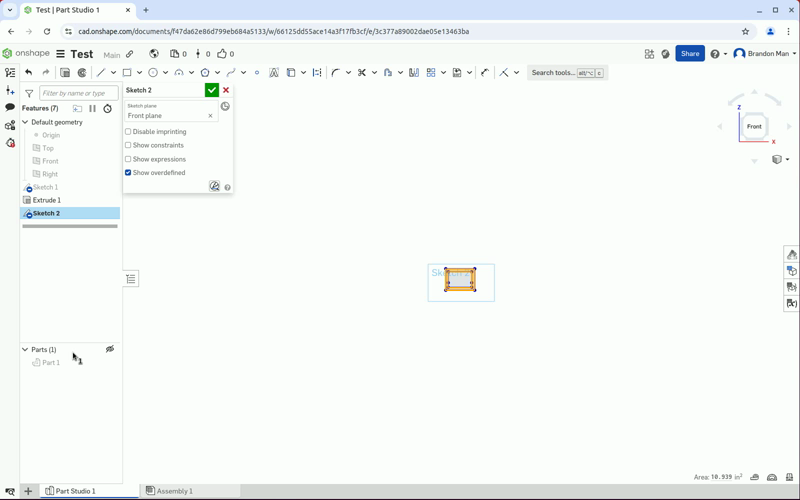
key(shift+y)
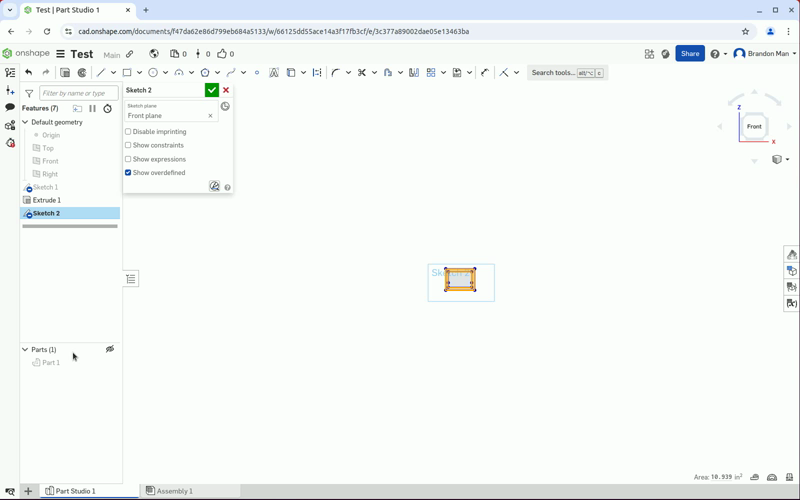
key(shift+e)
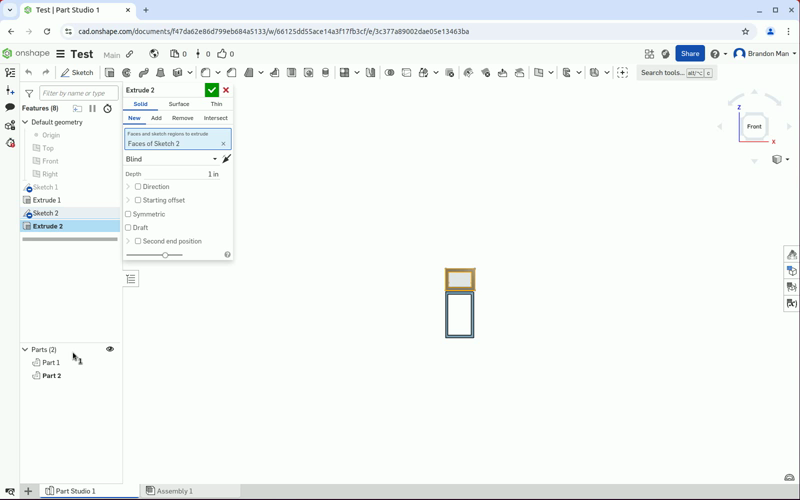
mouse_move(143, 106)
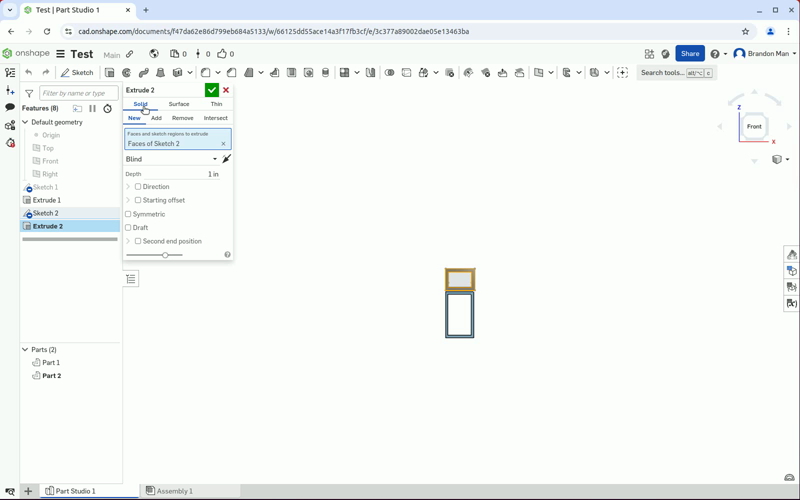
click(143, 106)
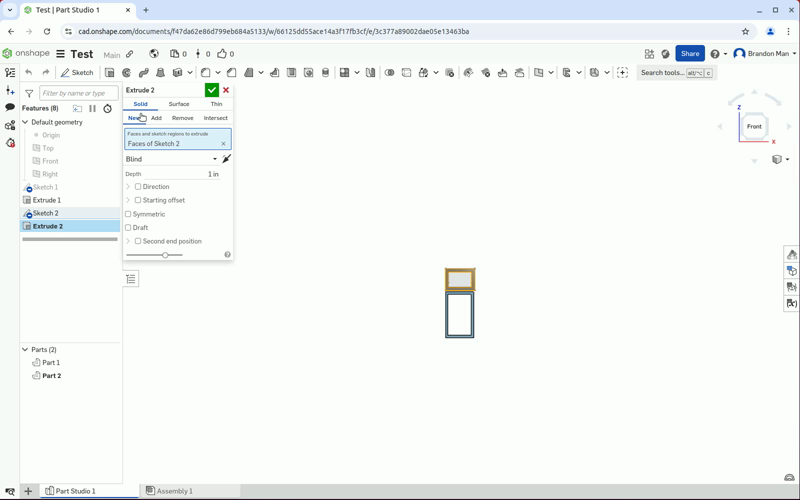
mouse_move(137, 120)
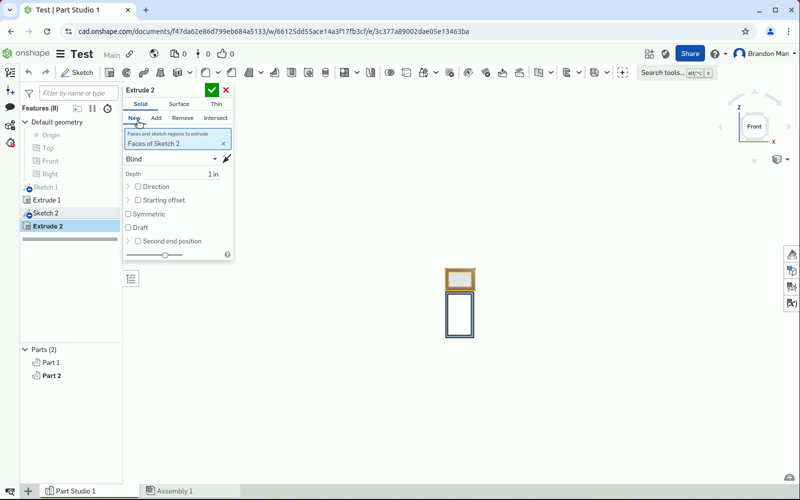
click(137, 120)
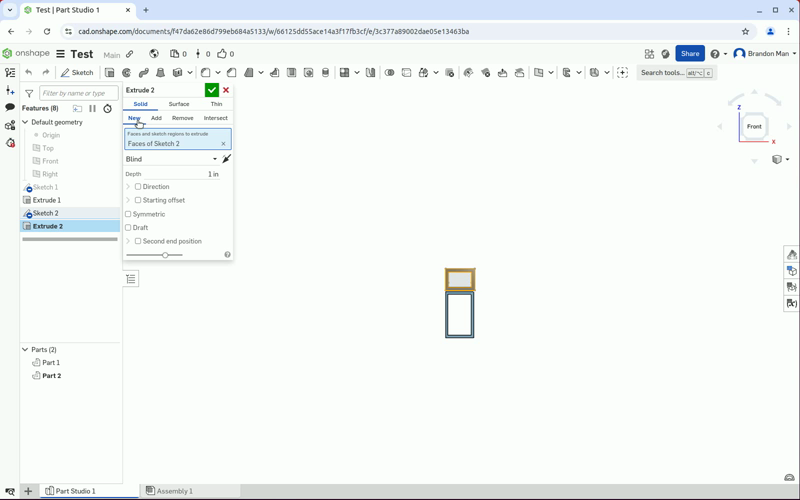
key(tab, 4)
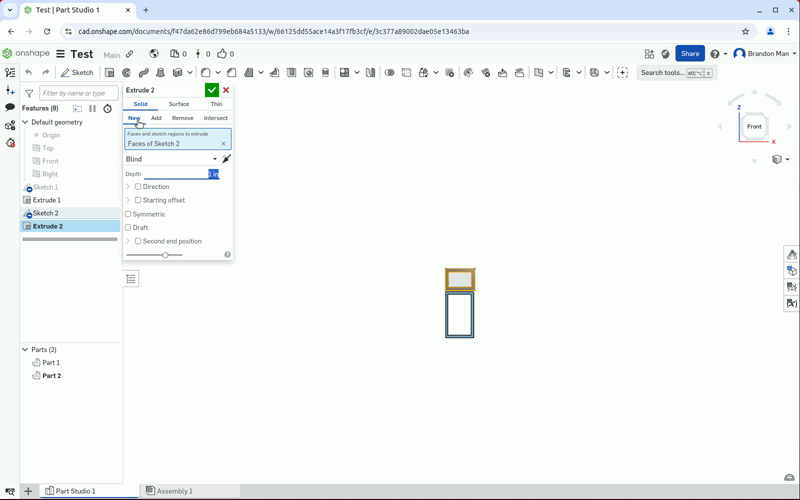
text(1.204)
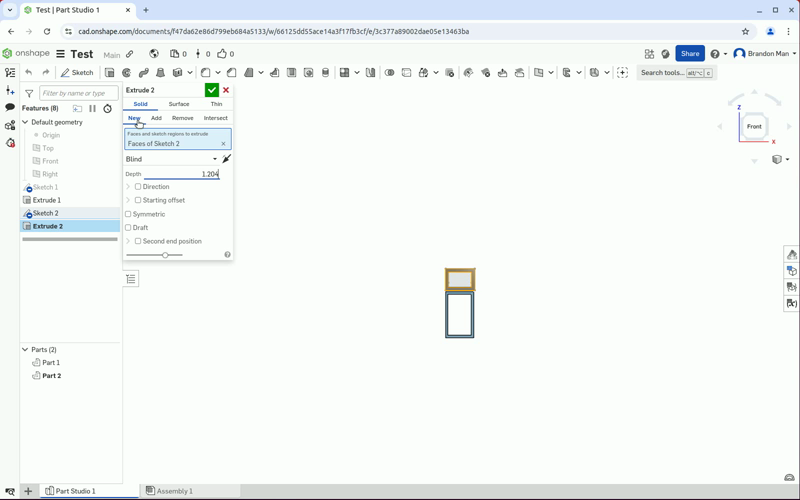
key(enter)
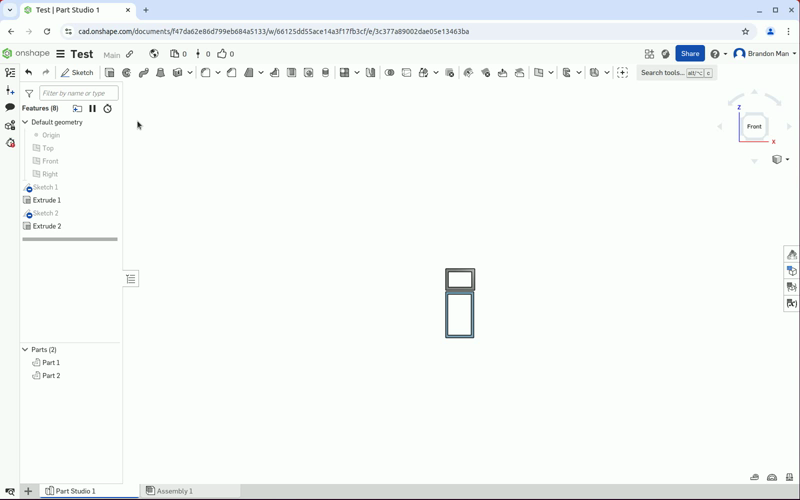
key(shift+h)
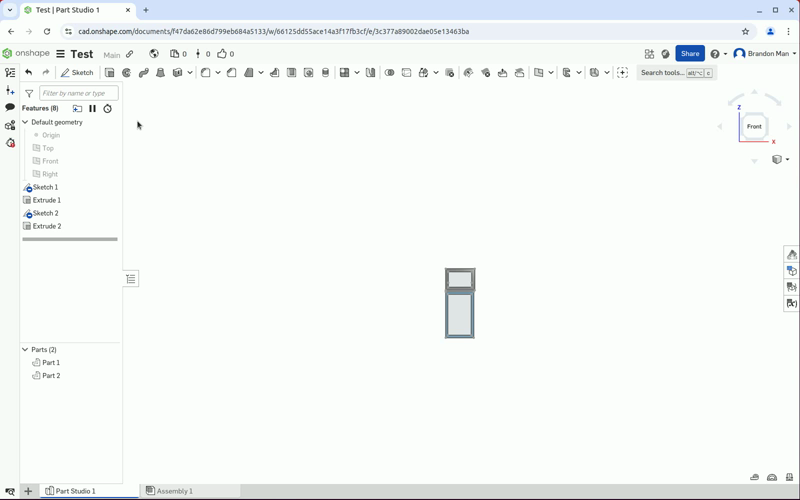
key(shift+h)
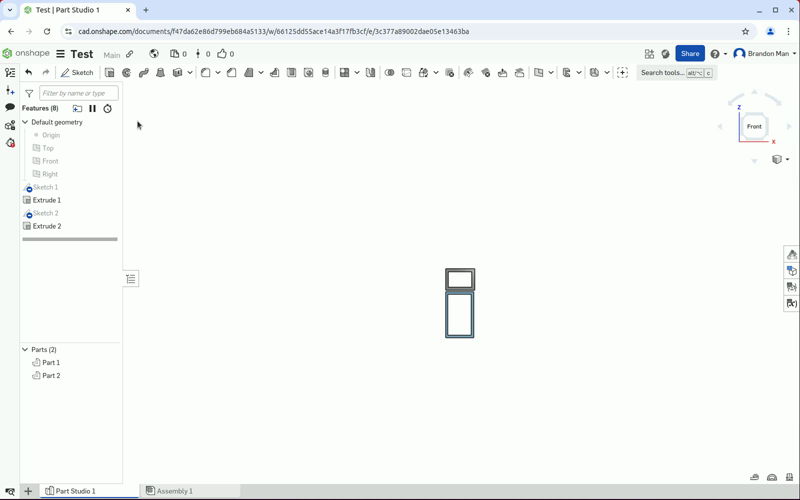
mouse_move(73, 189)
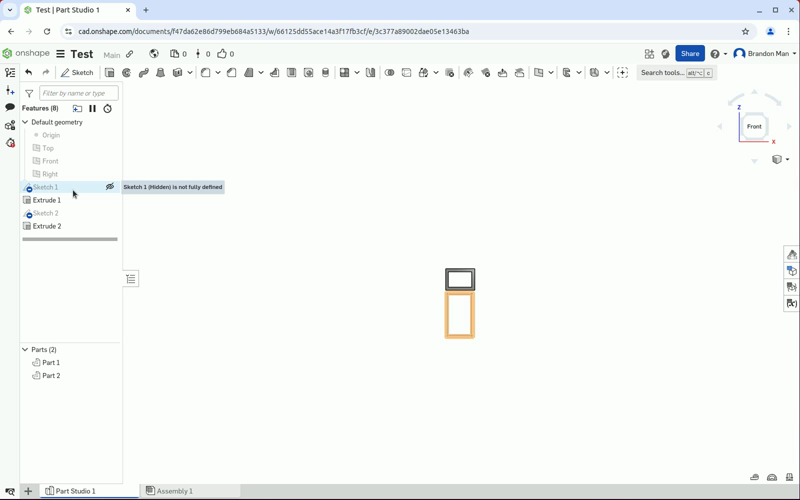
click(73, 189)
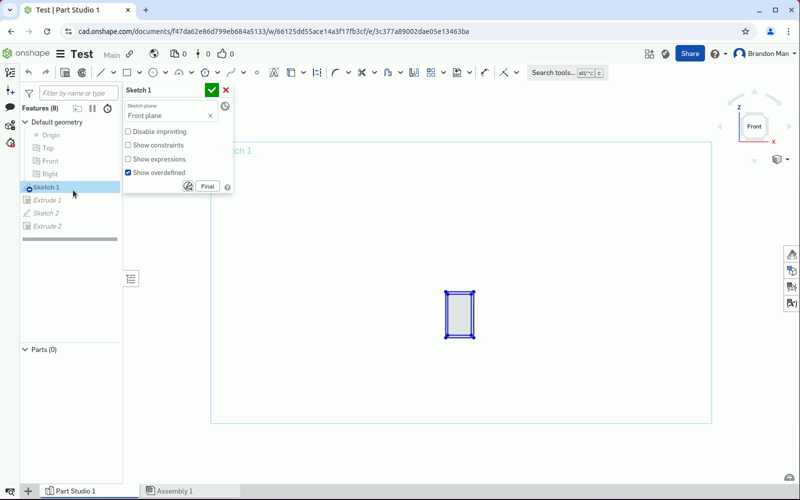
mouse_move(229, 92)
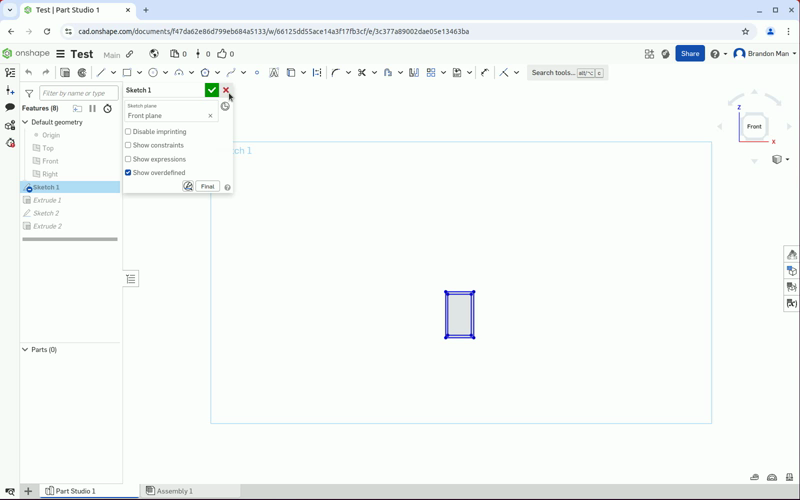
click(229, 92)
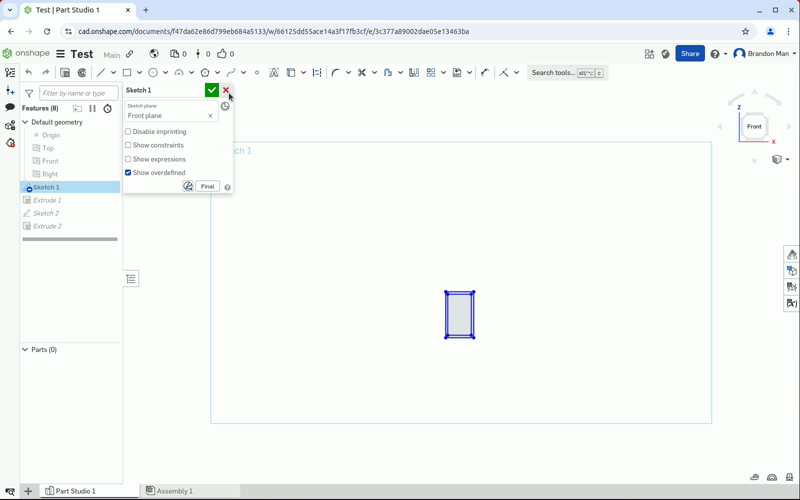
key(shift+s)
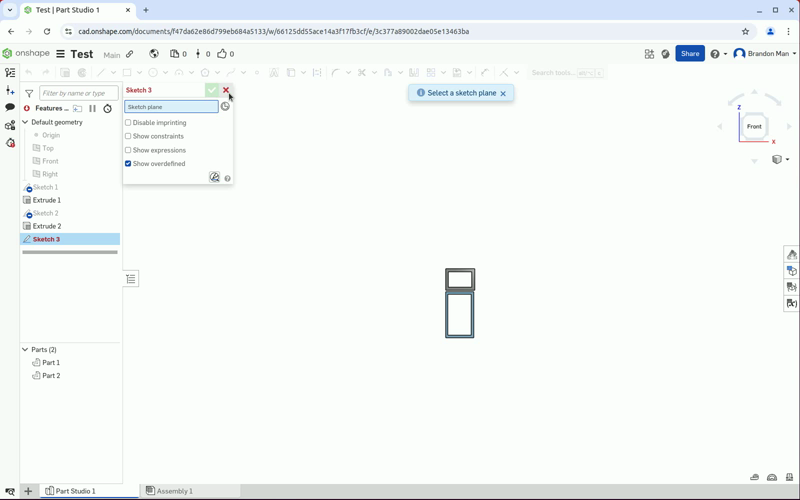
mouse_move(73, 163)
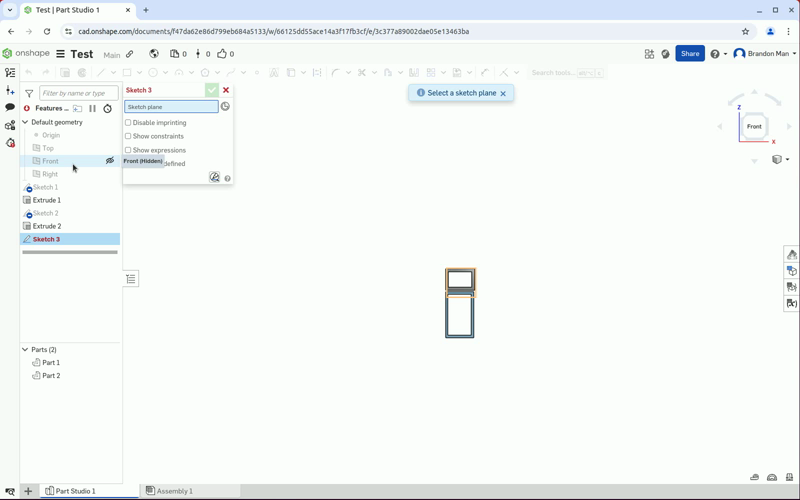
click(73, 163)
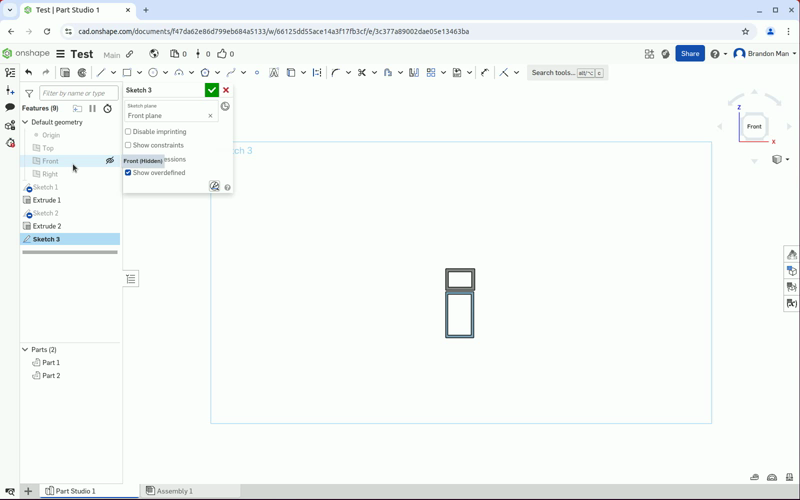
mouse_move(73, 352)
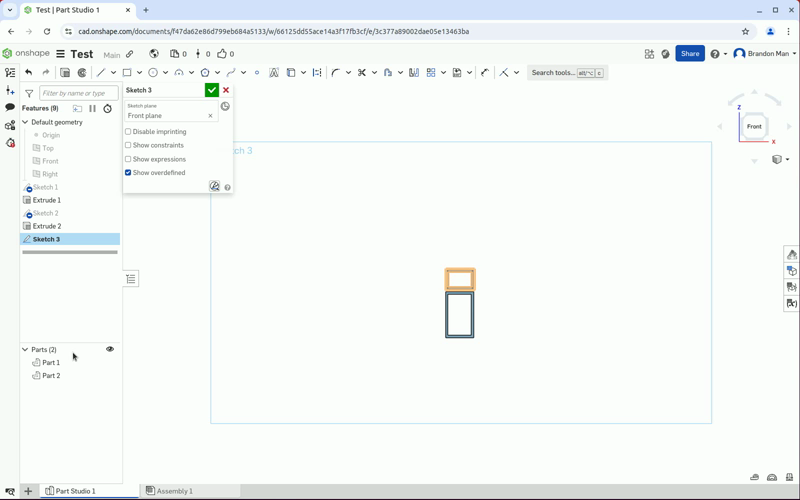
key(y)
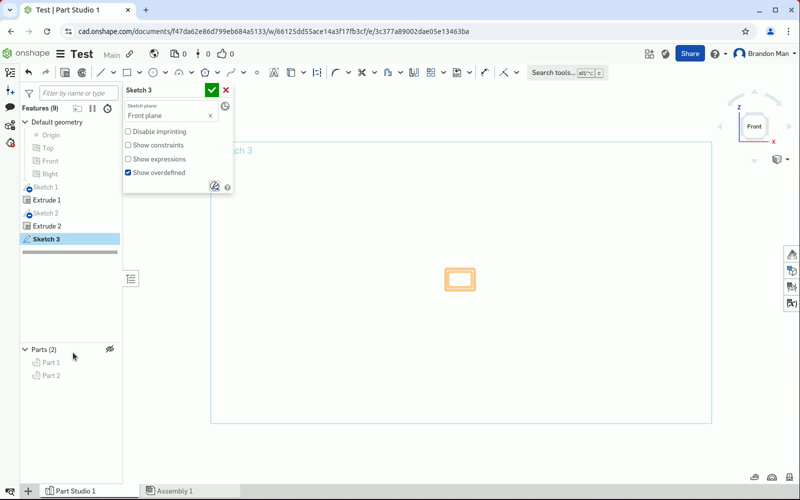
key(l)
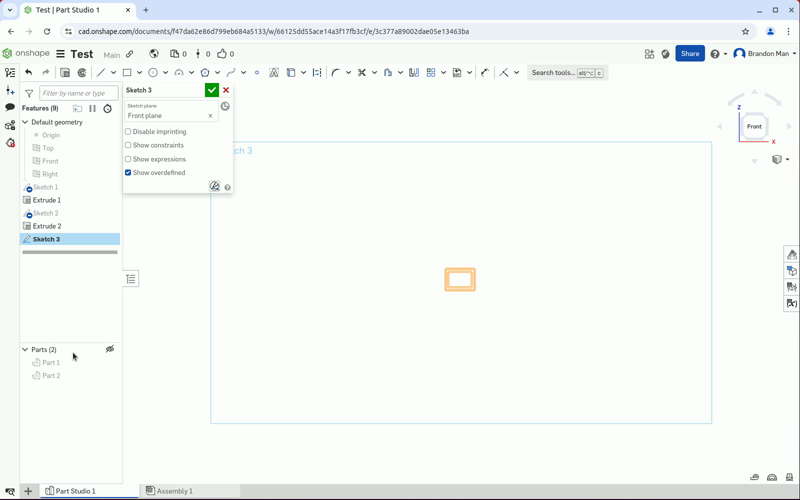
key_down(shift)
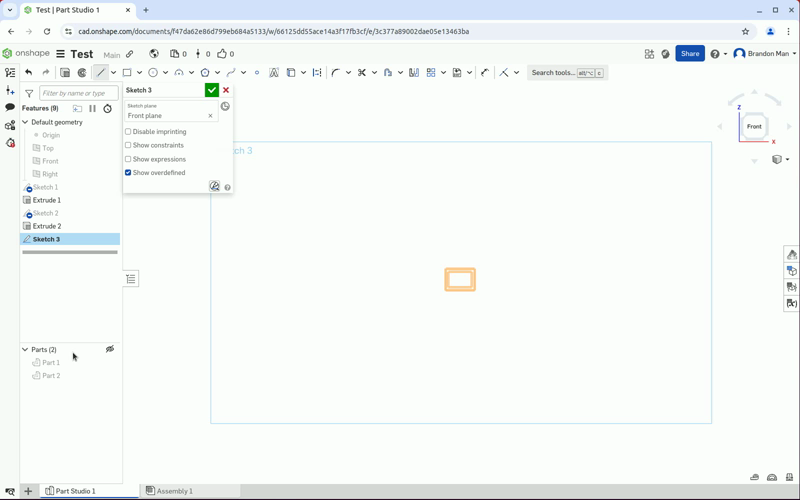
mouse_move(440, 337)
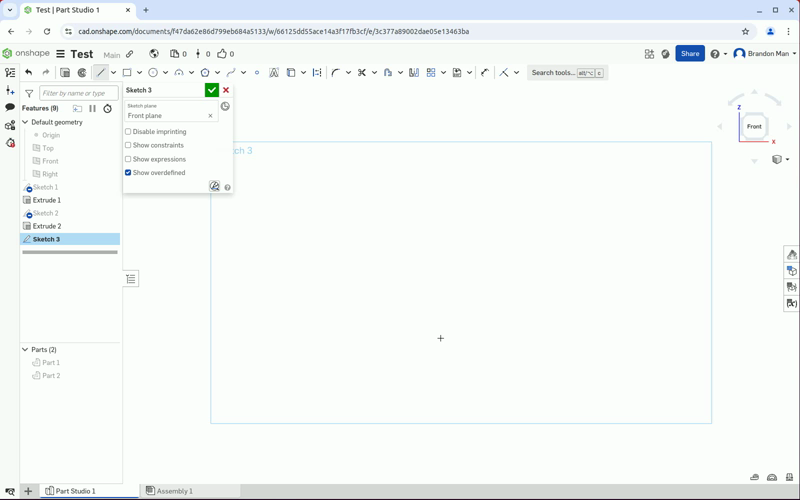
click(440, 337)
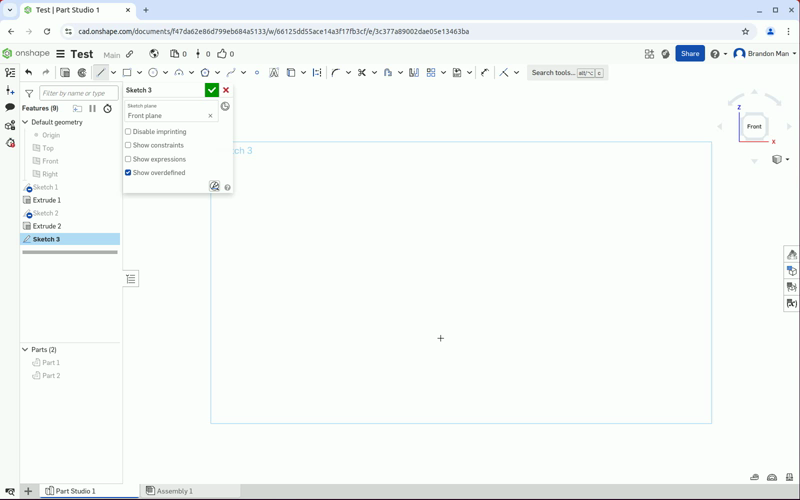
key_up(shift)
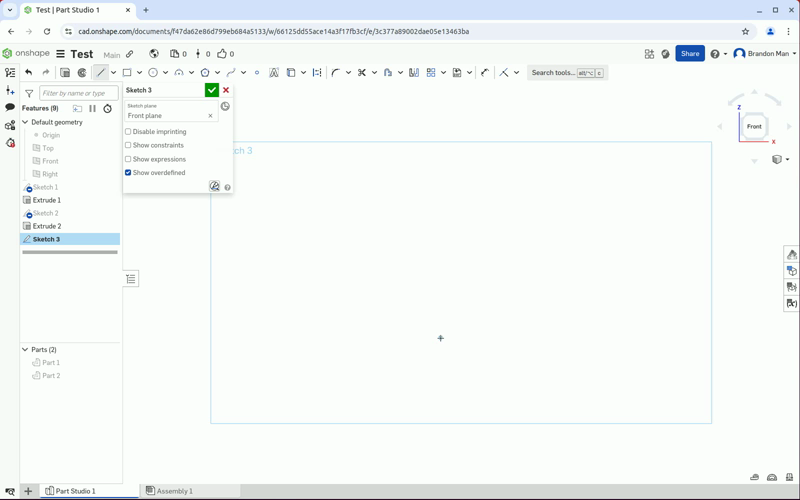
key_down(shift)
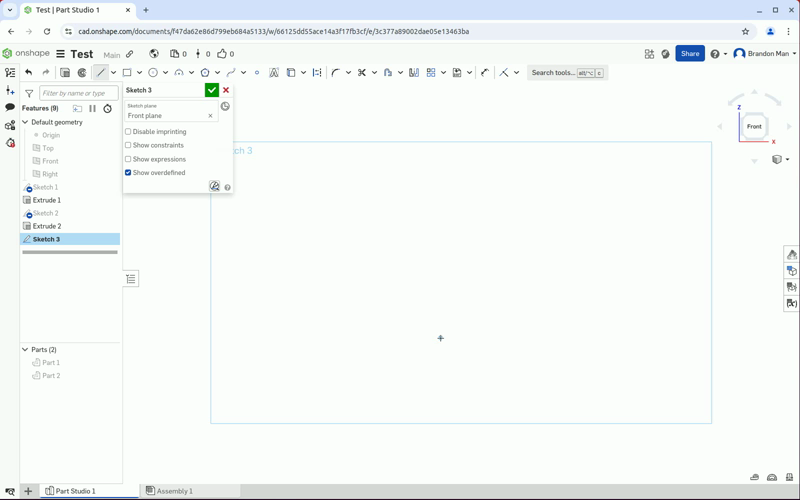
mouse_move(470, 337)
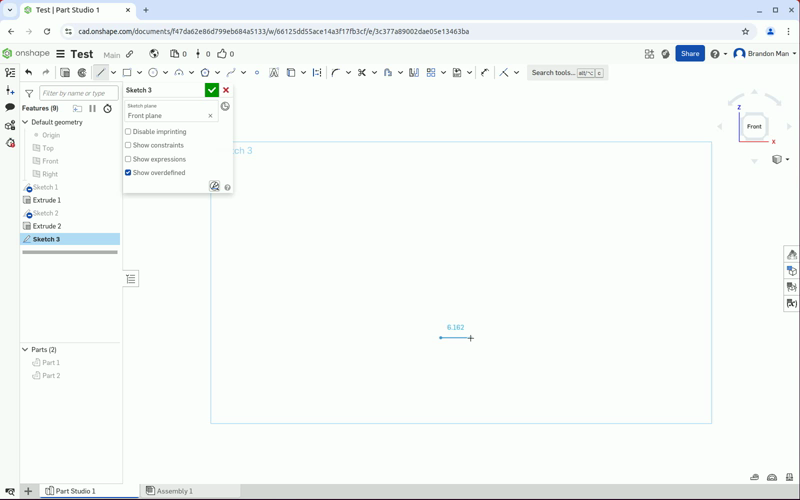
mouse_move(446, 337)
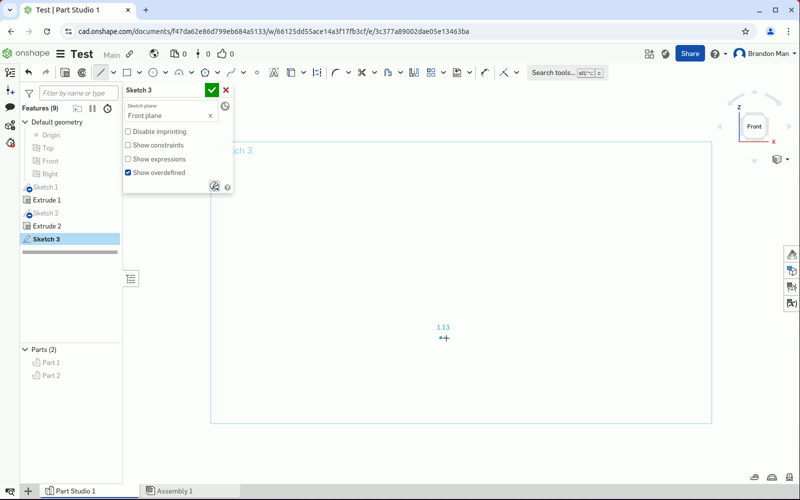
scroll(6)
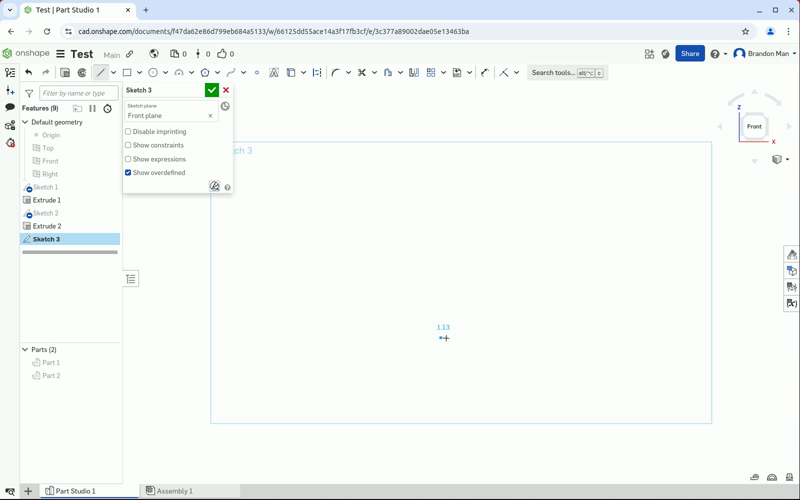
scroll(6)
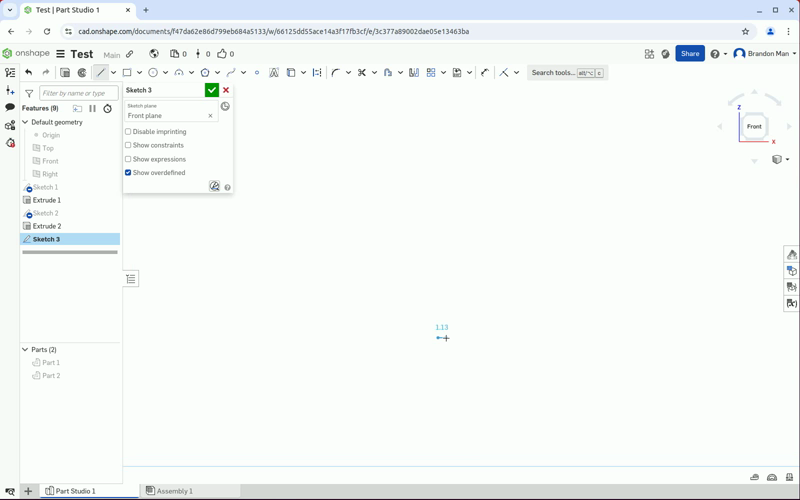
scroll(6)
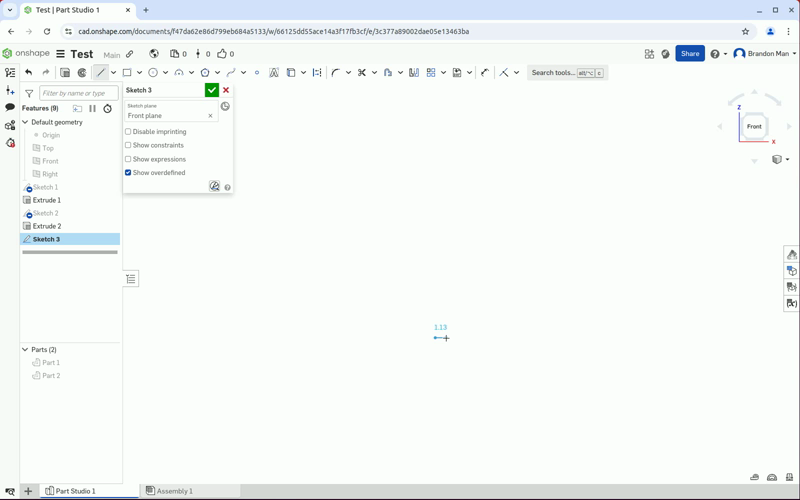
scroll(6)
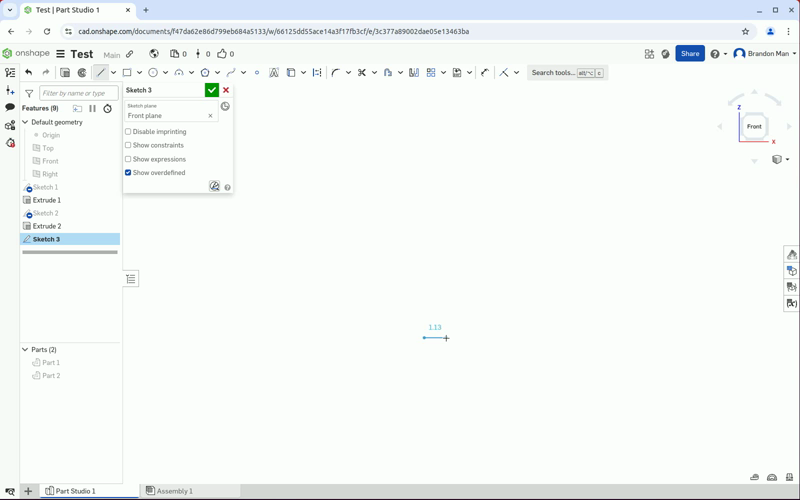
scroll(6)
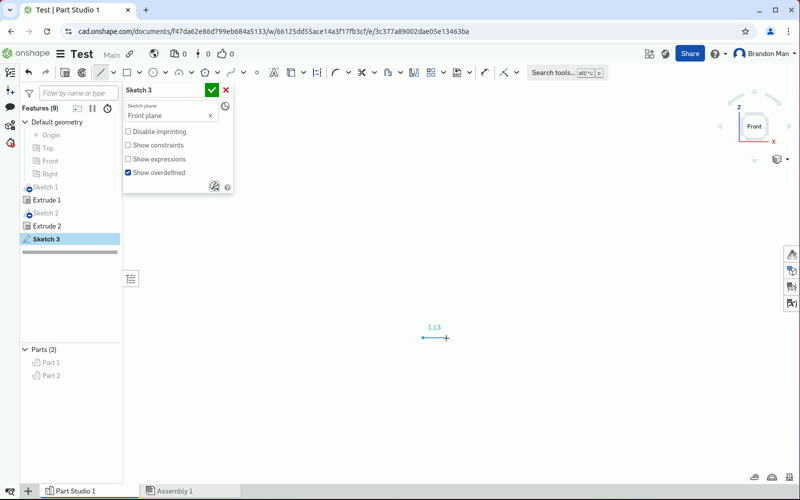
scroll(6)
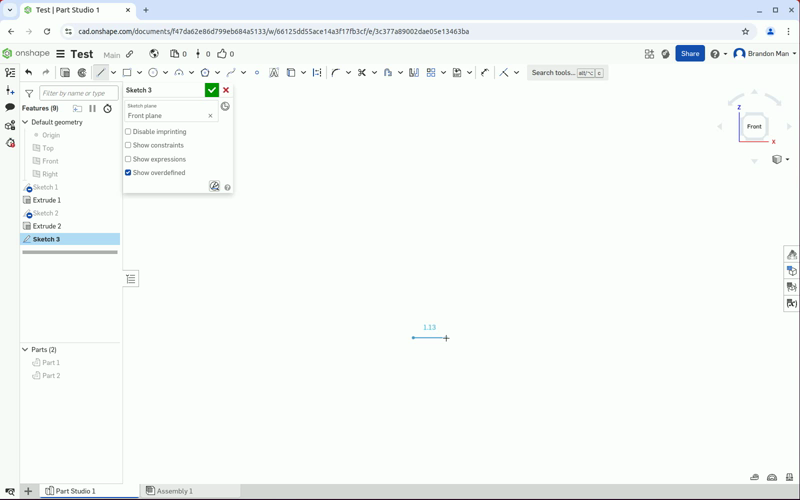
scroll(6)
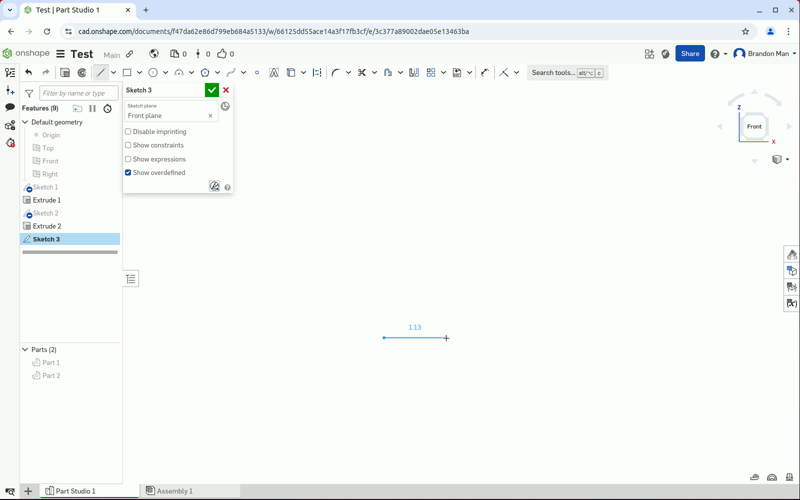
click(446, 337)
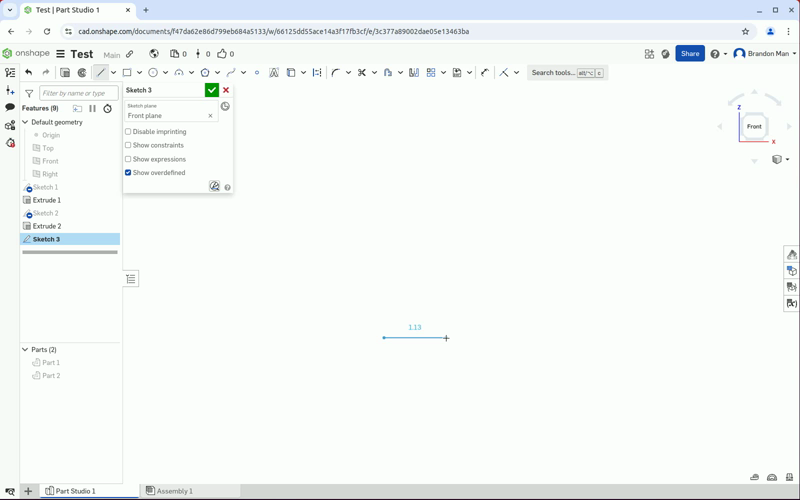
scroll(-6)
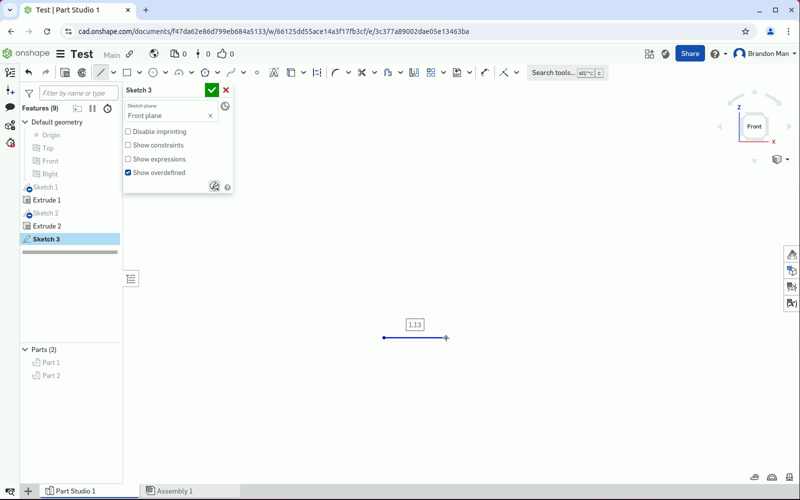
scroll(-6)
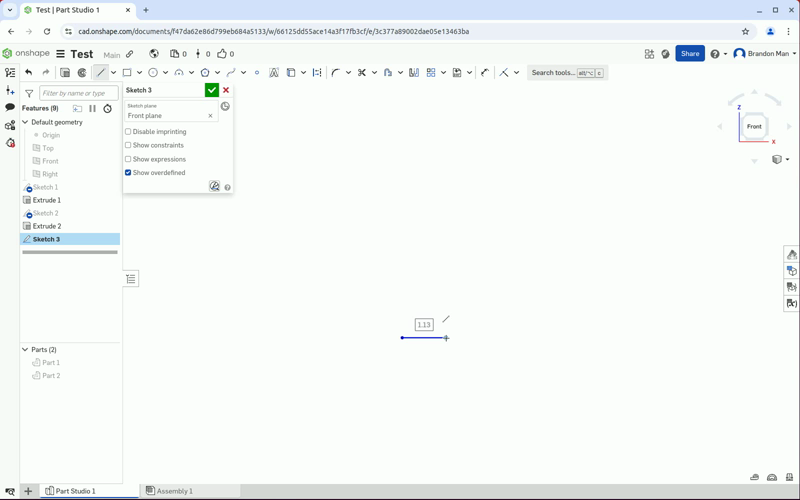
scroll(-6)
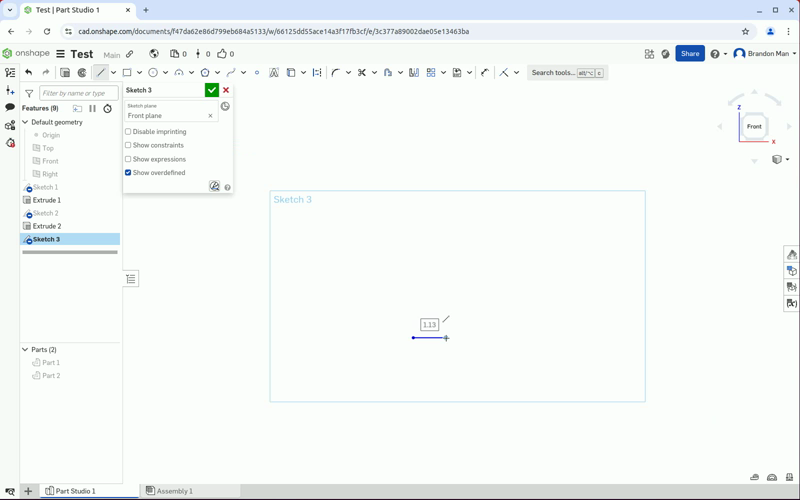
scroll(-6)
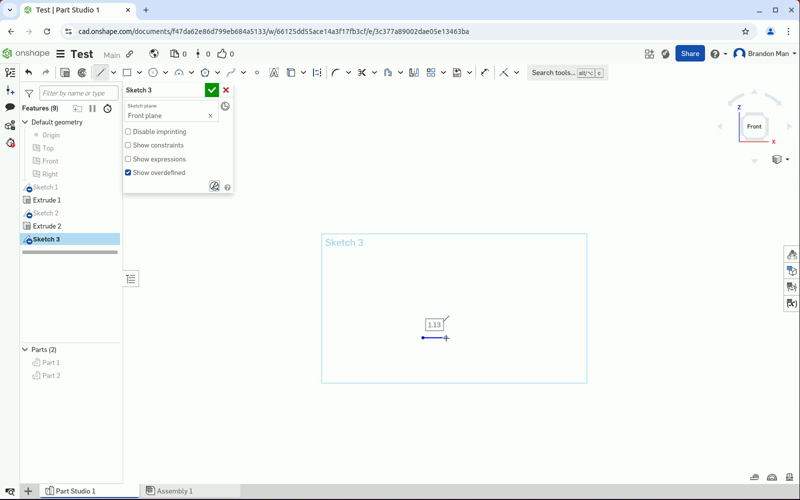
scroll(-6)
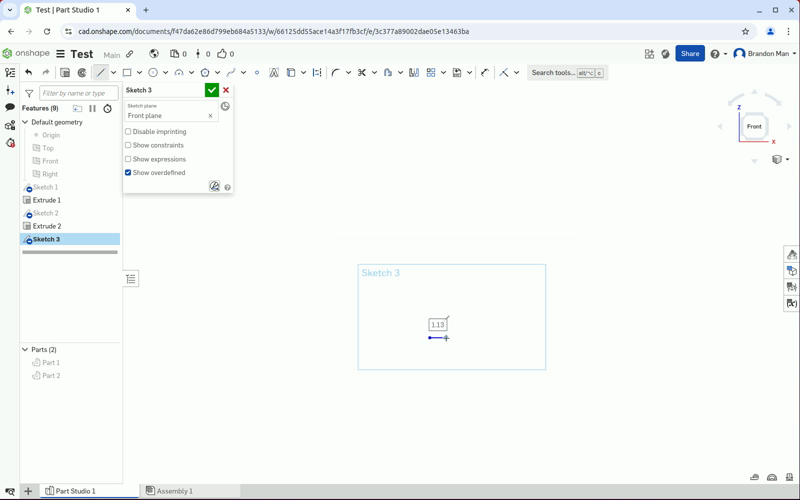
scroll(-6)
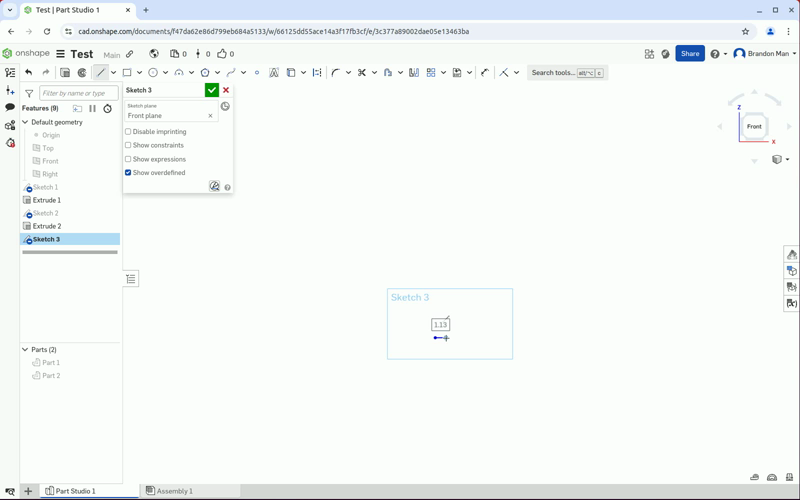
scroll(-6)
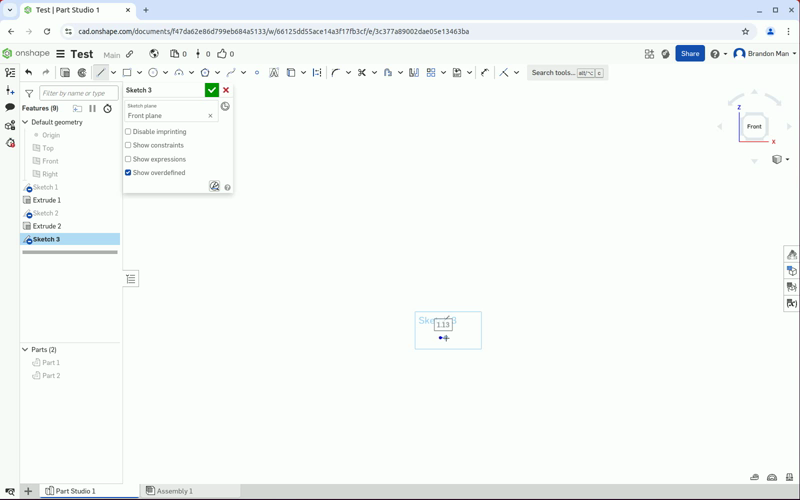
key_up(shift)
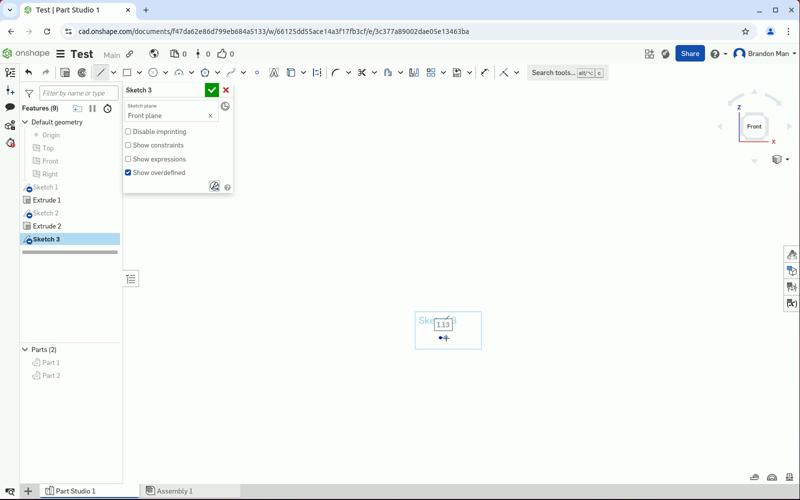
key_down(shift)
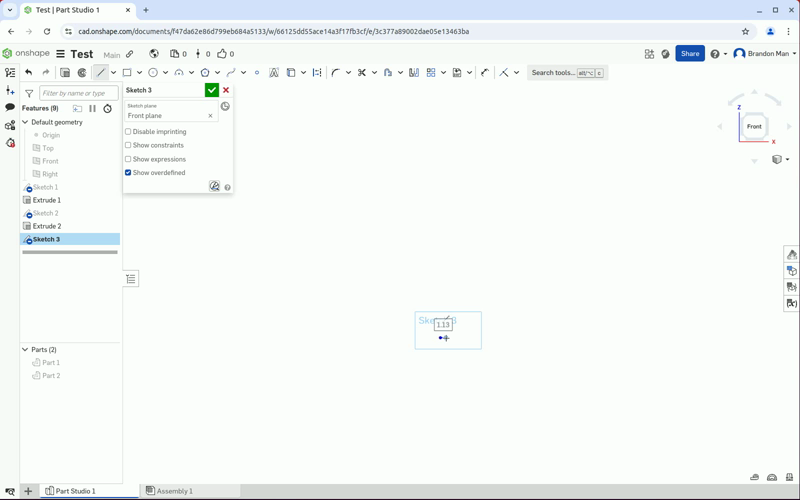
mouse_move(446, 263)
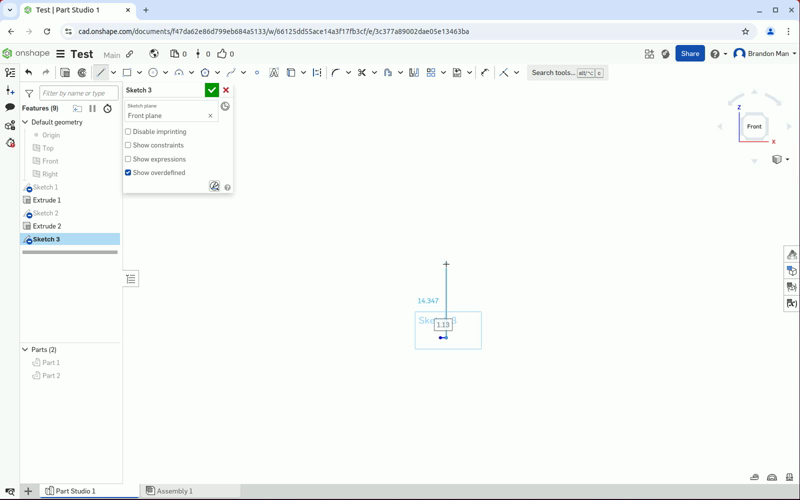
click(446, 263)
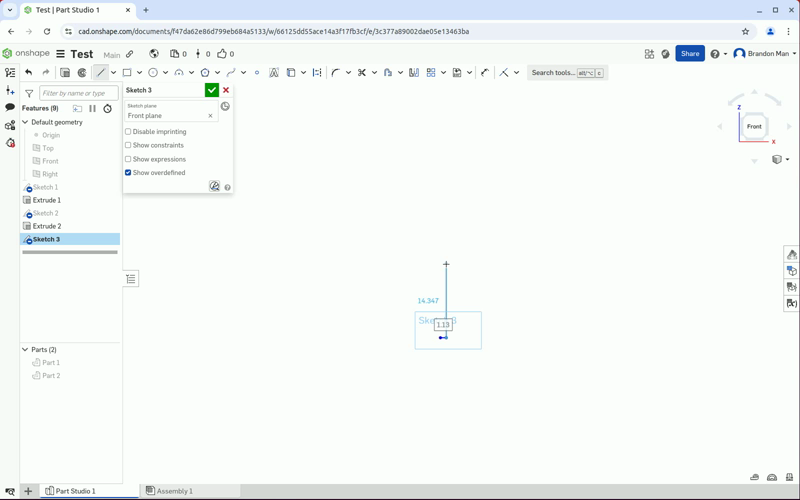
key_up(shift)
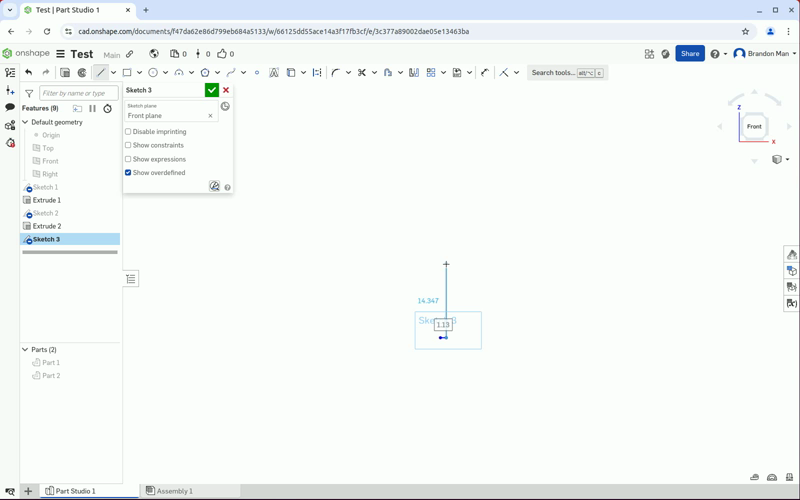
key_down(shift)
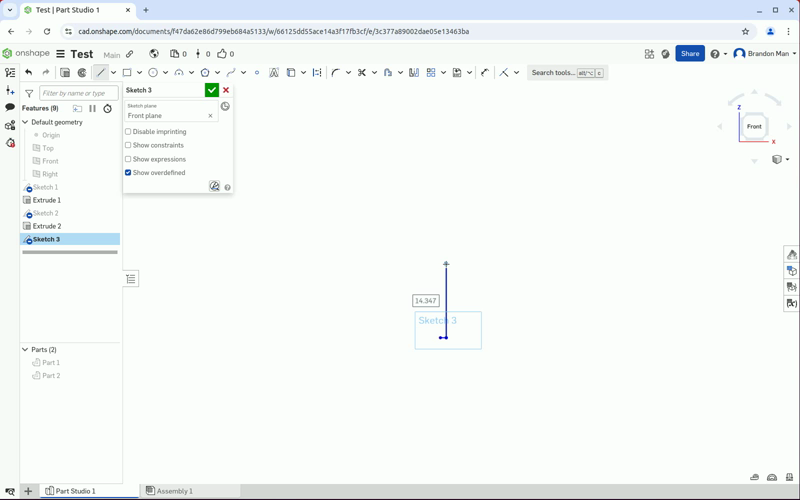
mouse_move(476, 263)
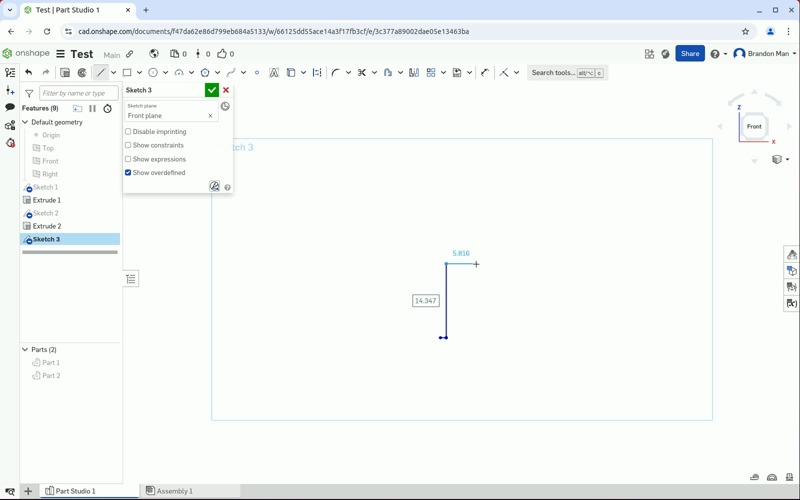
mouse_move(440, 263)
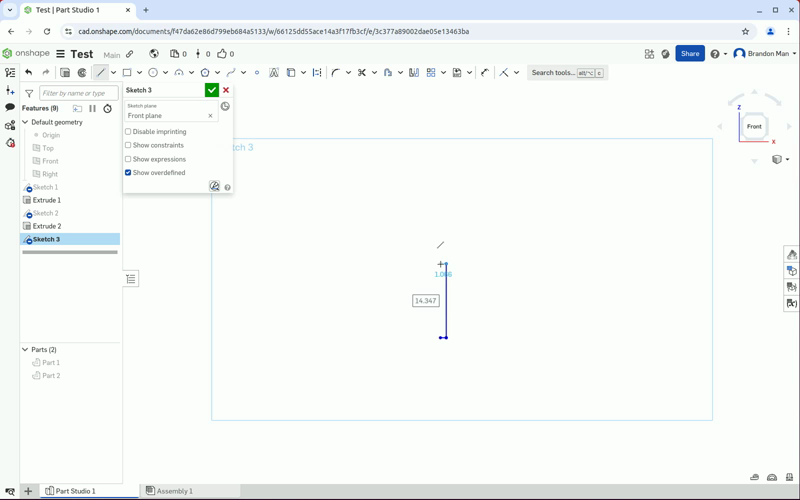
scroll(6)
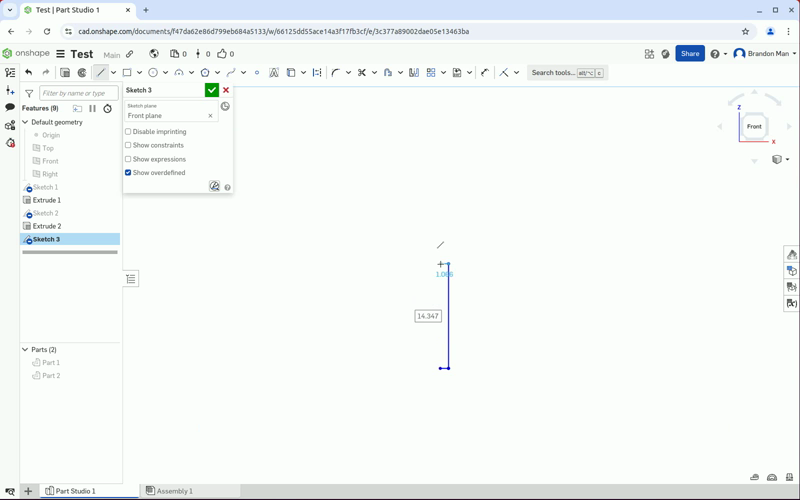
scroll(6)
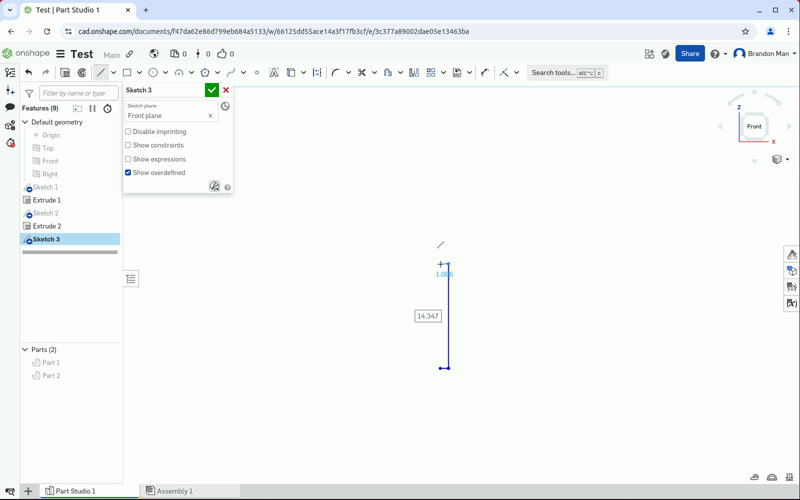
scroll(6)
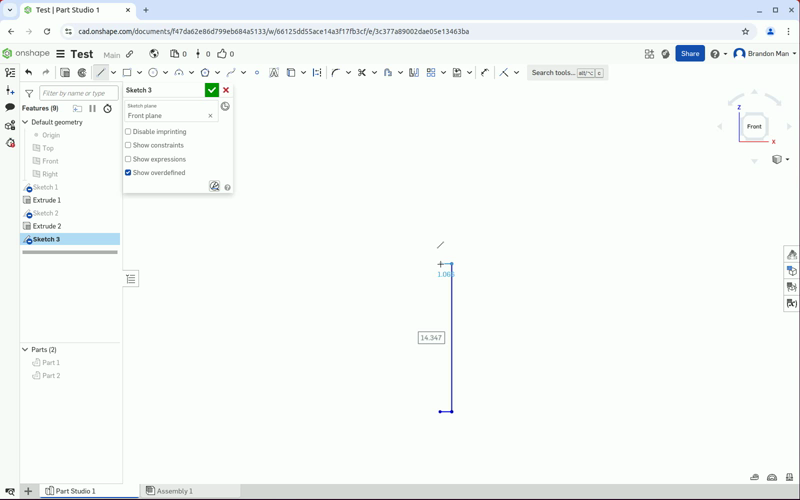
scroll(6)
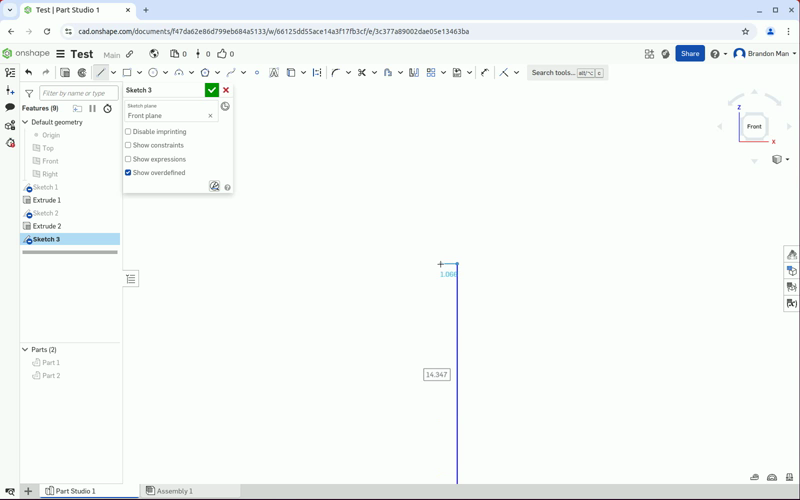
scroll(6)
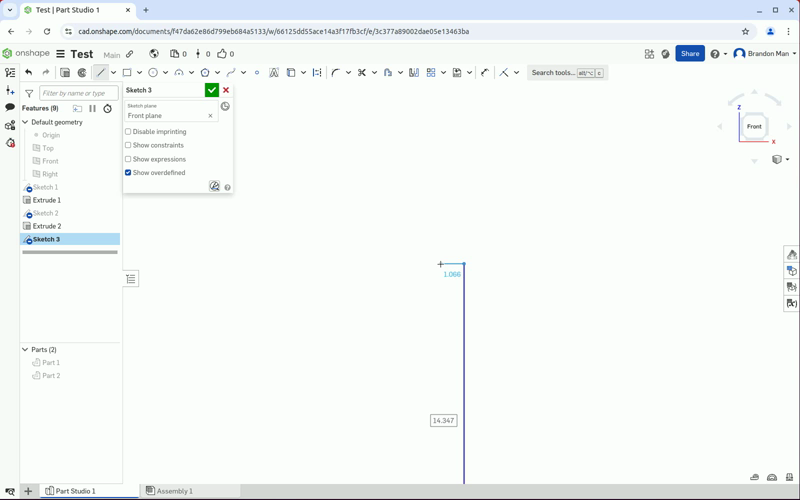
scroll(6)
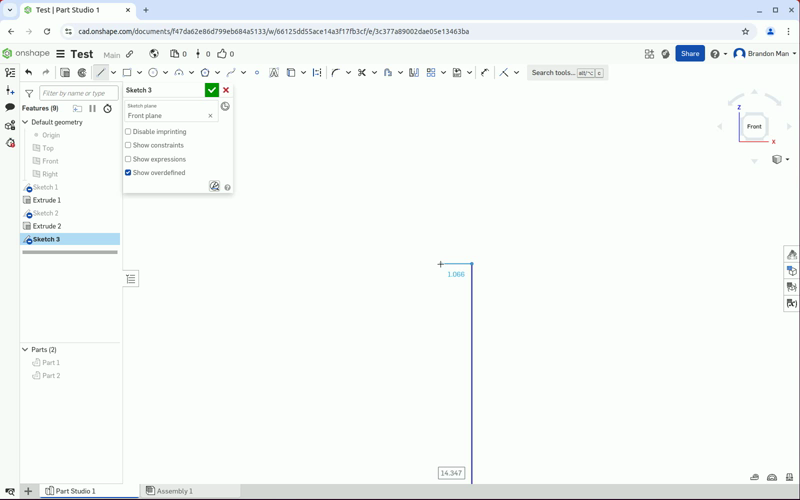
scroll(6)
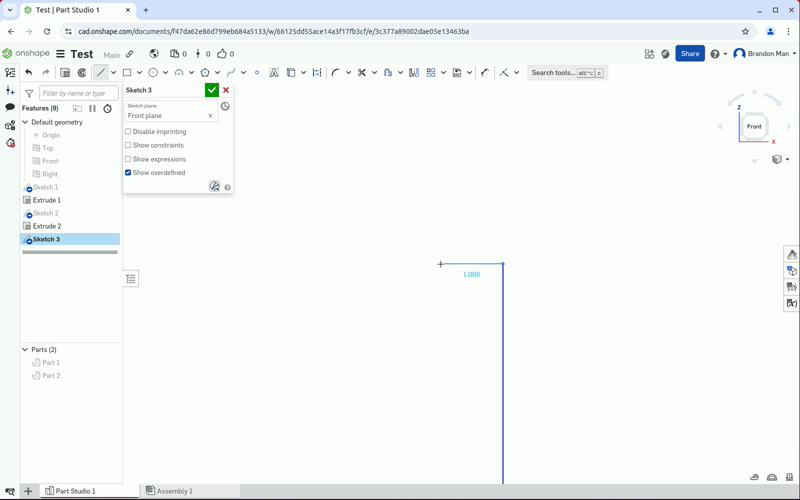
click(440, 263)
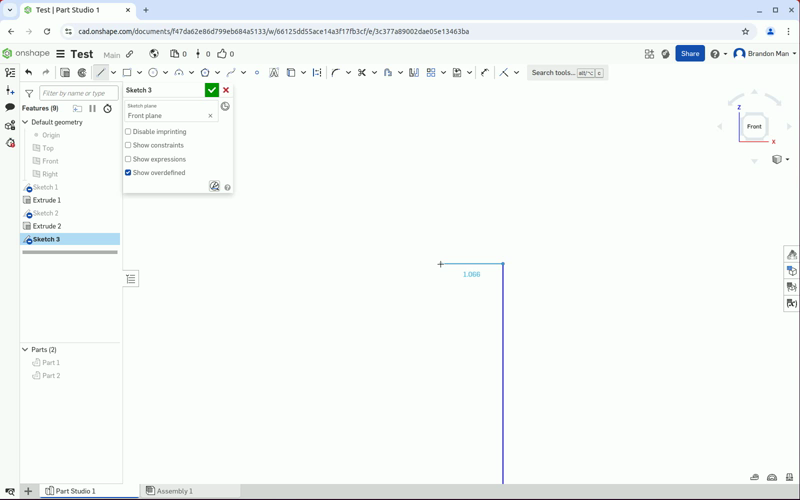
scroll(-6)
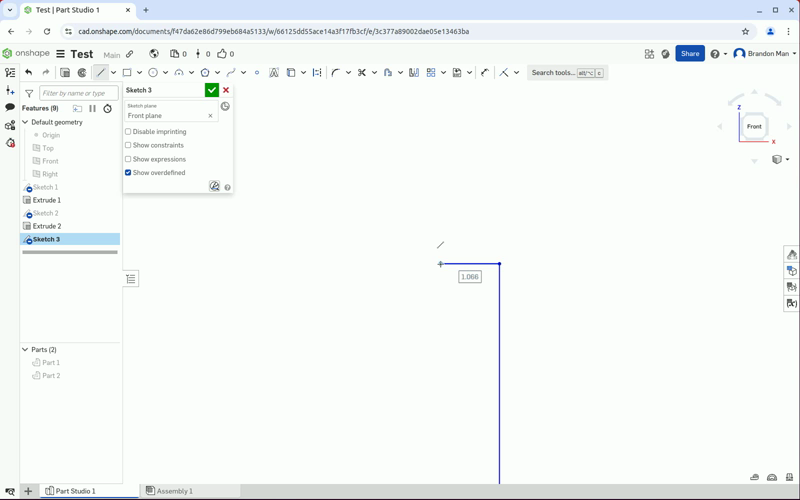
scroll(-6)
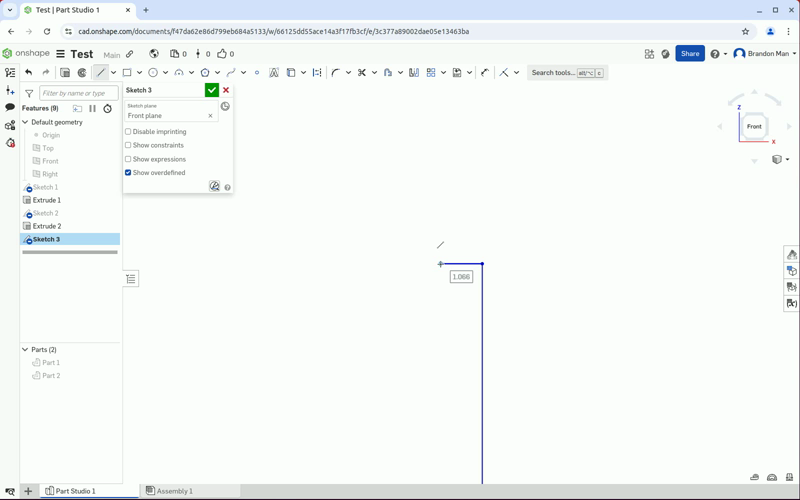
scroll(-6)
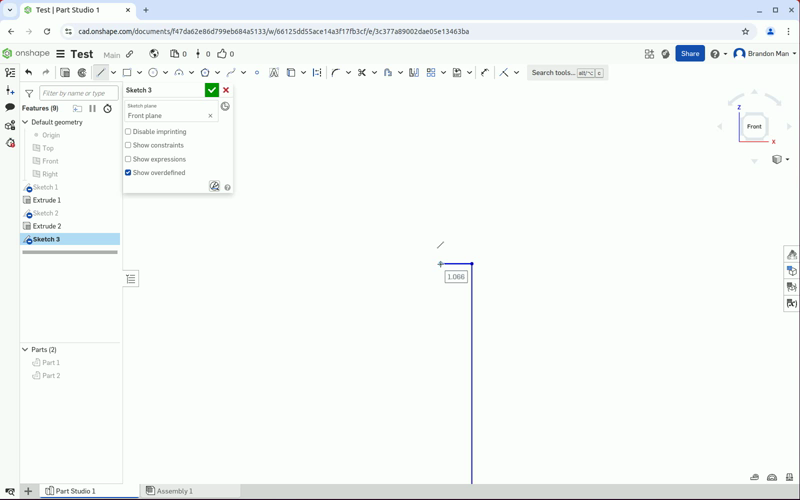
scroll(-6)
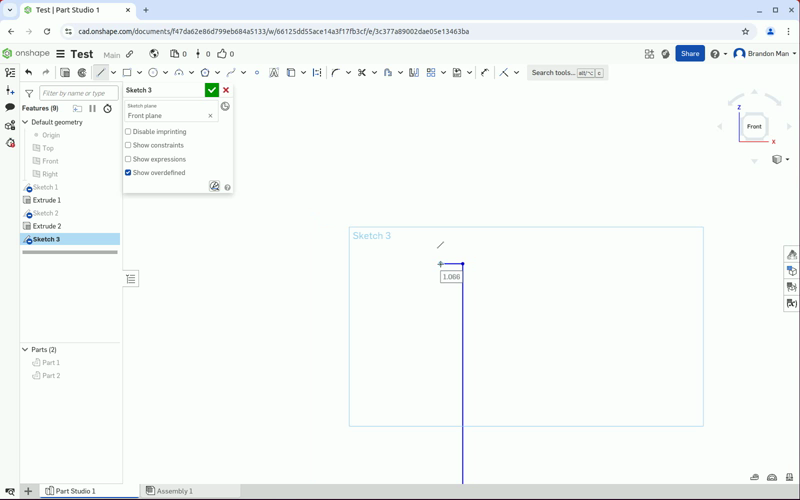
scroll(-6)
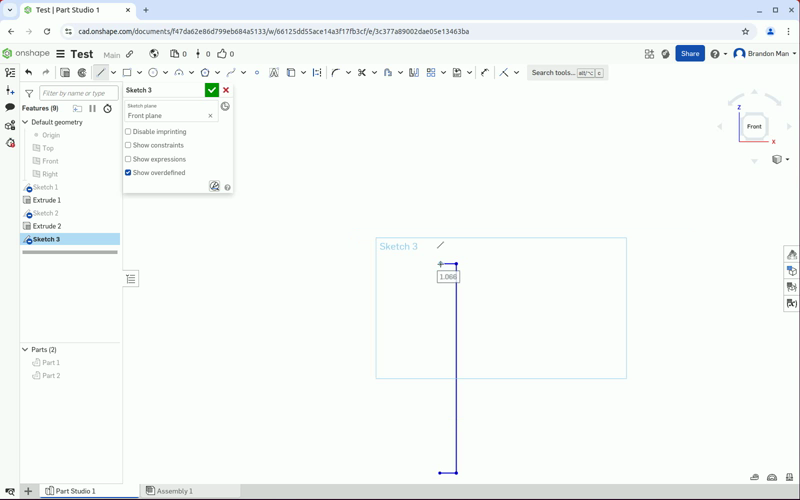
scroll(-6)
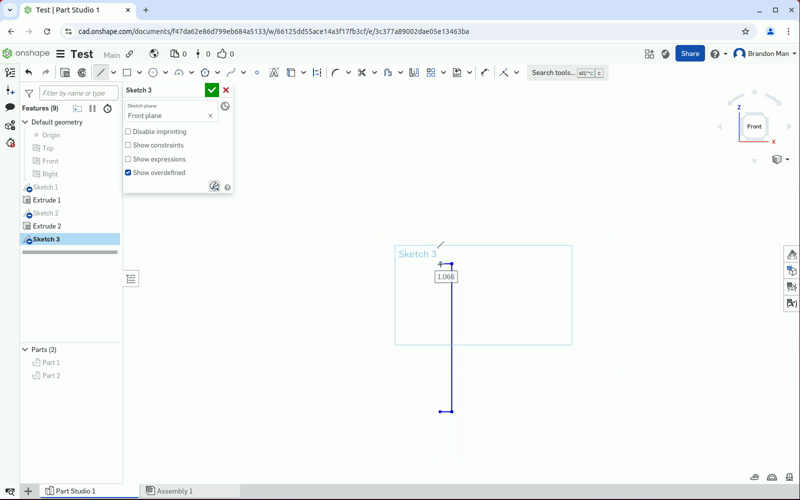
scroll(-6)
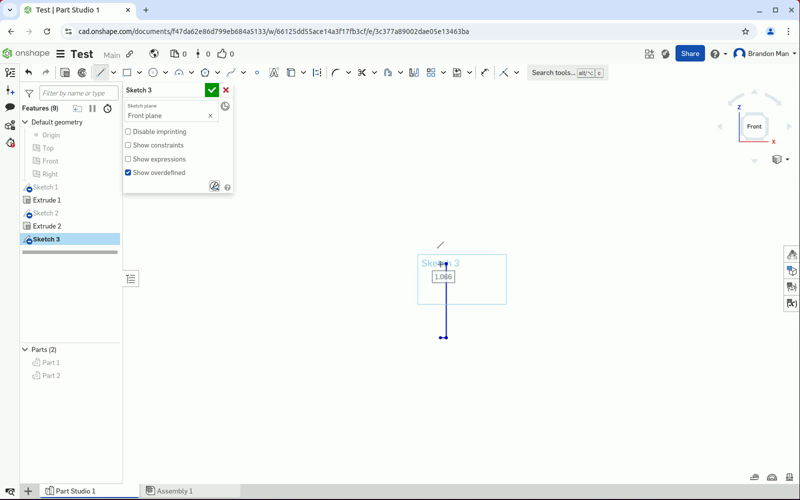
key_up(shift)
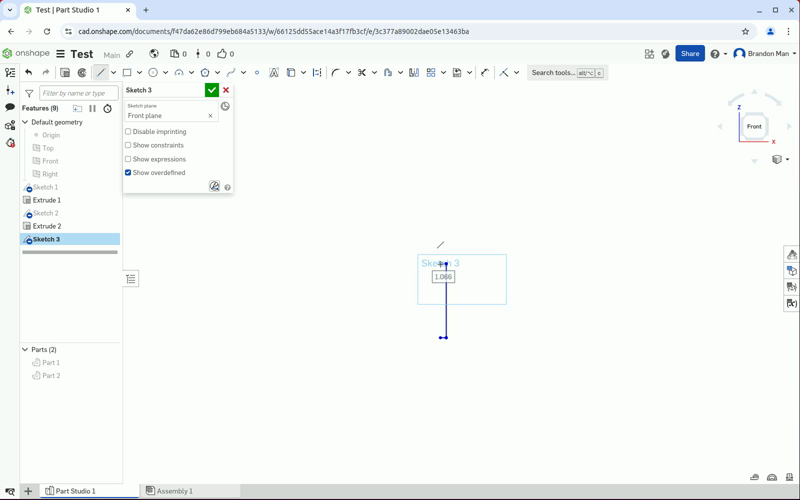
key_down(shift)
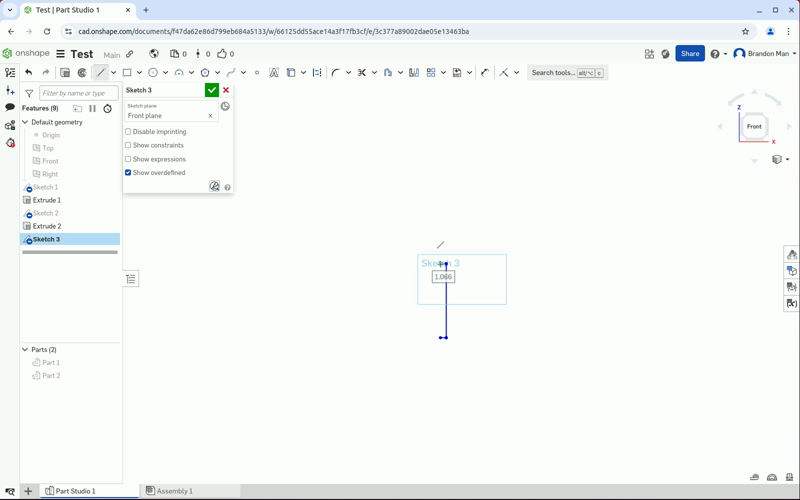
mouse_move(440, 337)
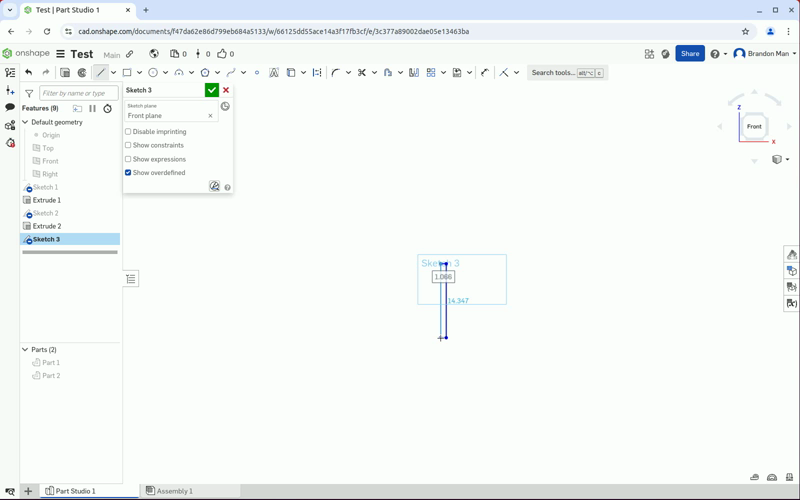
key_up(shift)
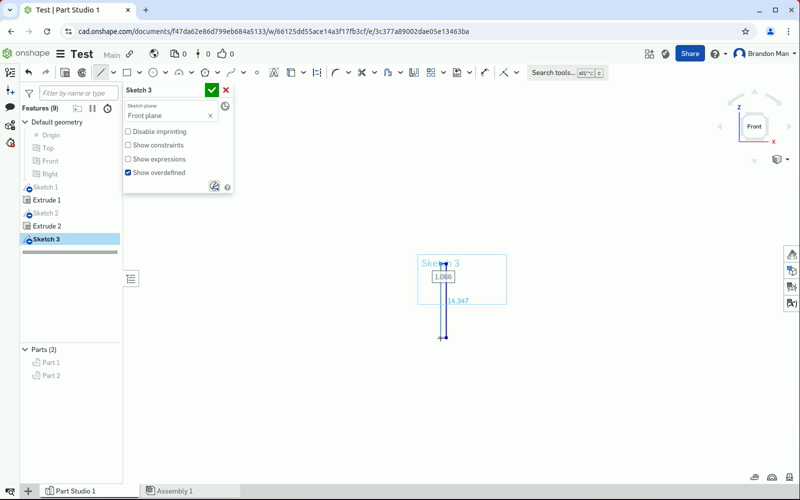
click(440, 337)
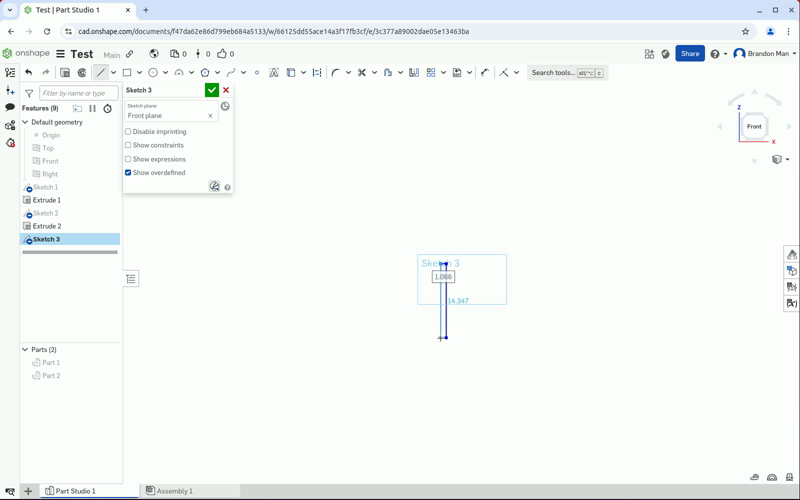
key(esc)
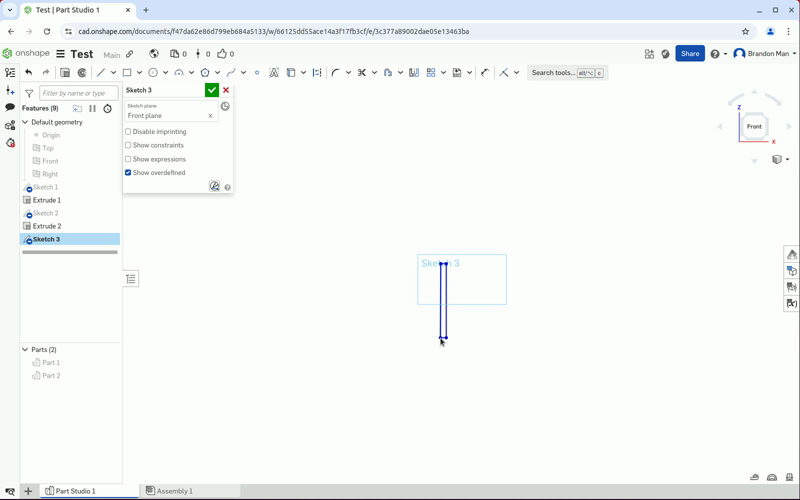
mouse_move(444, 318)
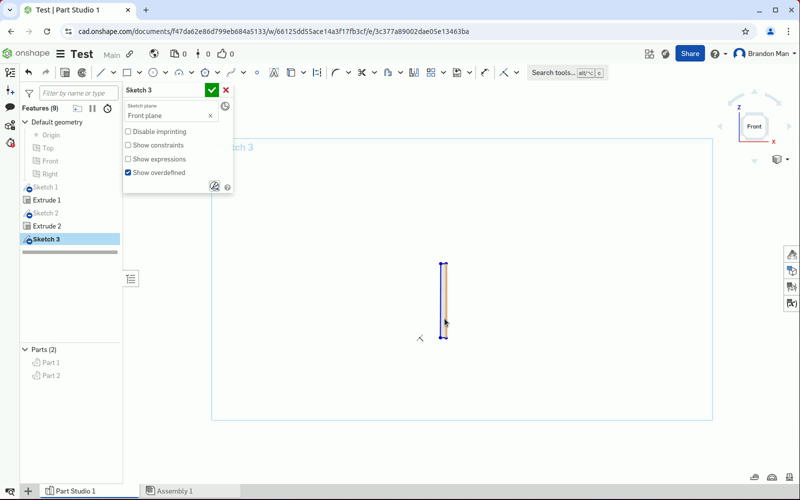
scroll(6)
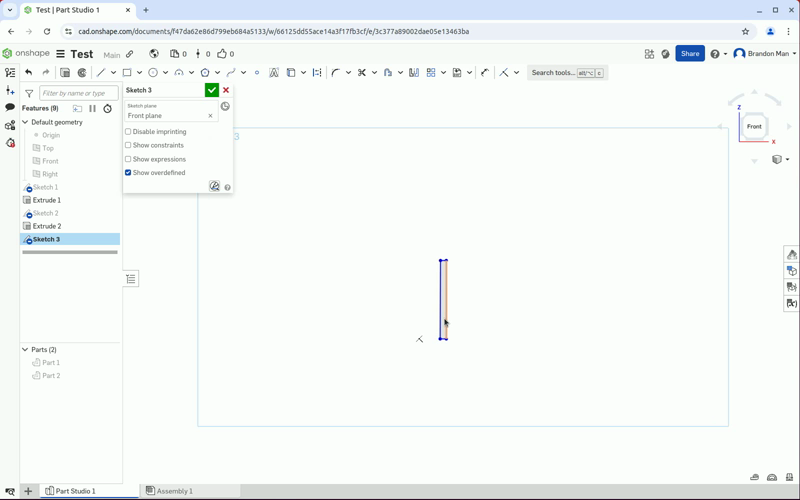
scroll(6)
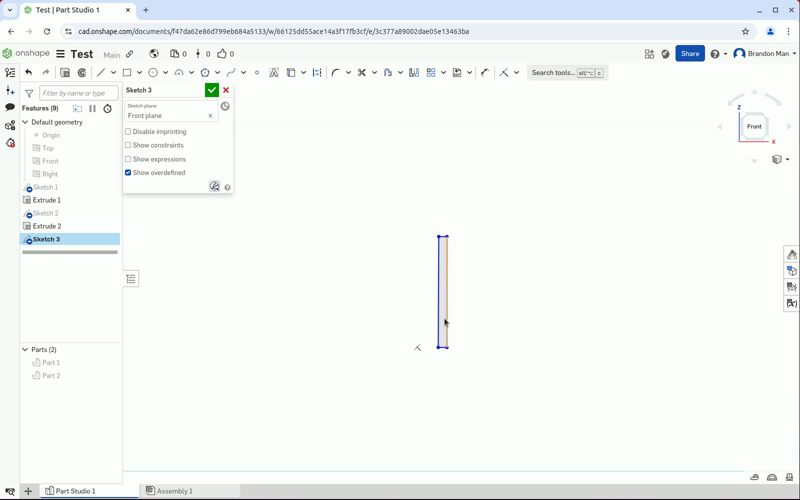
scroll(6)
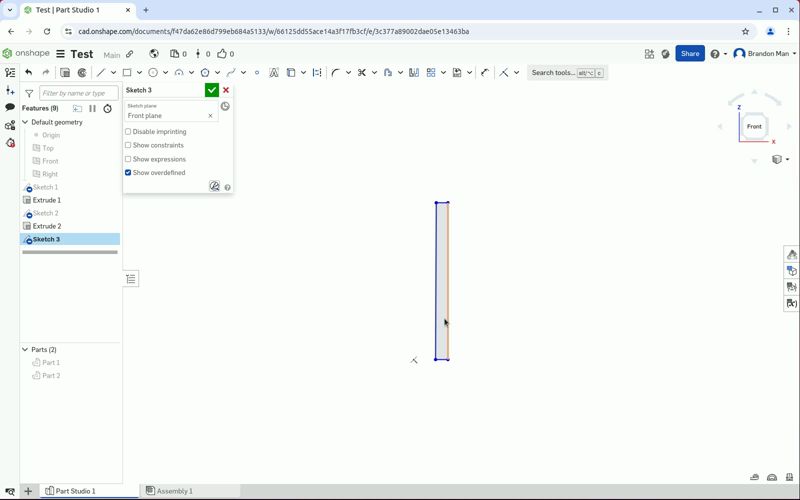
scroll(6)
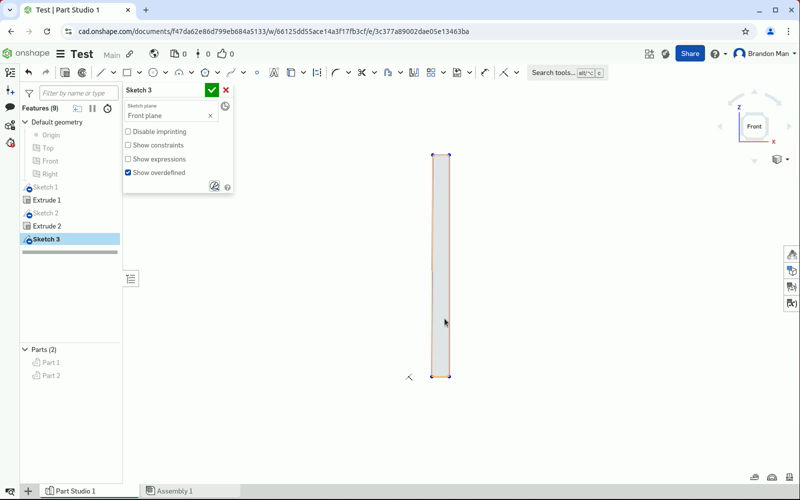
scroll(6)
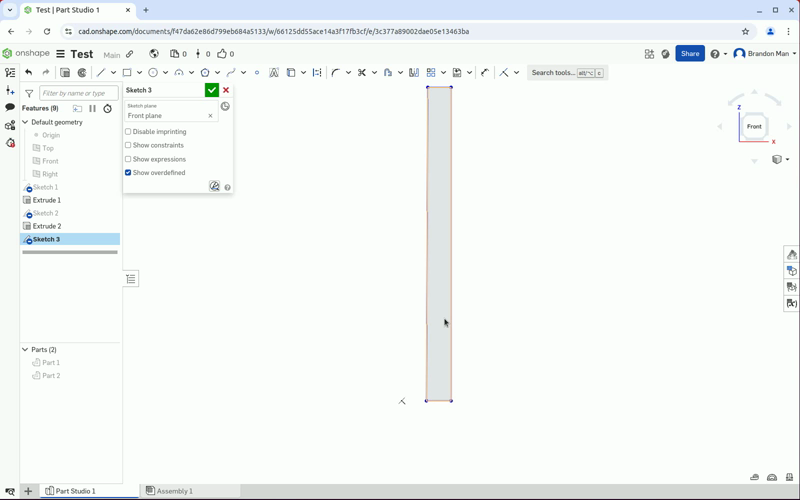
scroll(6)
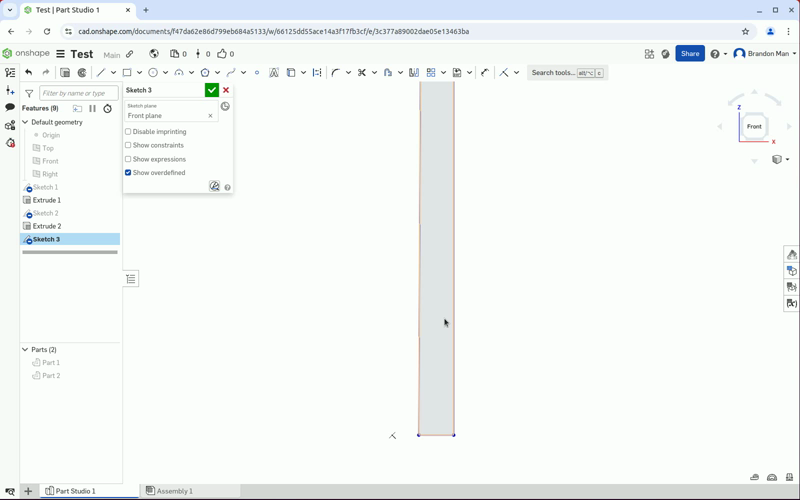
scroll(6)
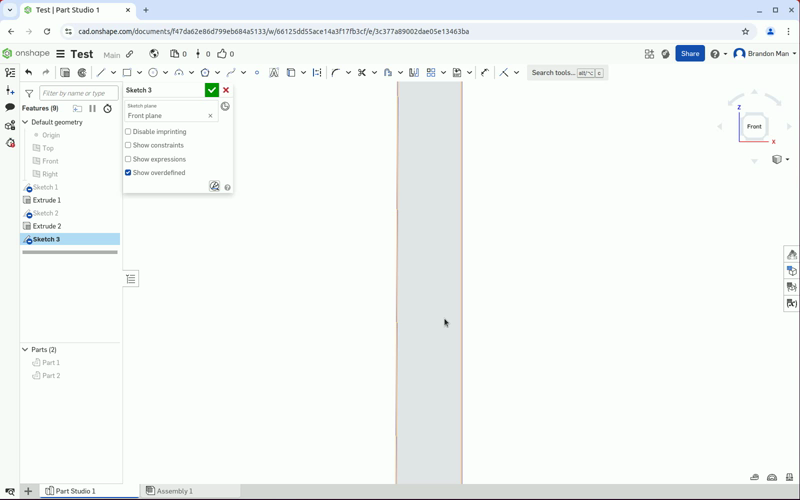
click(444, 318)
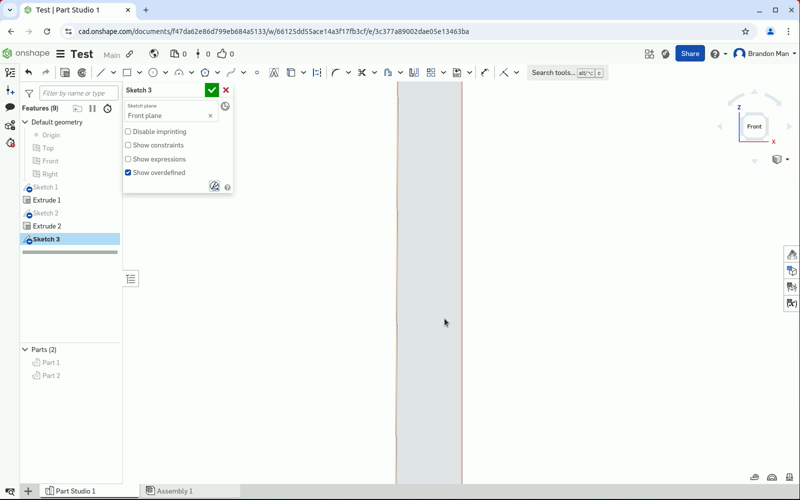
scroll(-6)
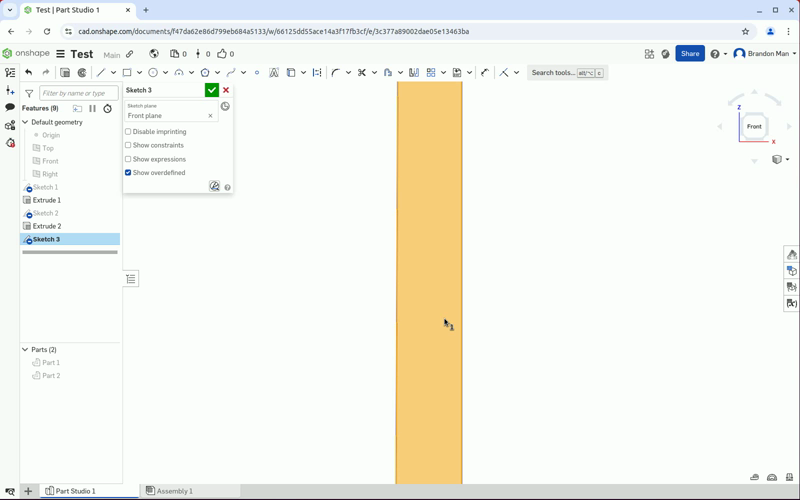
scroll(-6)
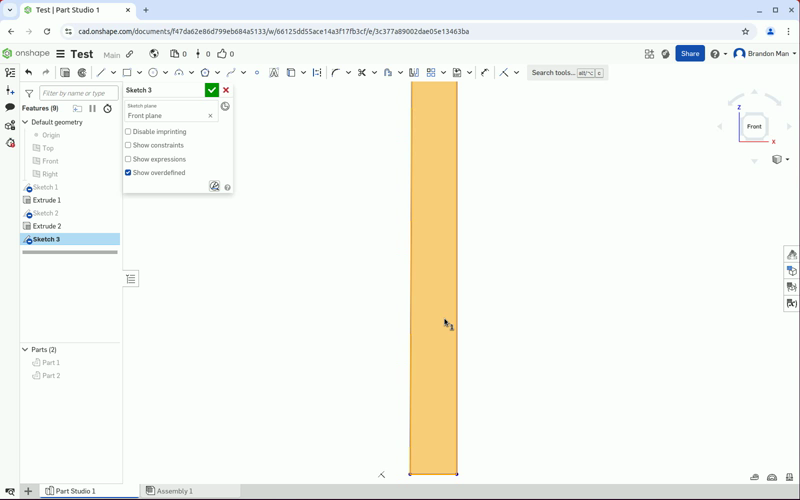
scroll(-6)
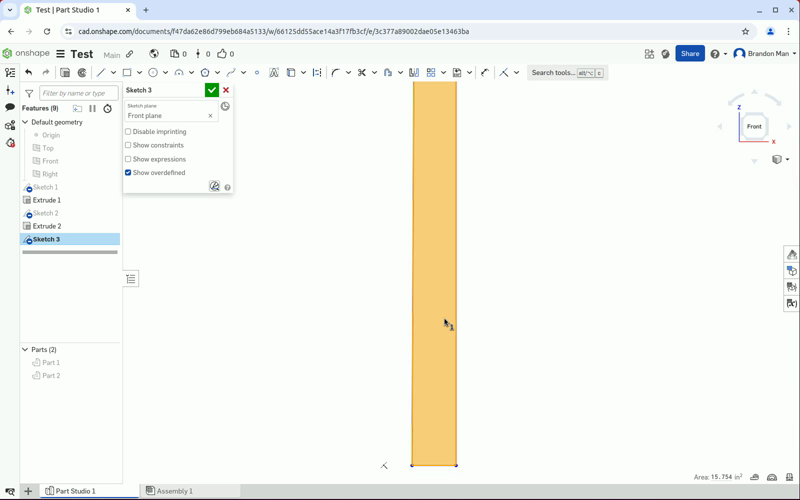
scroll(-6)
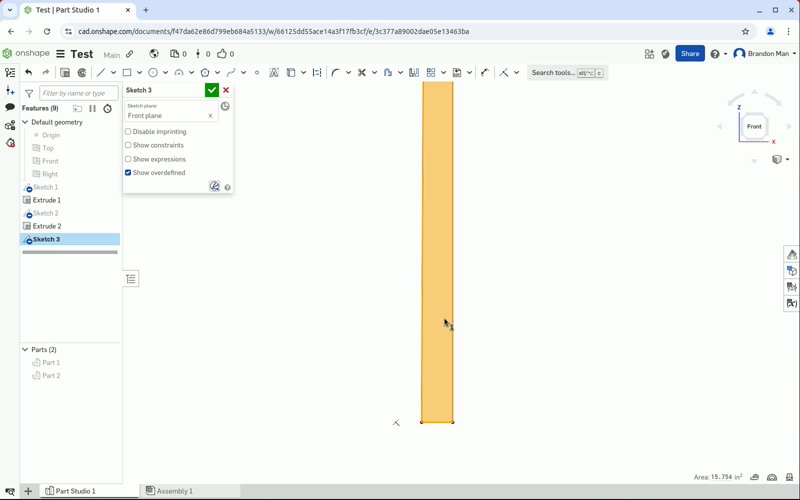
scroll(-6)
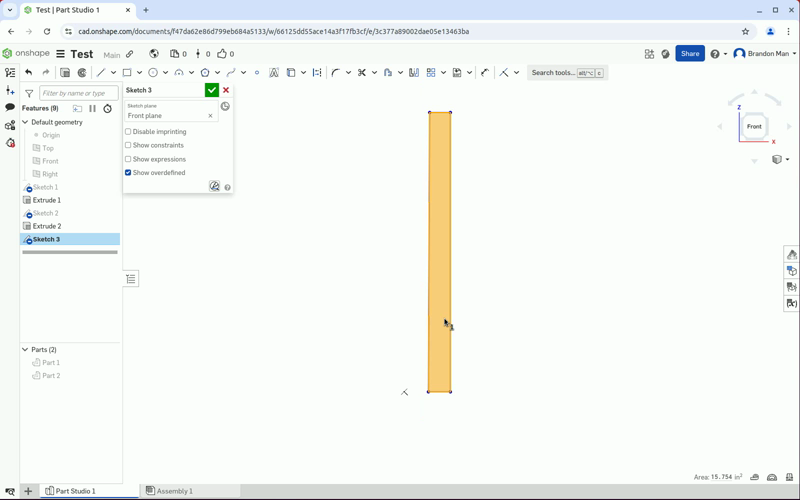
scroll(-6)
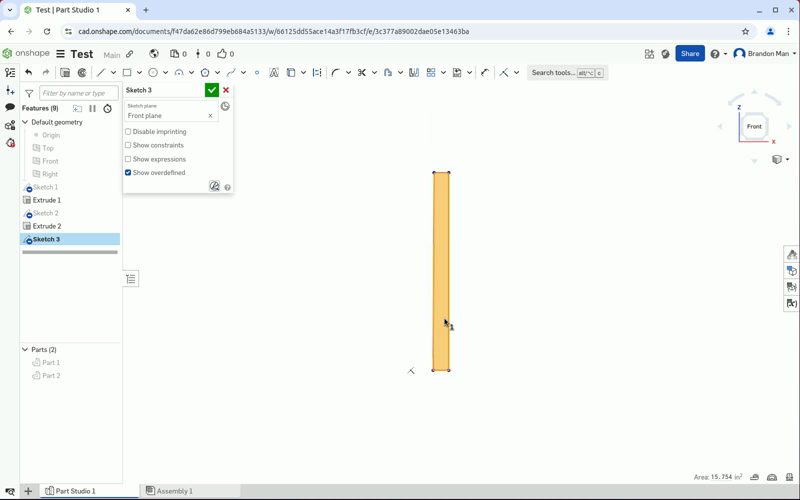
scroll(-6)
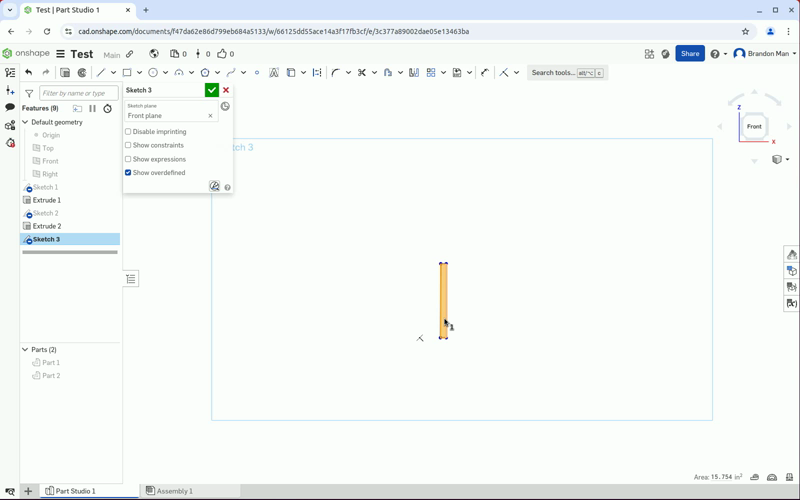
mouse_move(73, 352)
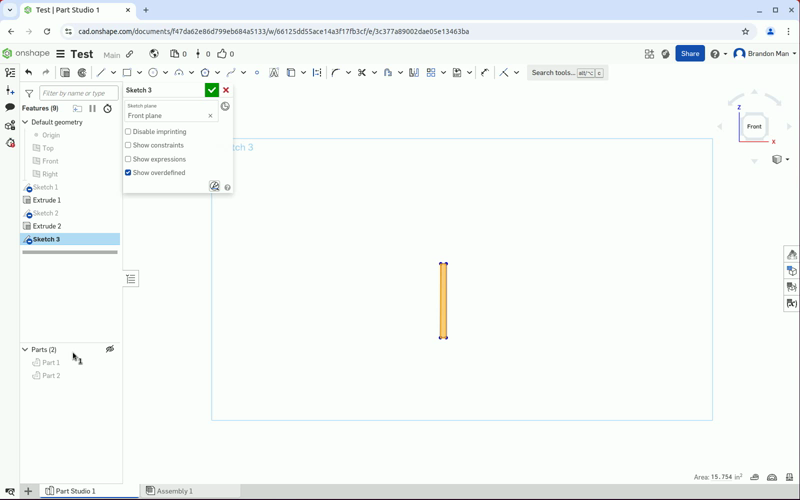
key(shift+y)
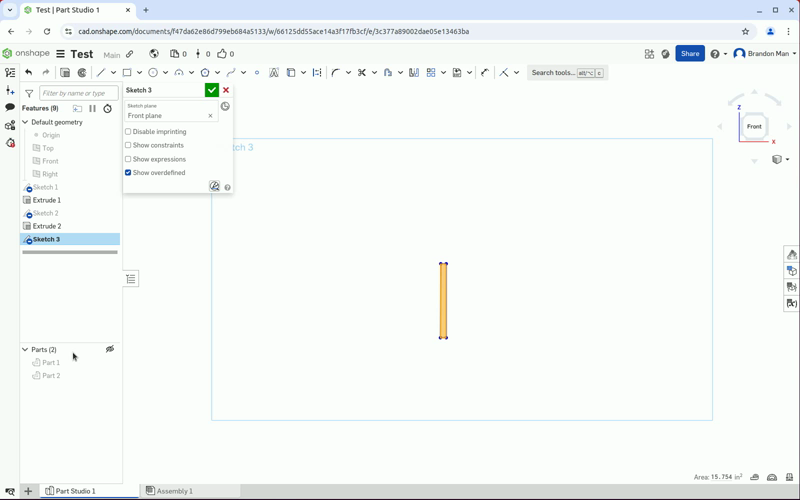
key(shift+e)
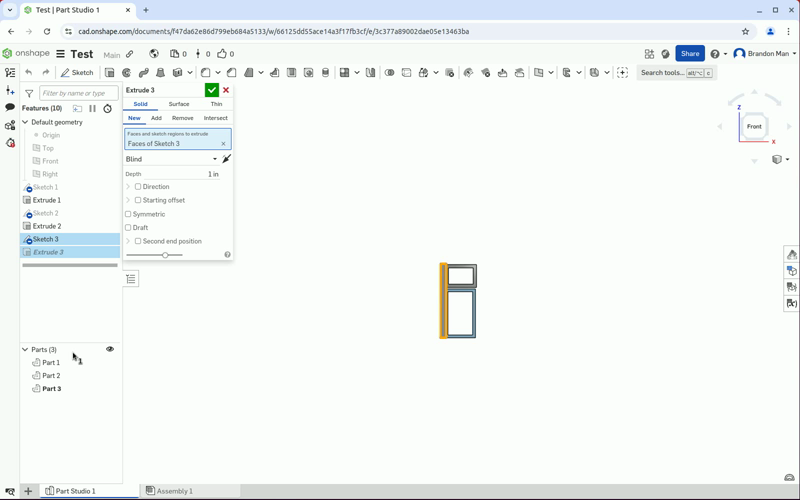
mouse_move(143, 106)
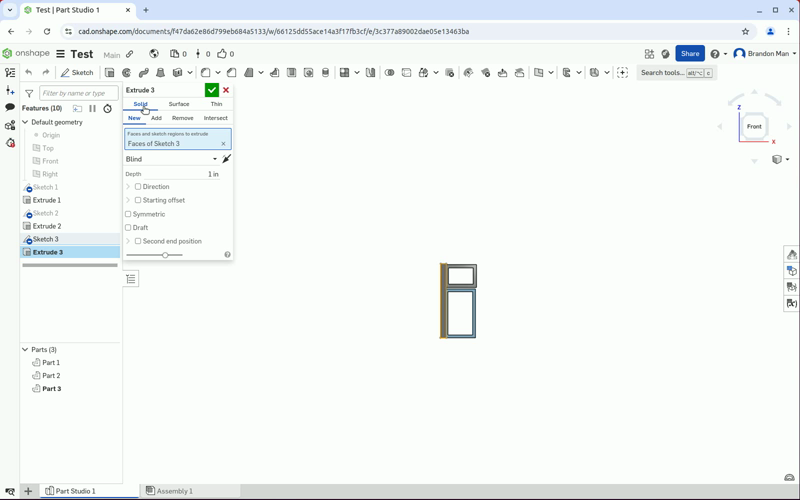
click(143, 106)
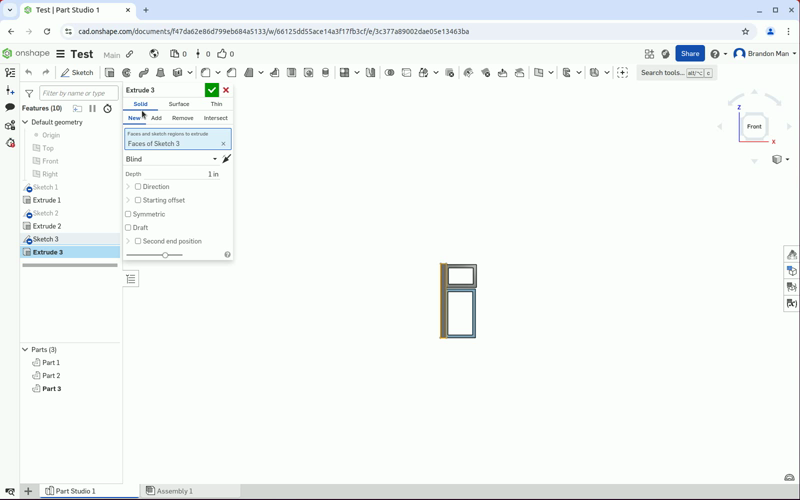
mouse_move(137, 120)
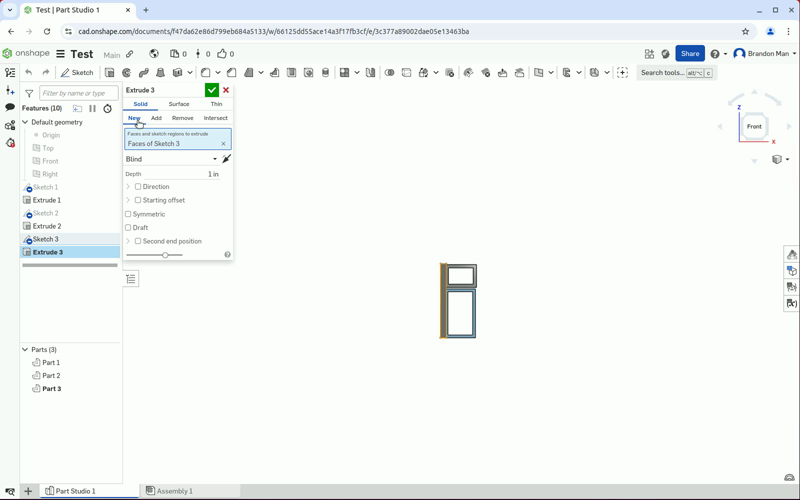
click(137, 120)
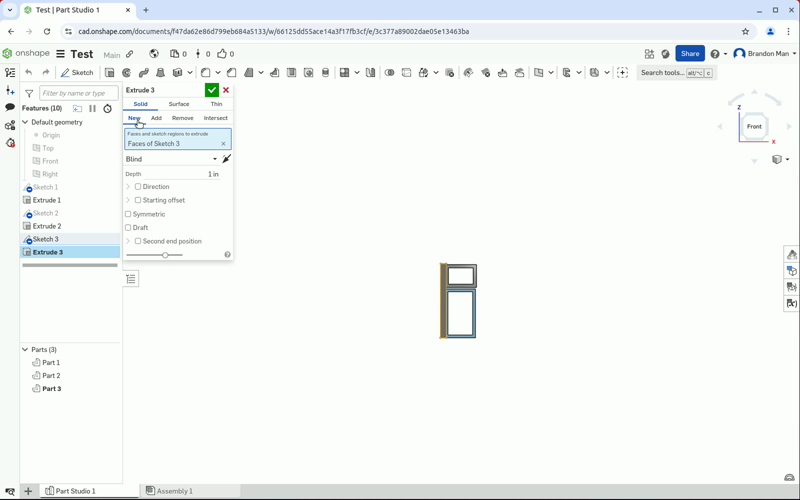
key(tab, 4)
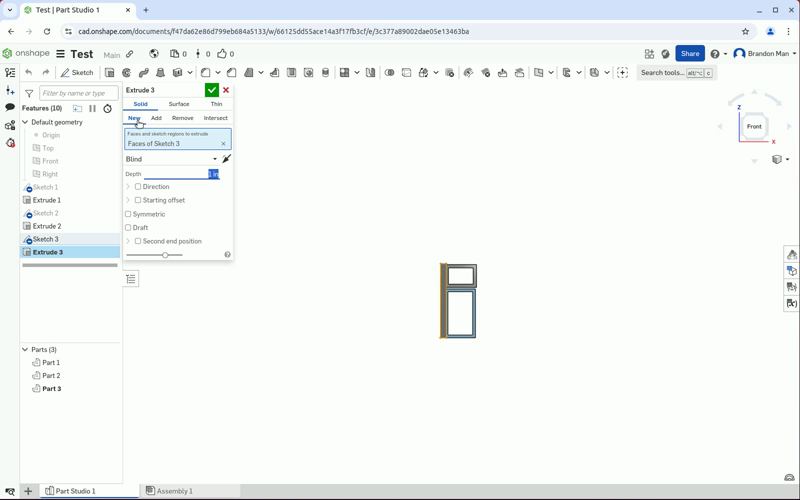
text(1.204)
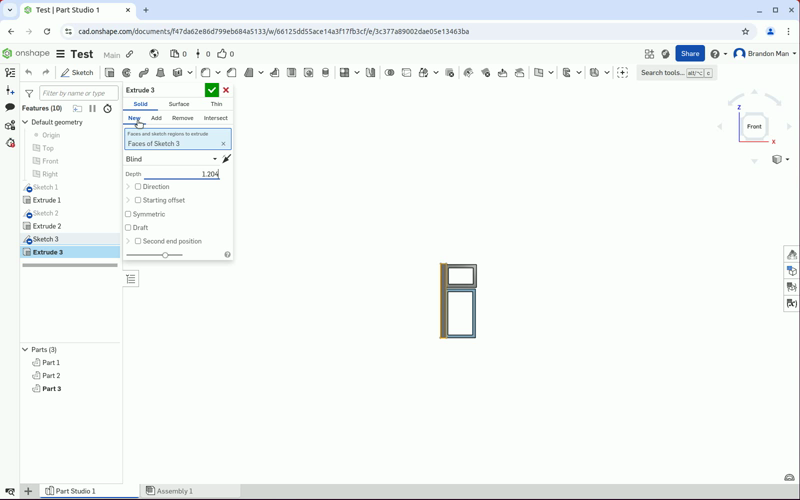
key(enter)
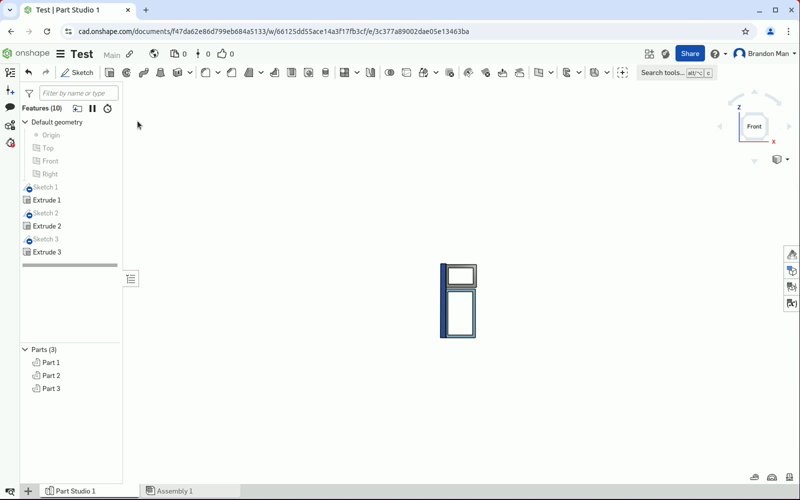
key(shift+h)
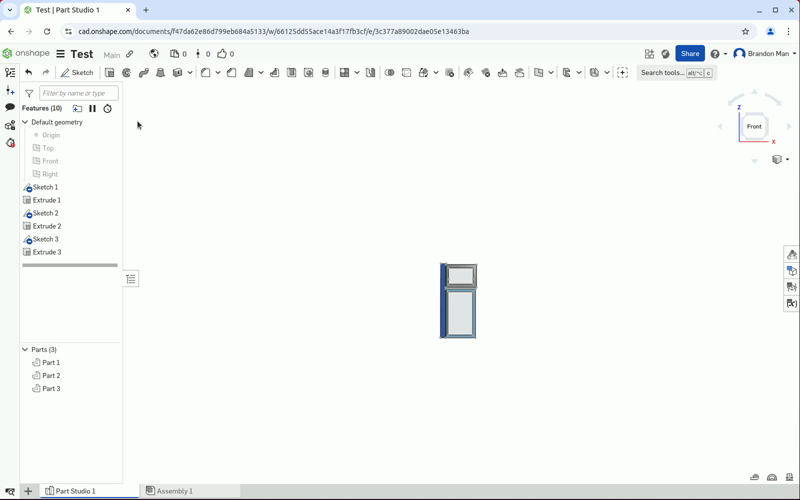
key(shift+h)
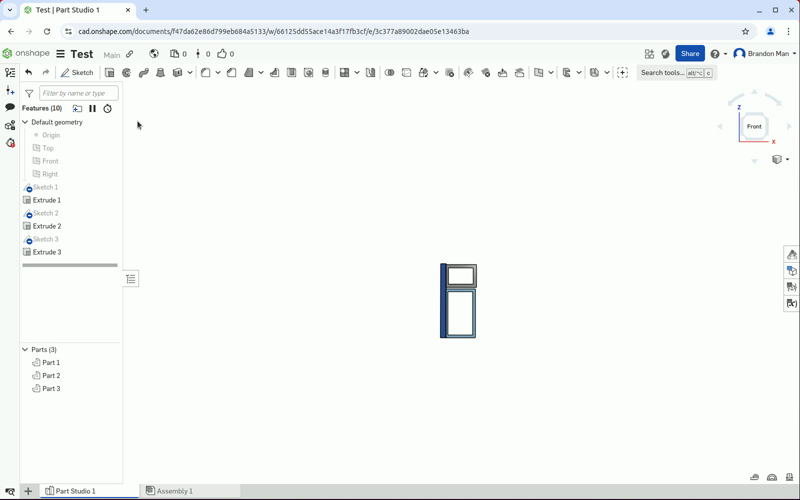
mouse_move(73, 189)
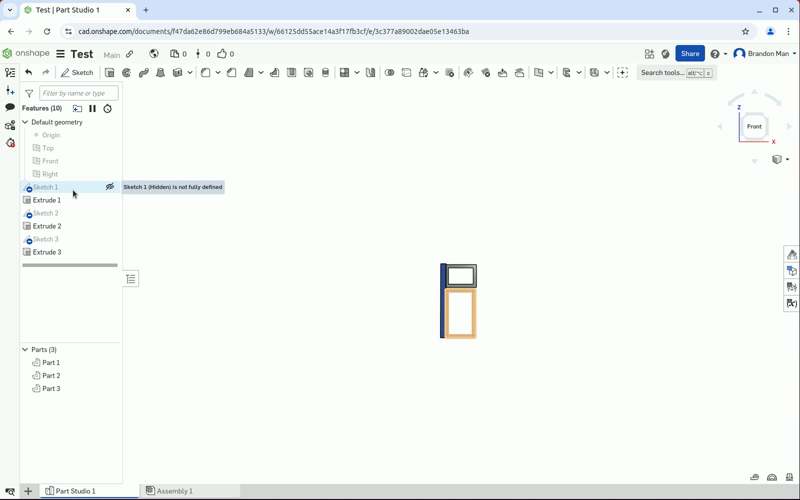
click(73, 189)
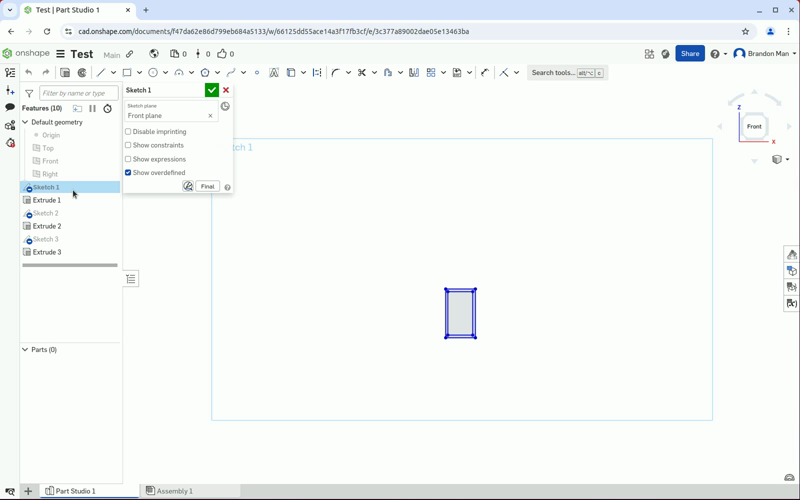
mouse_move(229, 92)
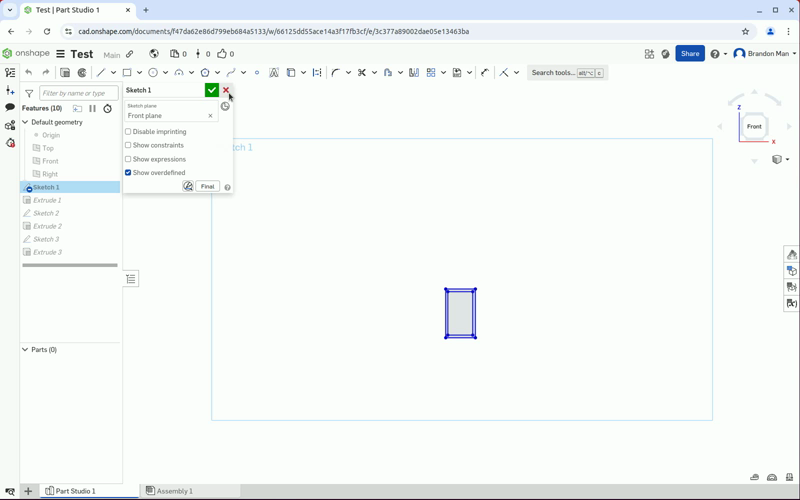
click(229, 92)
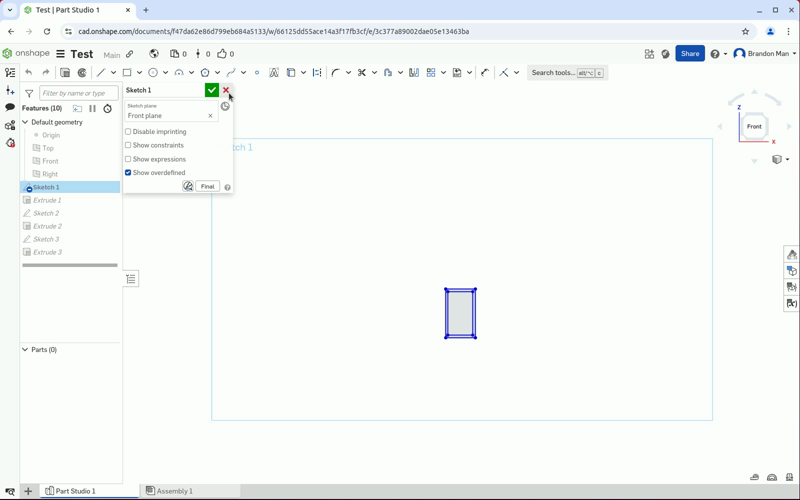
key(shift+s)
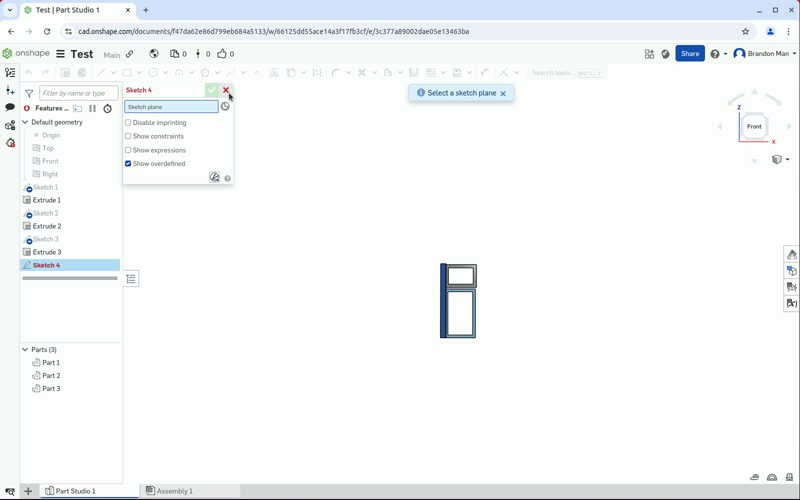
mouse_move(73, 163)
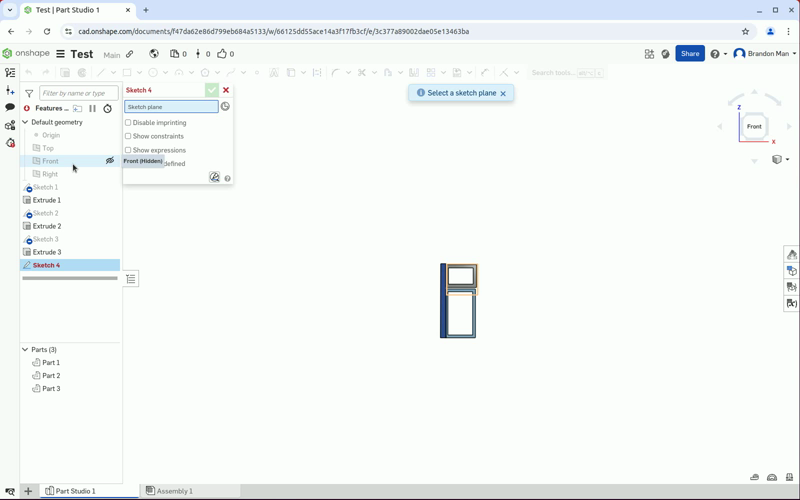
click(73, 163)
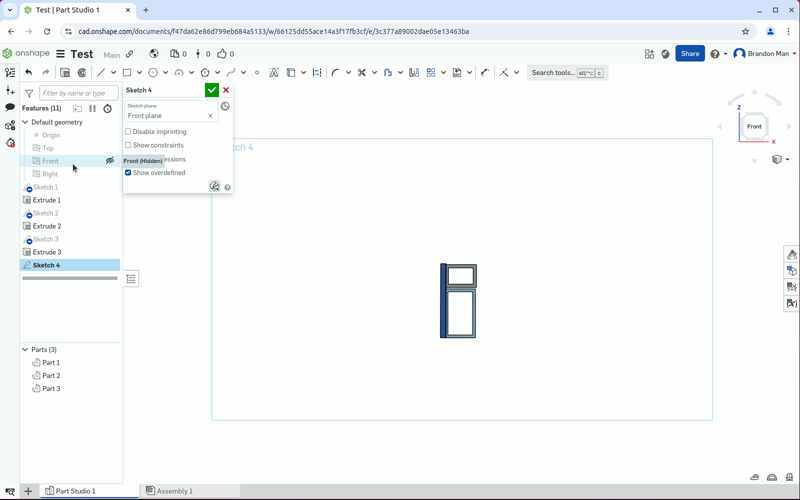
mouse_move(73, 352)
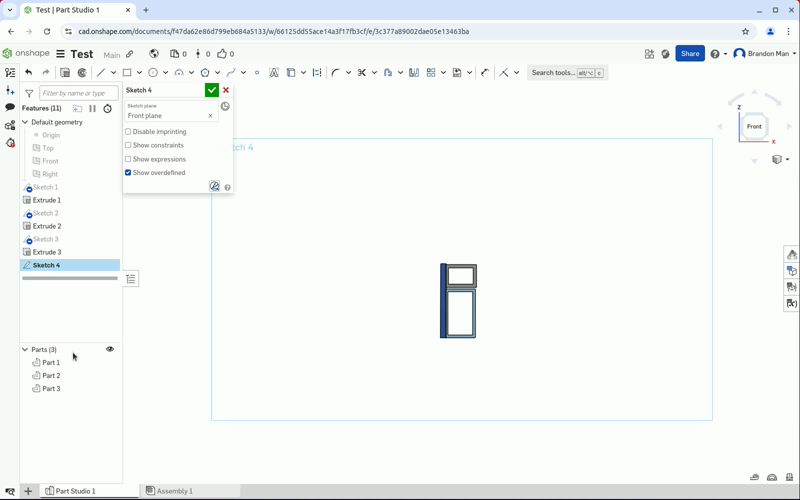
key(y)
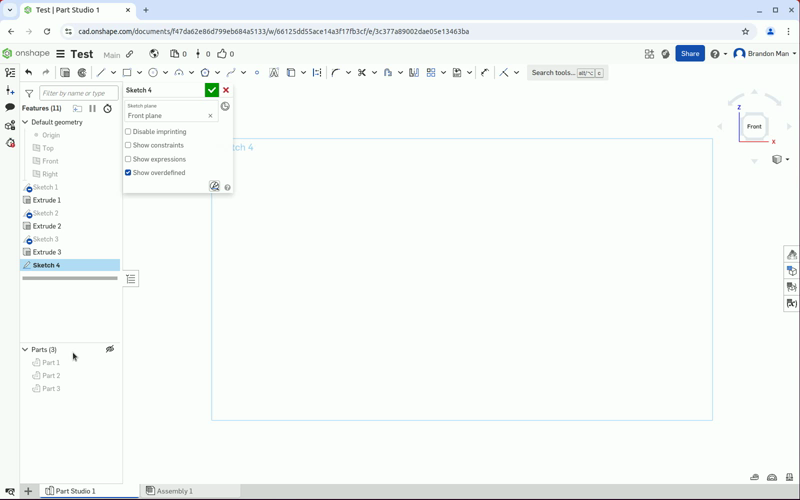
key(l)
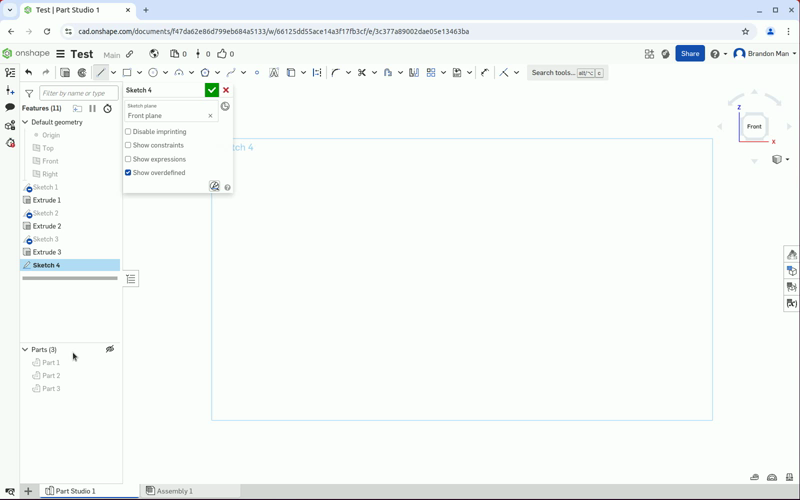
key_down(shift)
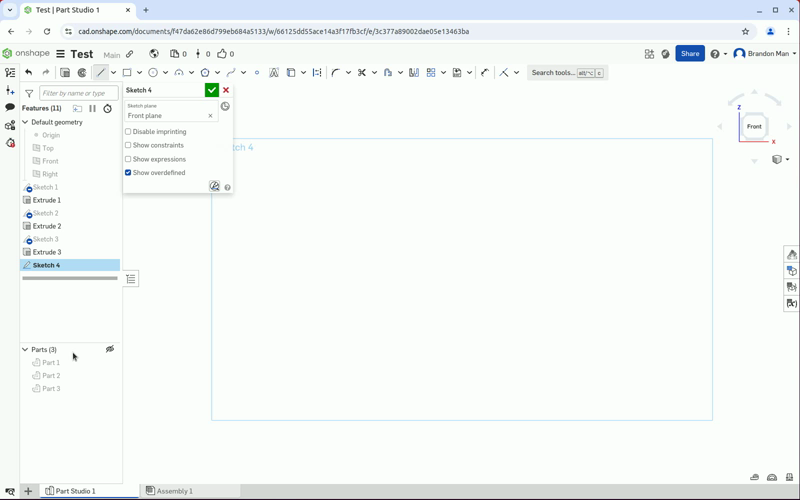
mouse_move(441, 343)
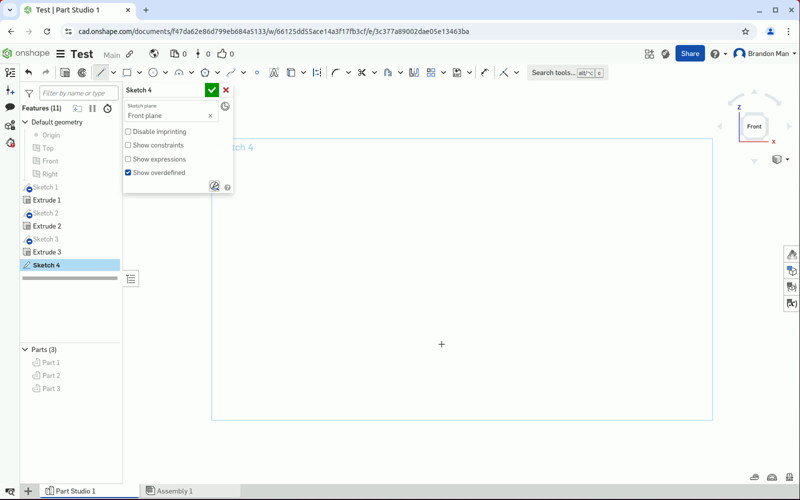
click(441, 343)
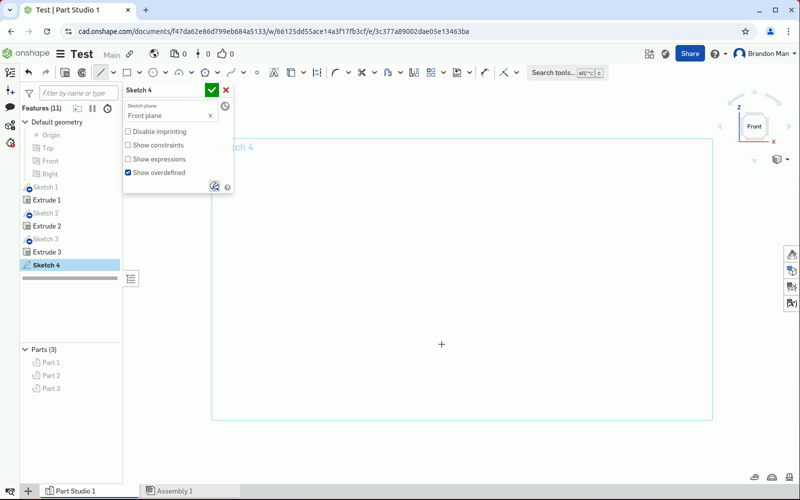
key_up(shift)
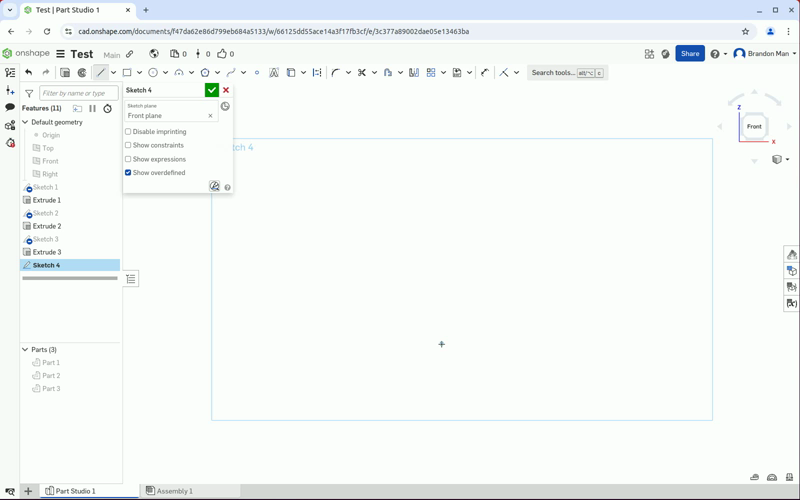
key_down(shift)
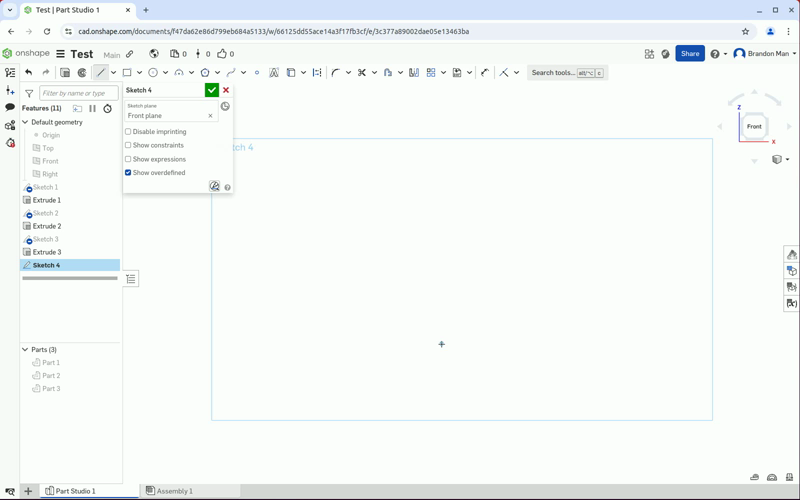
mouse_move(546, 343)
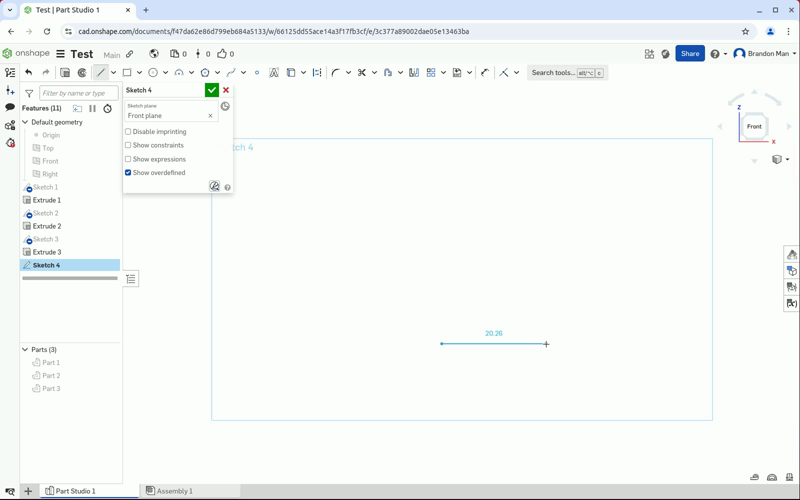
click(546, 343)
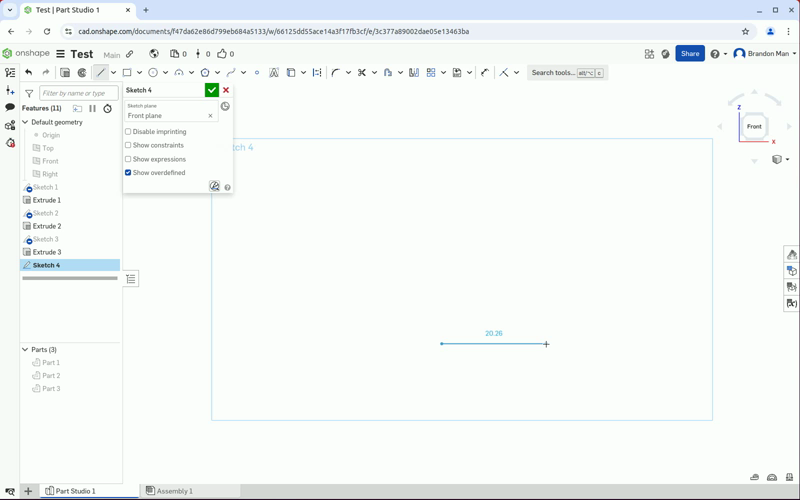
key_up(shift)
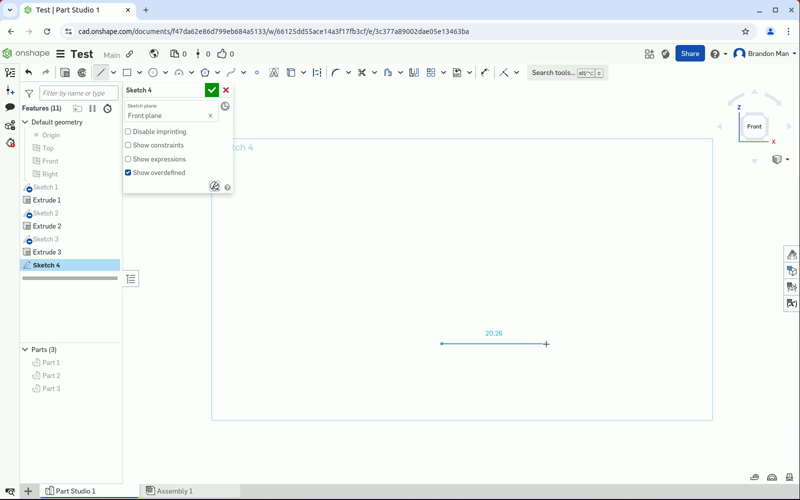
key_down(shift)
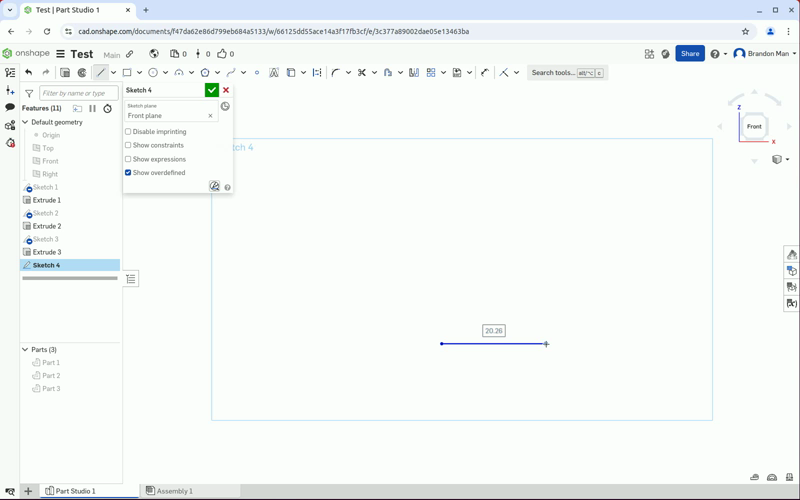
mouse_move(576, 343)
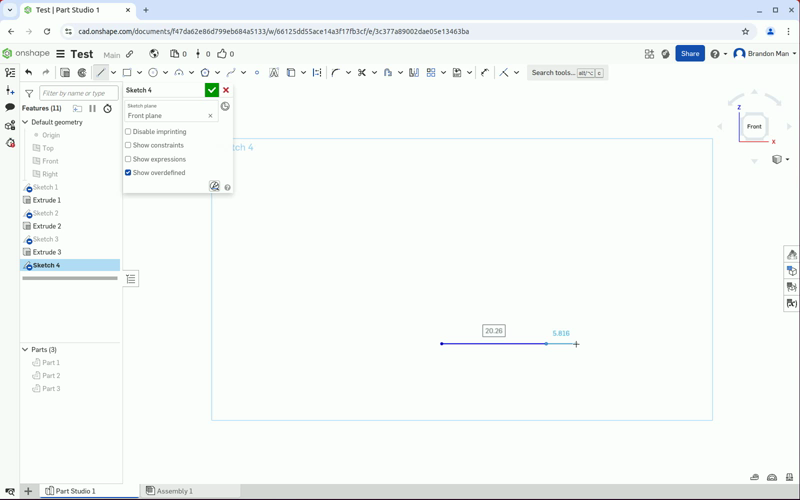
mouse_move(546, 341)
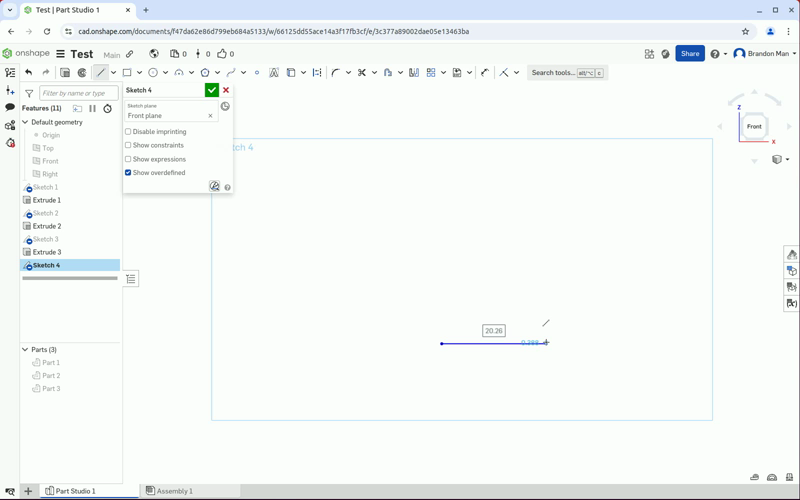
scroll(6)
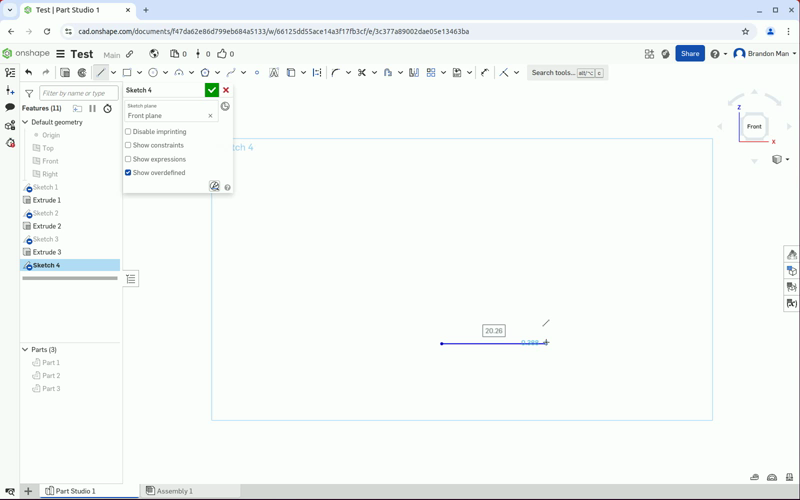
scroll(6)
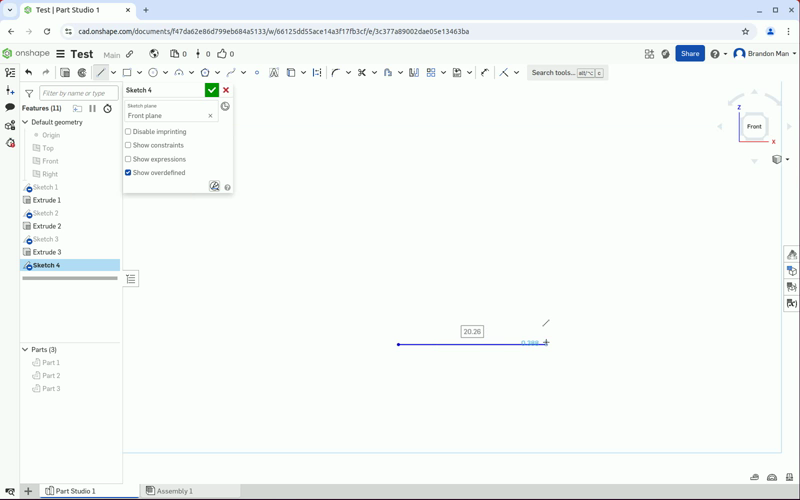
scroll(6)
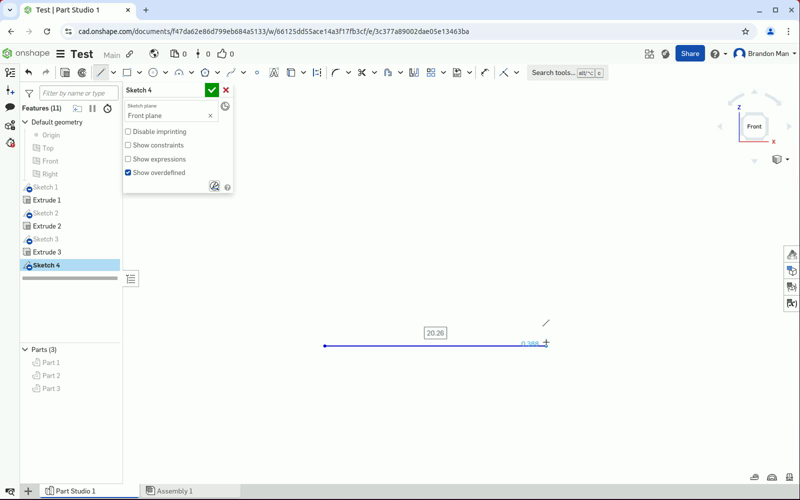
scroll(6)
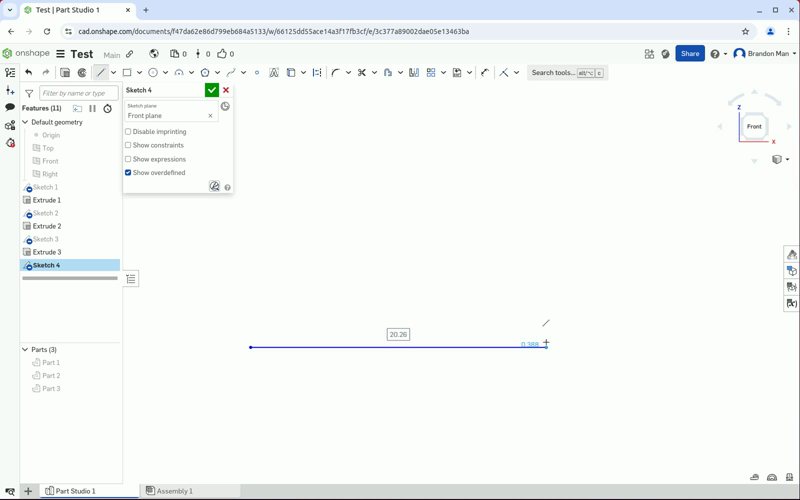
scroll(6)
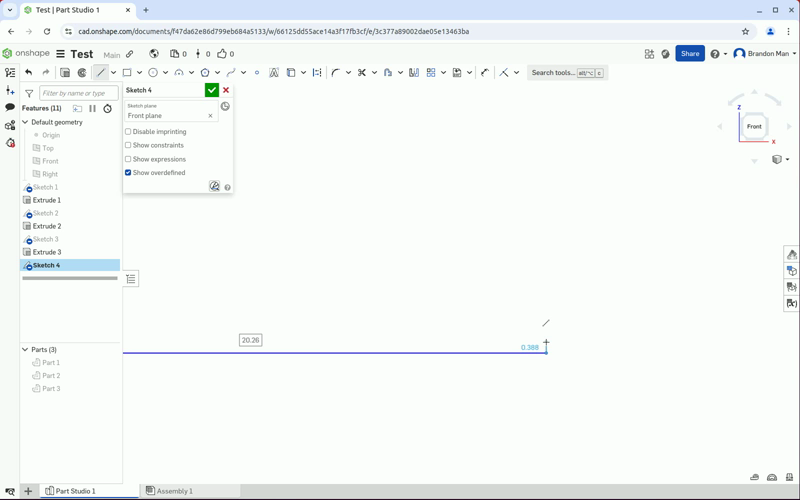
scroll(6)
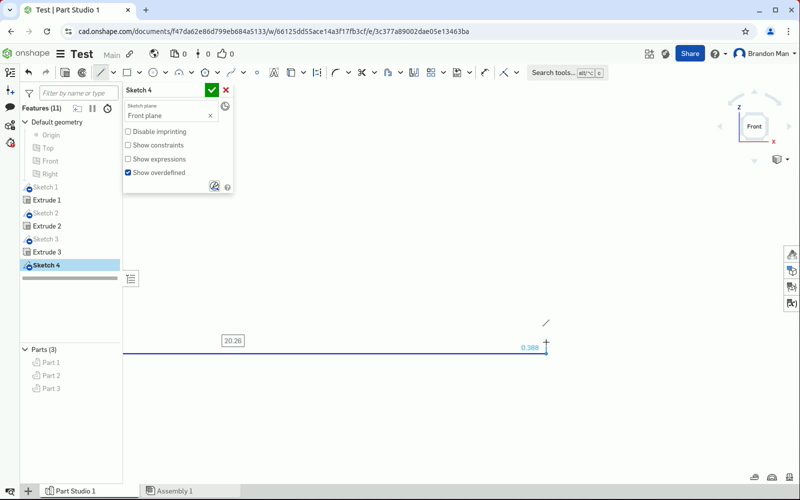
scroll(6)
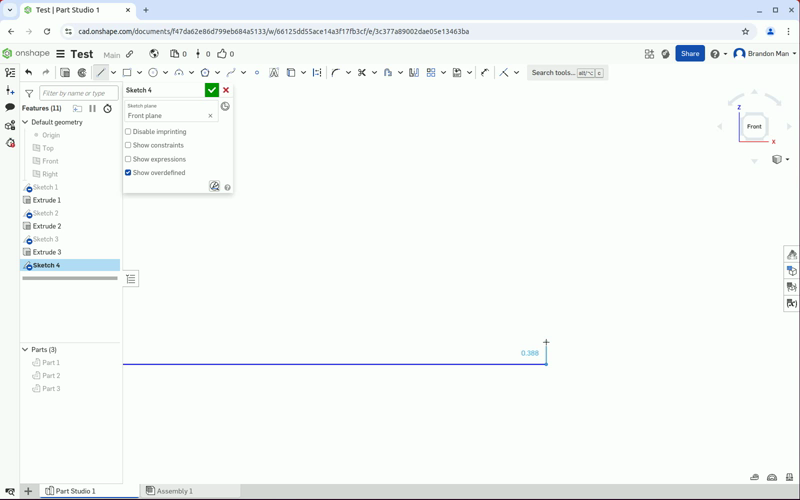
click(546, 341)
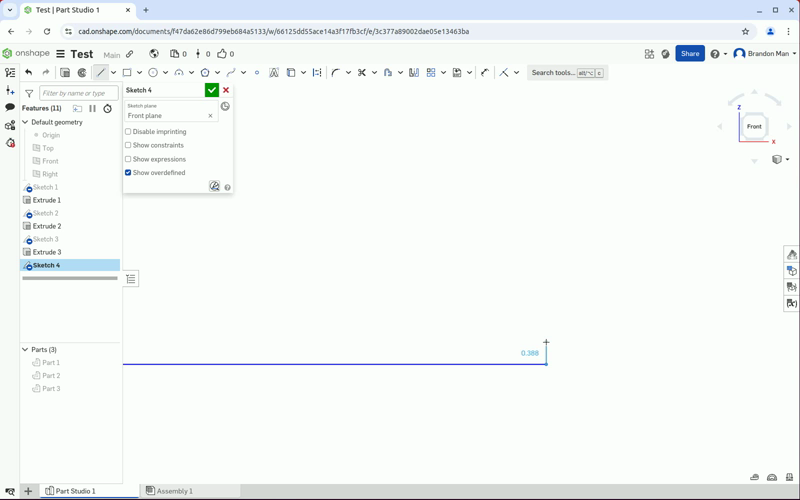
scroll(-6)
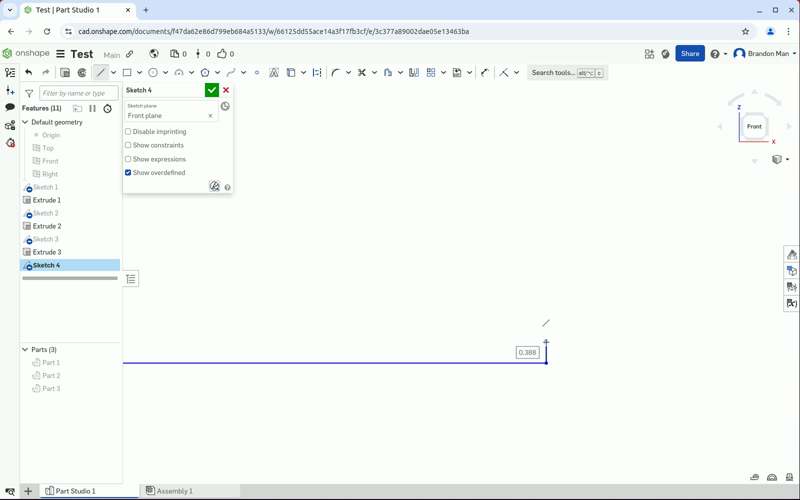
scroll(-6)
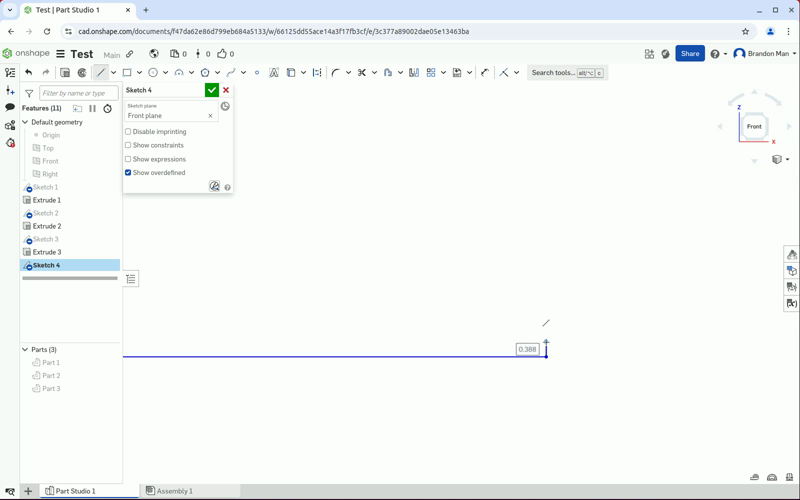
scroll(-6)
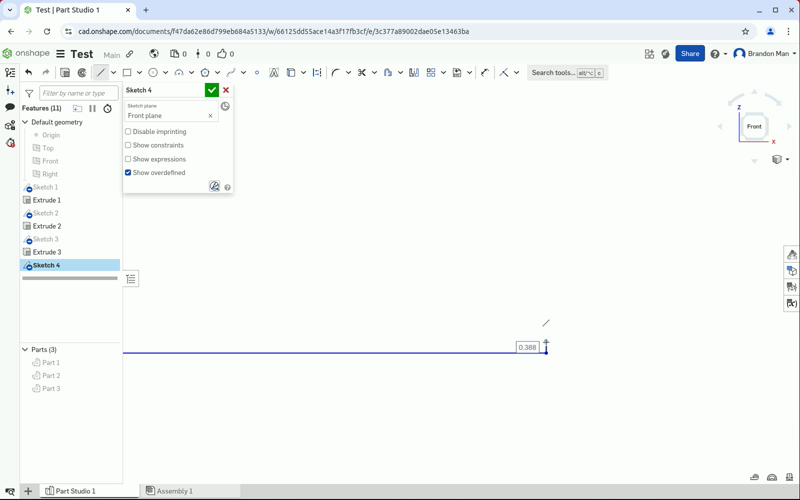
scroll(-6)
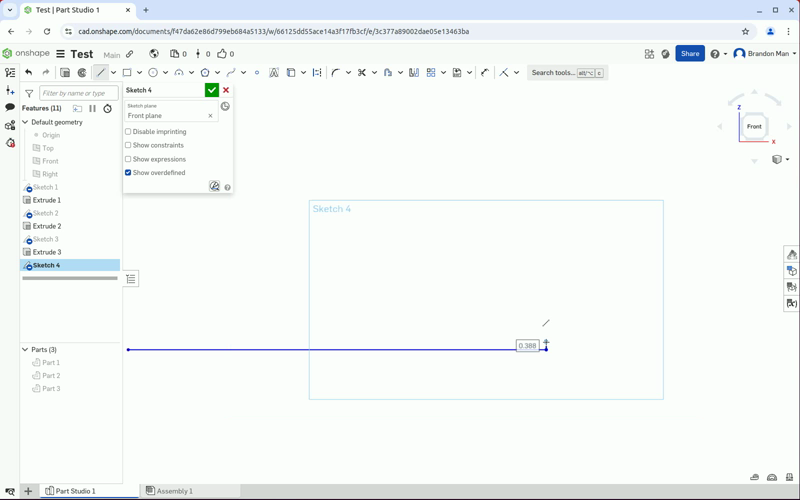
scroll(-6)
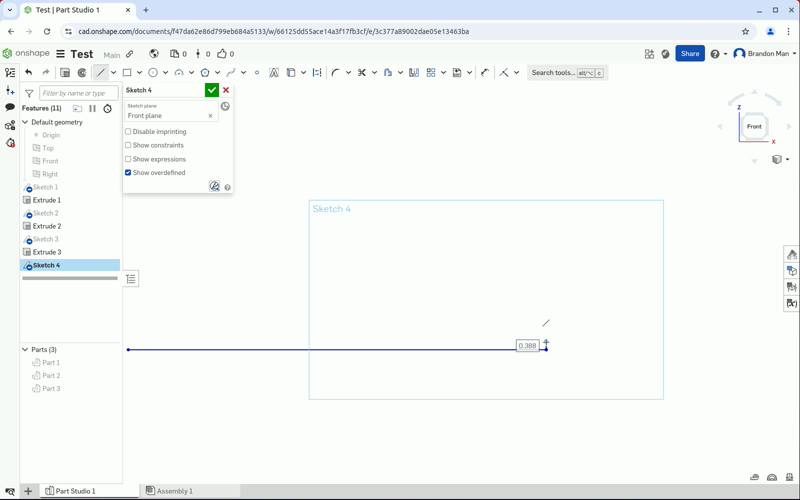
scroll(-6)
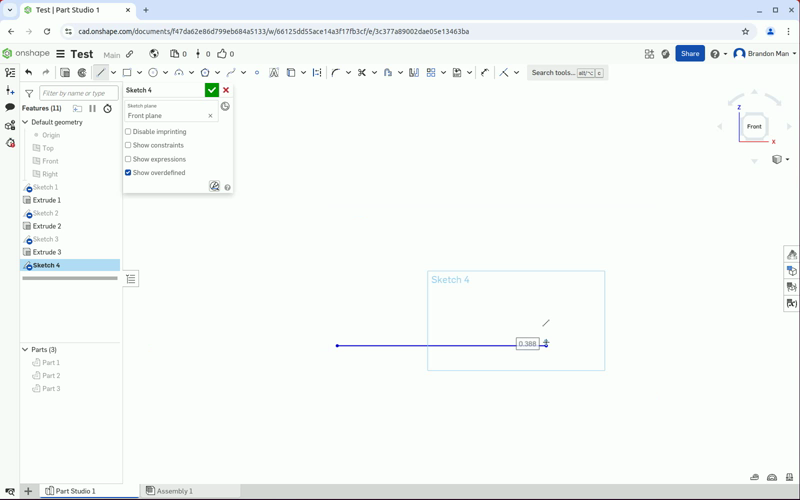
scroll(-6)
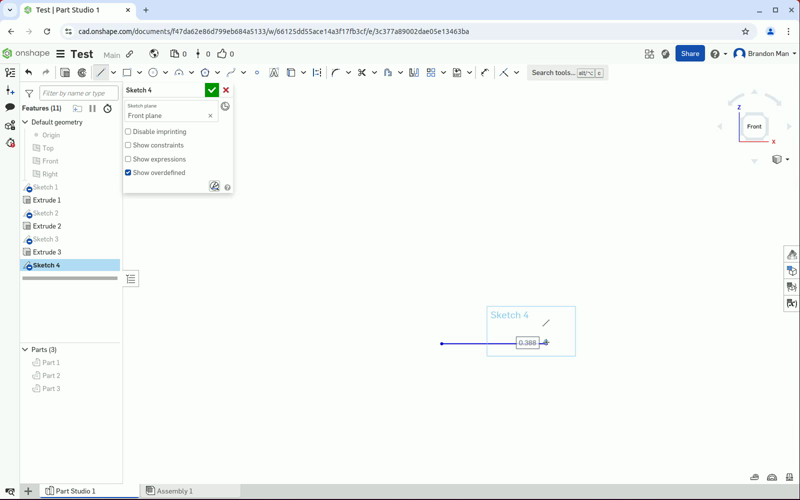
key_up(shift)
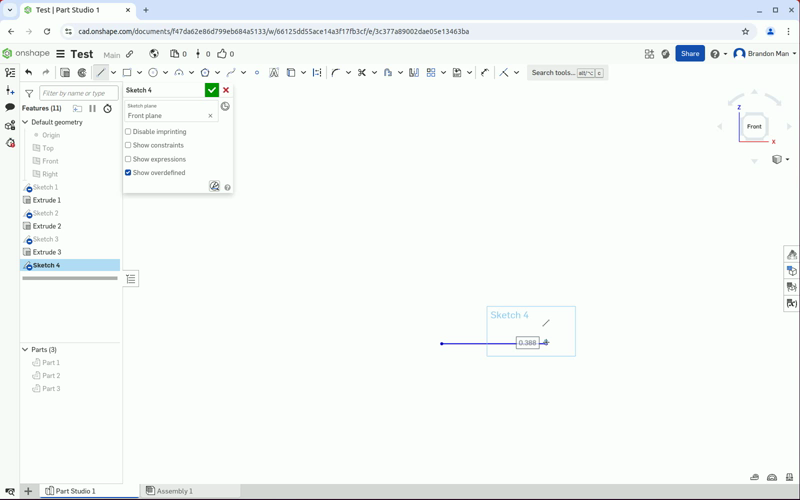
key_down(shift)
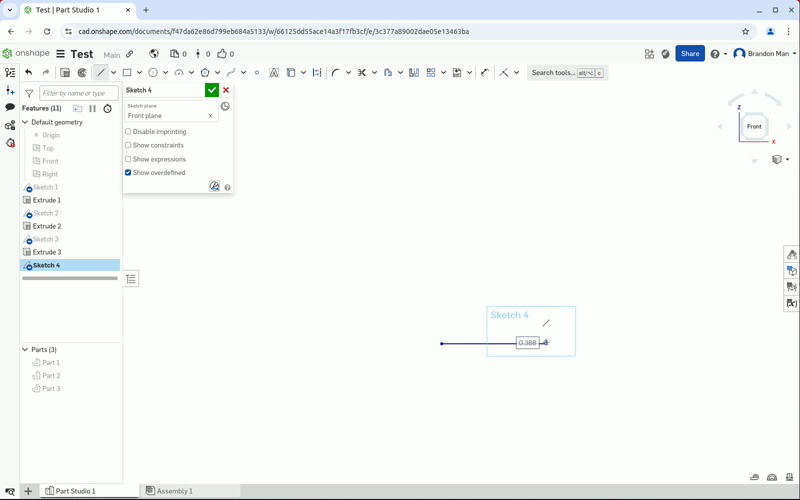
mouse_move(441, 341)
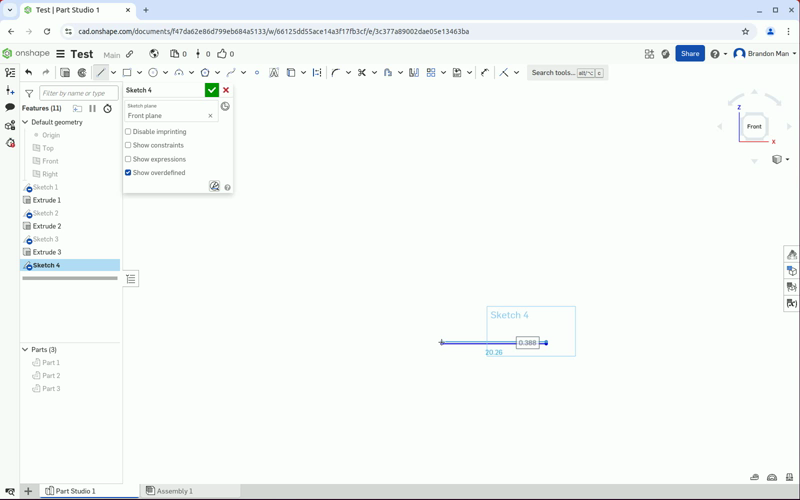
scroll(6)
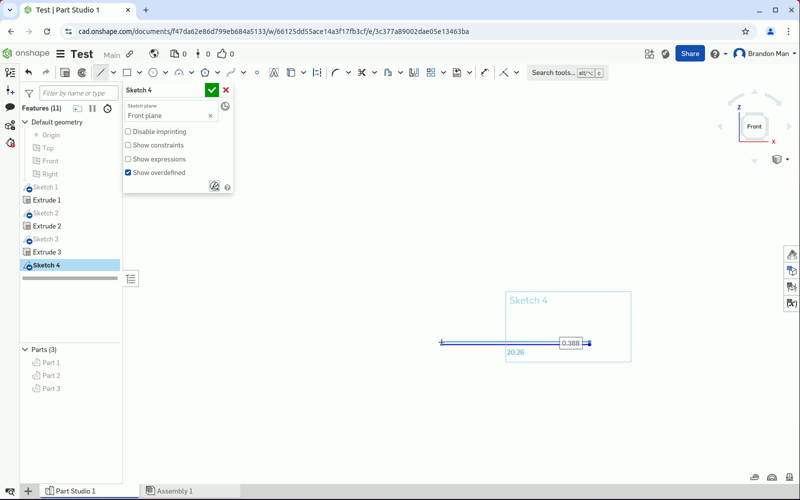
scroll(6)
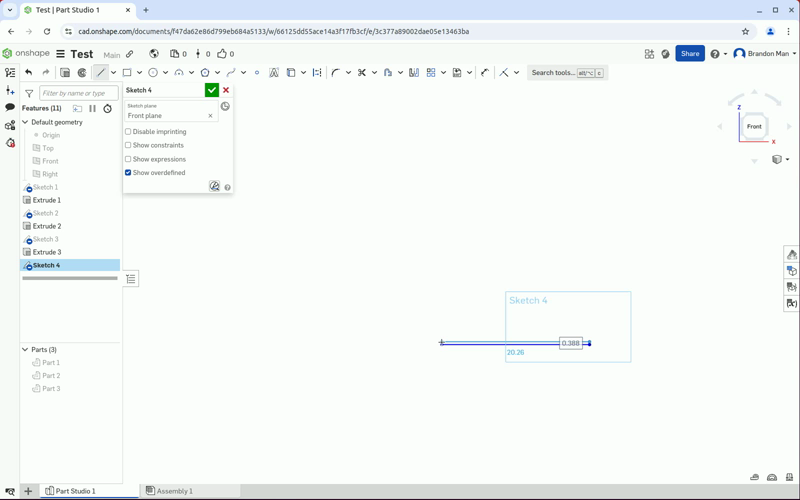
scroll(6)
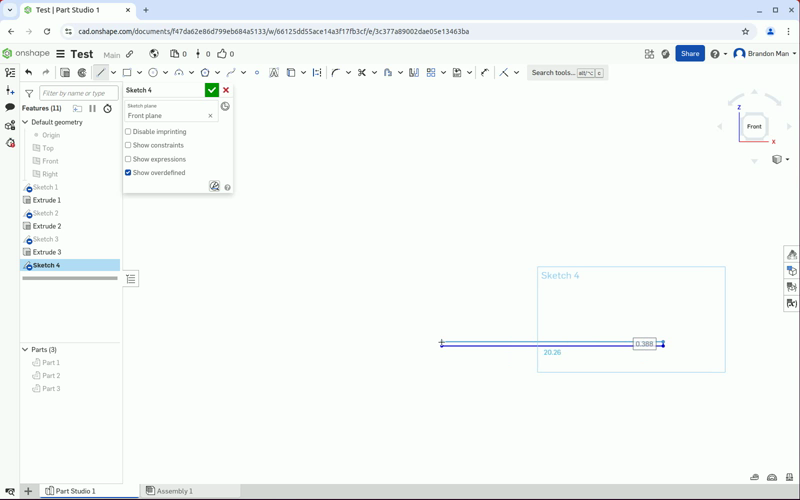
scroll(6)
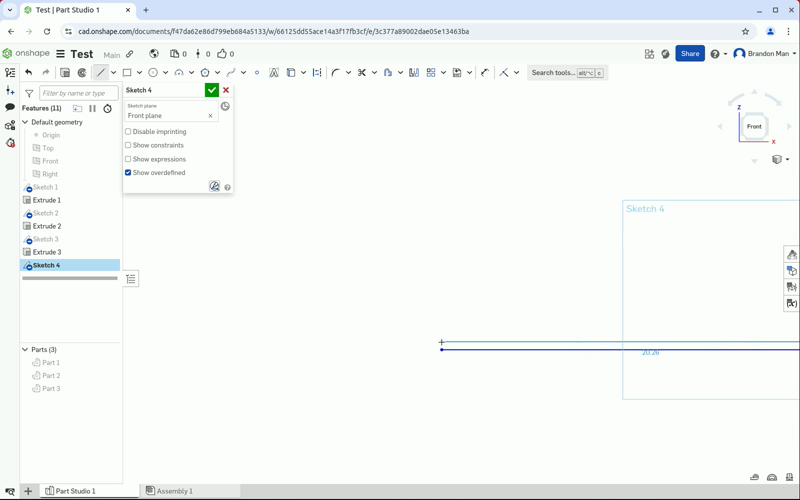
scroll(6)
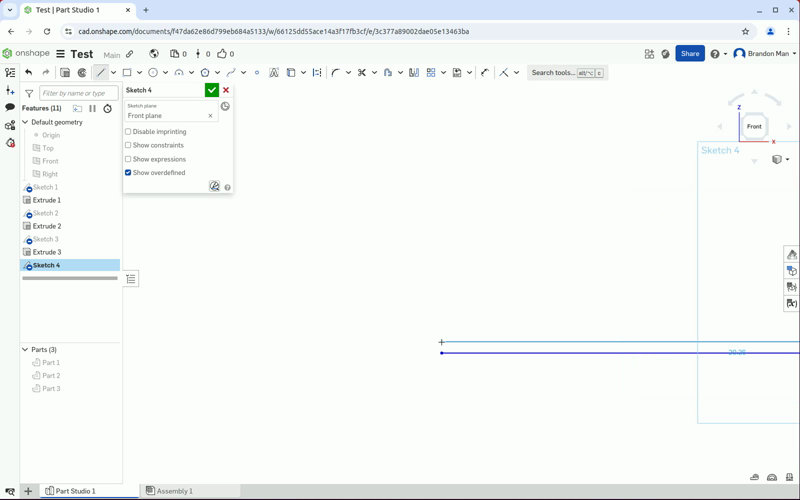
scroll(6)
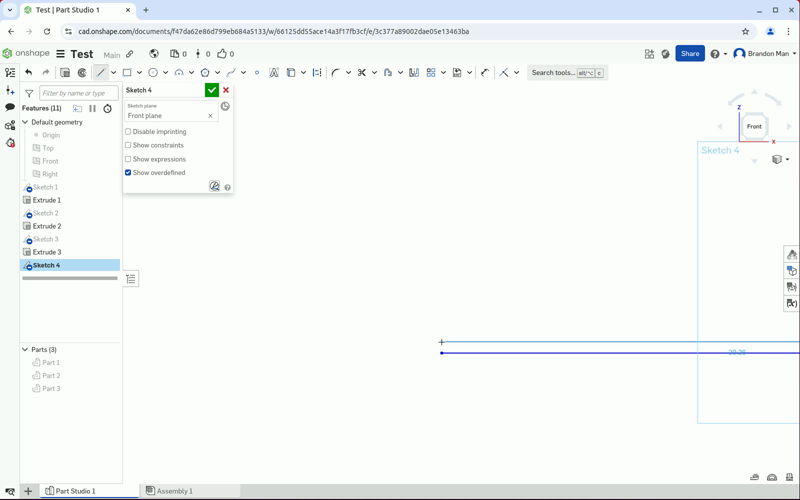
scroll(6)
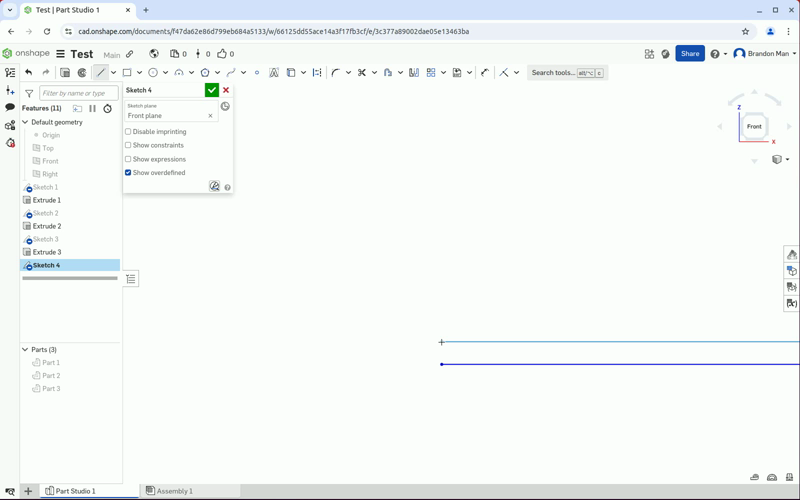
click(441, 341)
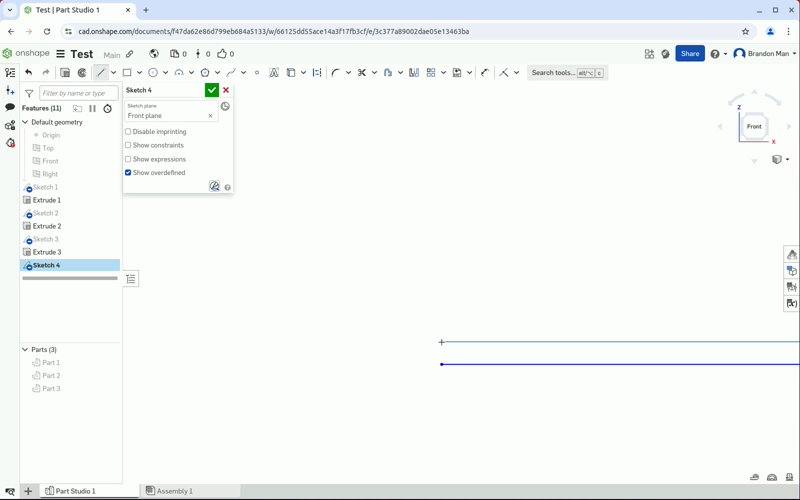
scroll(-6)
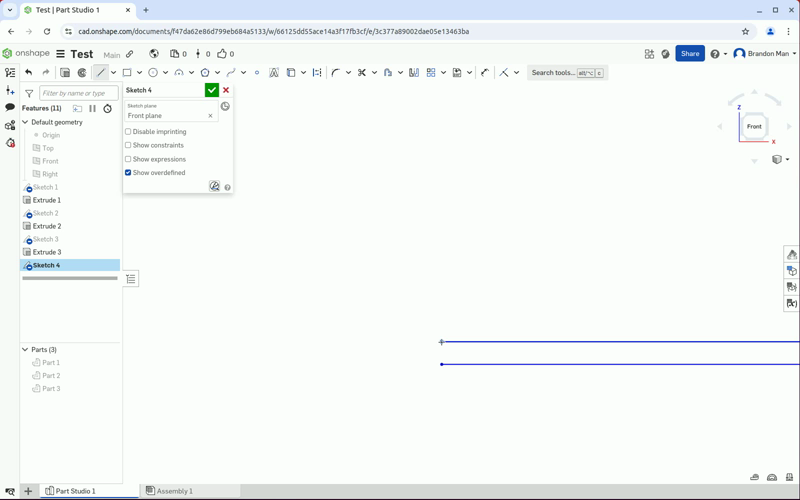
scroll(-6)
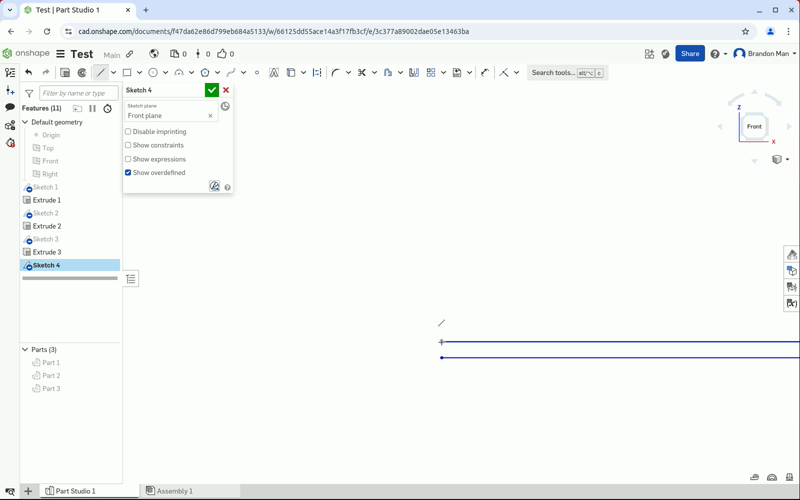
scroll(-6)
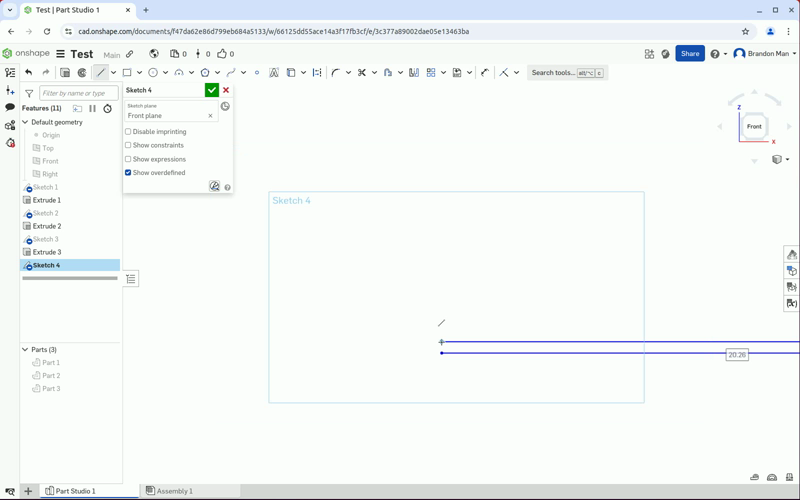
scroll(-6)
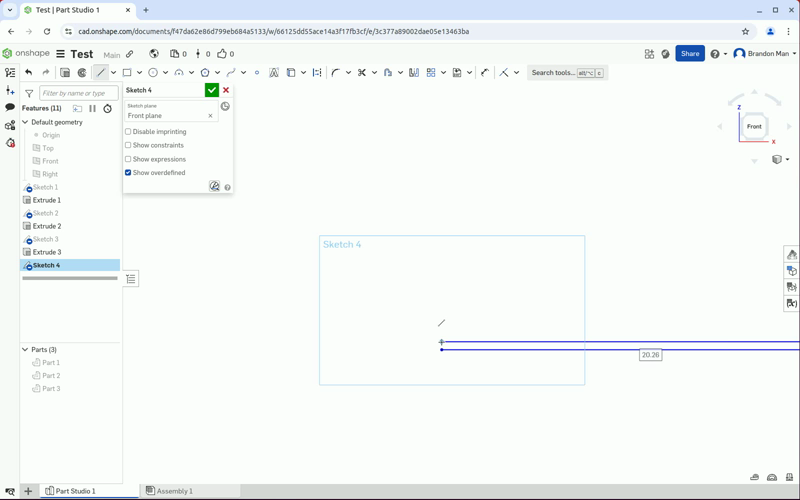
scroll(-6)
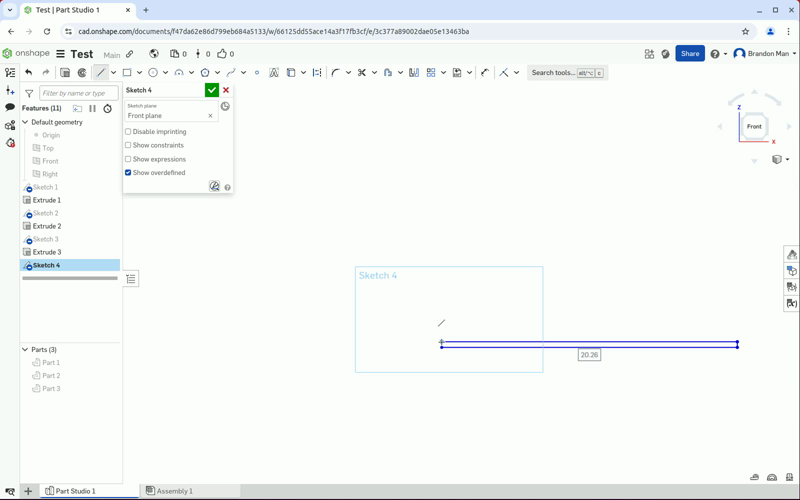
scroll(-6)
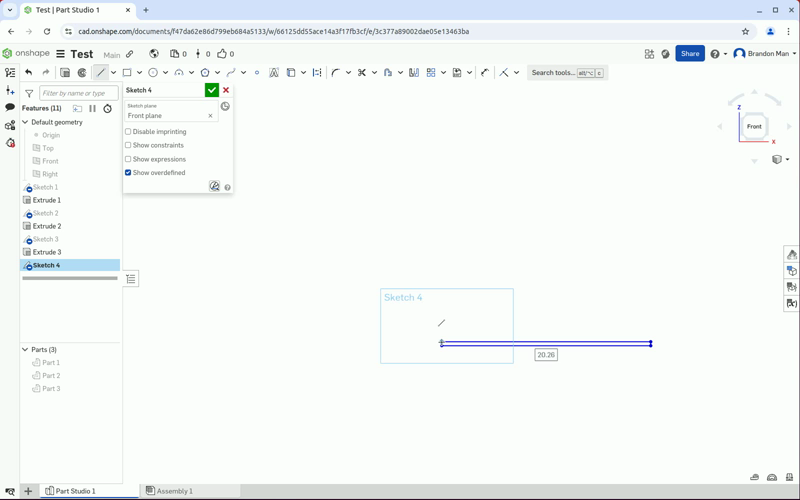
scroll(-6)
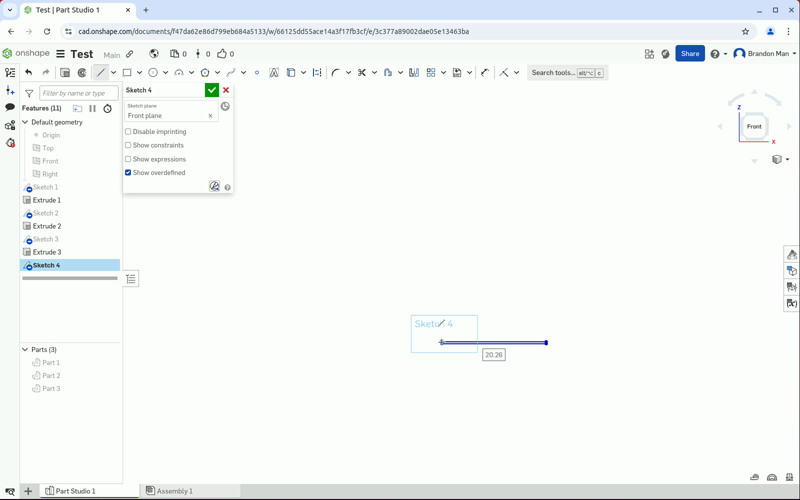
key_up(shift)
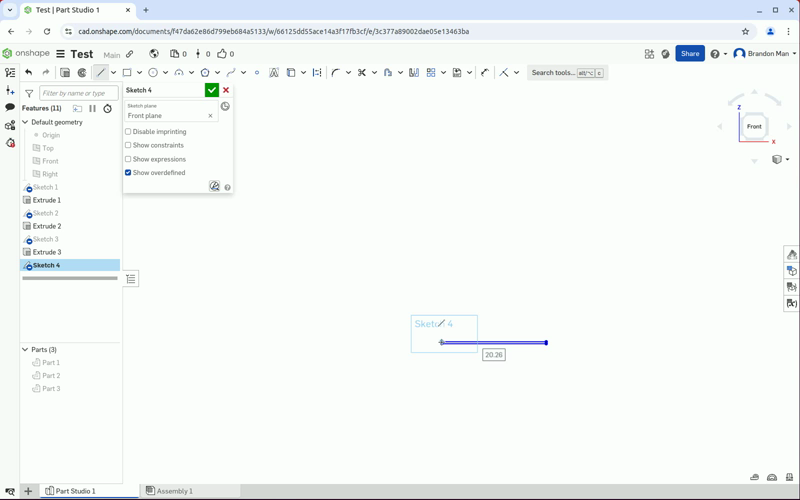
mouse_move(471, 341)
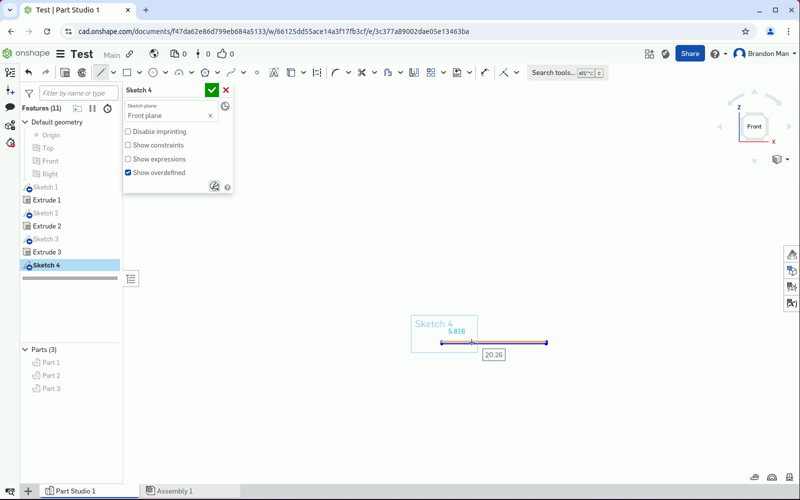
key_down(shift)
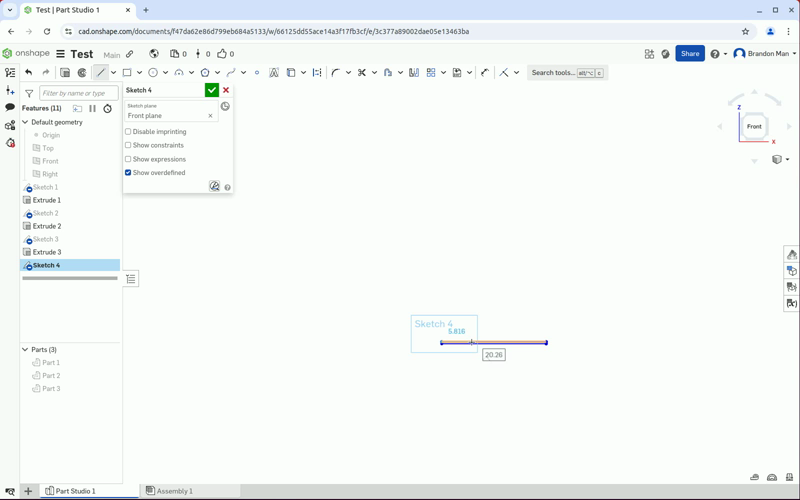
mouse_move(441, 343)
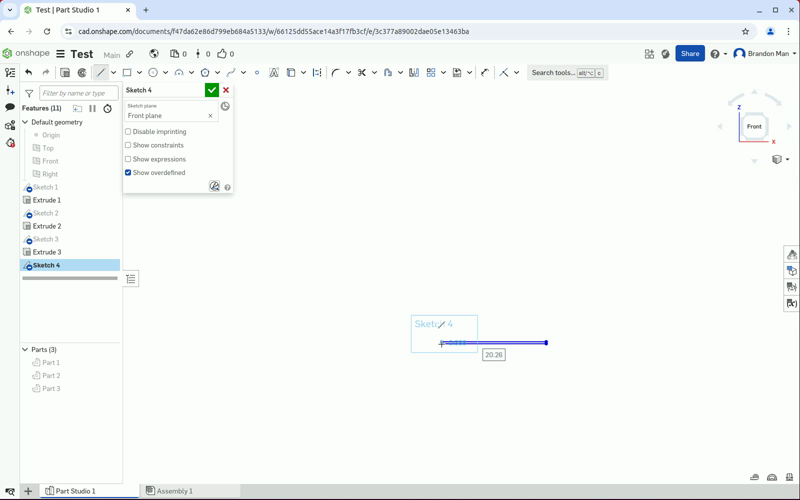
scroll(6)
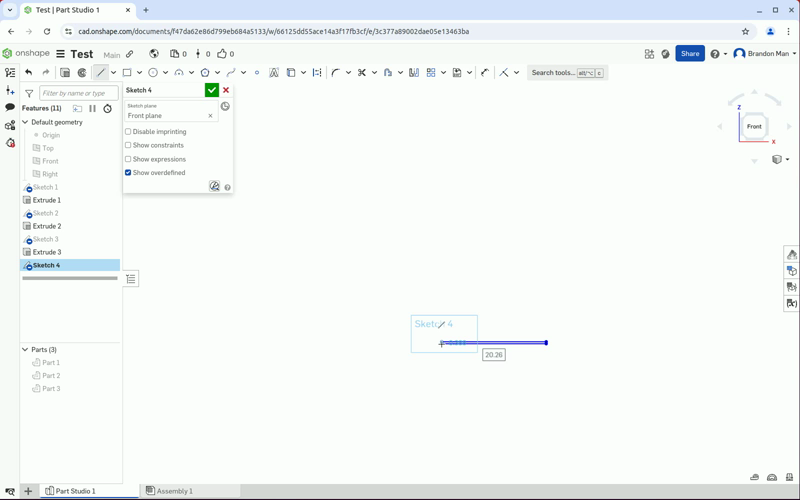
scroll(6)
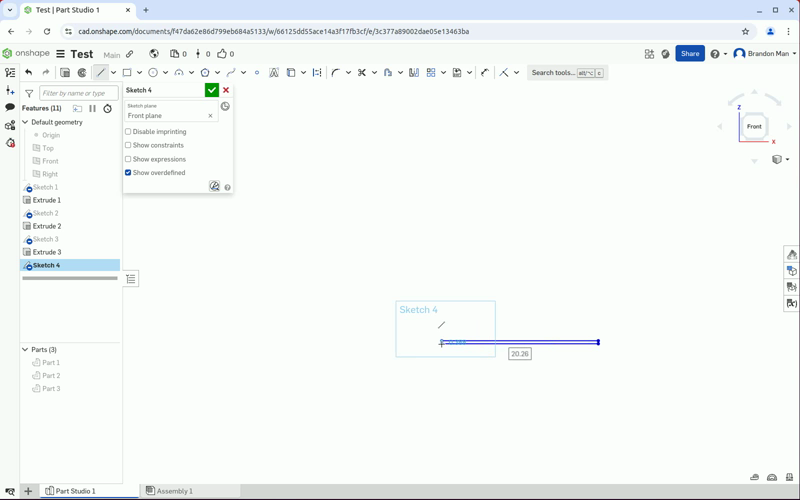
scroll(6)
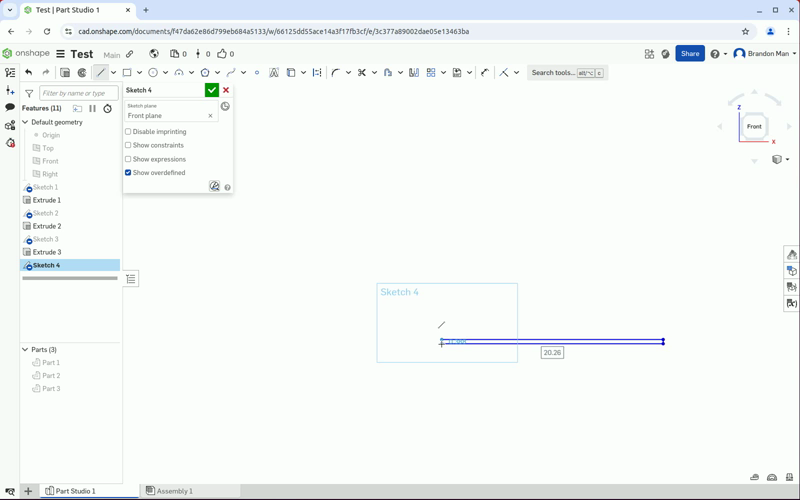
scroll(6)
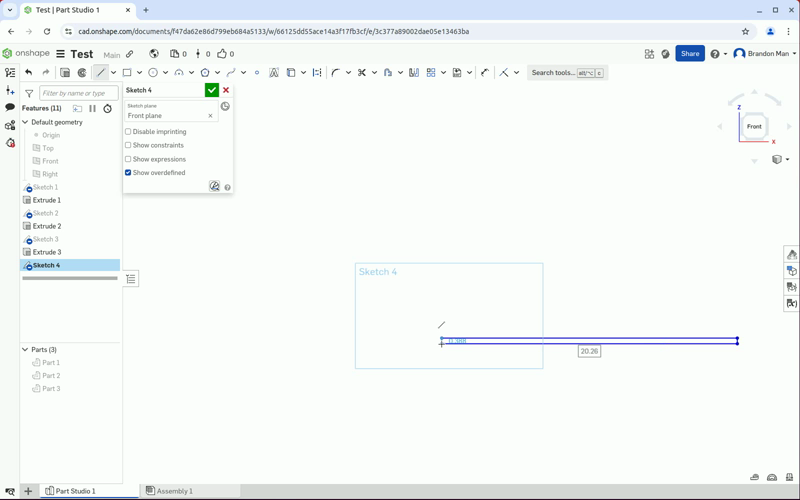
scroll(6)
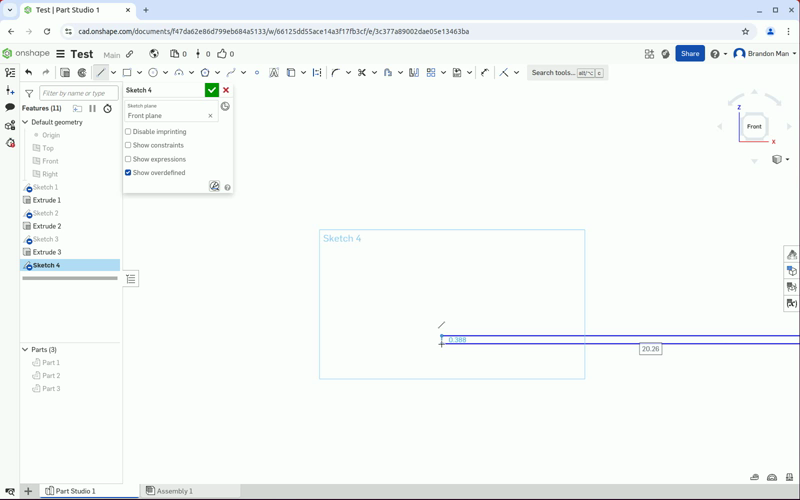
scroll(6)
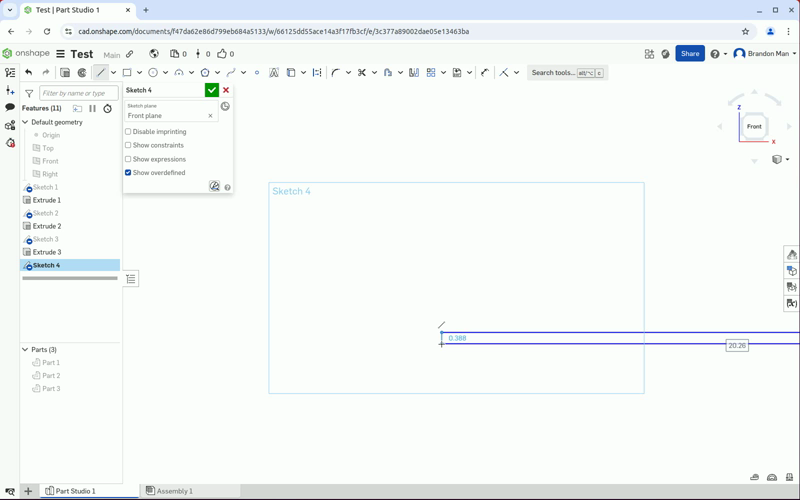
scroll(6)
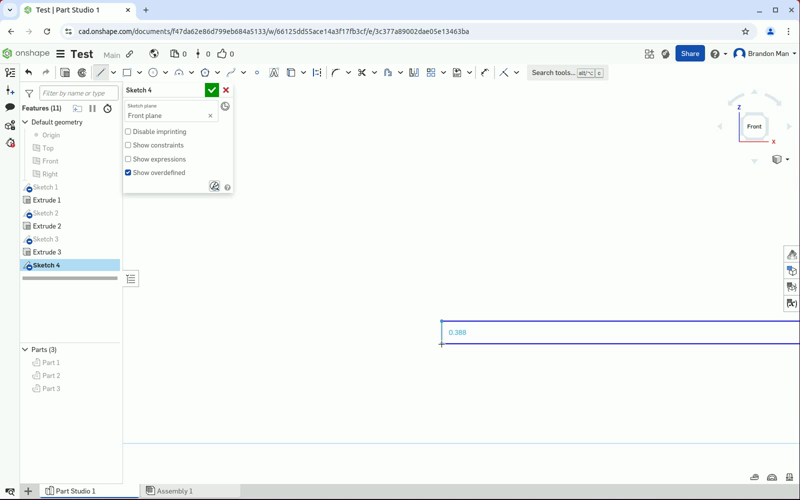
key_up(shift)
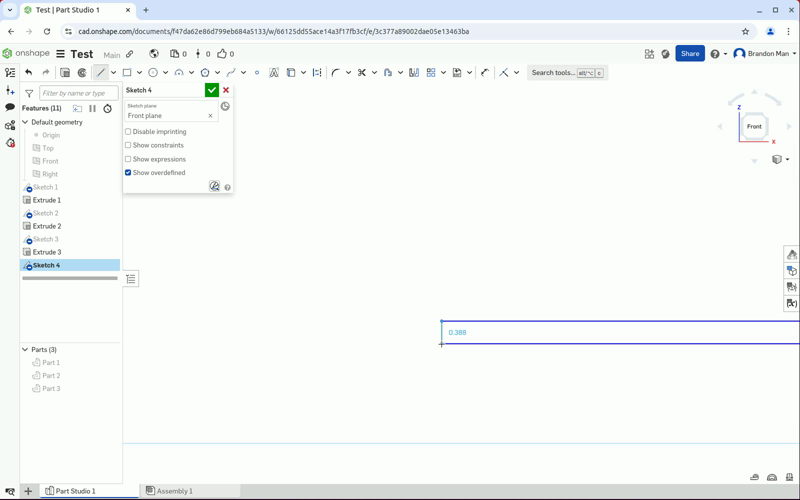
click(441, 343)
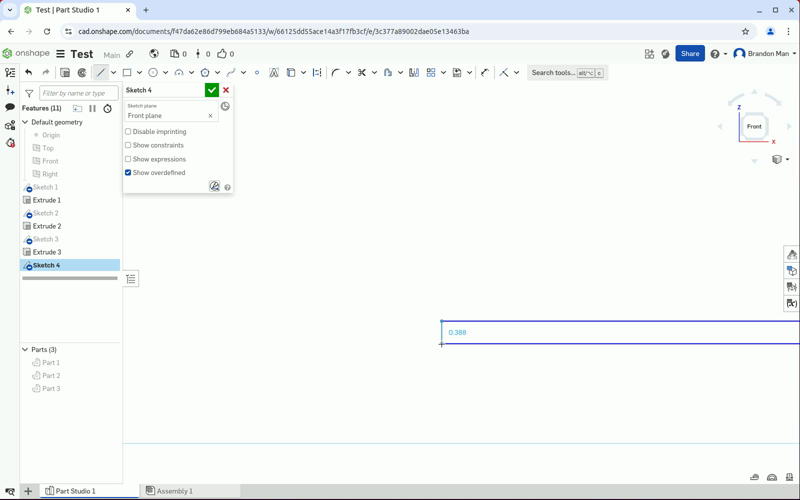
scroll(-6)
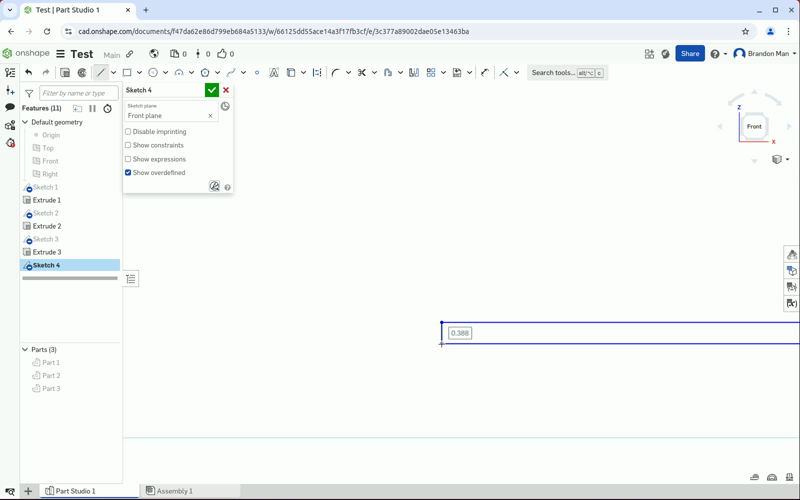
scroll(-6)
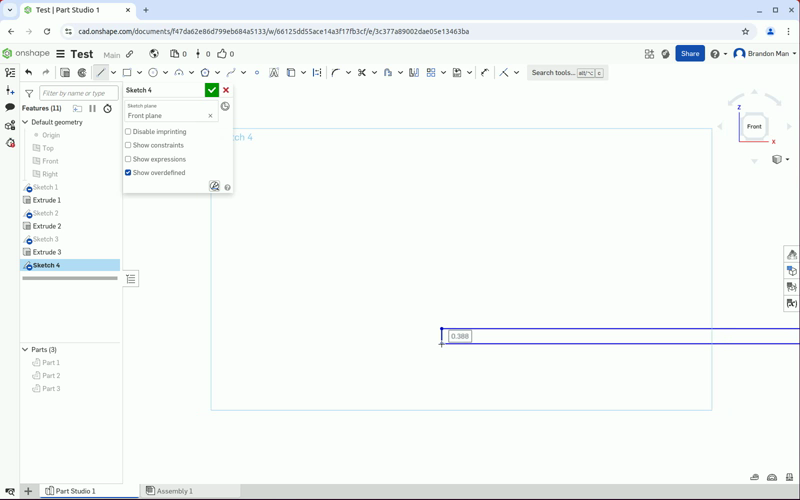
scroll(-6)
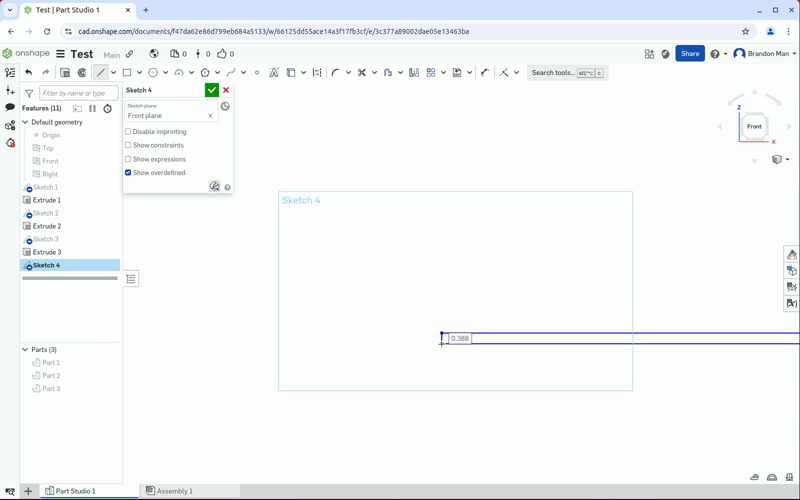
scroll(-6)
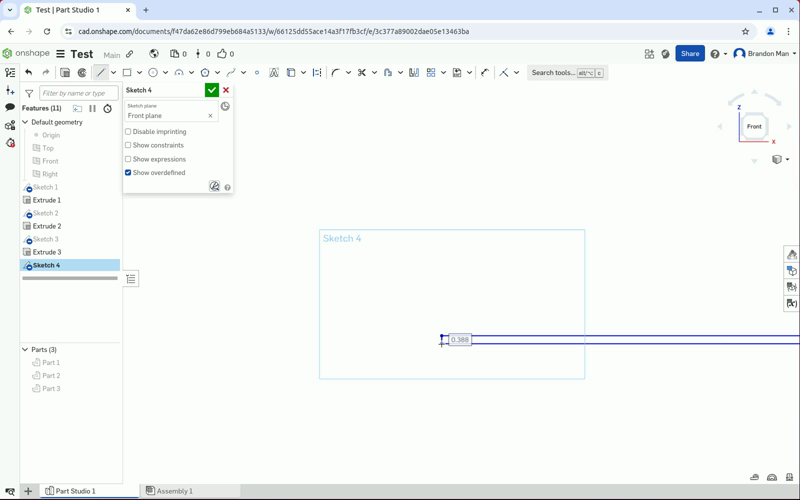
scroll(-6)
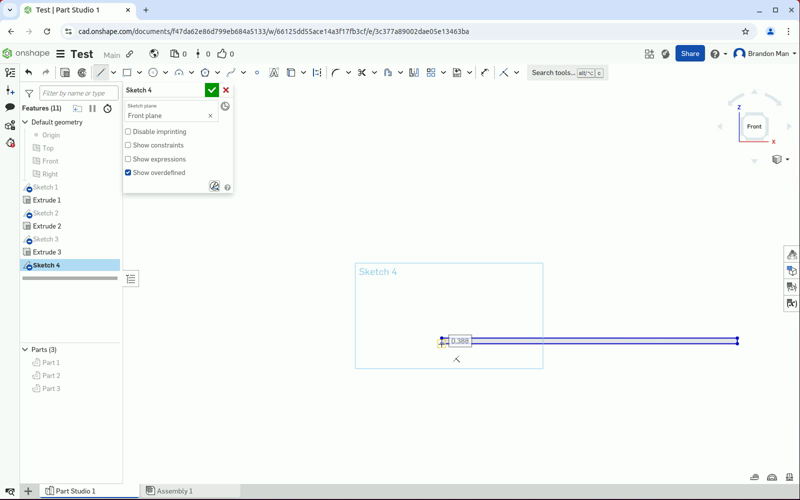
scroll(-6)
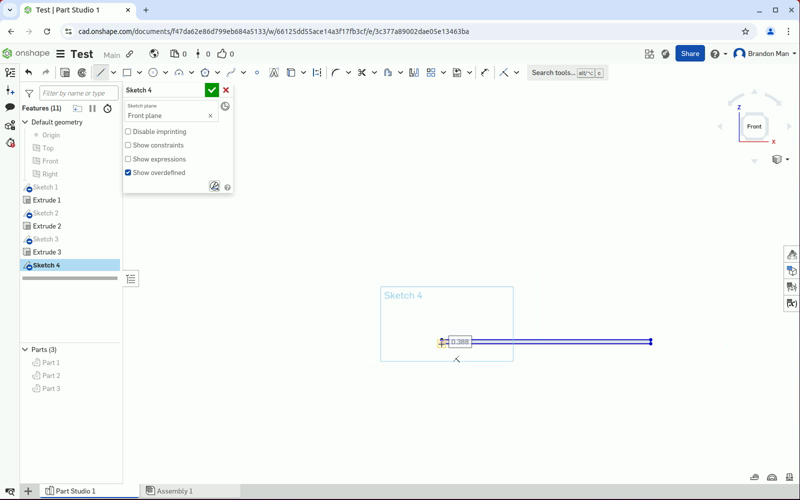
scroll(-6)
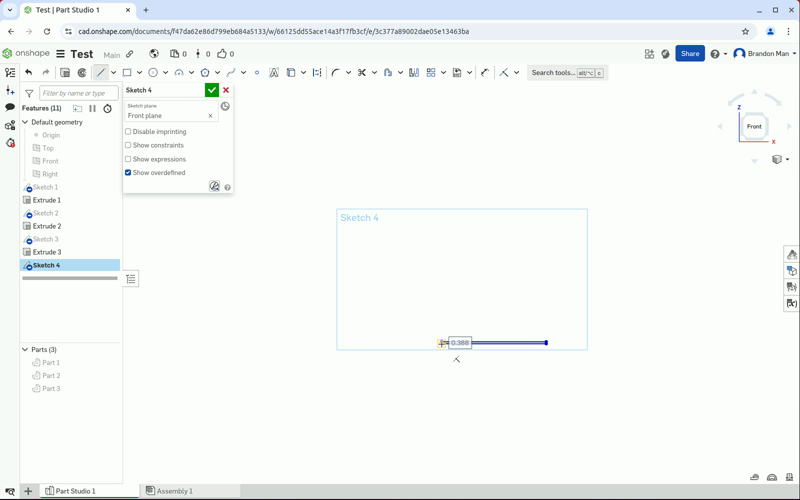
key(esc)
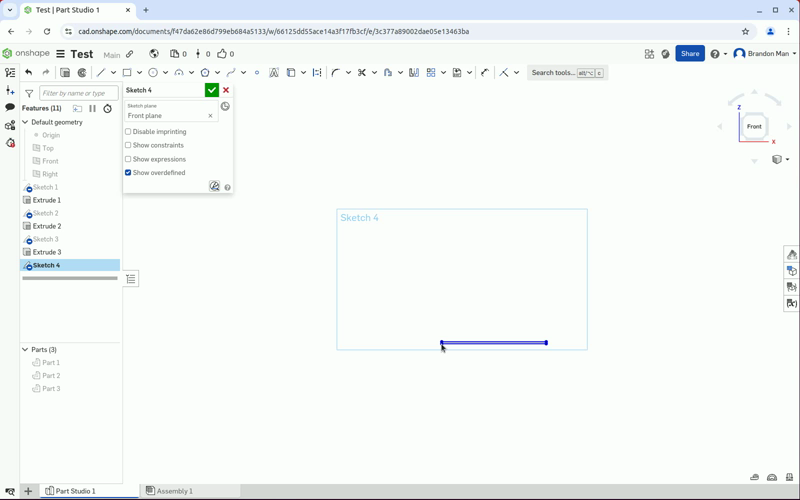
mouse_move(527, 343)
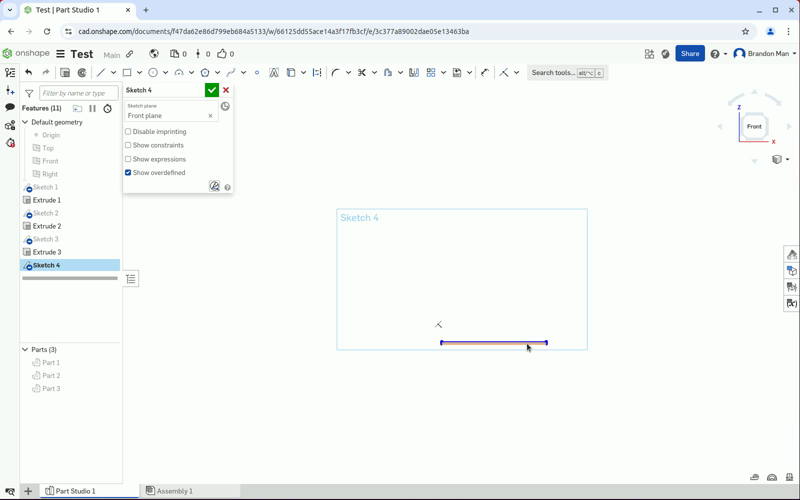
scroll(6)
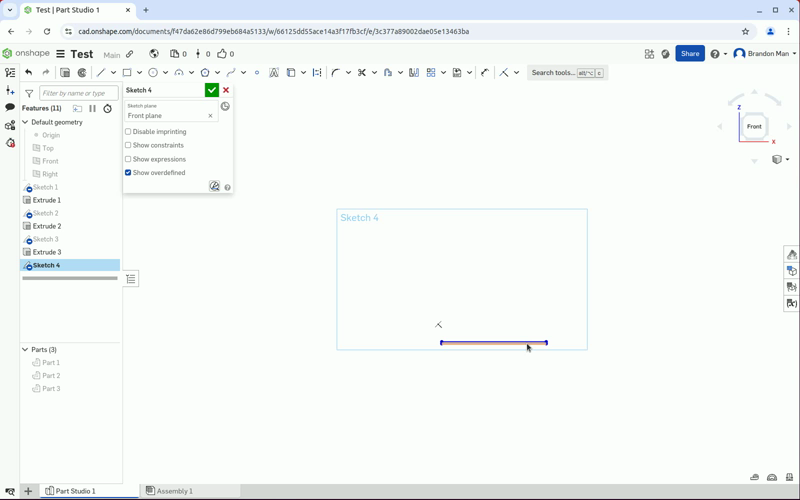
scroll(6)
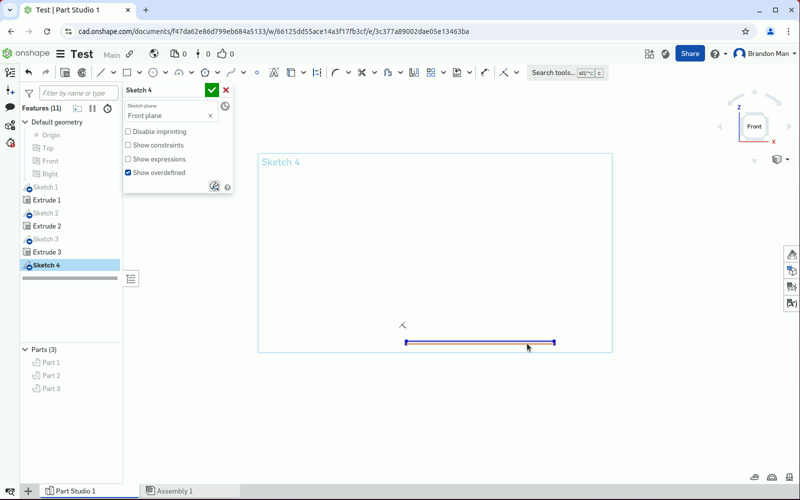
scroll(6)
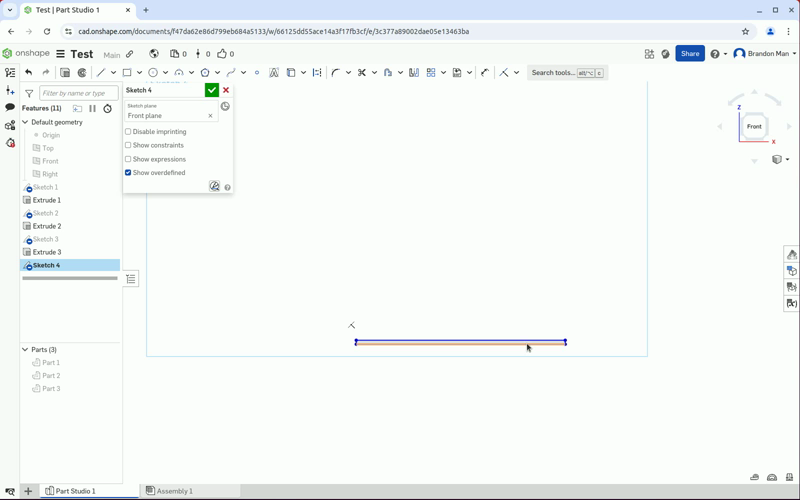
scroll(6)
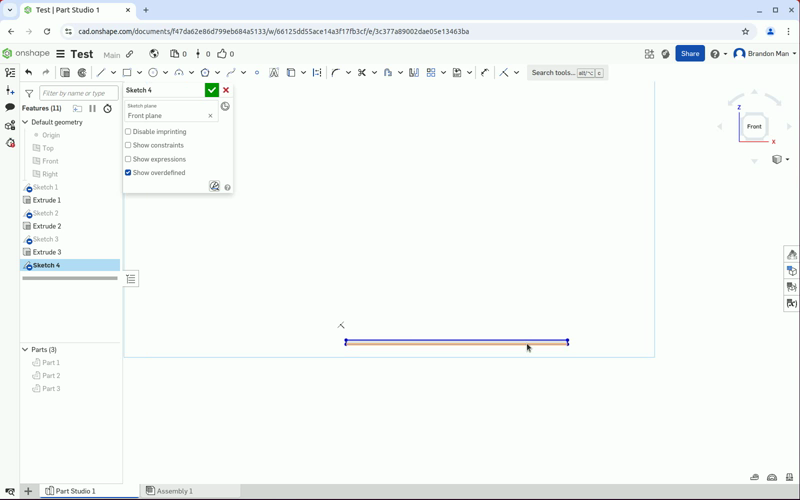
scroll(6)
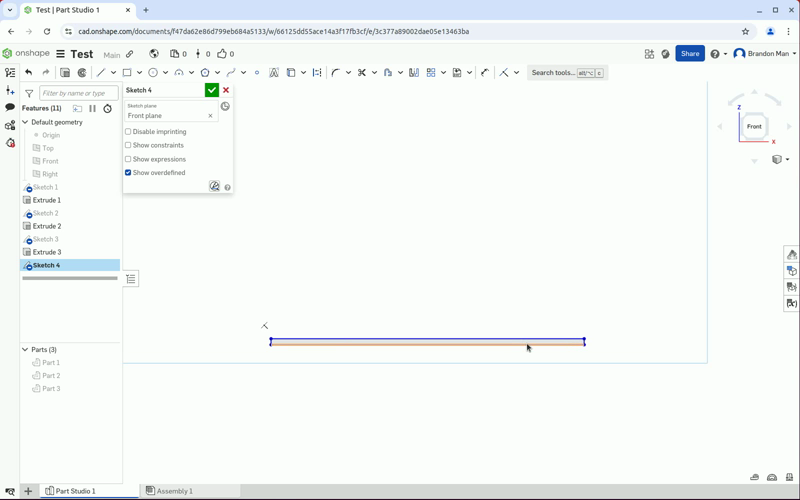
scroll(6)
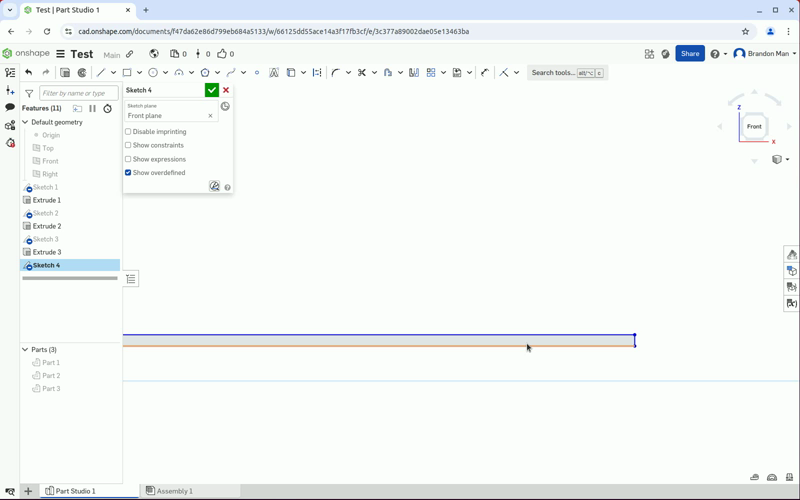
scroll(6)
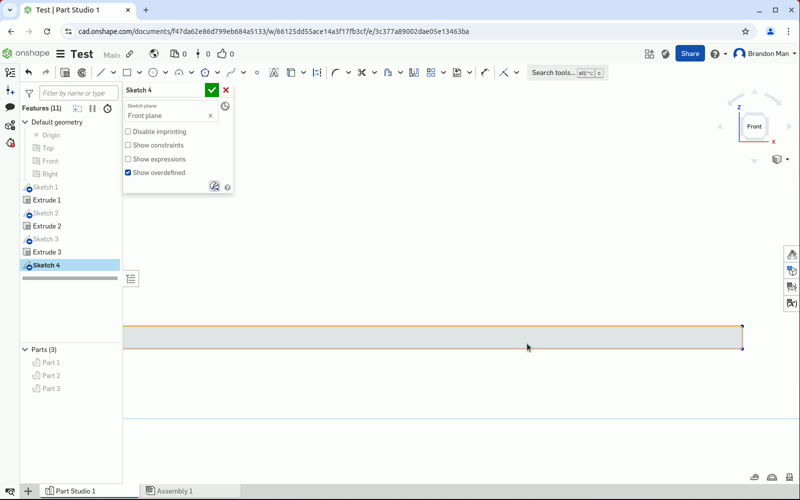
click(527, 343)
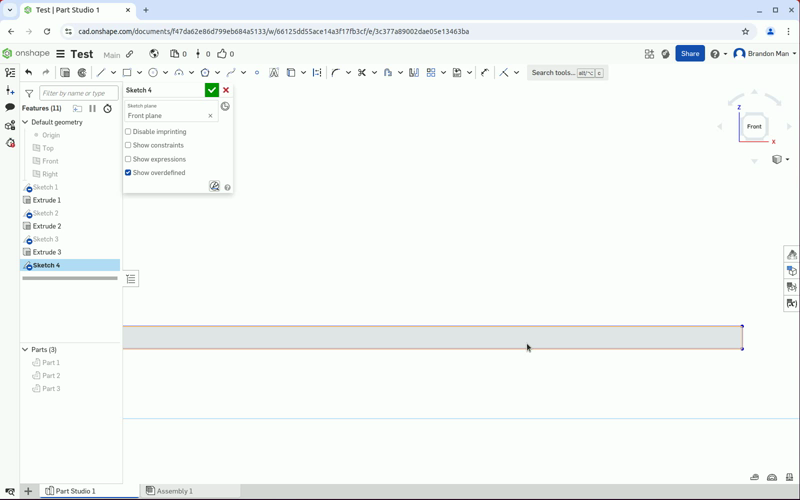
scroll(-6)
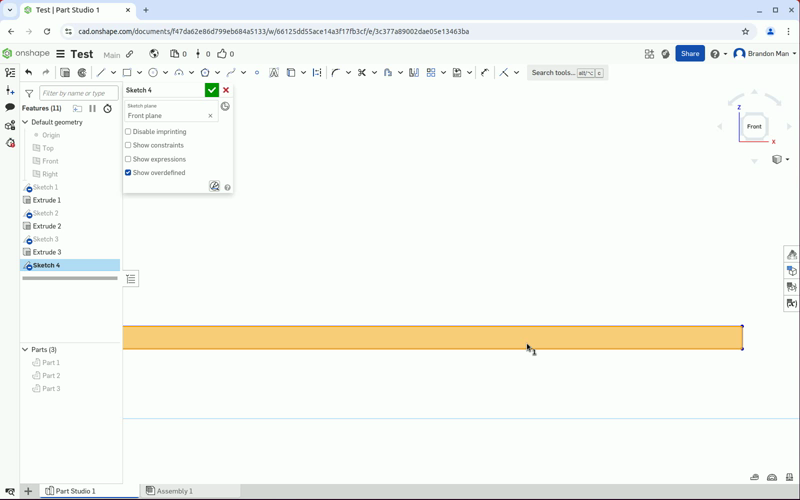
scroll(-6)
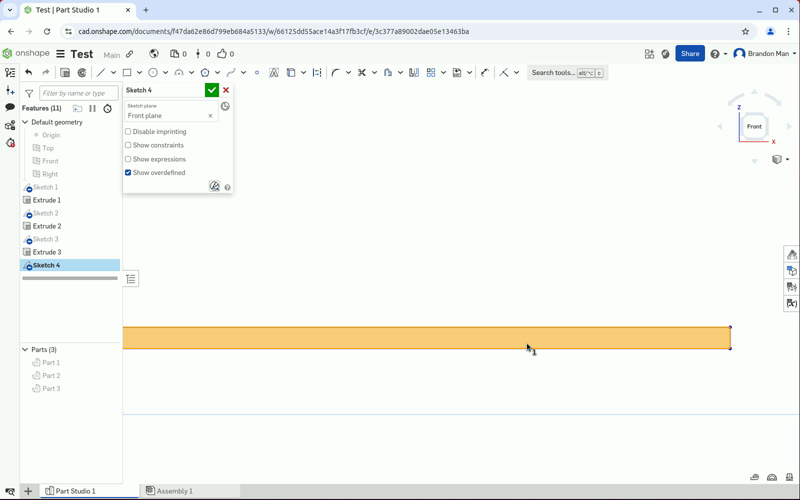
scroll(-6)
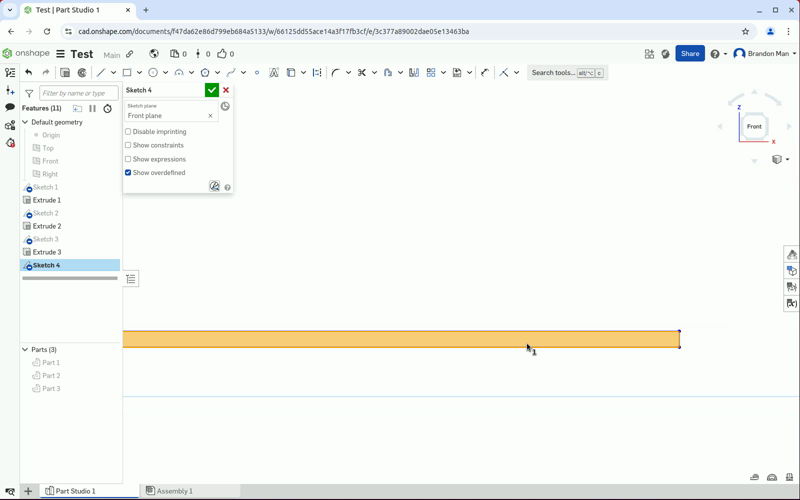
scroll(-6)
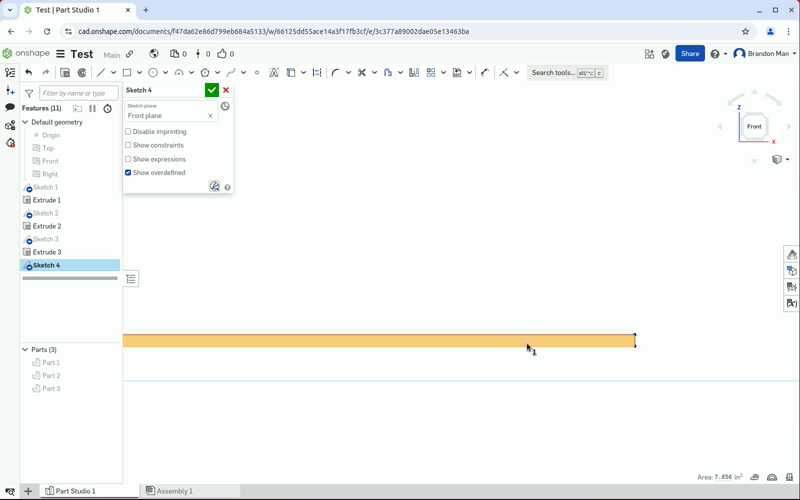
scroll(-6)
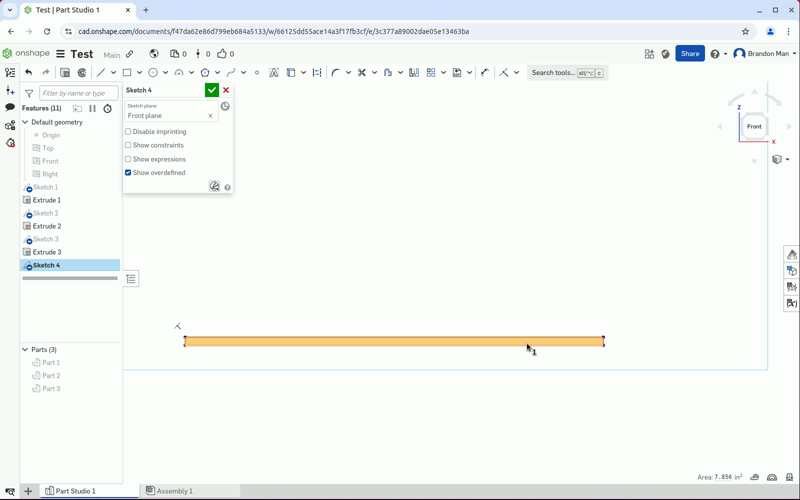
scroll(-6)
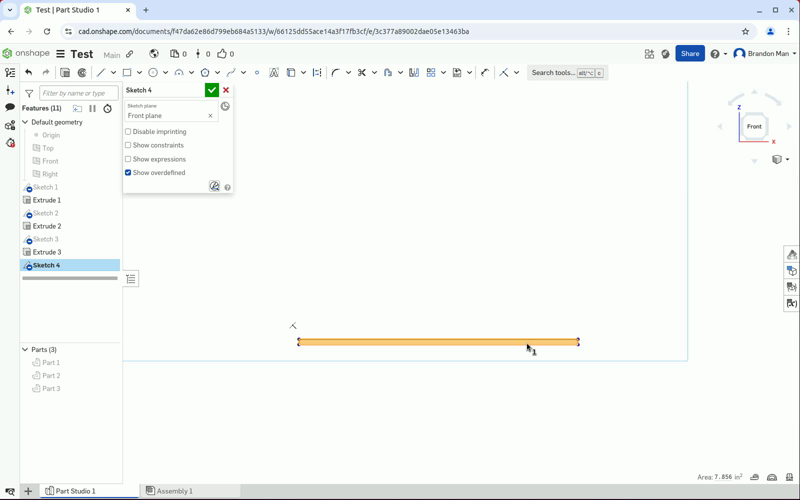
scroll(-6)
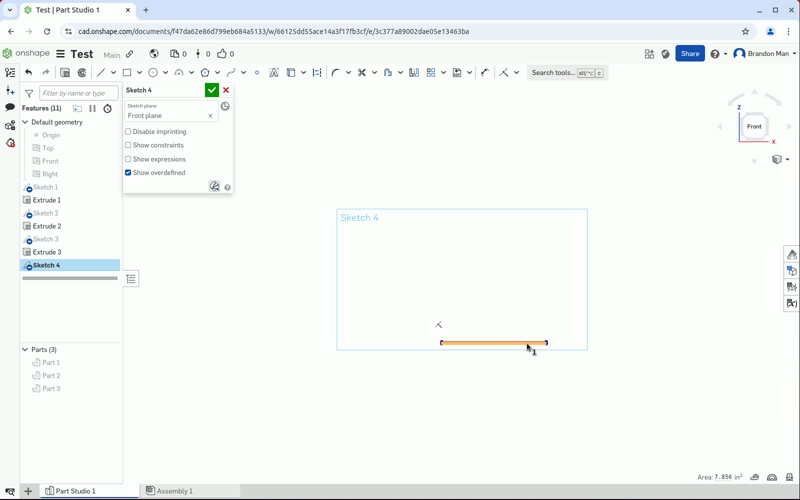
mouse_move(73, 352)
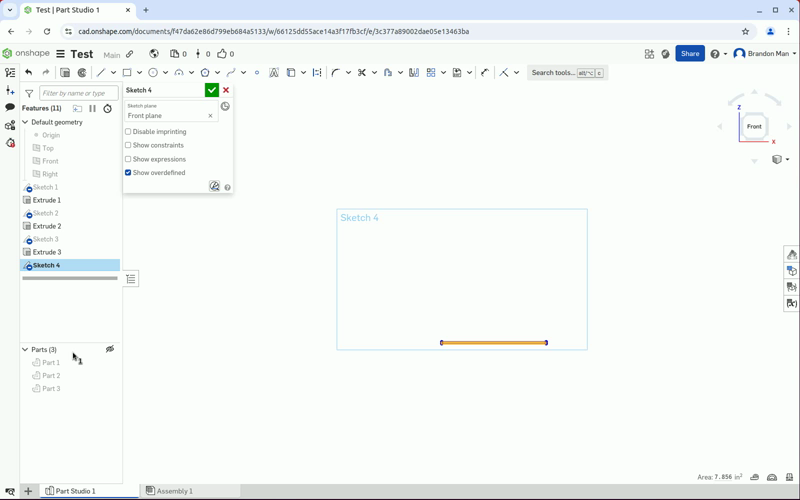
key(shift+y)
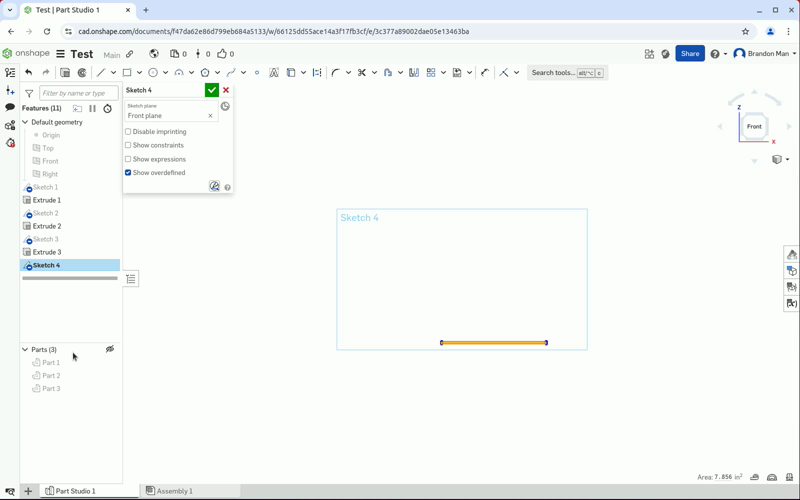
key(shift+e)
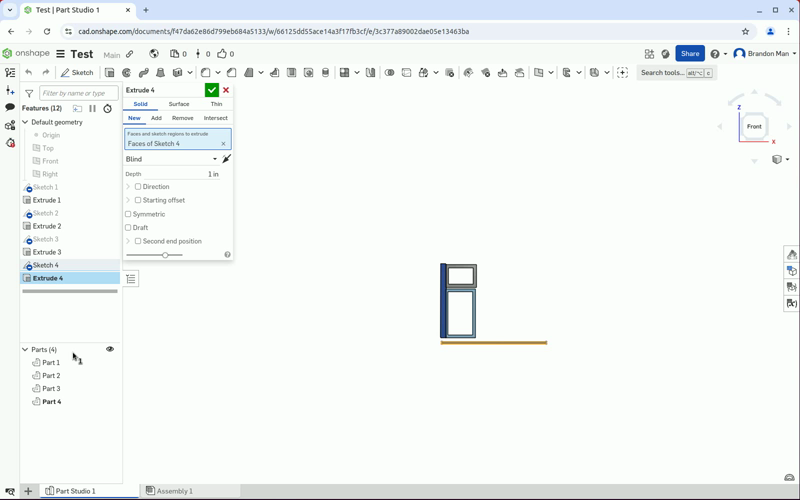
mouse_move(143, 106)
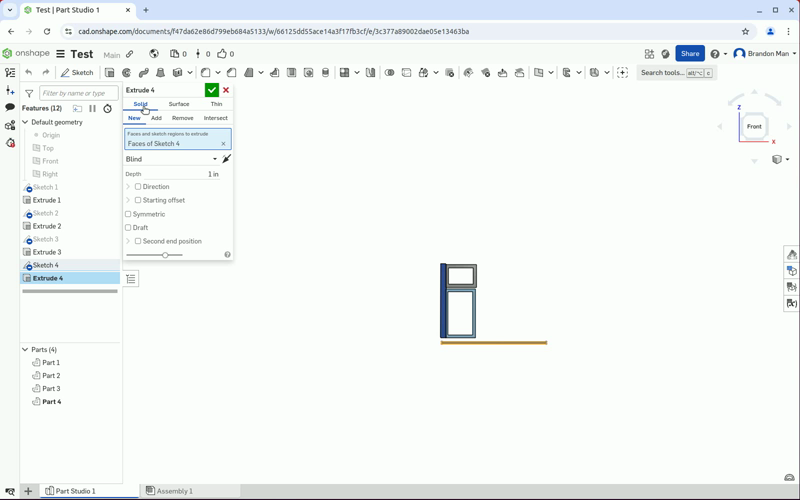
click(143, 106)
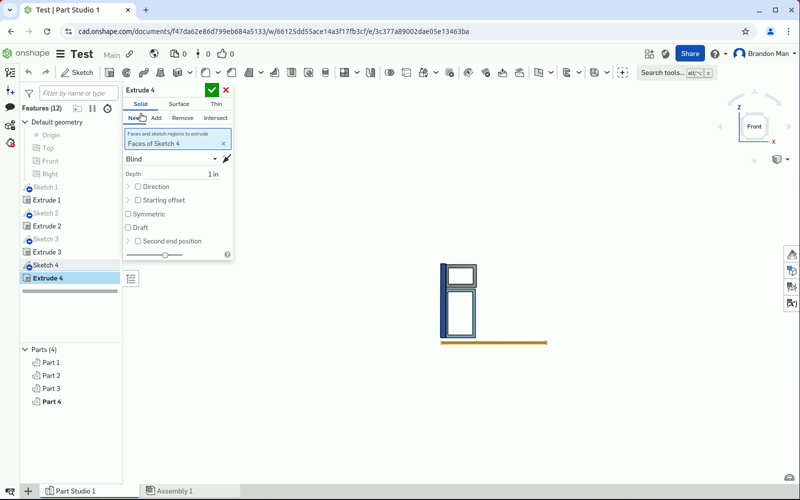
mouse_move(137, 120)
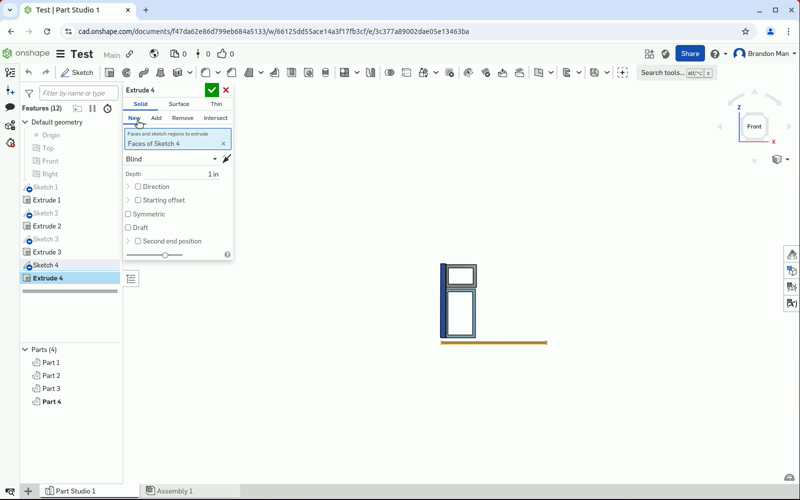
click(137, 120)
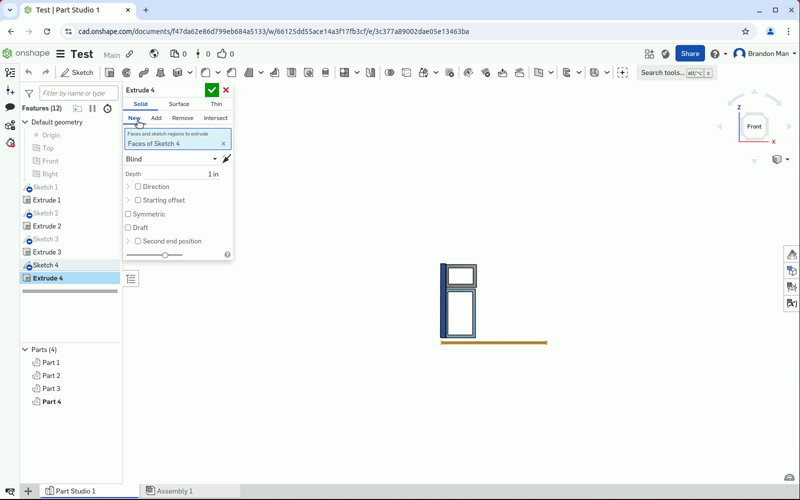
key(tab, 4)
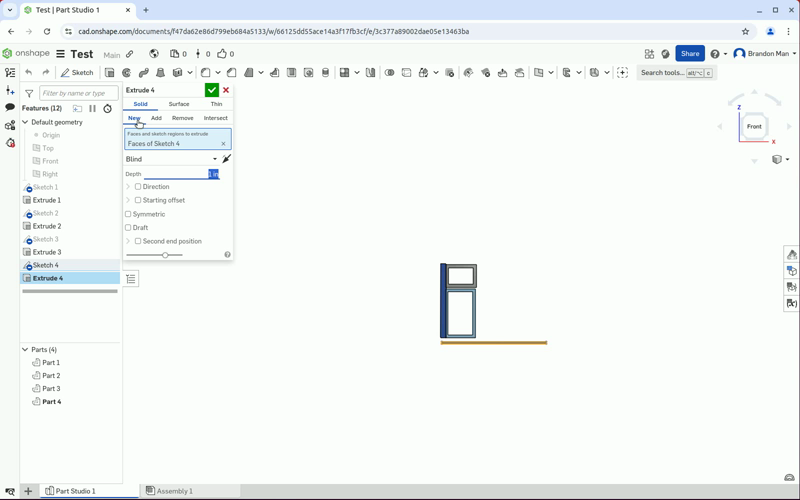
text(1.204)
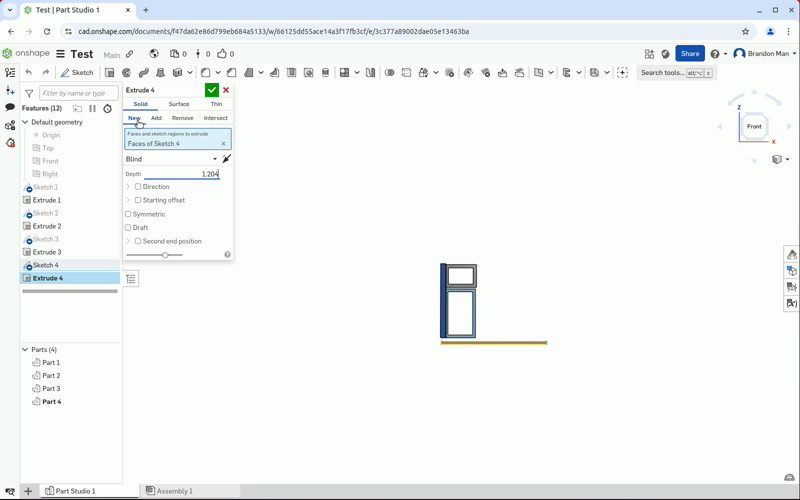
key(enter)
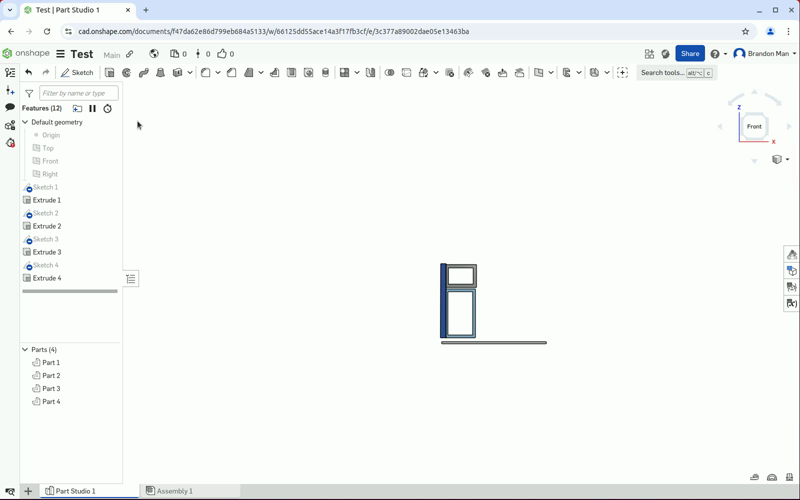
key(shift+h)
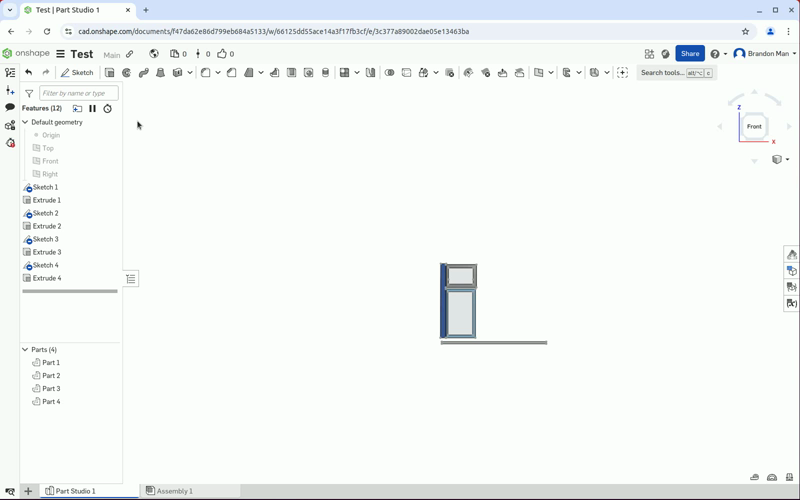
key(shift+h)
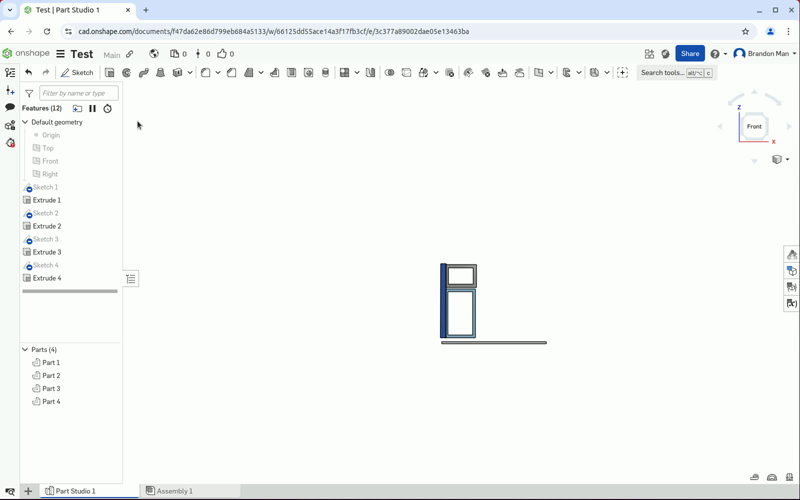
mouse_move(73, 189)
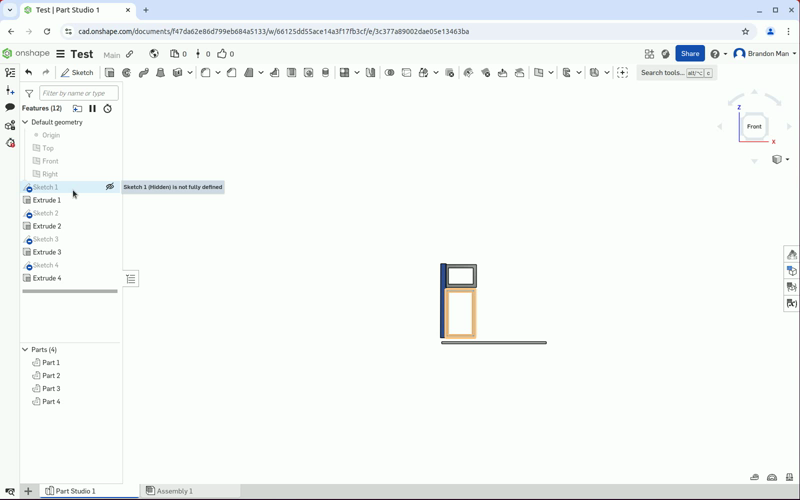
click(73, 189)
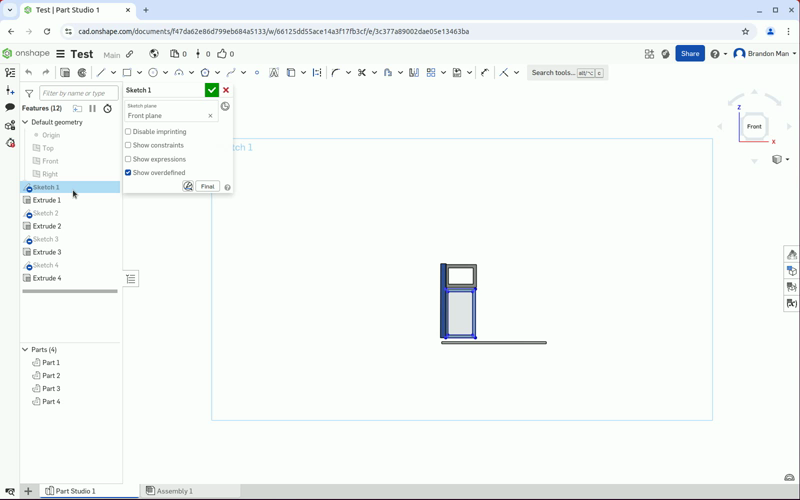
mouse_move(229, 92)
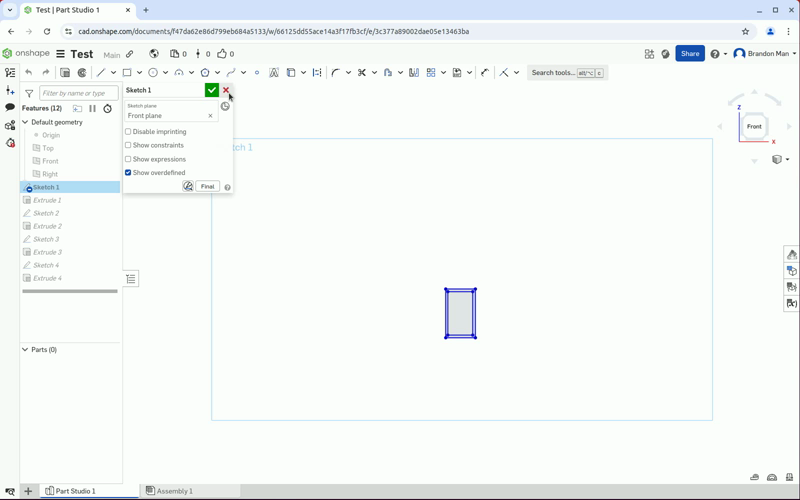
click(229, 92)
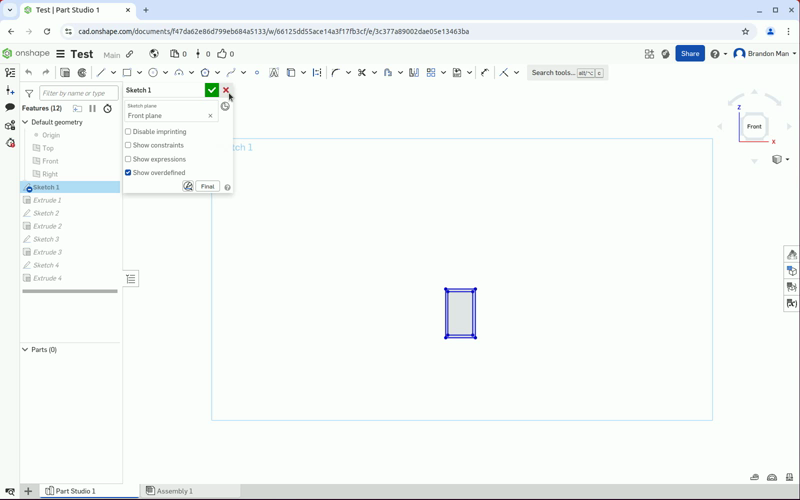
key(shift+s)
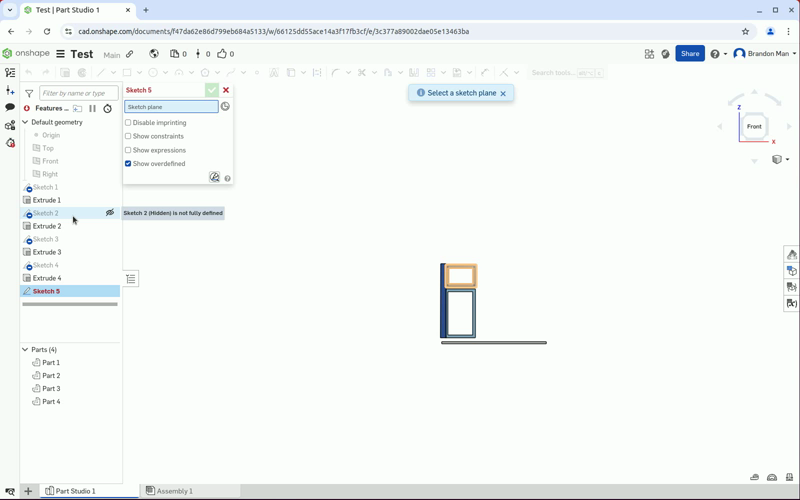
scroll(3)
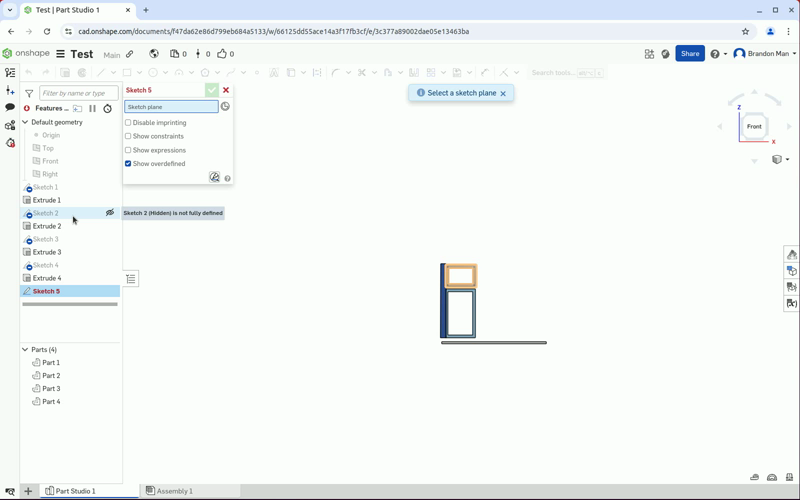
mouse_move(73, 163)
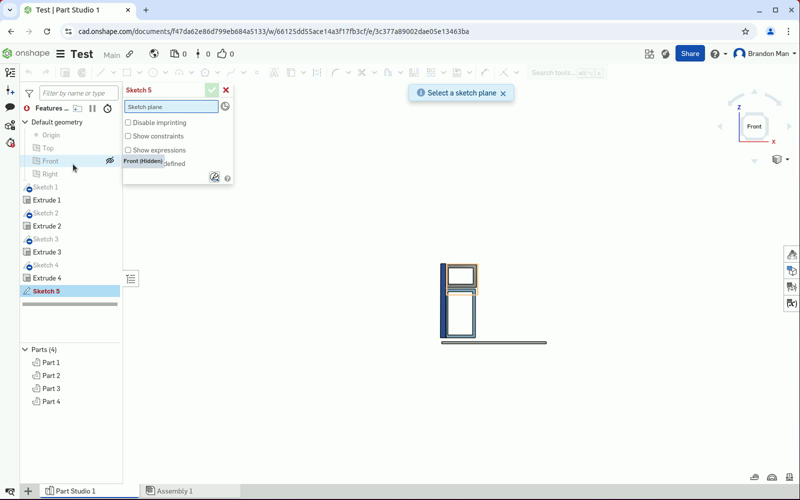
click(73, 163)
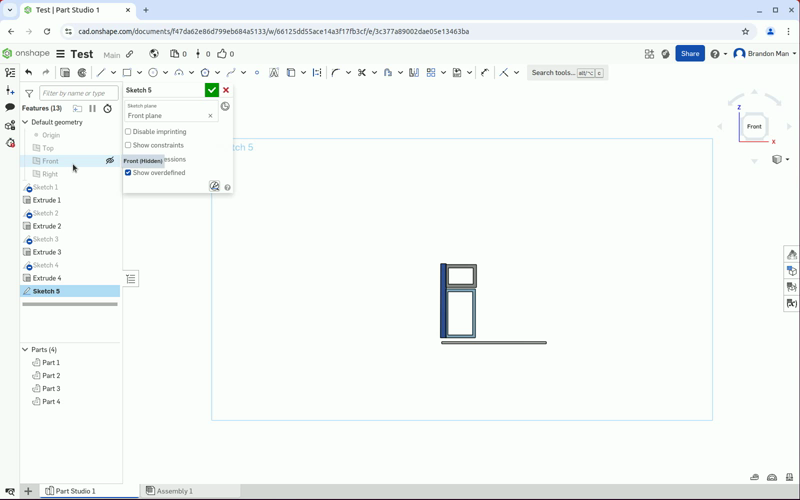
mouse_move(73, 352)
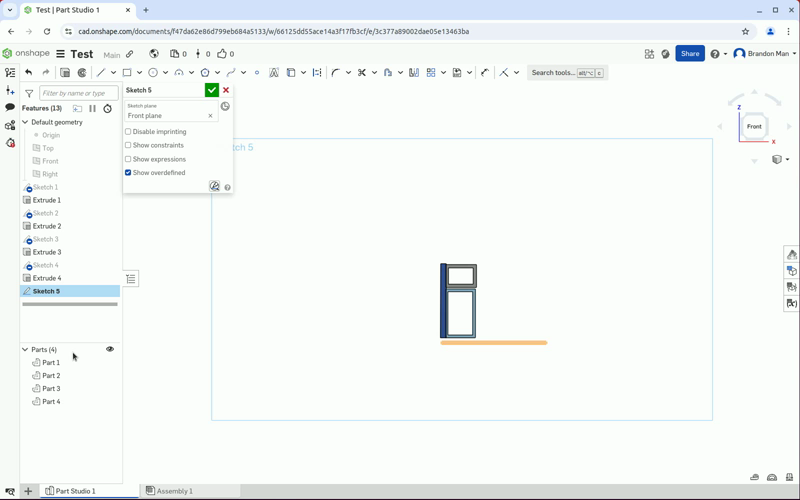
key(y)
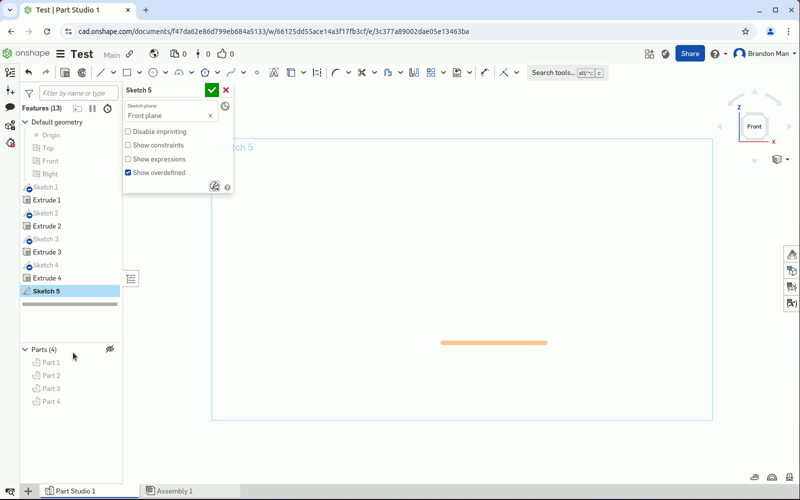
key(l)
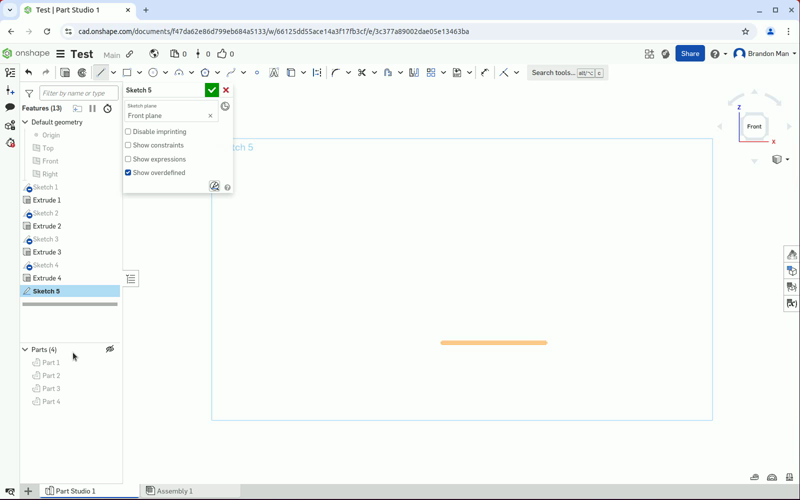
key_down(shift)
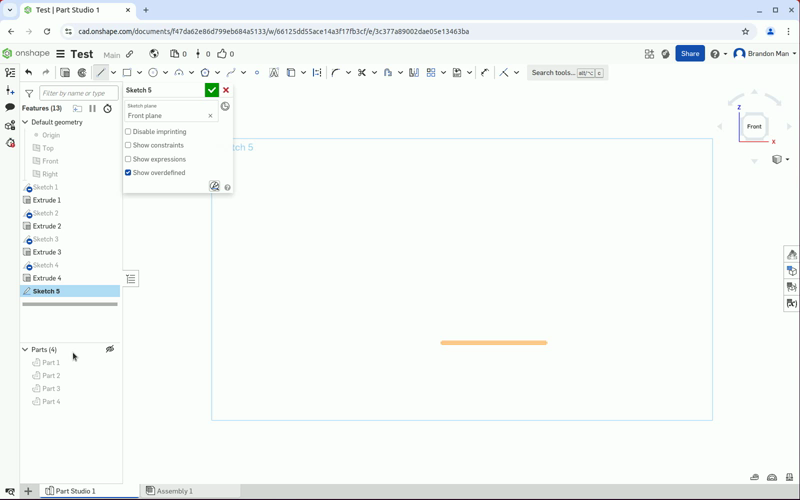
mouse_move(403, 366)
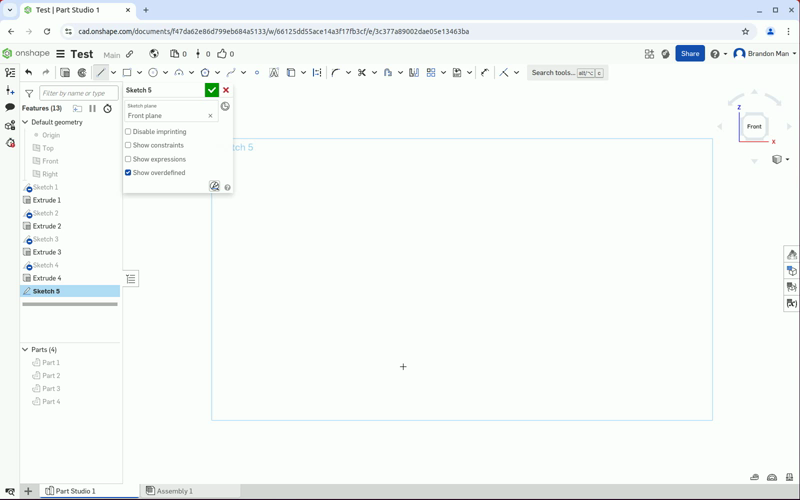
click(403, 366)
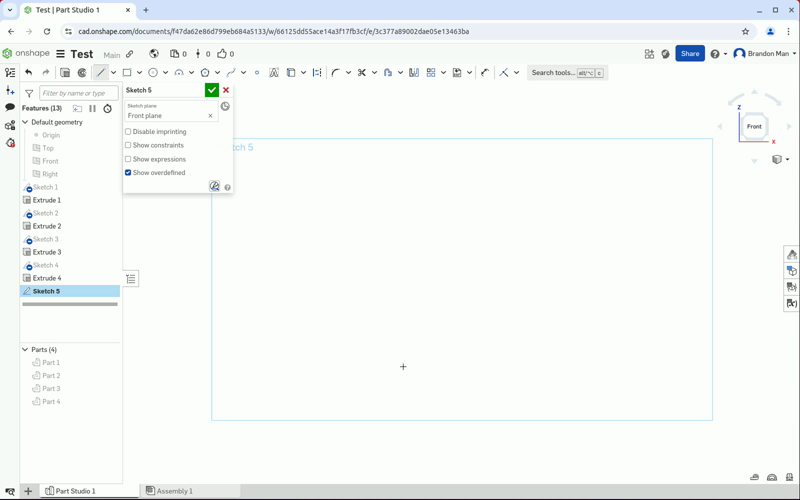
key_up(shift)
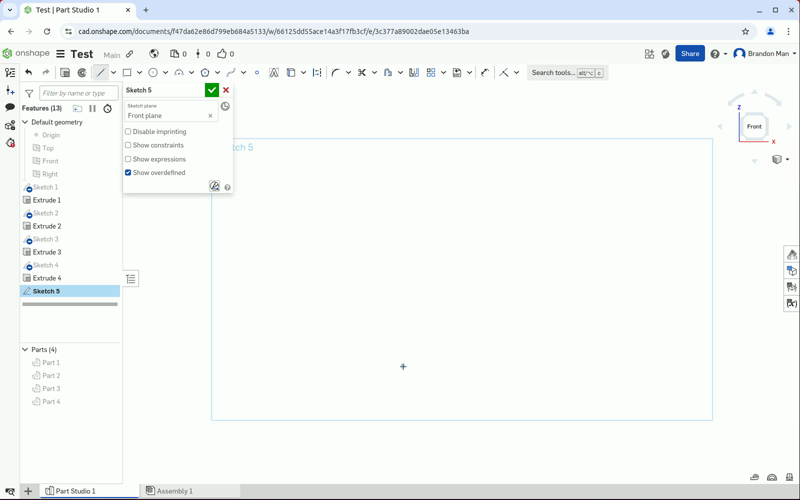
key_down(shift)
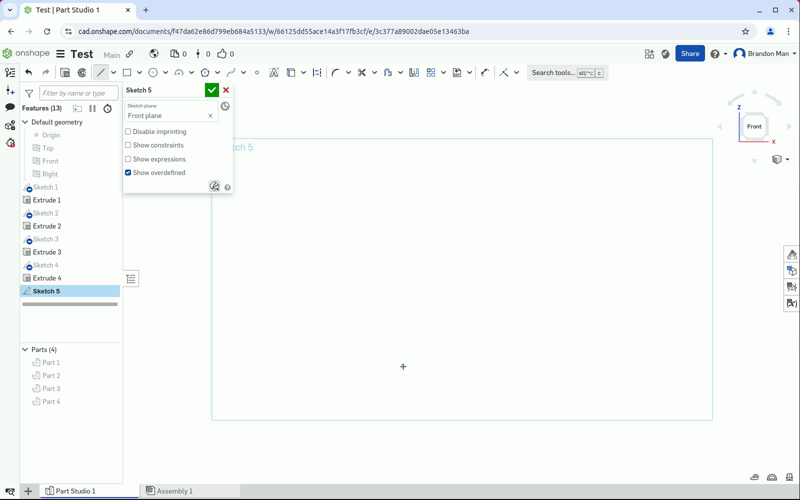
mouse_move(572, 366)
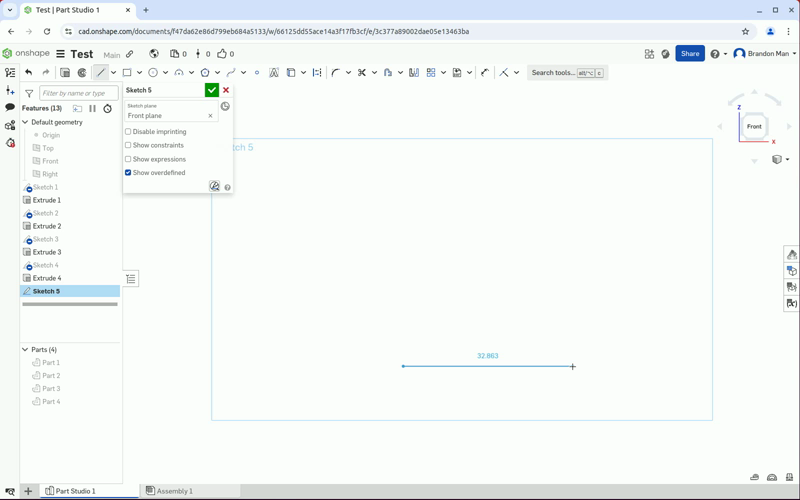
click(572, 366)
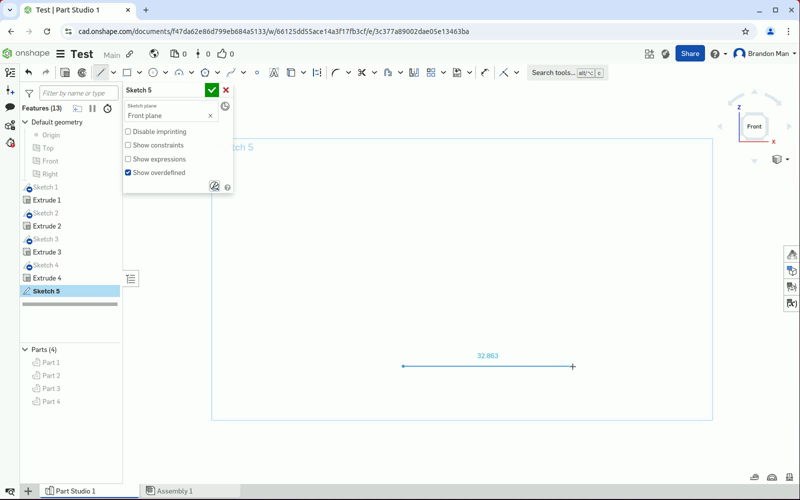
key_up(shift)
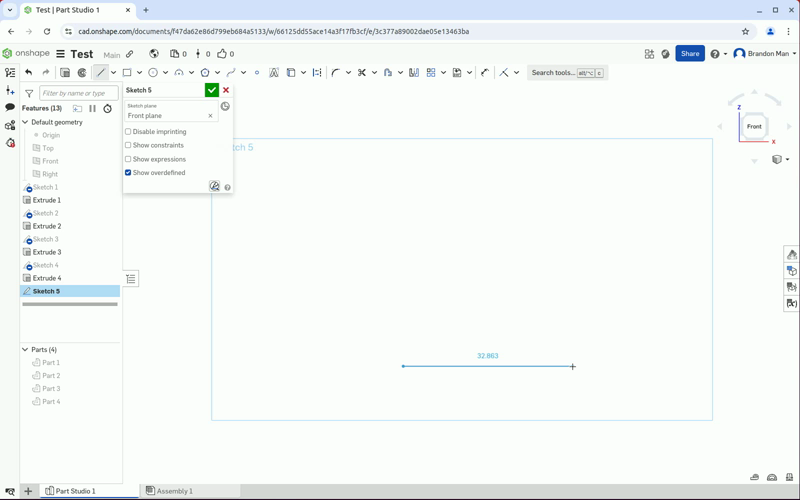
key_down(shift)
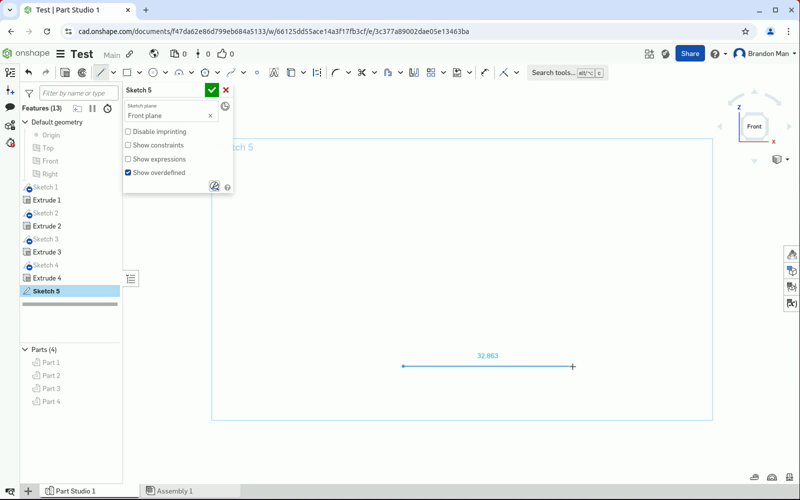
mouse_move(572, 245)
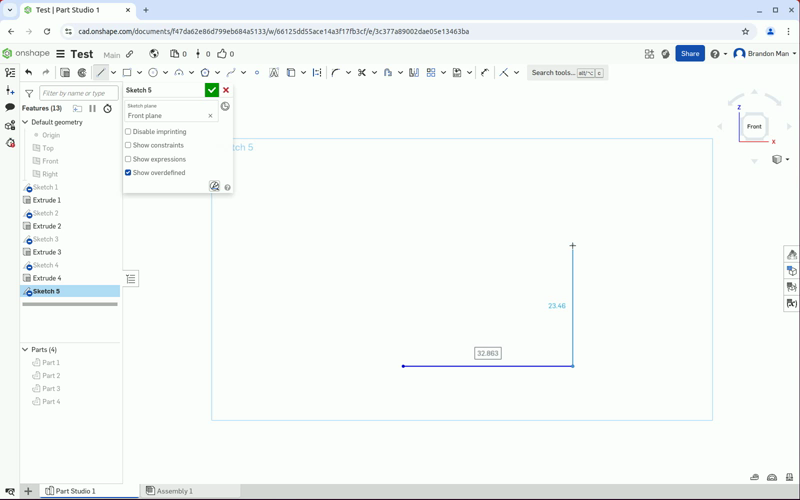
click(572, 245)
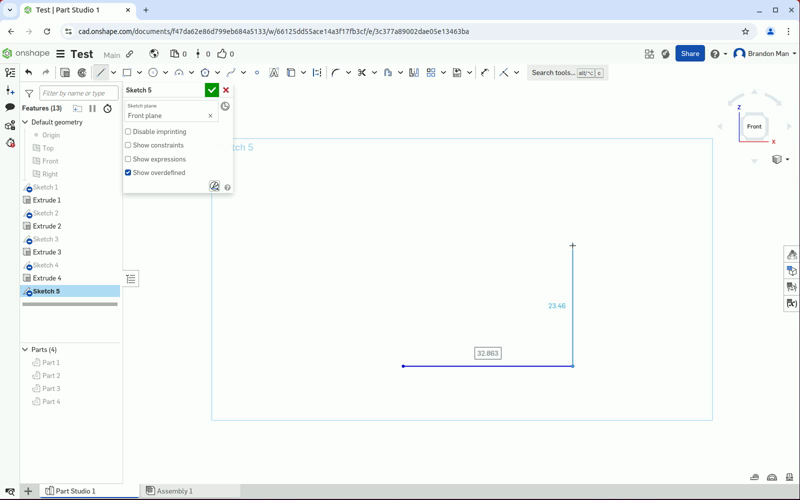
key_up(shift)
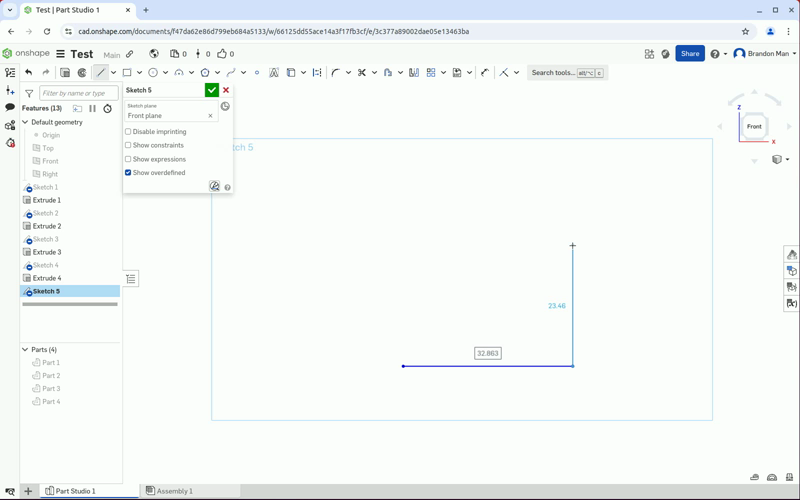
key_down(shift)
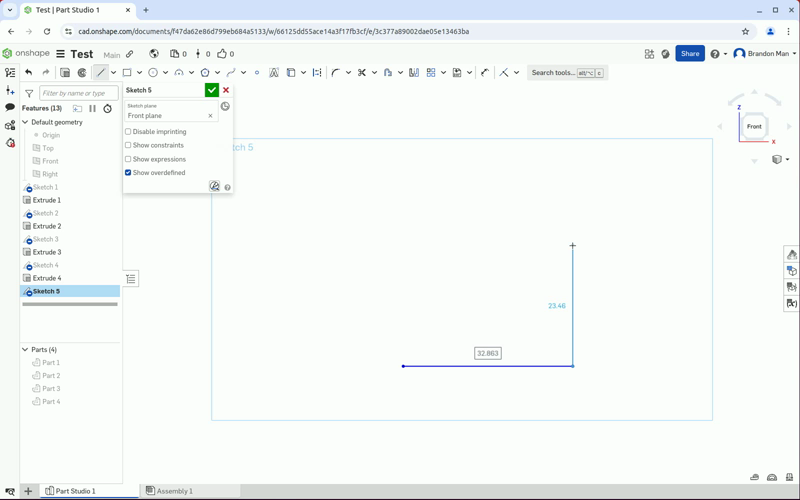
mouse_move(403, 245)
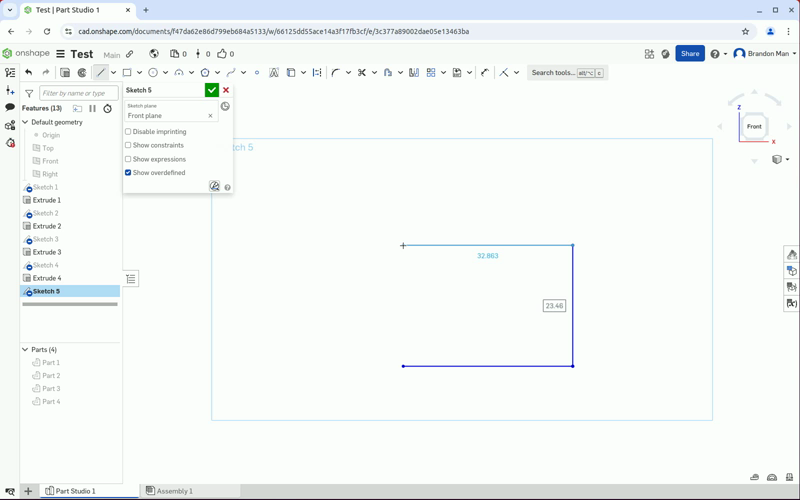
click(403, 245)
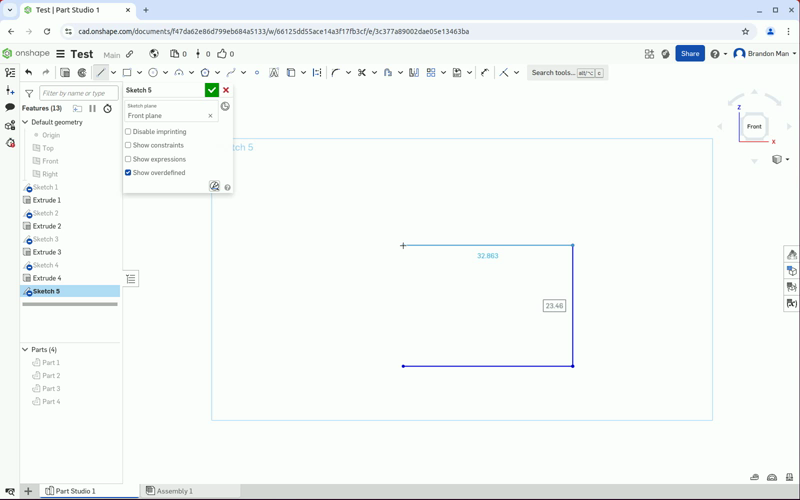
key_up(shift)
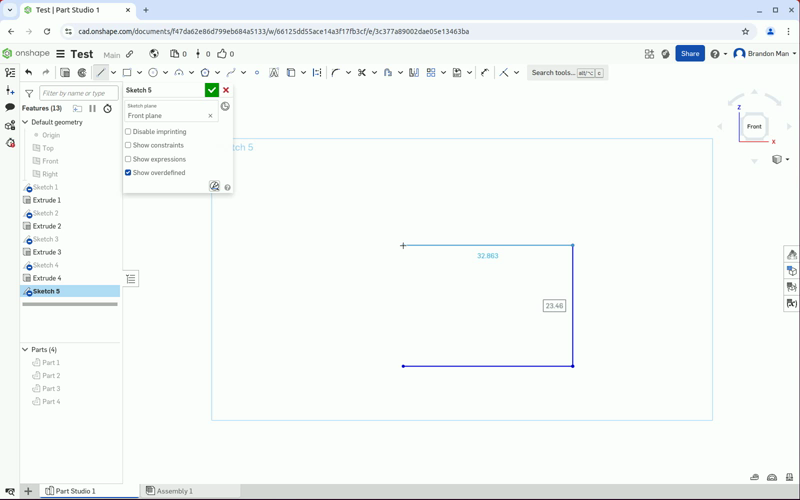
key_down(shift)
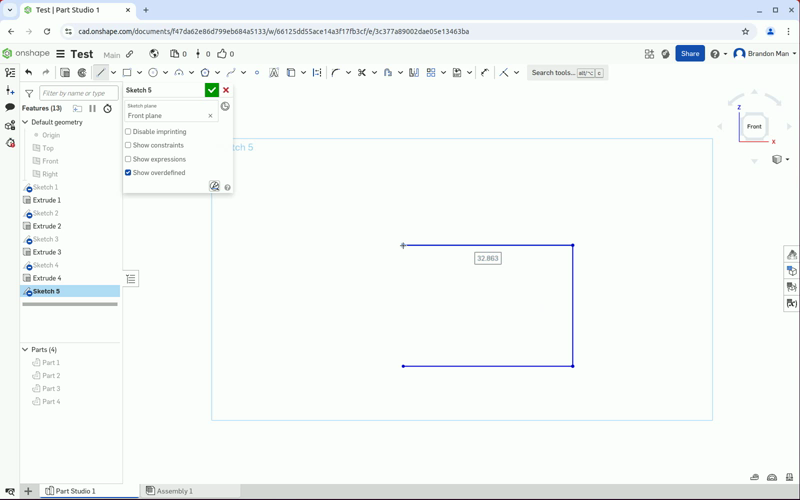
mouse_move(403, 366)
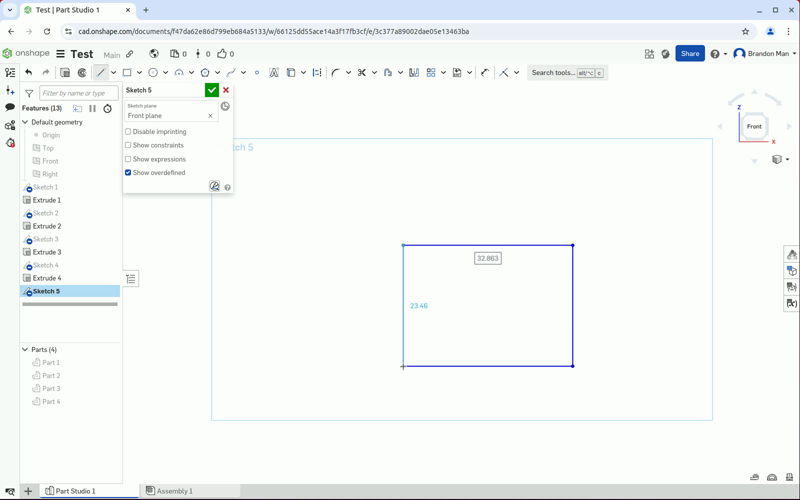
key_up(shift)
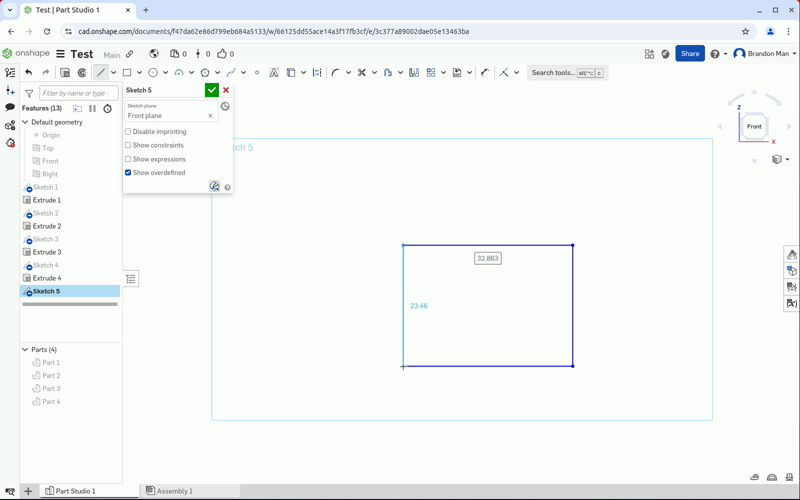
click(403, 366)
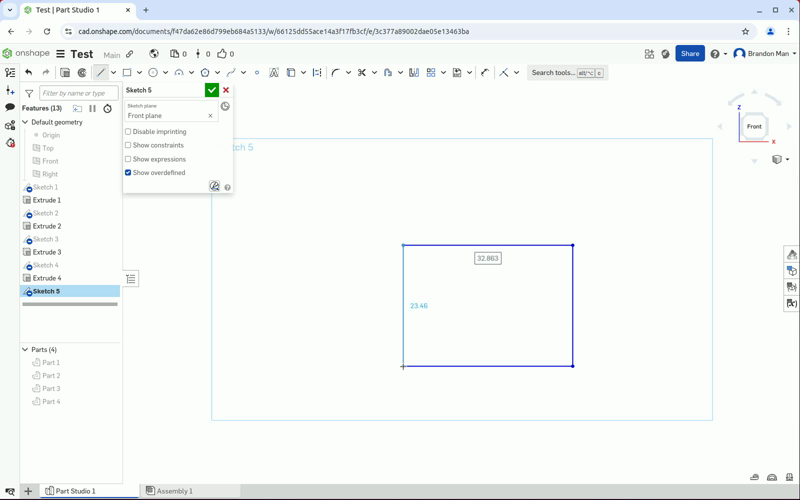
key(esc)
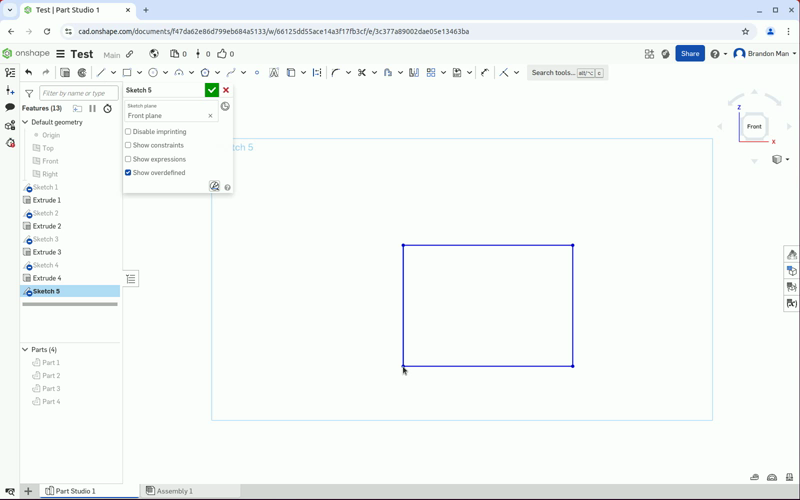
mouse_move(443, 346)
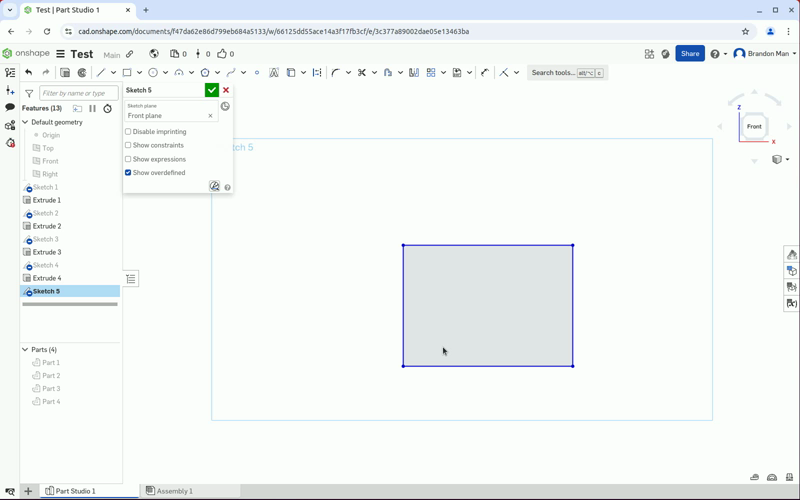
click(443, 346)
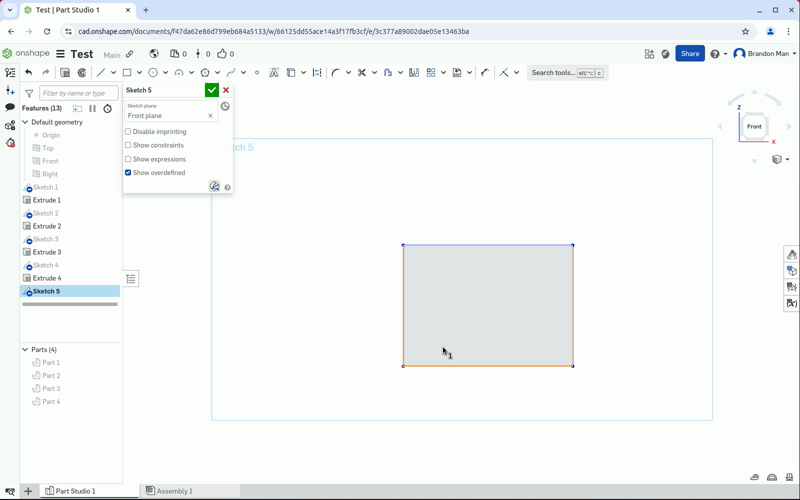
mouse_move(73, 352)
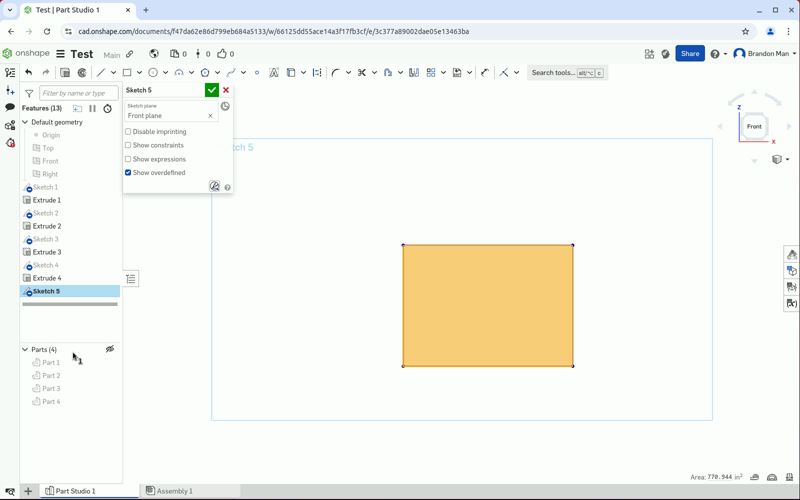
key(shift+y)
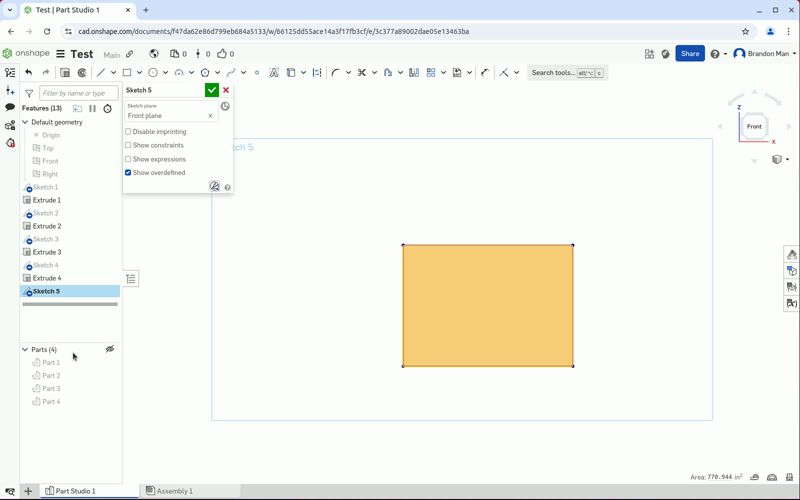
key(shift+e)
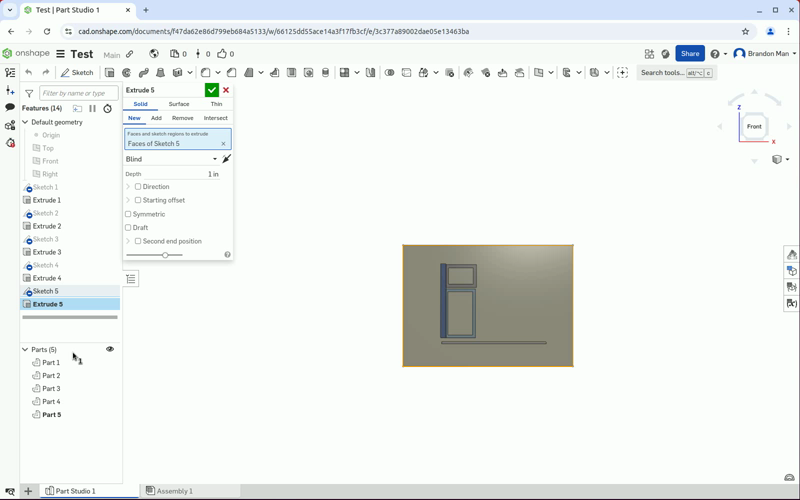
mouse_move(143, 106)
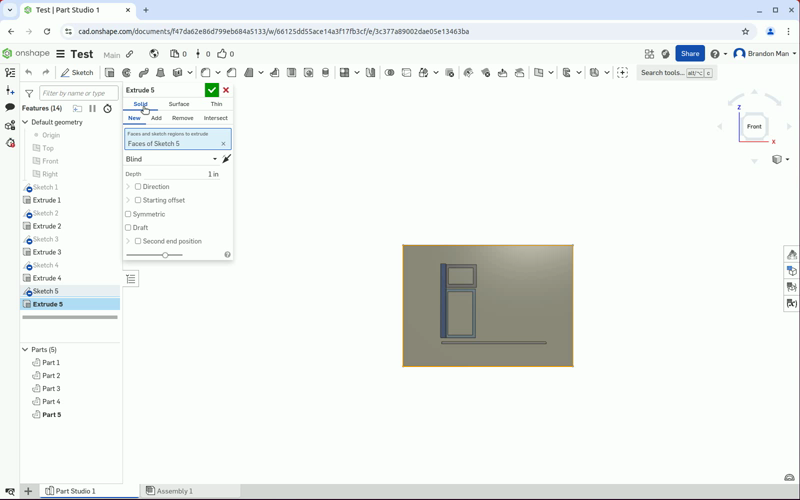
click(143, 106)
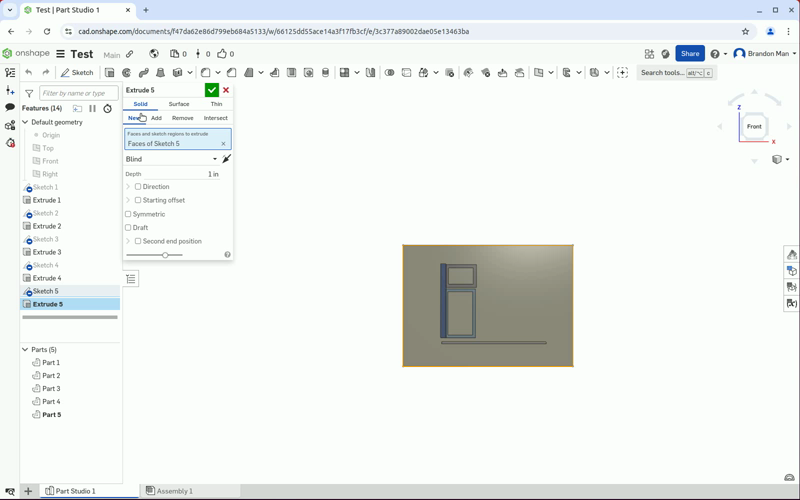
mouse_move(137, 120)
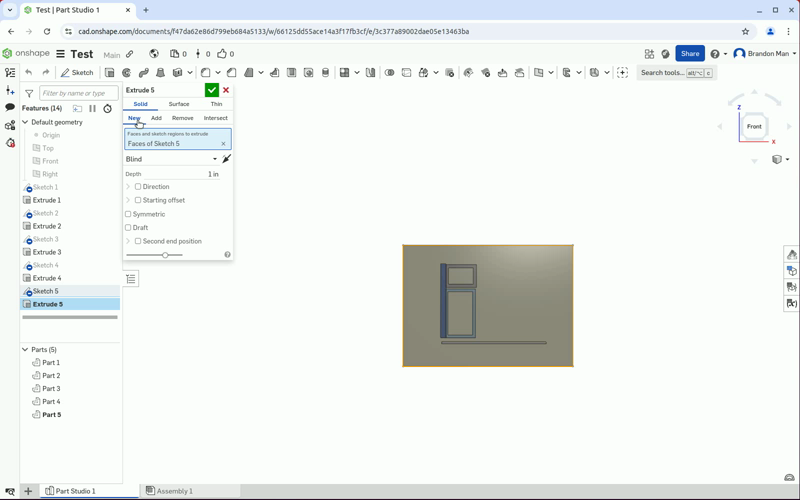
click(137, 120)
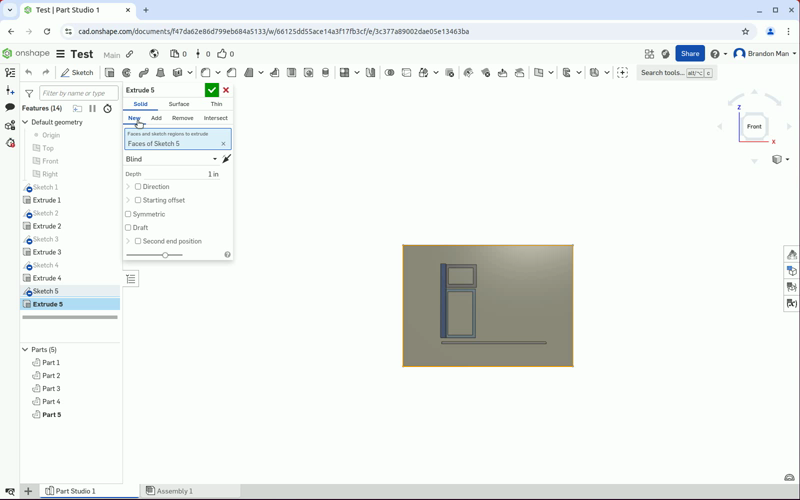
key(tab, 4)
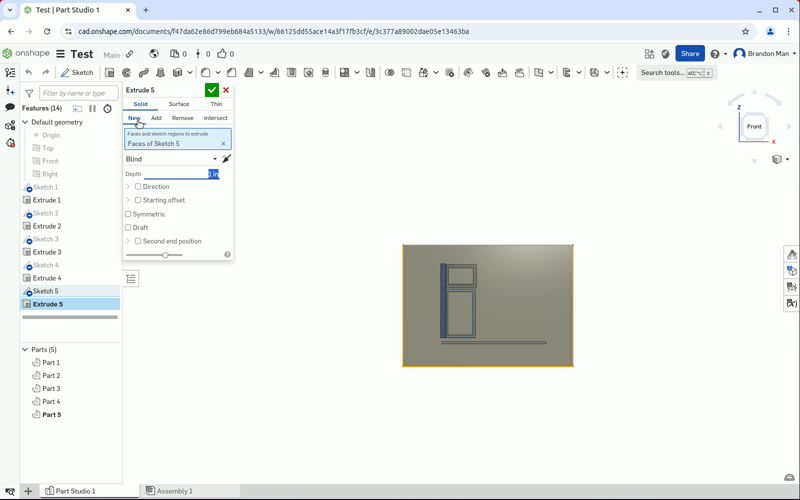
text(1.204)
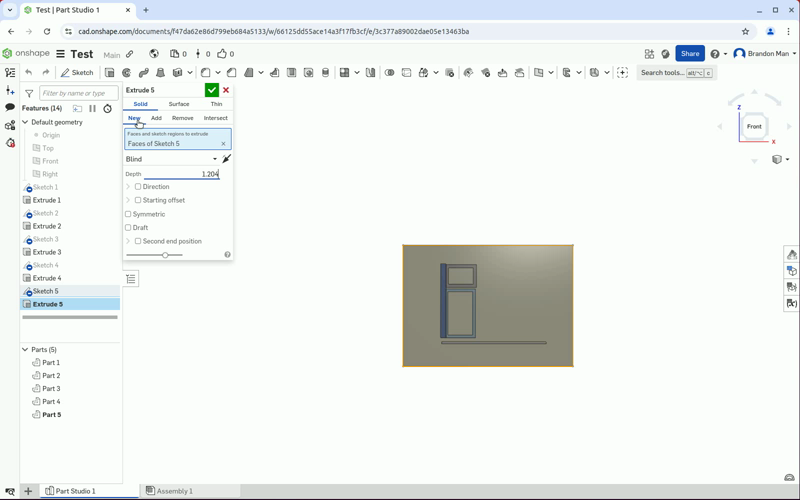
key(enter)
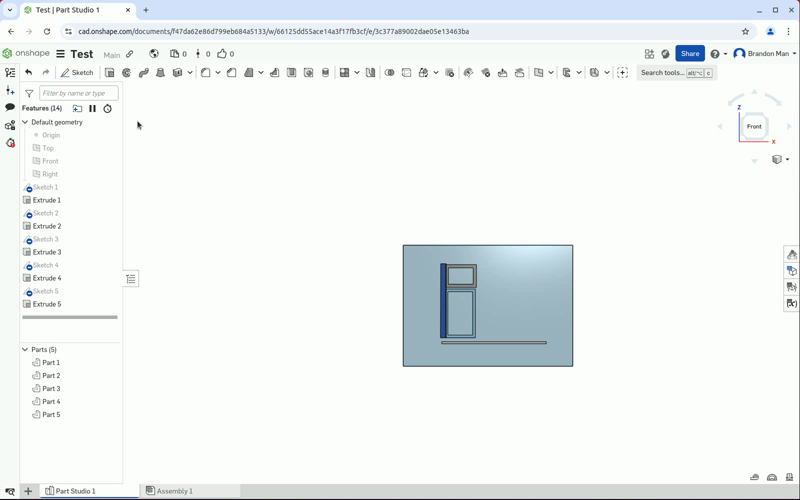
key(shift+h)
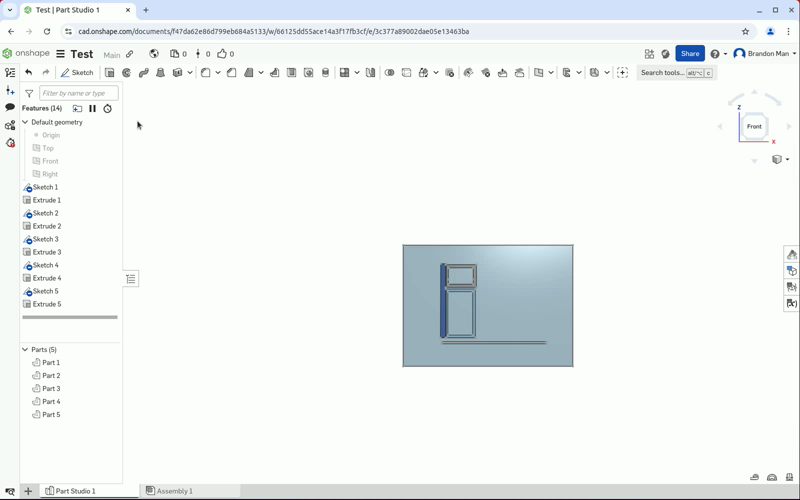
key(shift+h)
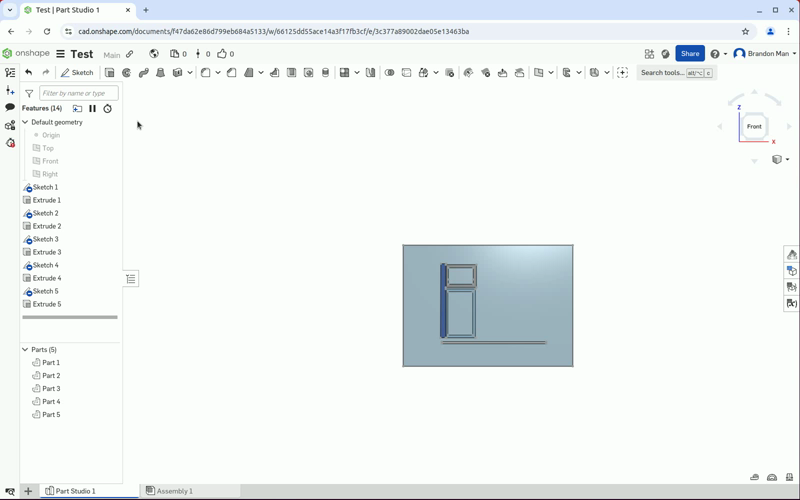
key(shift+7)
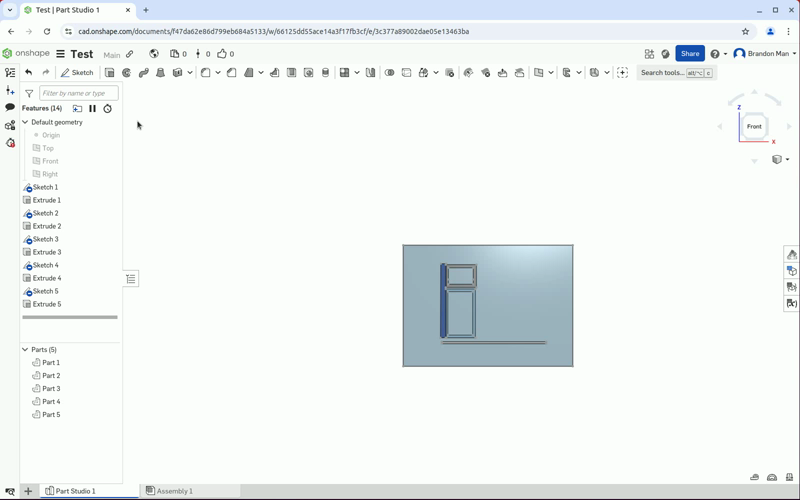
key(left, 2)
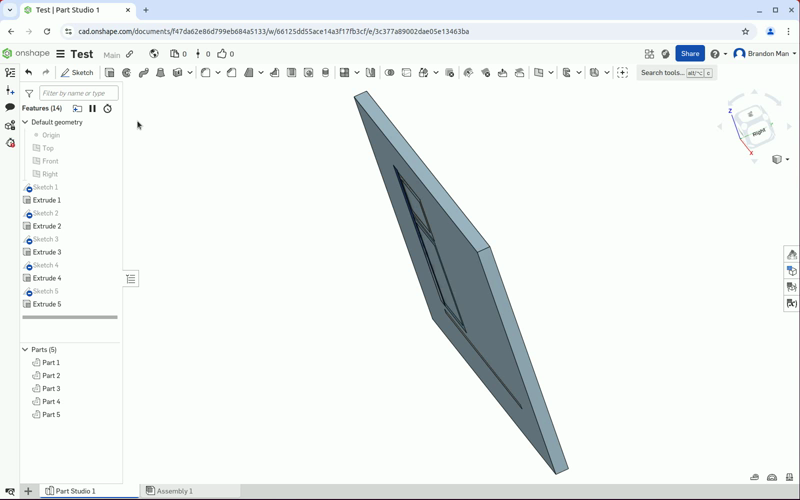
key(down, 2)
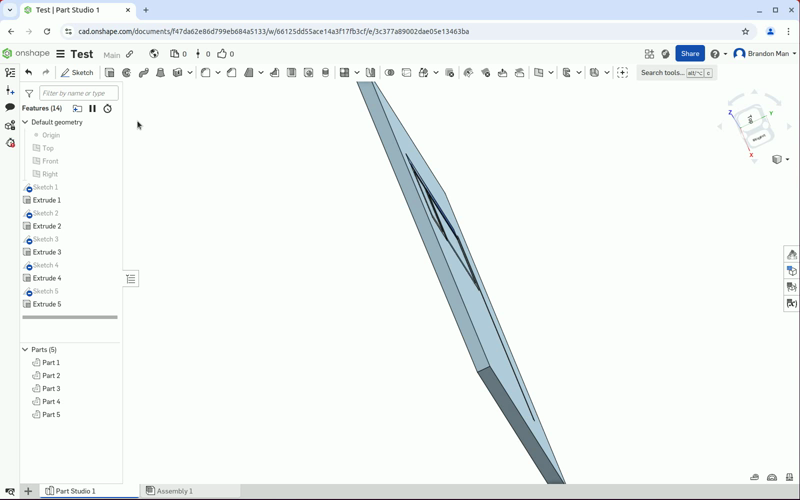
key(up, 2)
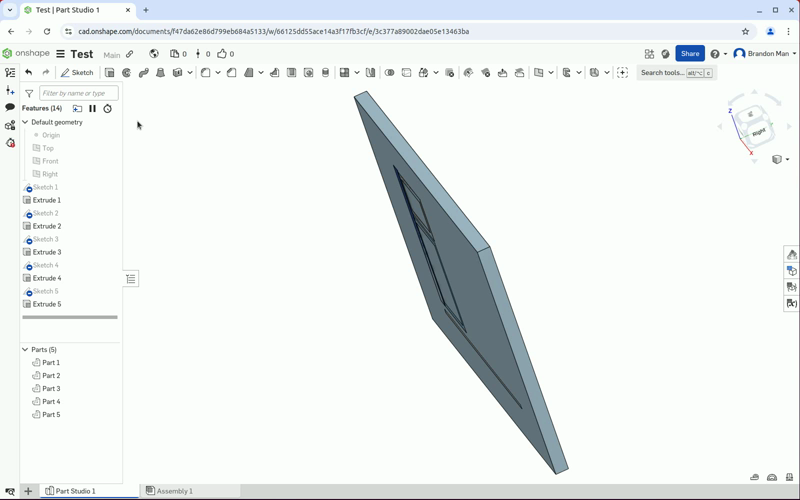
key(right, 2)
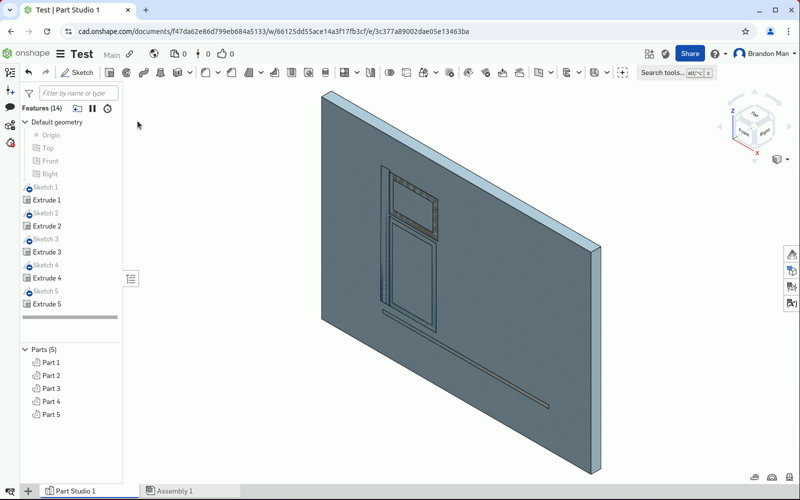
mouse_move(73, 189)
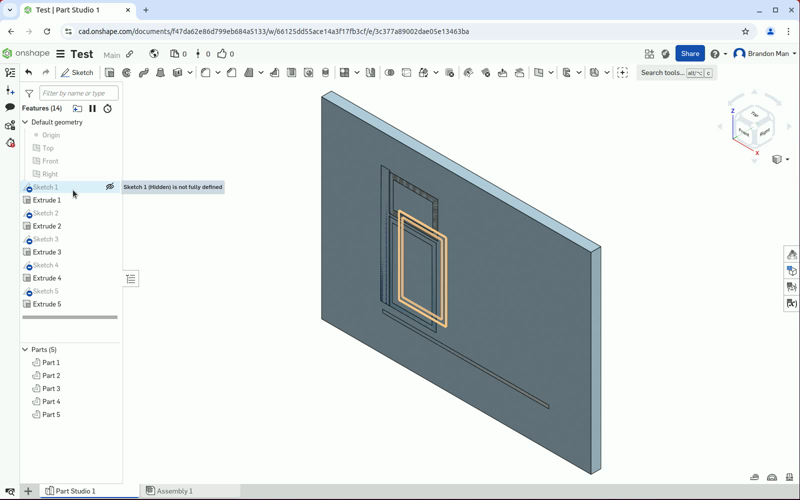
click(73, 189)